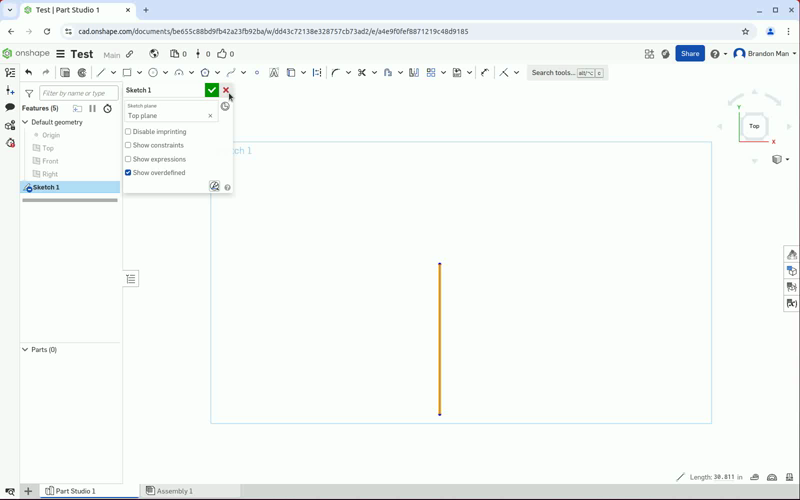
key(shift+h)
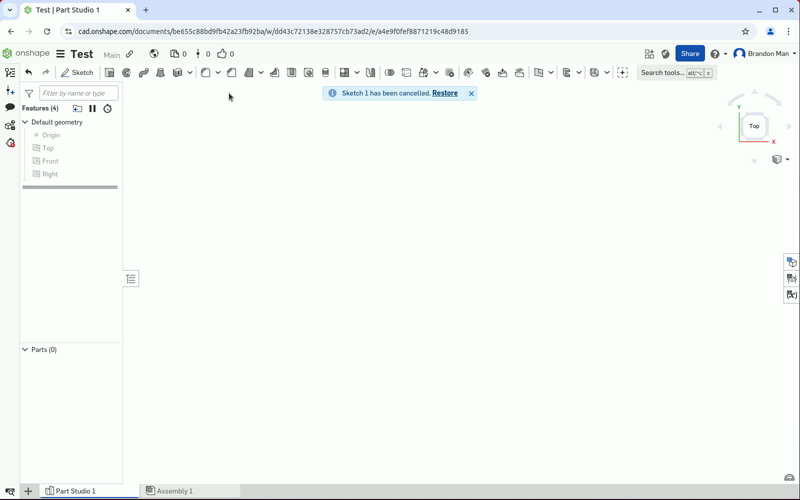
mouse_move(73, 352)
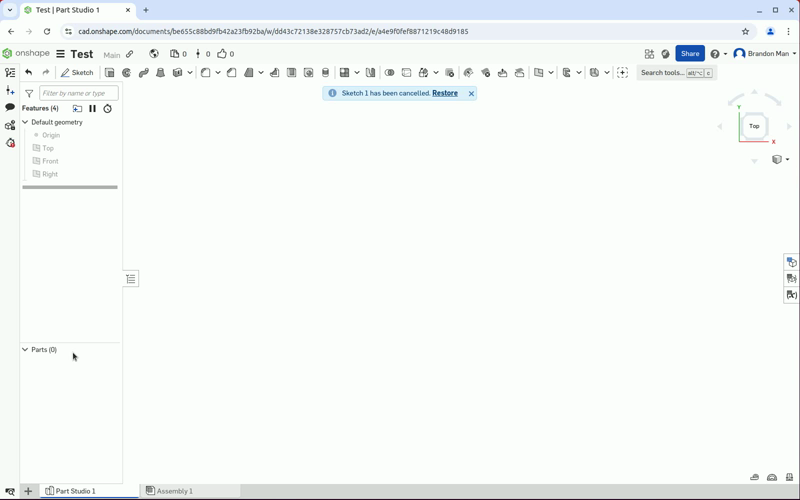
key(y)
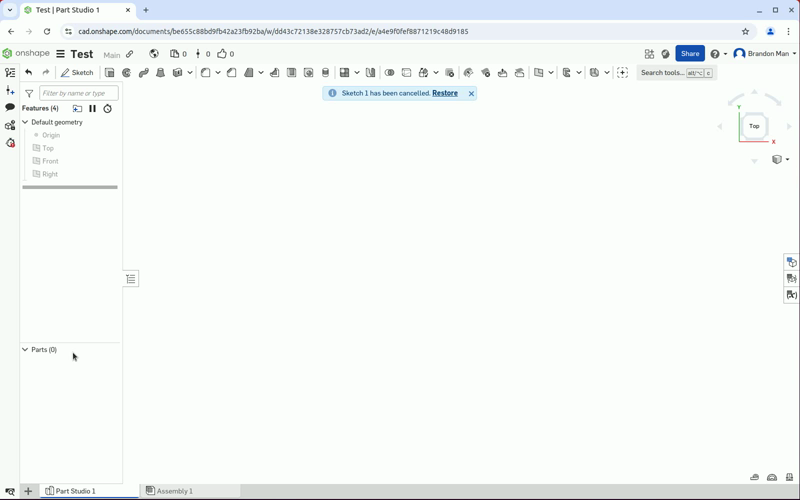
key(shift+p)
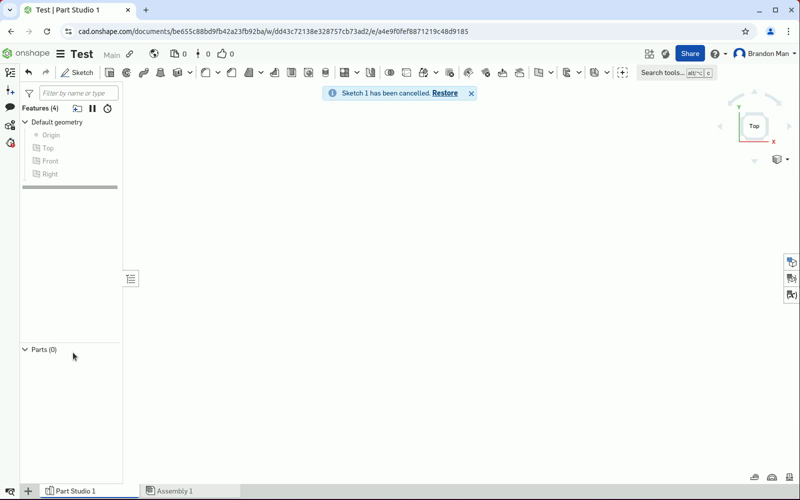
key(space)
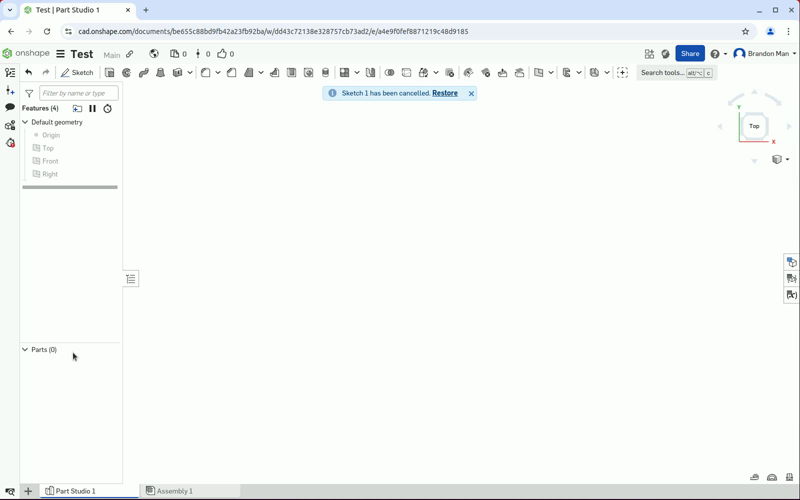
key_down(shift)
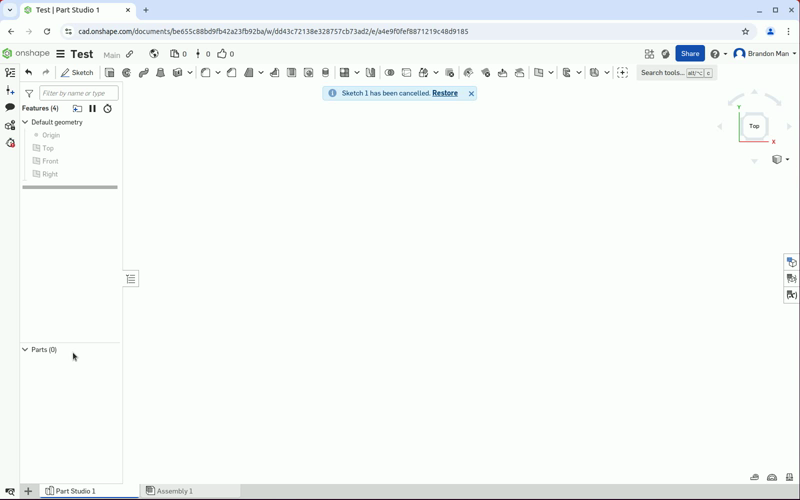
key(up)
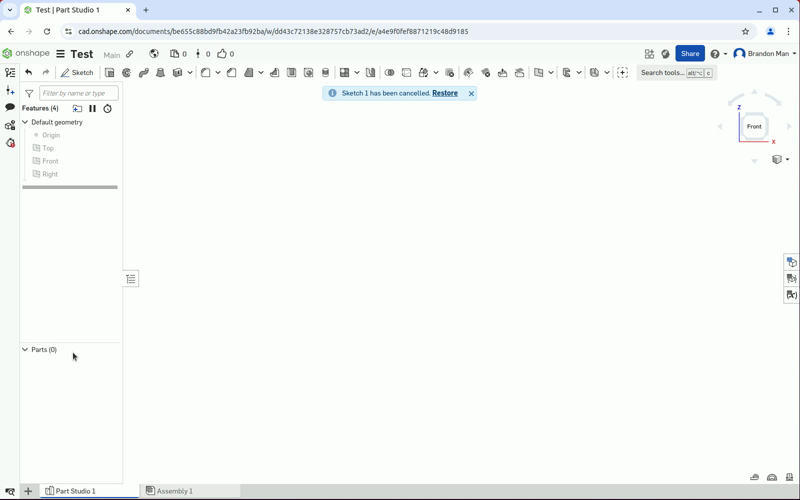
key_up(shift)
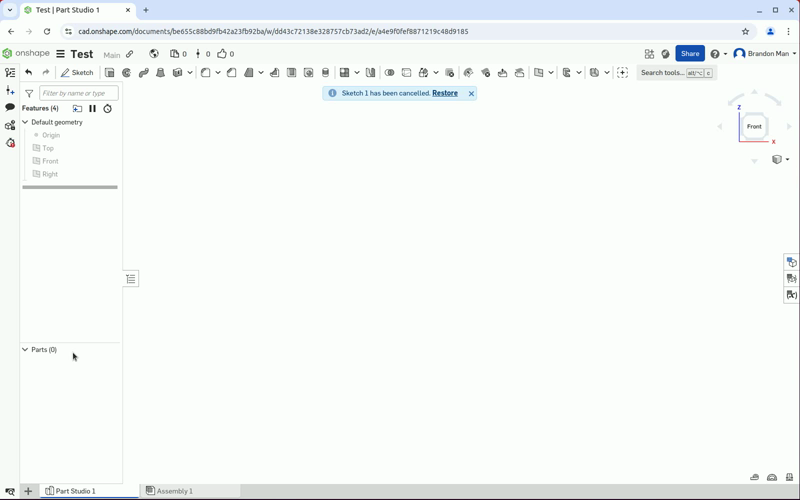
mouse_move(73, 352)
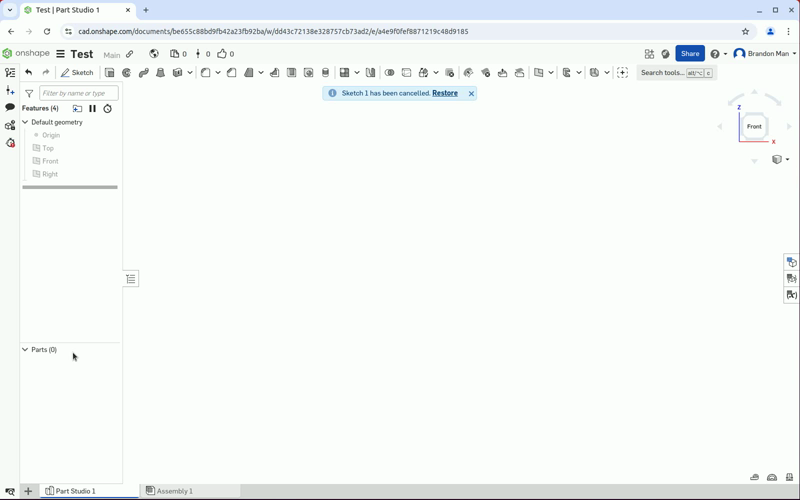
key(shift+y)
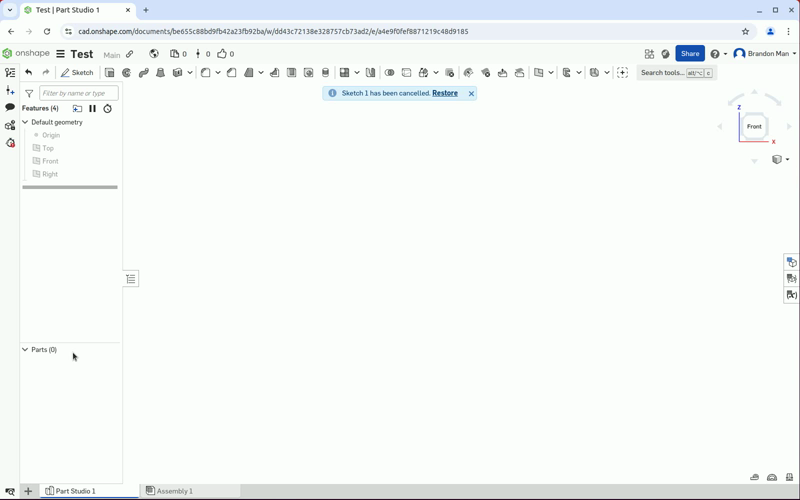
key(shift+s)
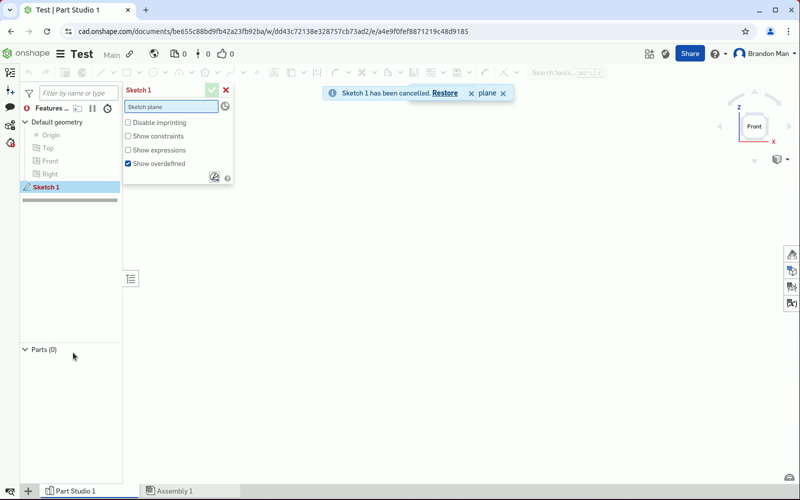
mouse_move(73, 163)
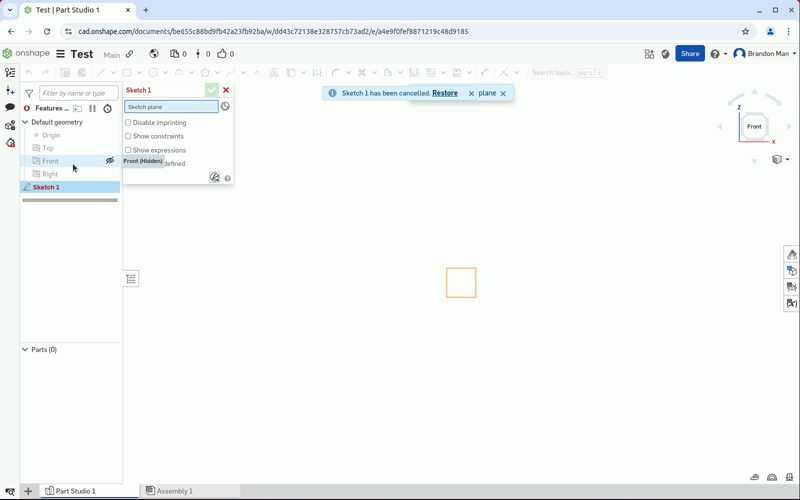
click(73, 163)
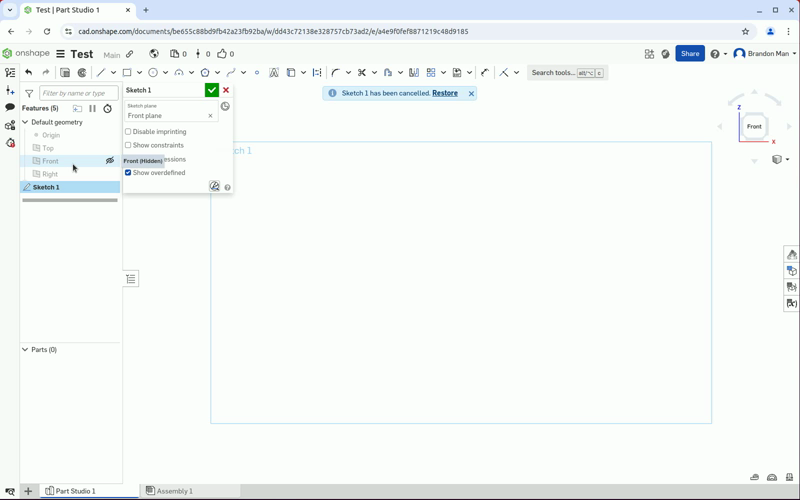
mouse_move(73, 352)
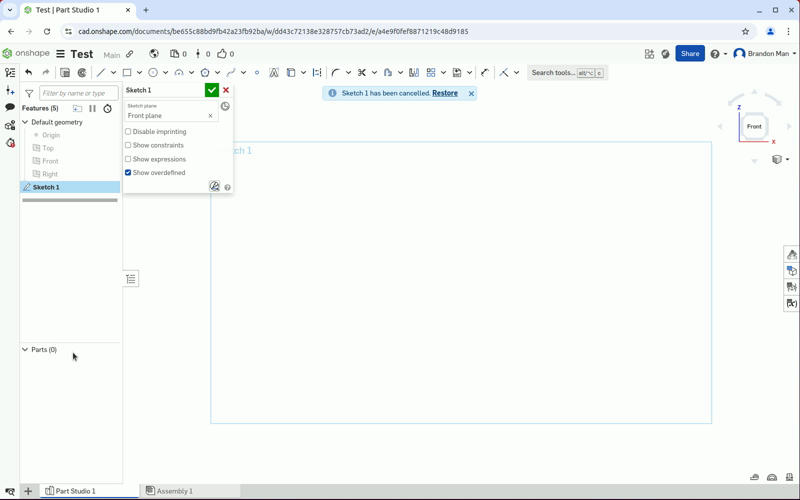
key(y)
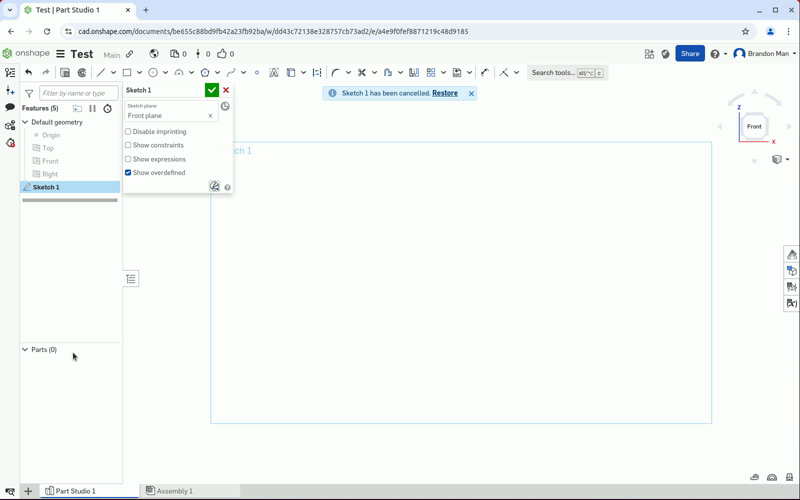
key(c)
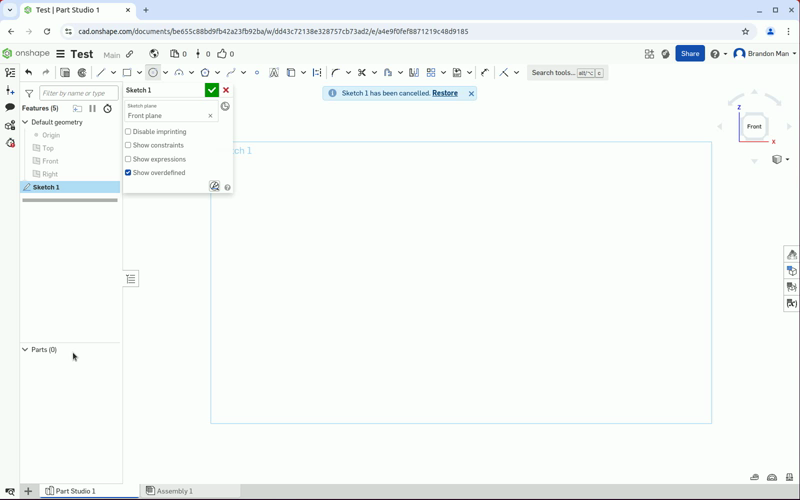
key_down(shift)
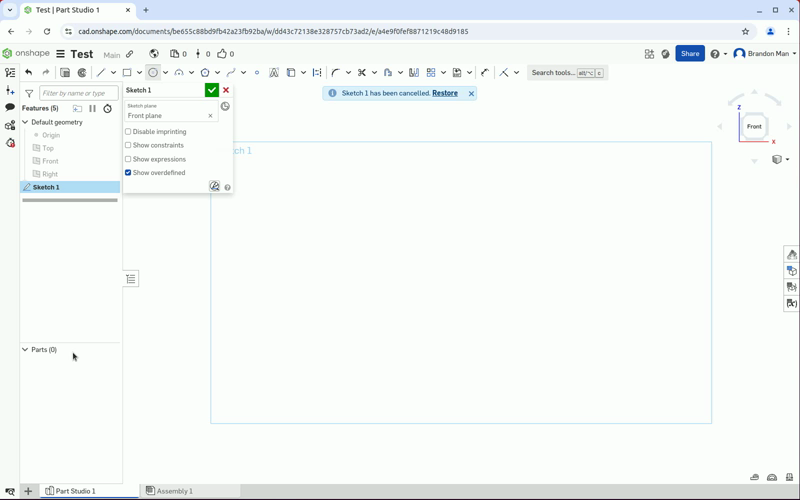
mouse_move(461, 225)
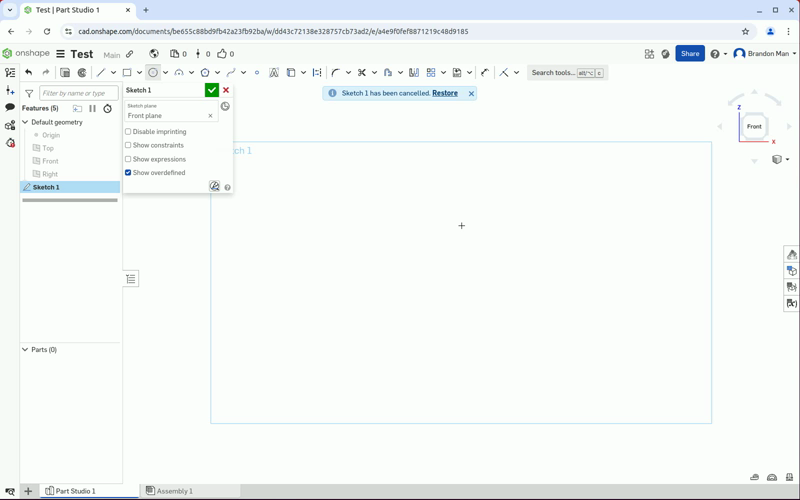
click(461, 225)
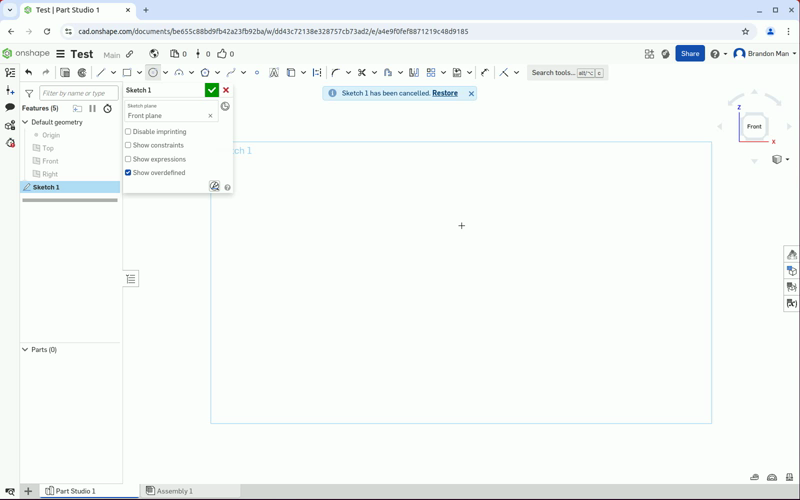
key_up(shift)
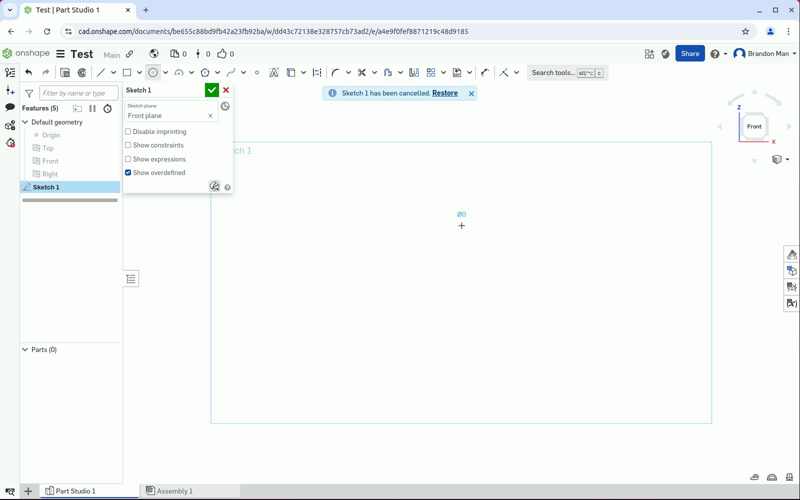
mouse_move(477, 225)
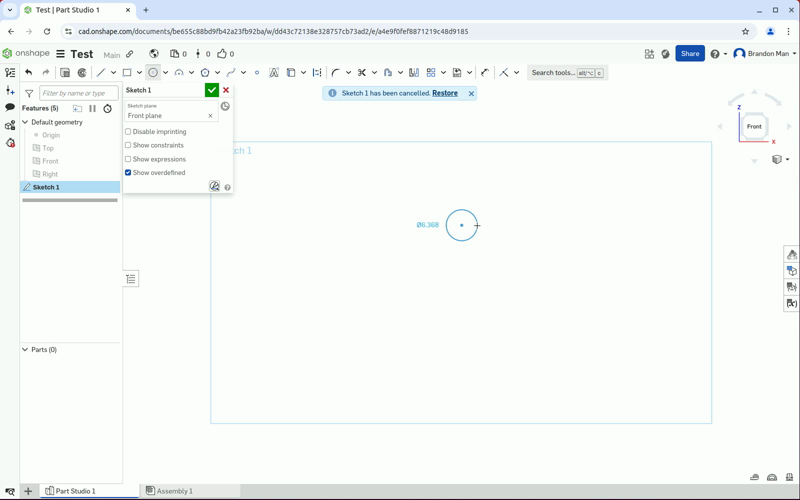
click(477, 225)
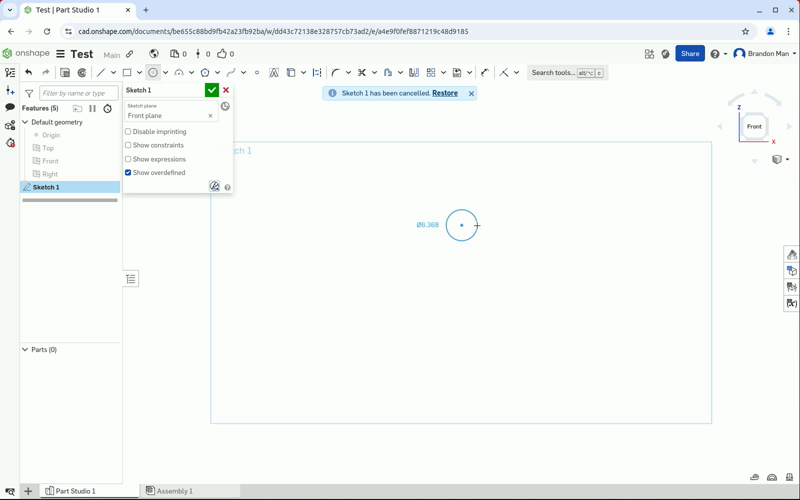
key(esc)
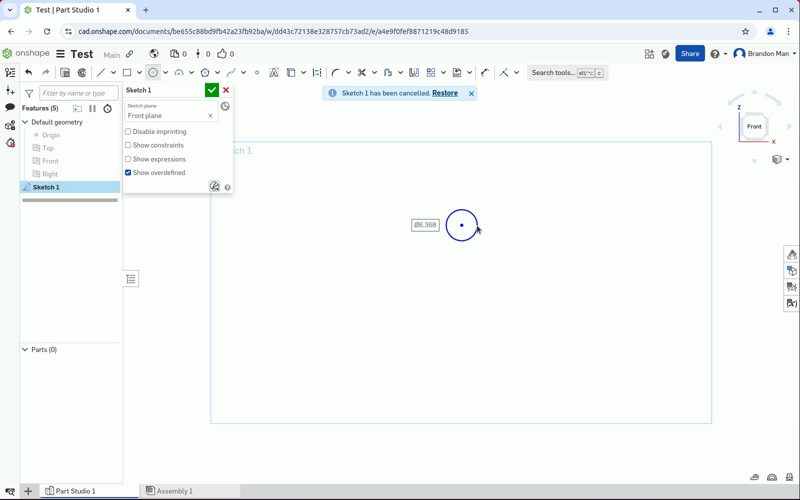
key(c)
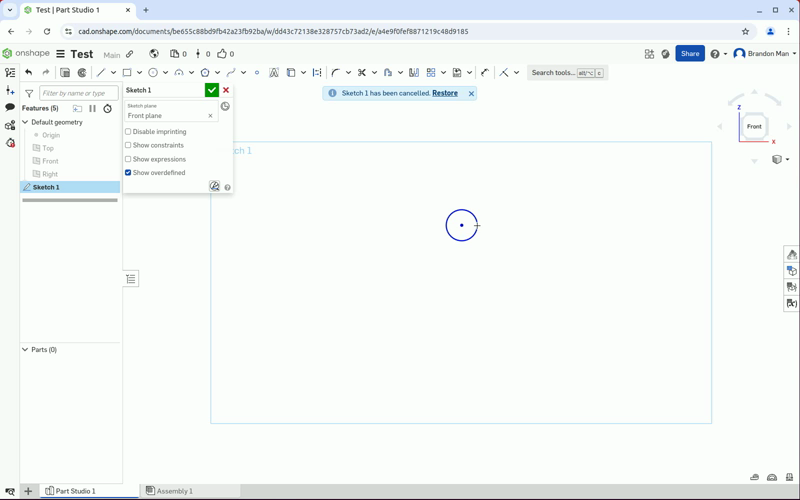
key_down(shift)
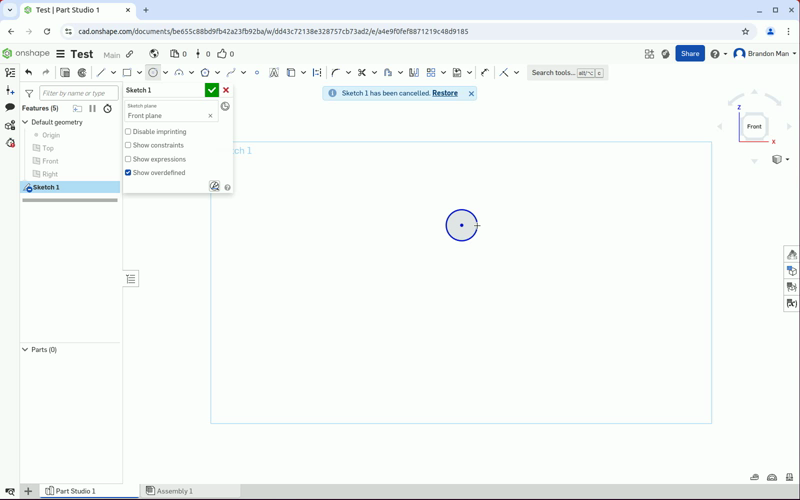
mouse_move(461, 225)
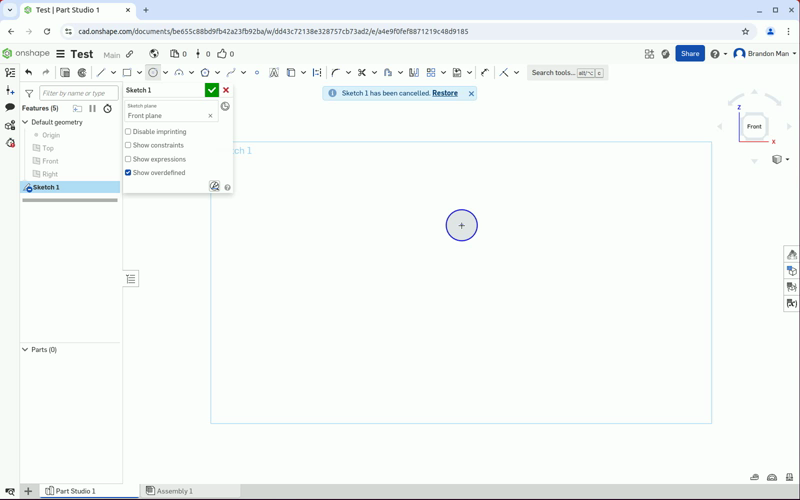
click(461, 225)
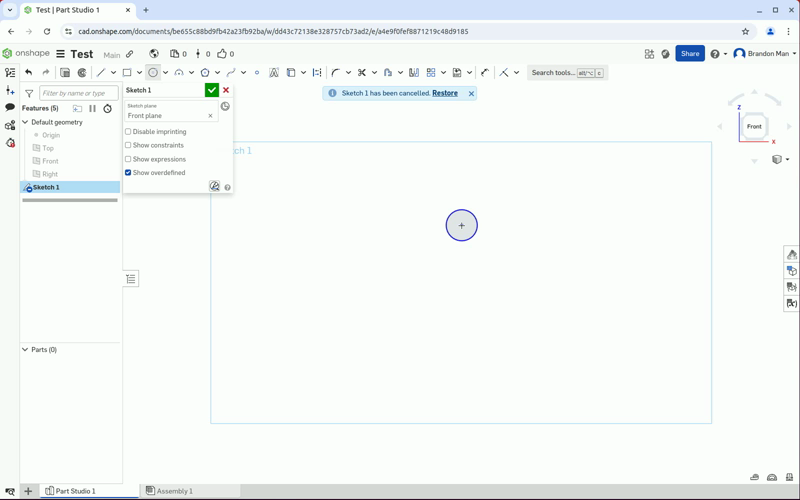
key_up(shift)
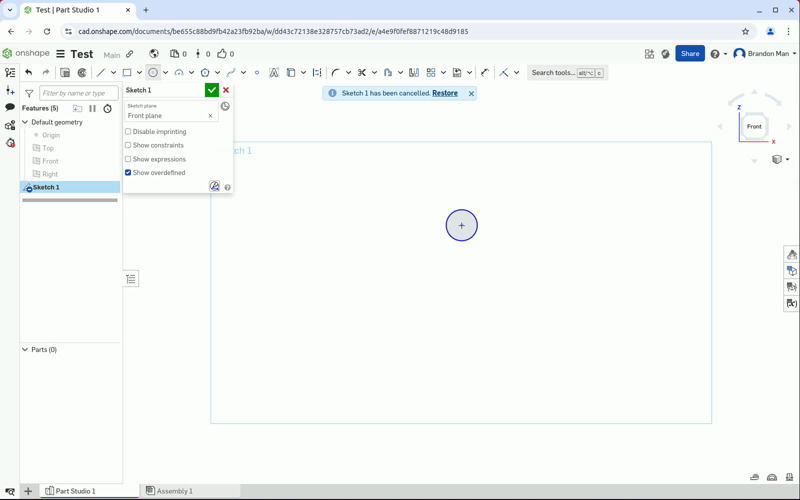
mouse_move(465, 225)
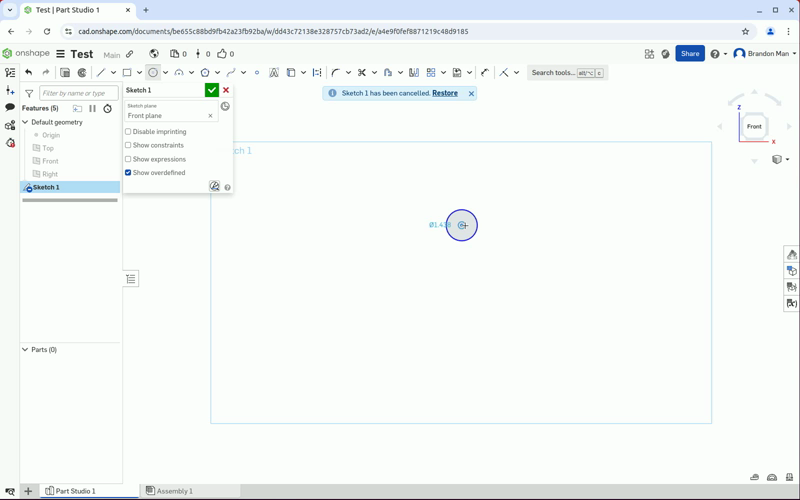
scroll(6)
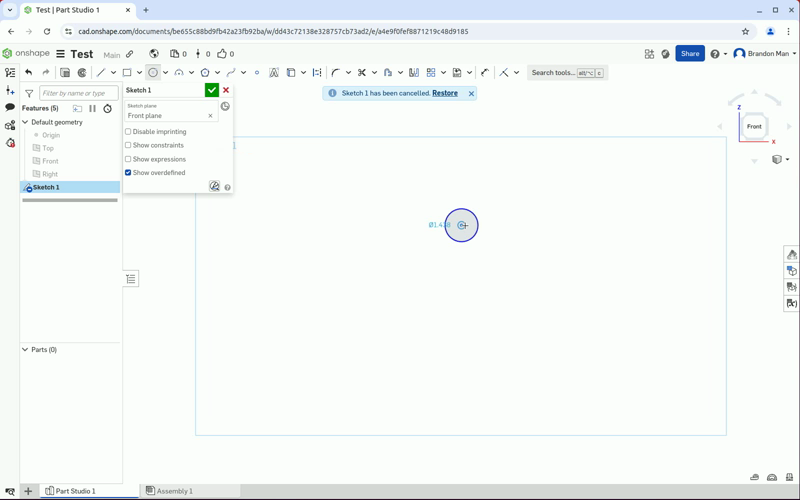
scroll(6)
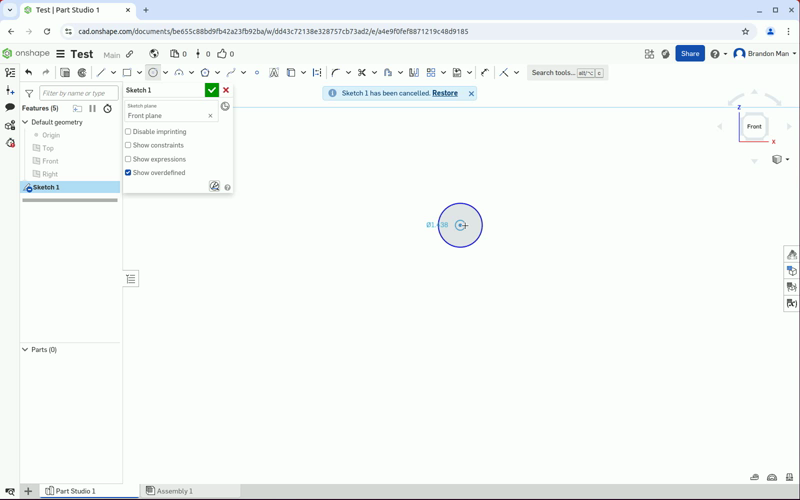
scroll(6)
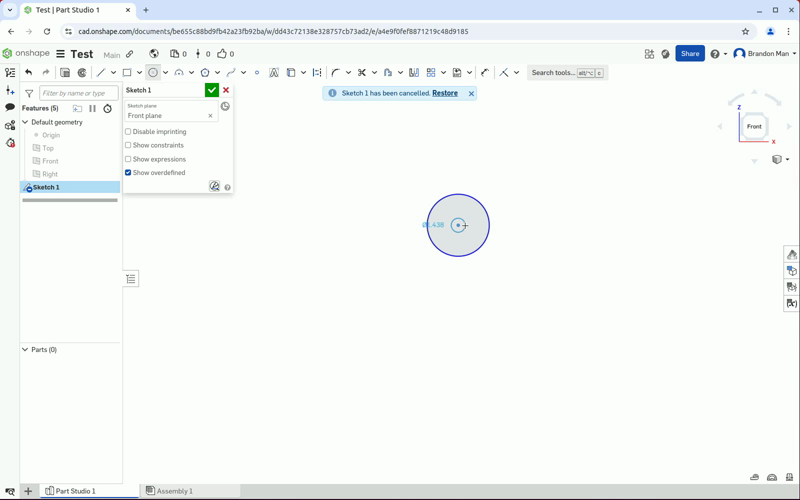
scroll(6)
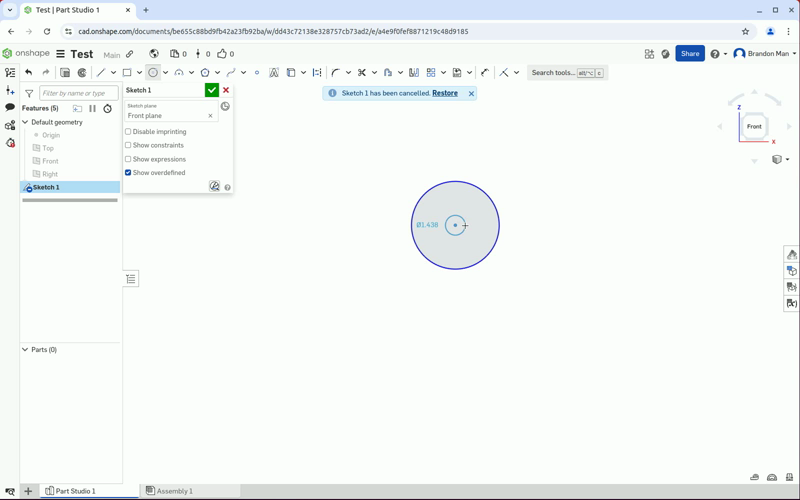
scroll(6)
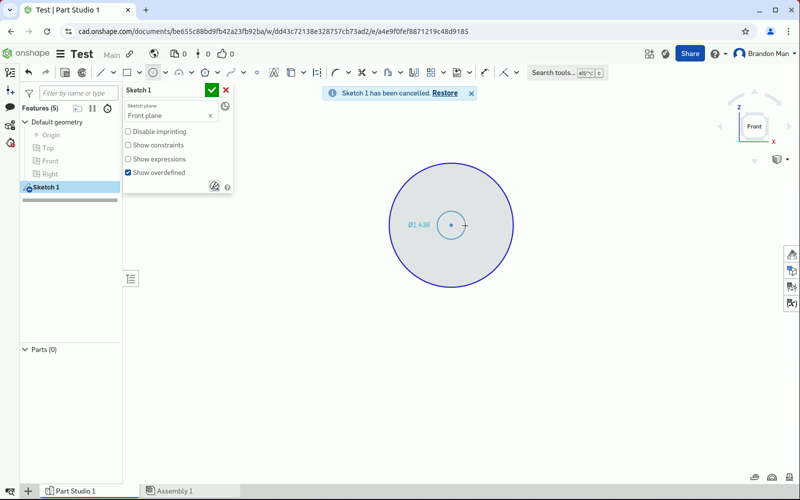
scroll(6)
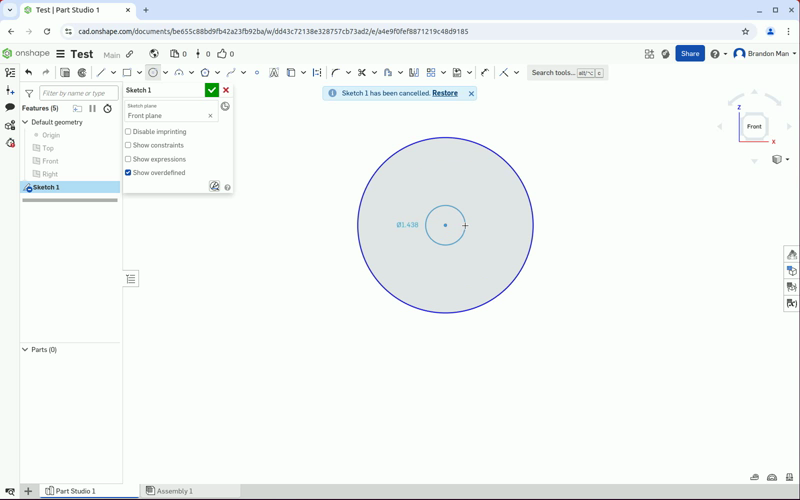
scroll(6)
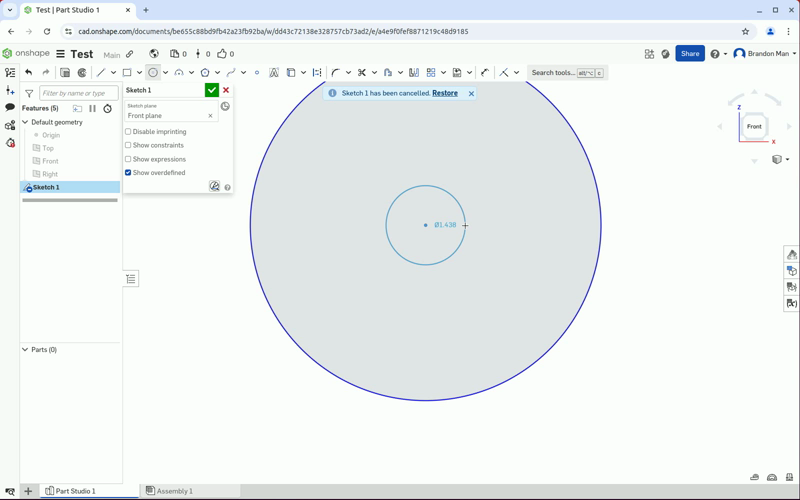
click(465, 225)
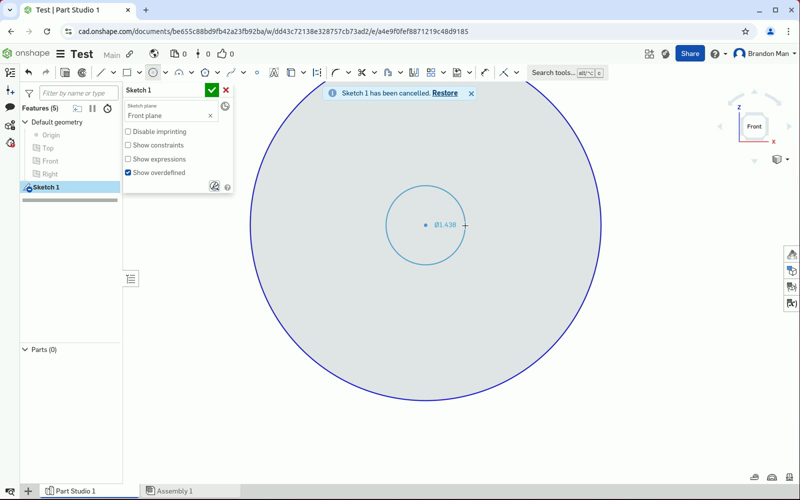
scroll(-6)
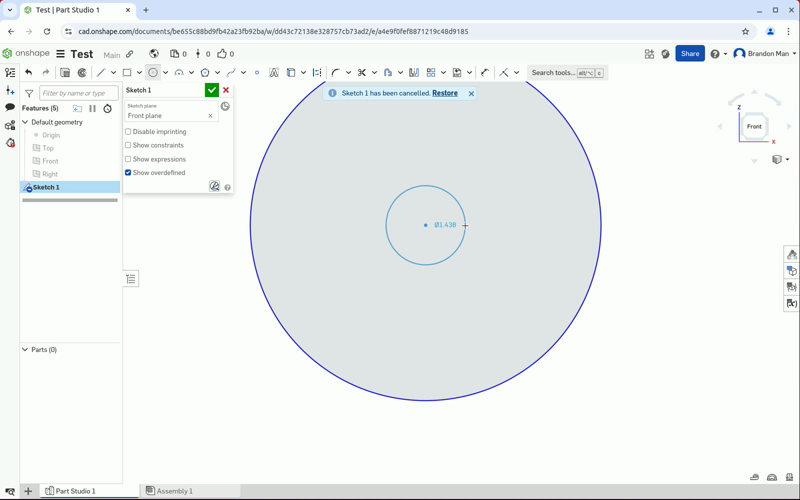
scroll(-6)
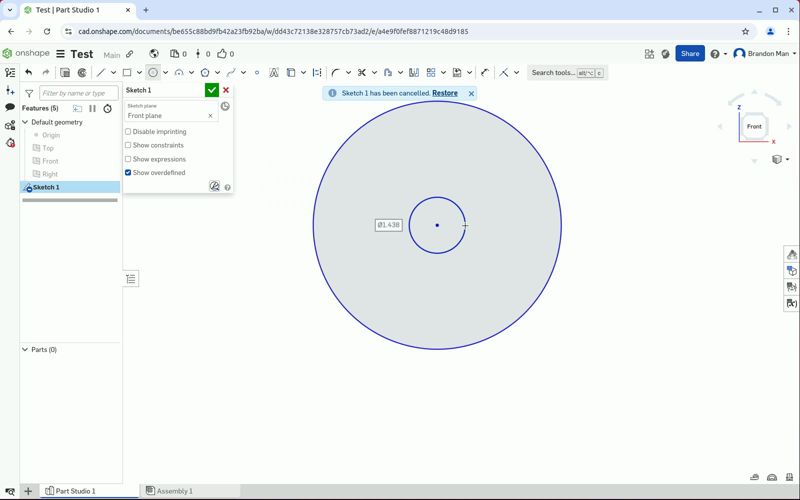
scroll(-6)
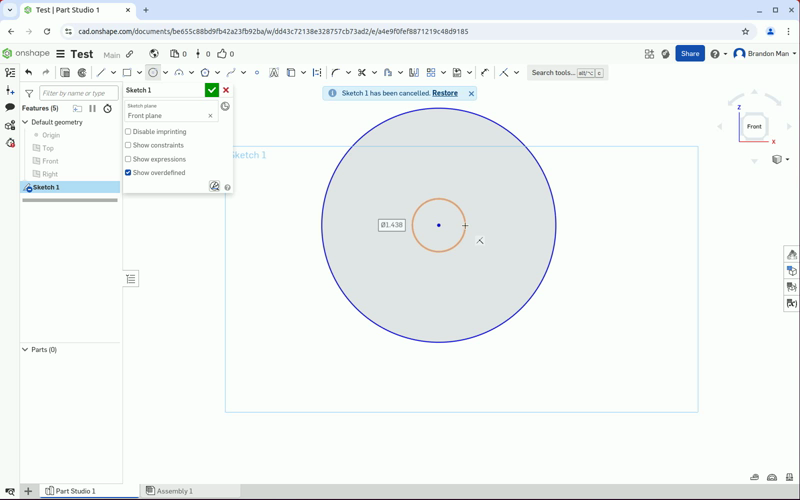
scroll(-6)
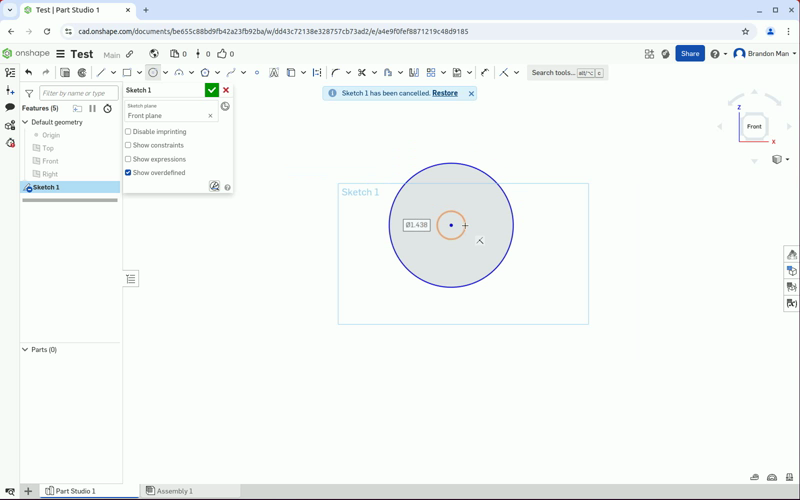
scroll(-6)
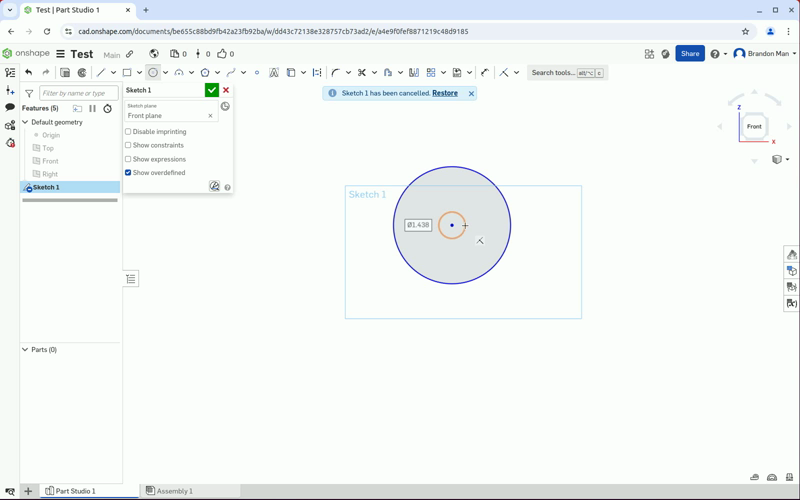
scroll(-6)
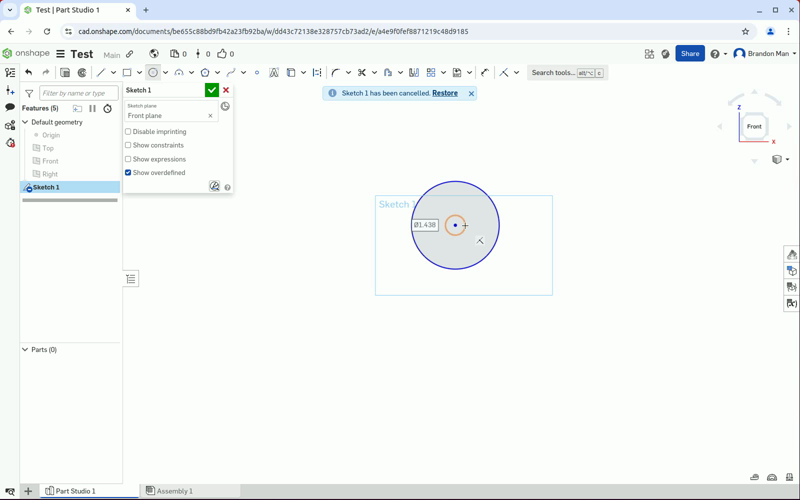
scroll(-6)
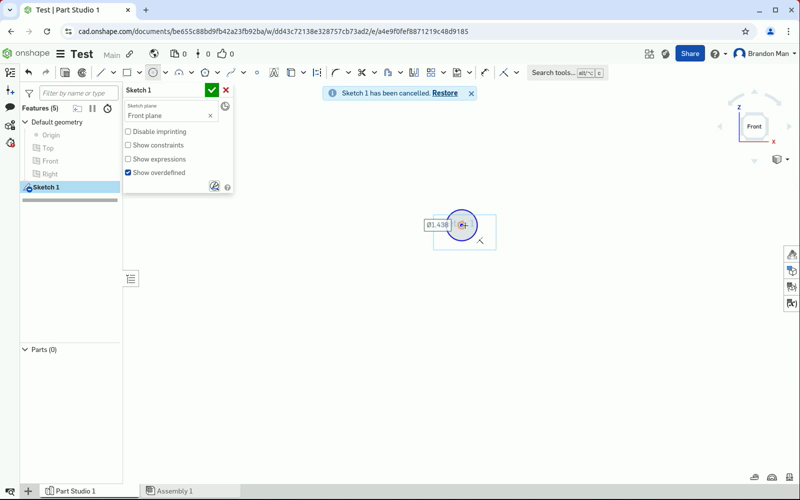
key(esc)
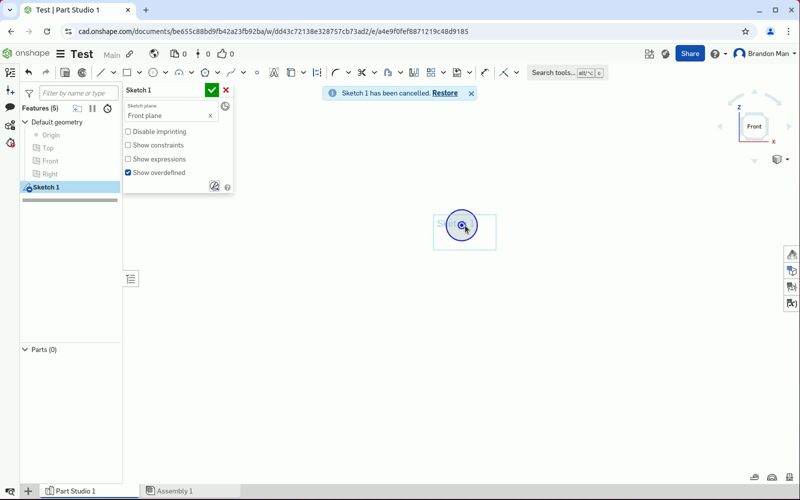
mouse_move(466, 230)
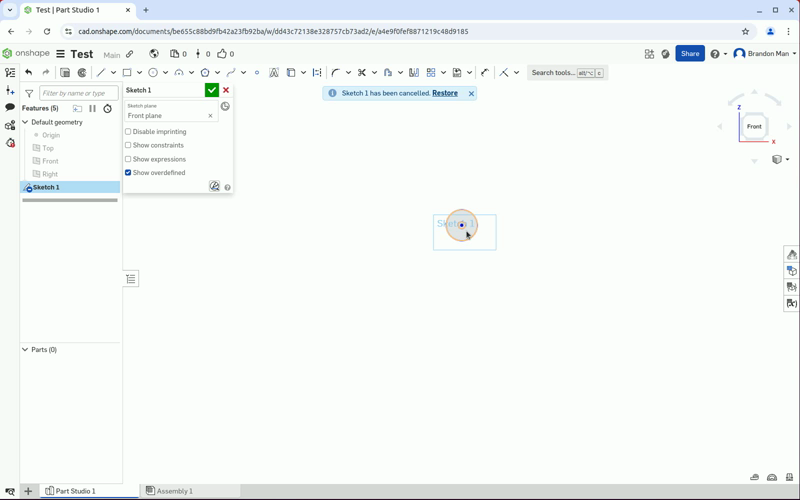
scroll(6)
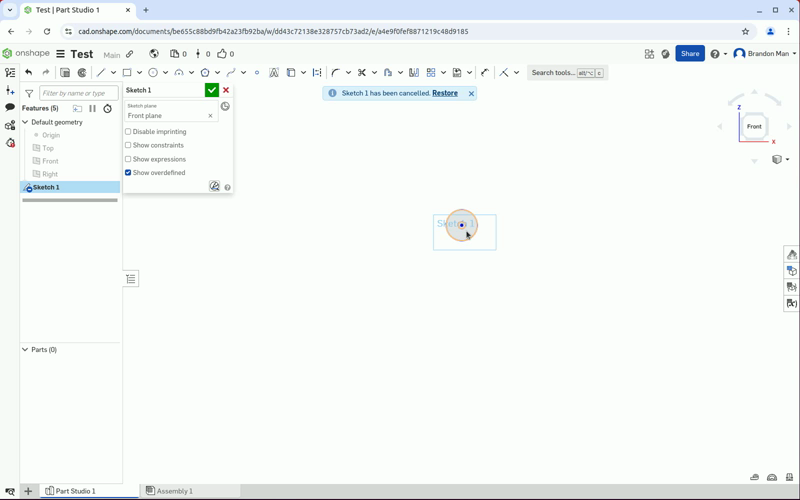
scroll(6)
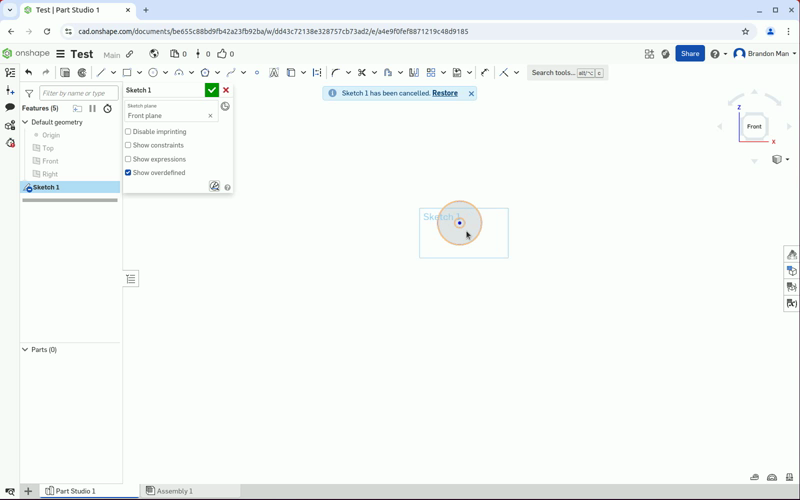
scroll(6)
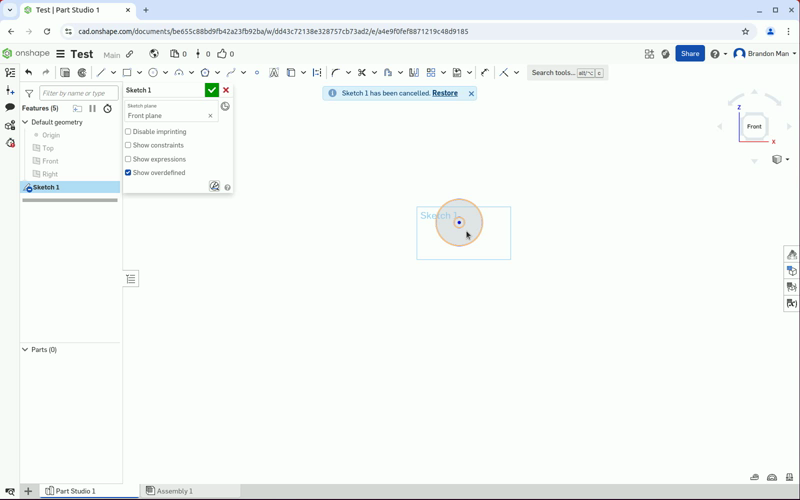
scroll(6)
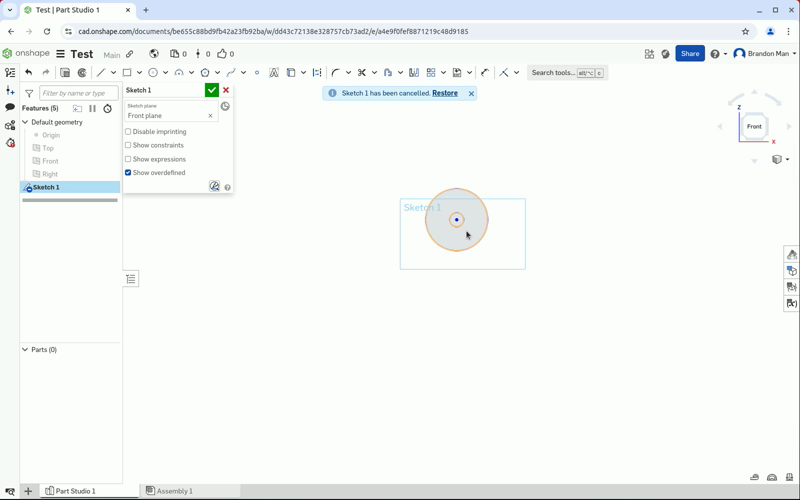
scroll(6)
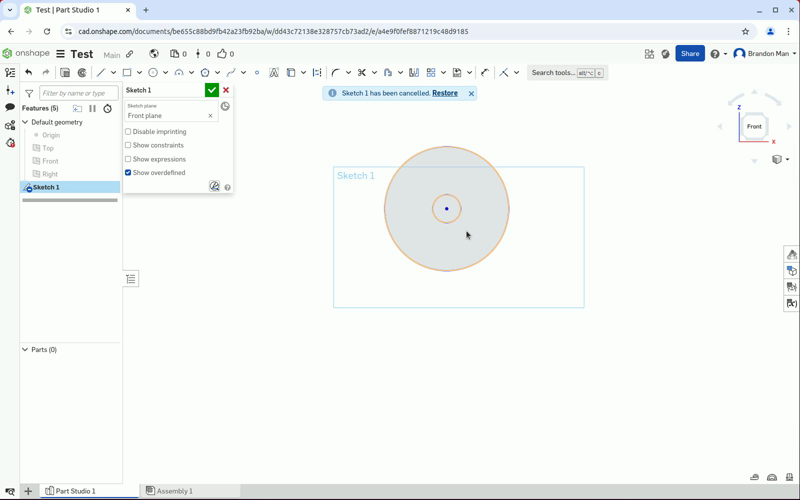
scroll(6)
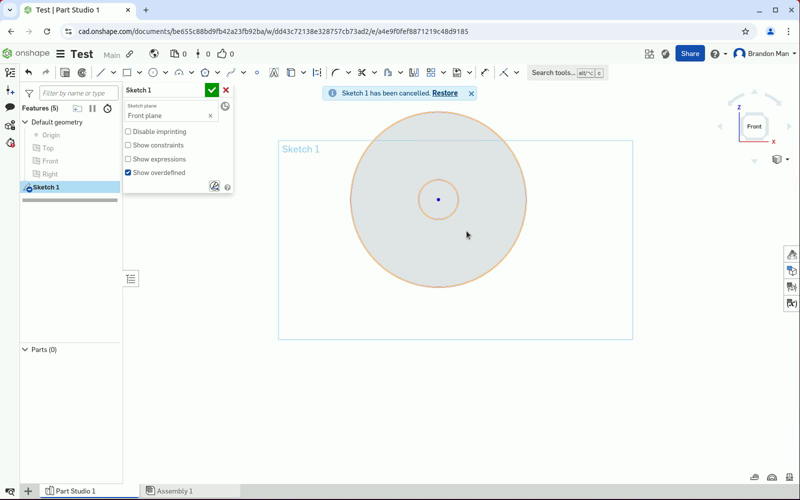
scroll(6)
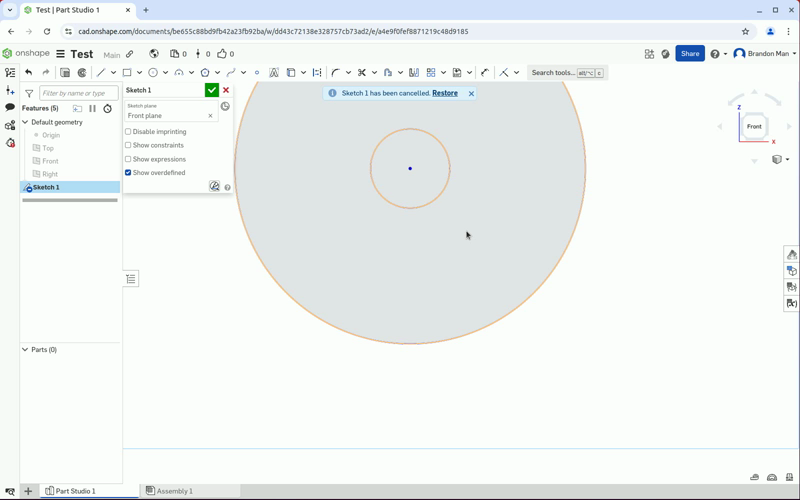
click(466, 230)
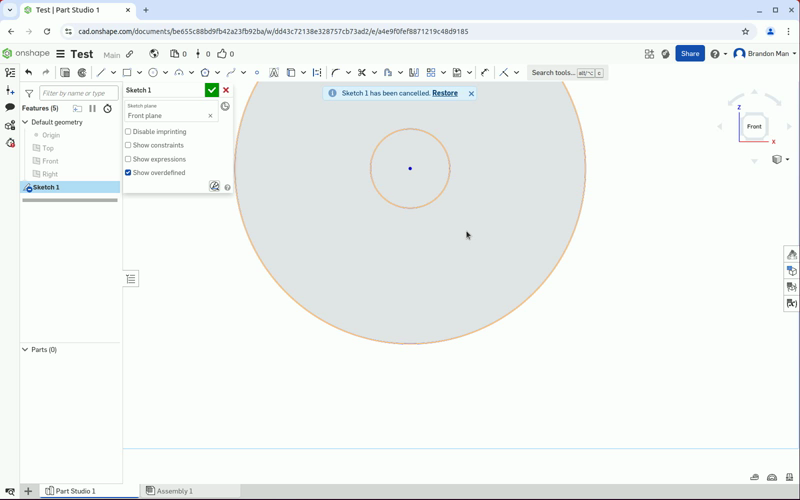
scroll(-6)
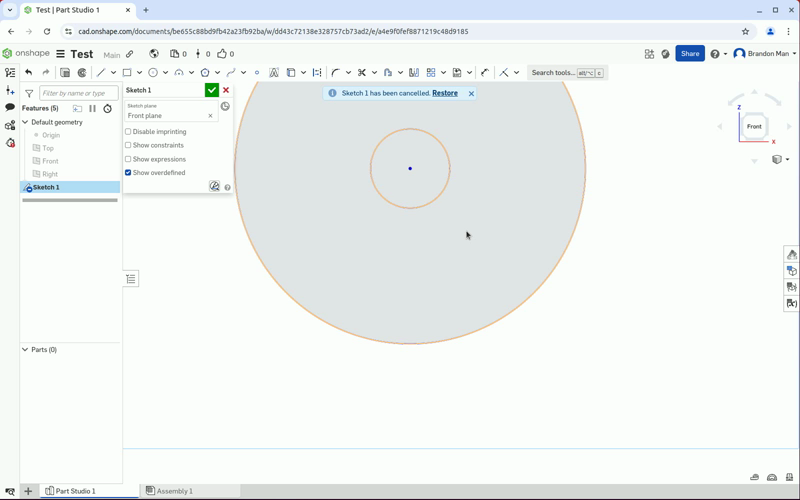
scroll(-6)
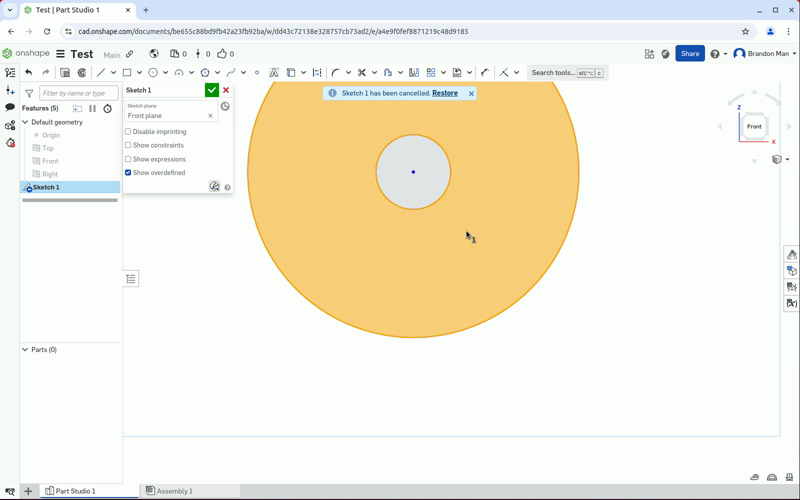
scroll(-6)
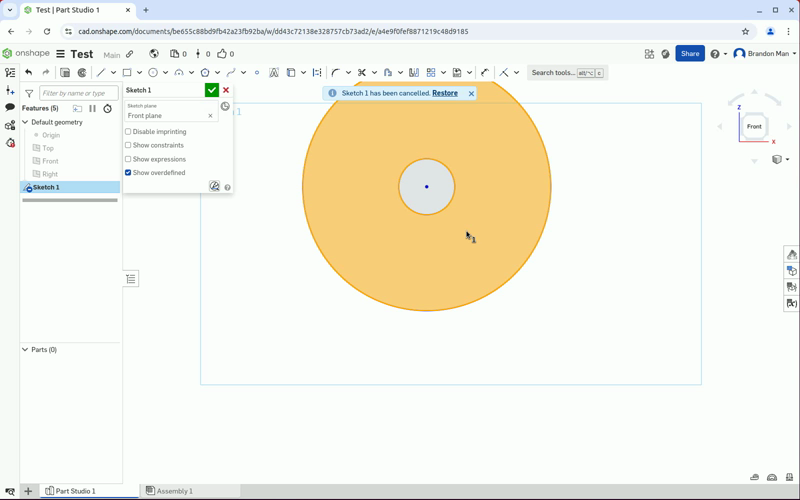
scroll(-6)
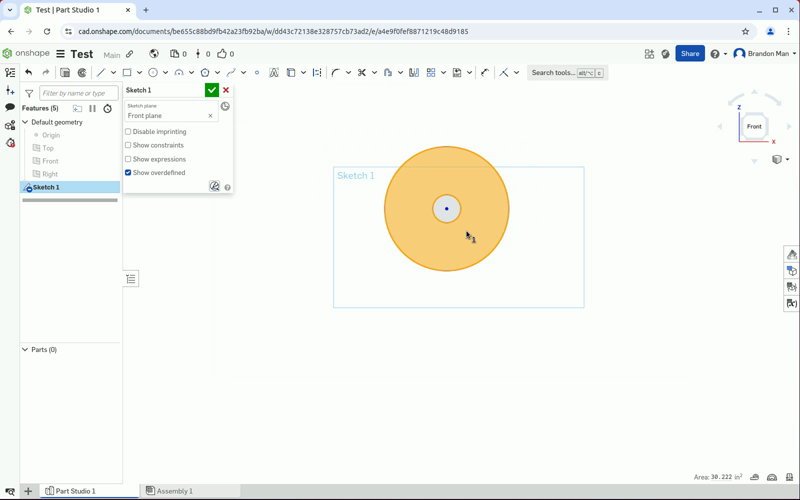
scroll(-6)
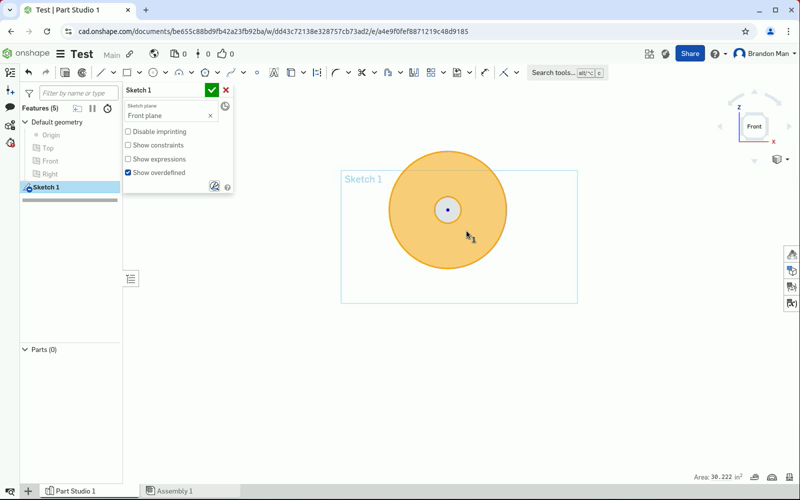
scroll(-6)
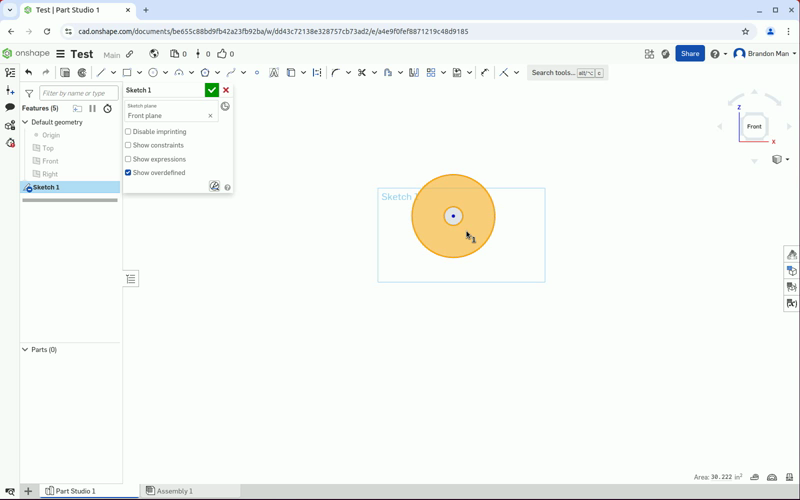
scroll(-6)
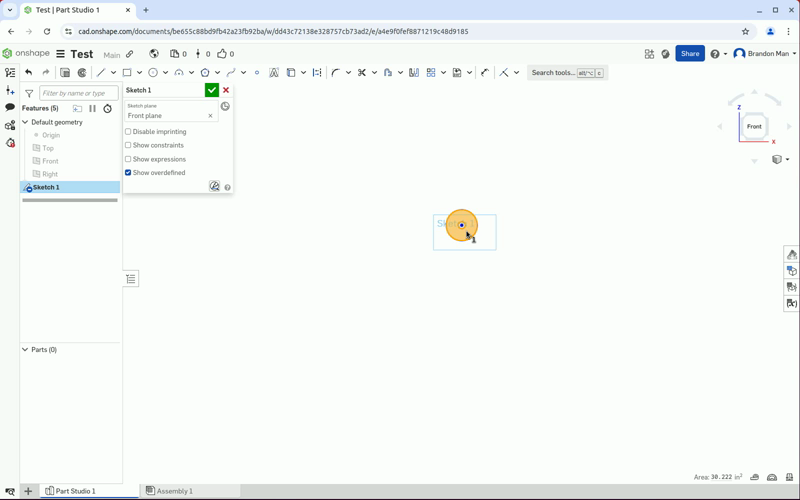
mouse_move(73, 352)
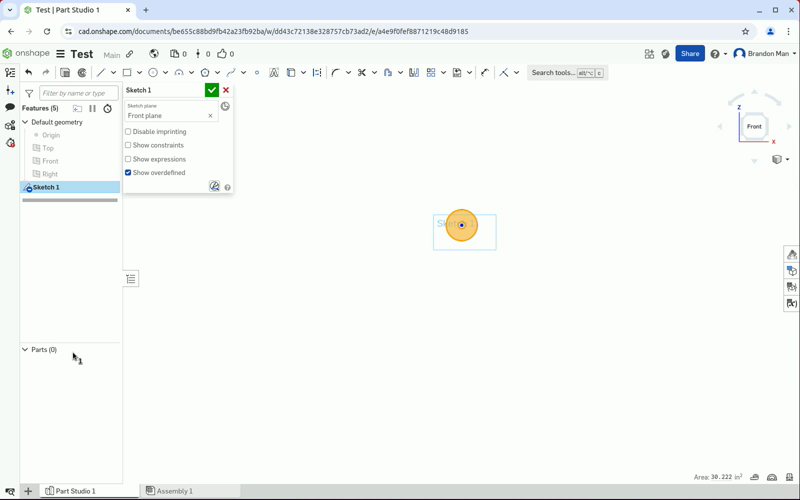
key(shift+y)
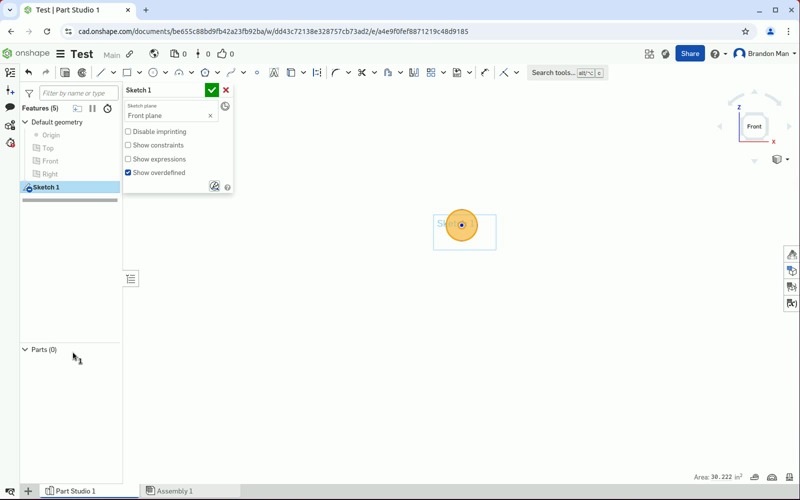
key(shift+e)
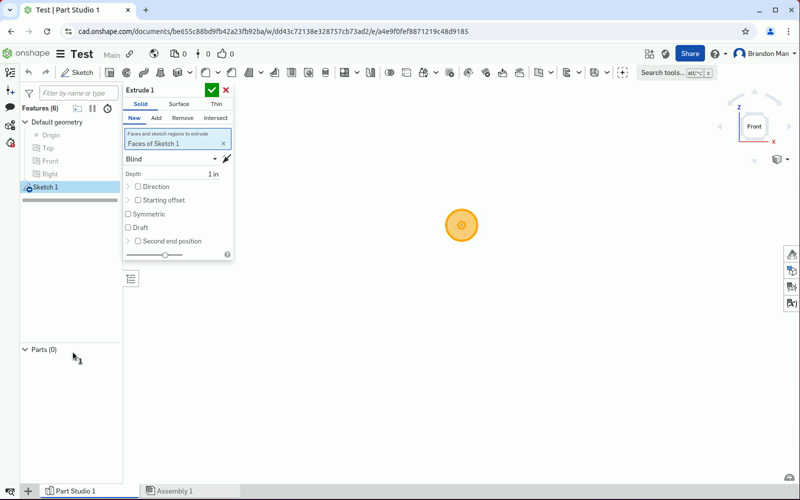
mouse_move(143, 106)
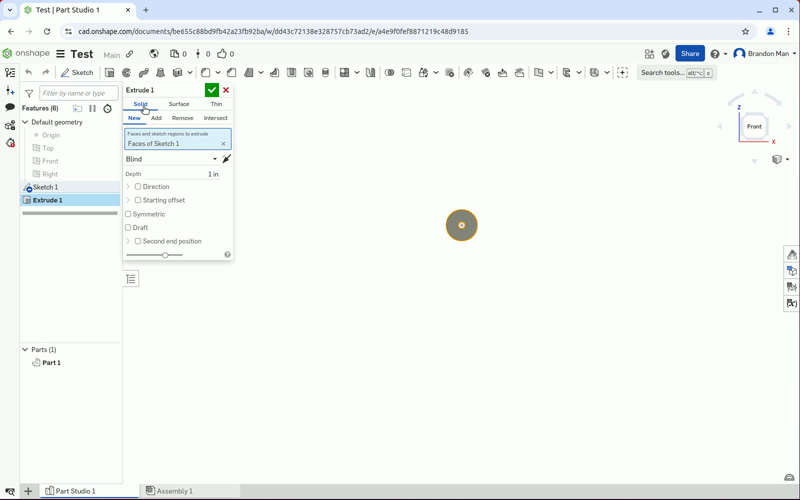
click(143, 106)
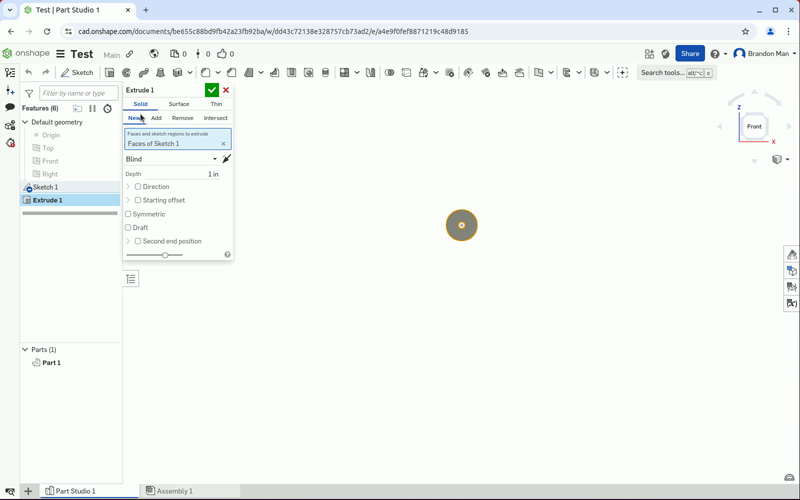
mouse_move(137, 120)
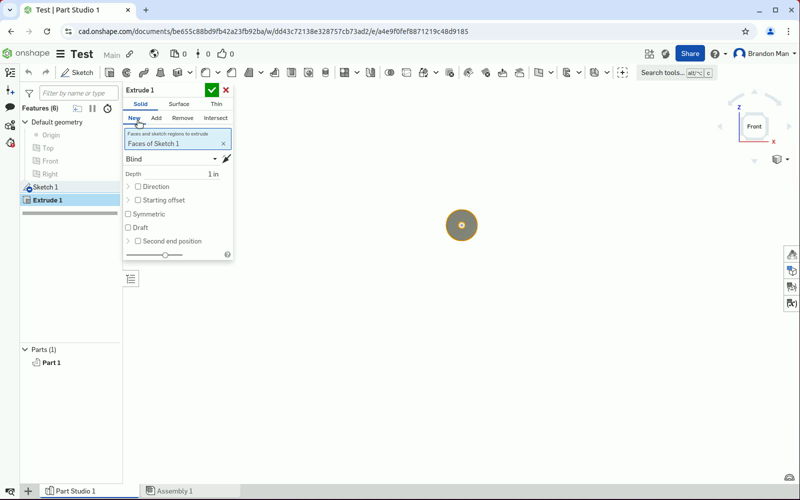
click(137, 120)
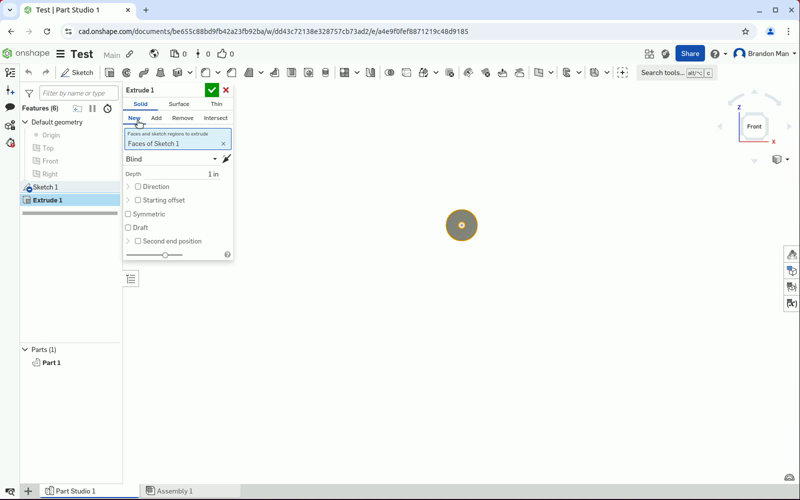
key(tab, 4)
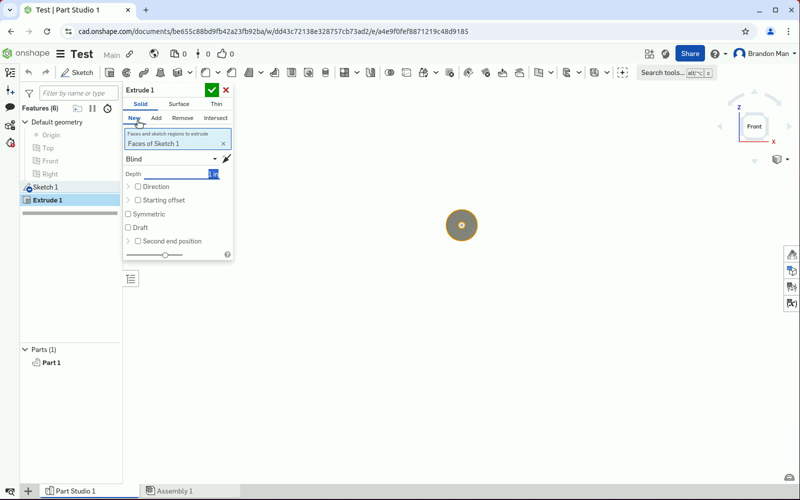
text(0.481)
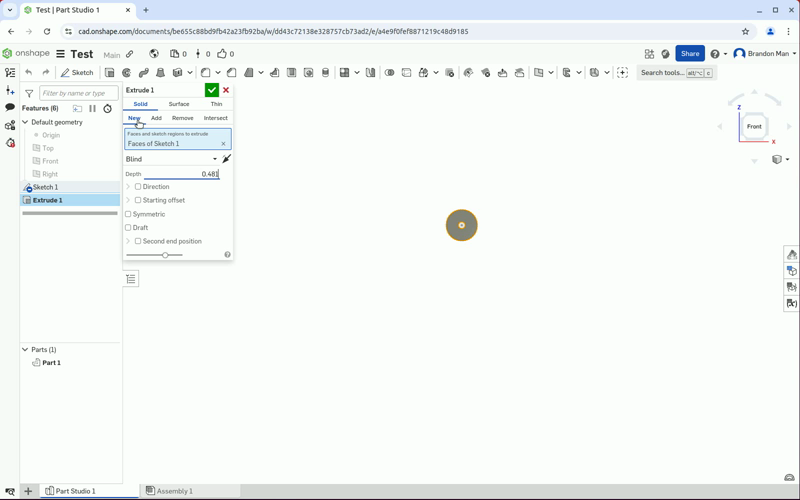
key(enter)
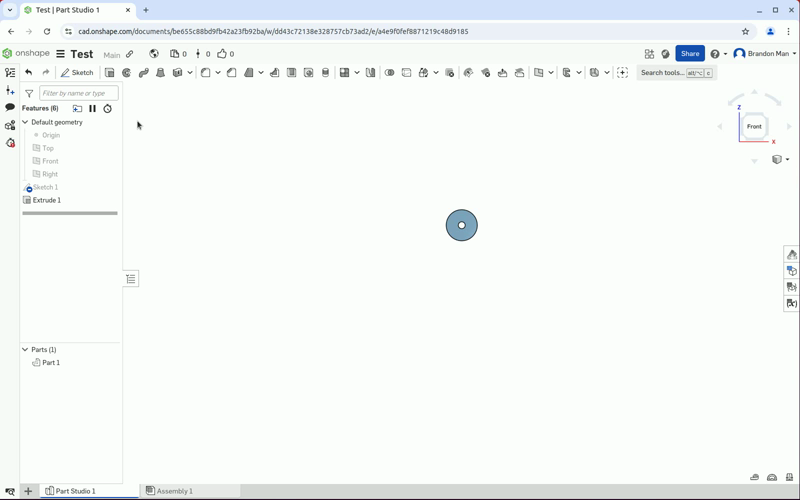
key(shift+h)
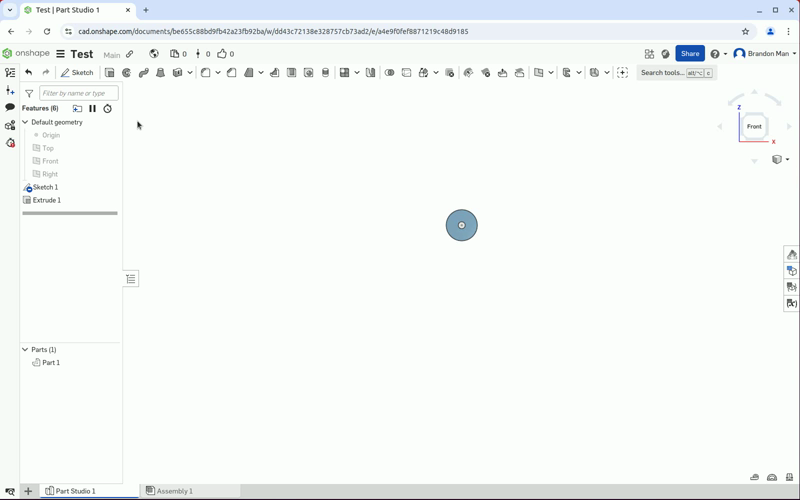
key(shift+h)
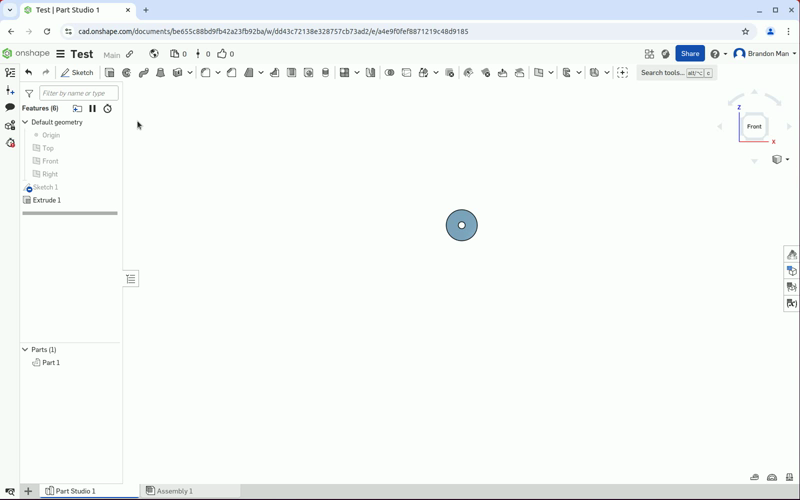
mouse_move(73, 189)
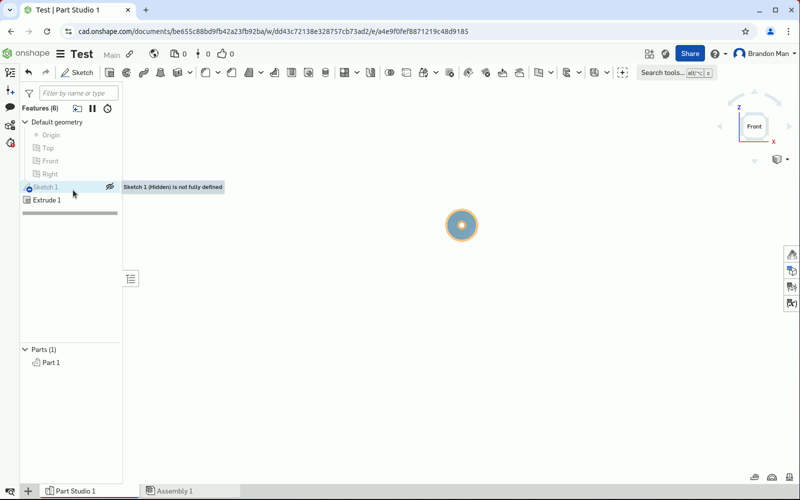
click(73, 189)
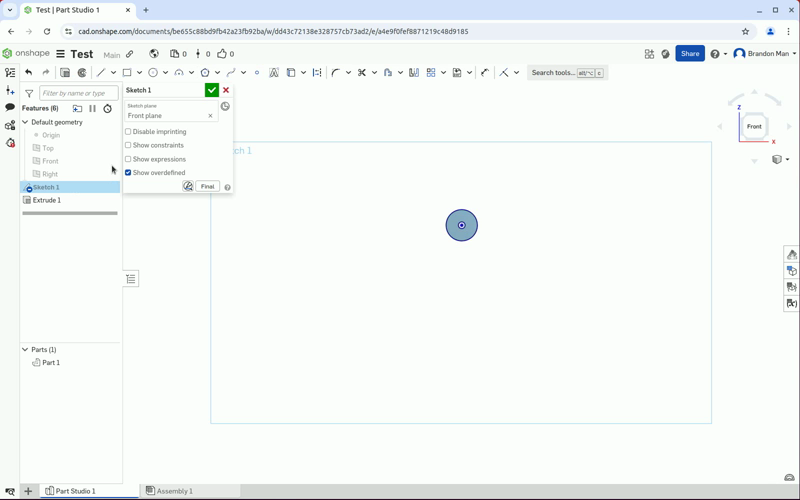
mouse_move(229, 92)
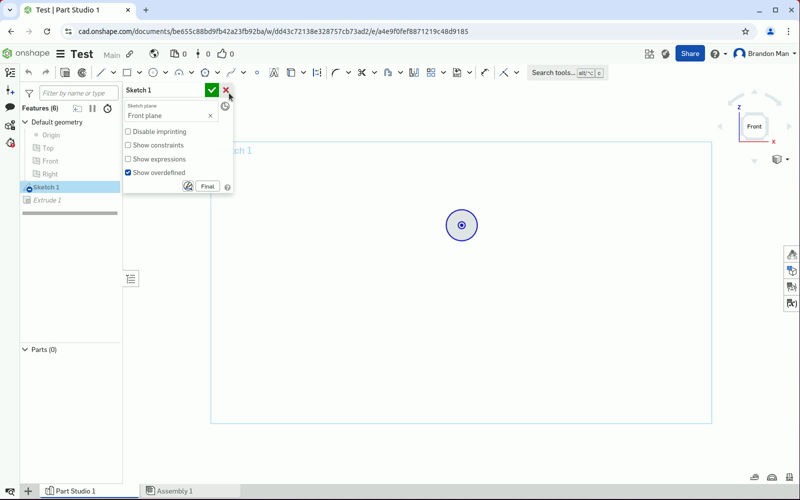
click(229, 92)
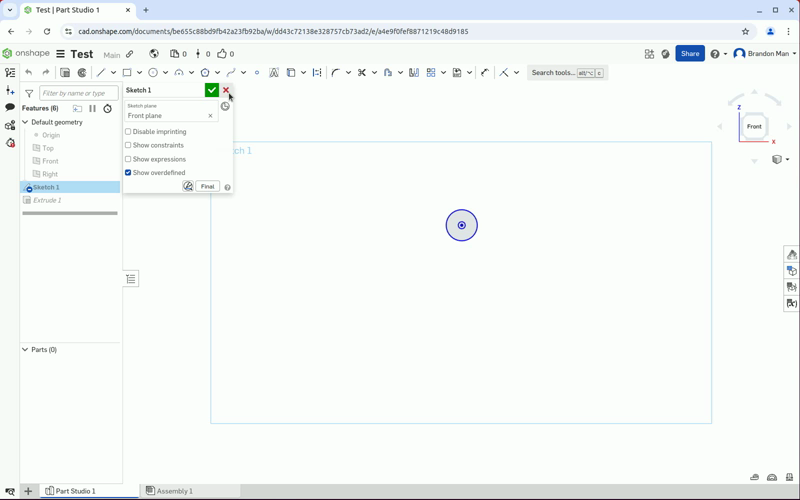
key(shift+s)
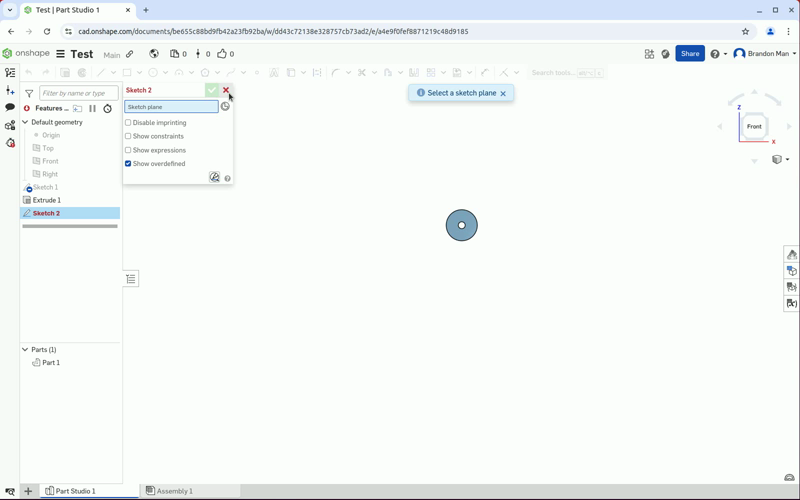
mouse_move(73, 163)
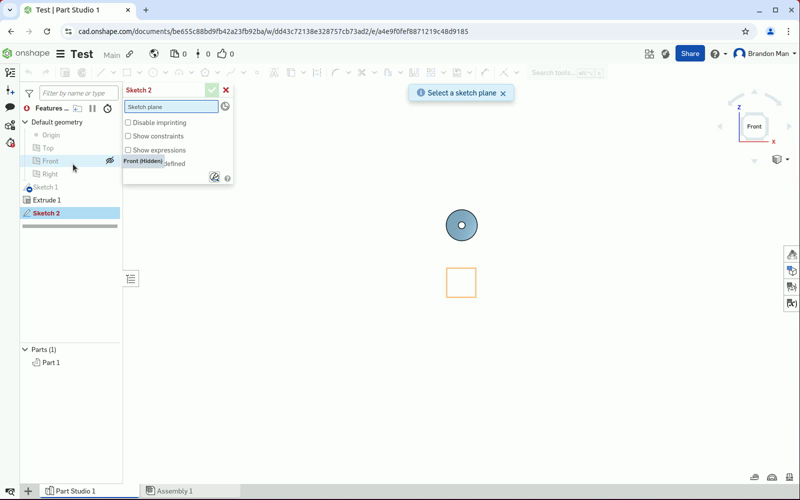
click(73, 163)
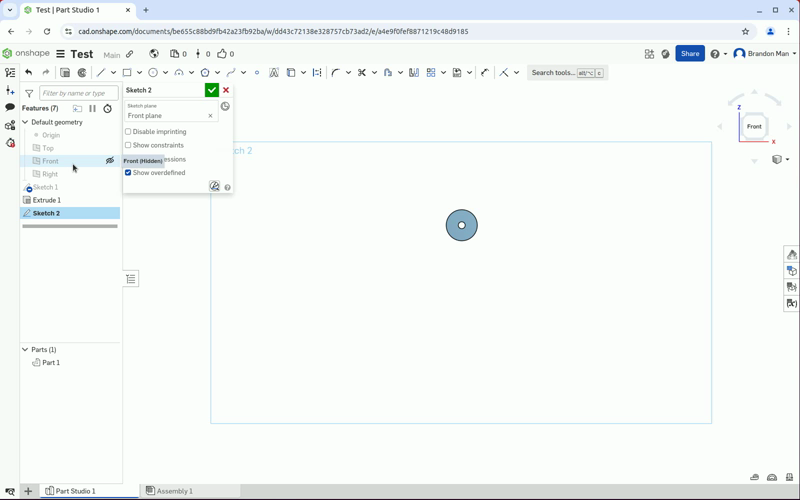
mouse_move(73, 352)
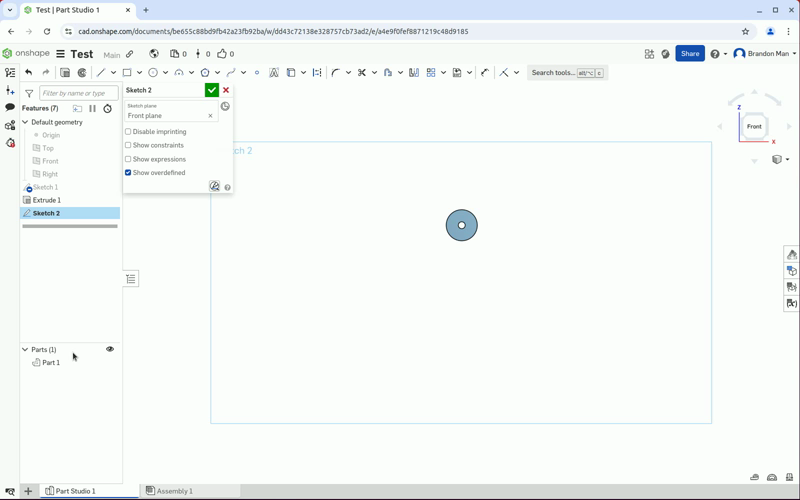
key(y)
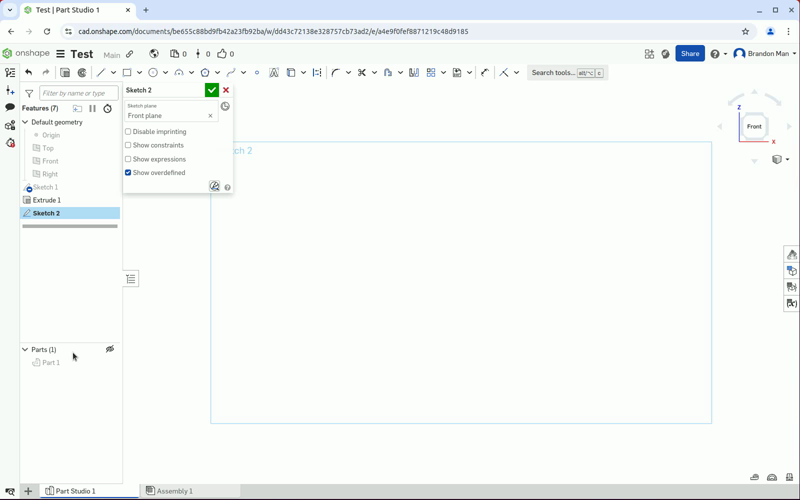
key(l)
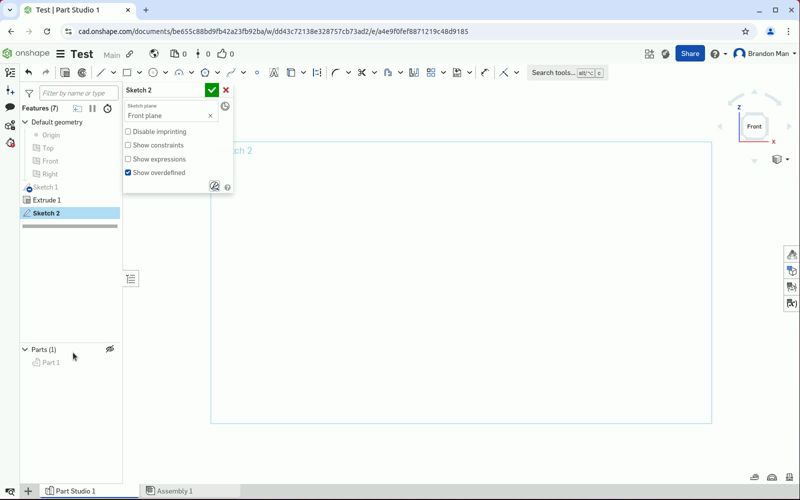
key_down(shift)
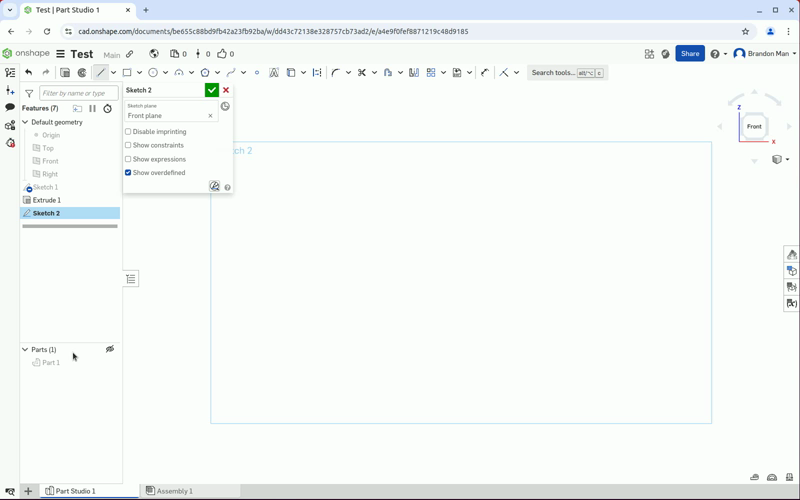
mouse_move(419, 290)
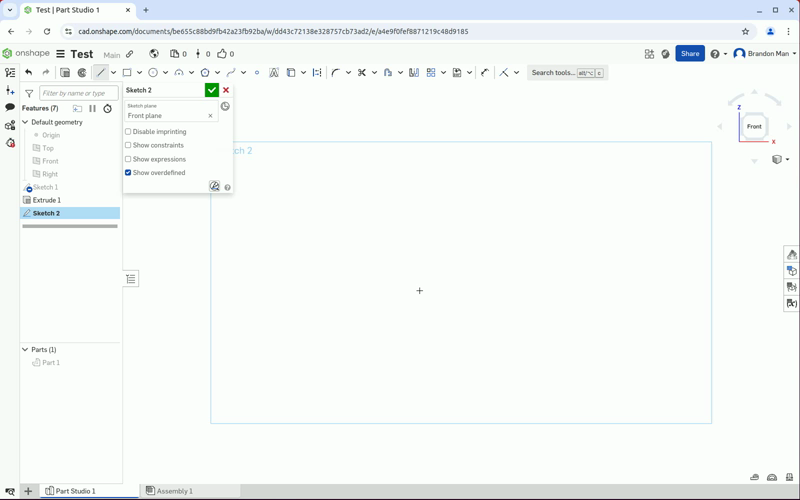
click(419, 290)
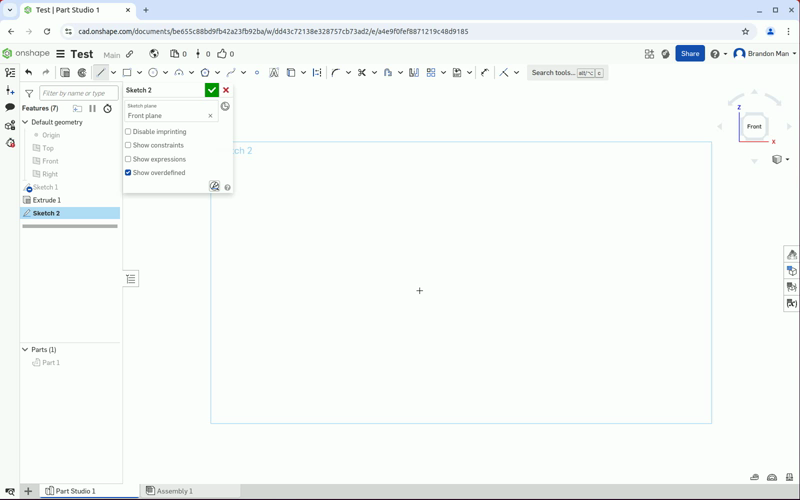
key_up(shift)
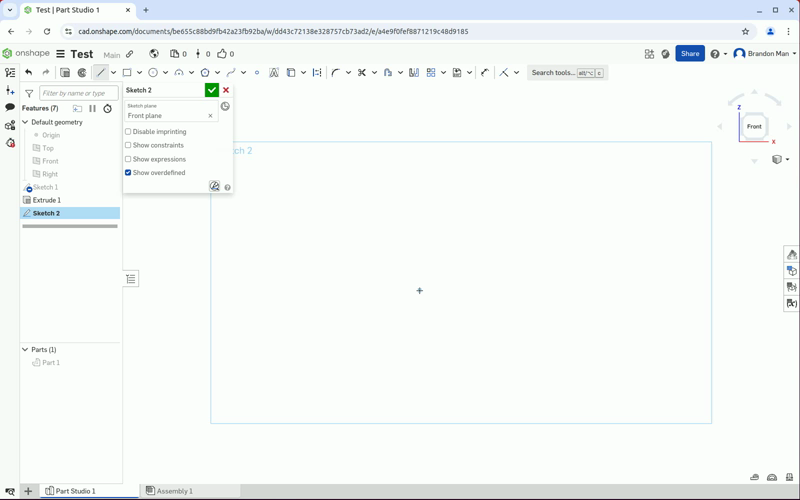
key_down(shift)
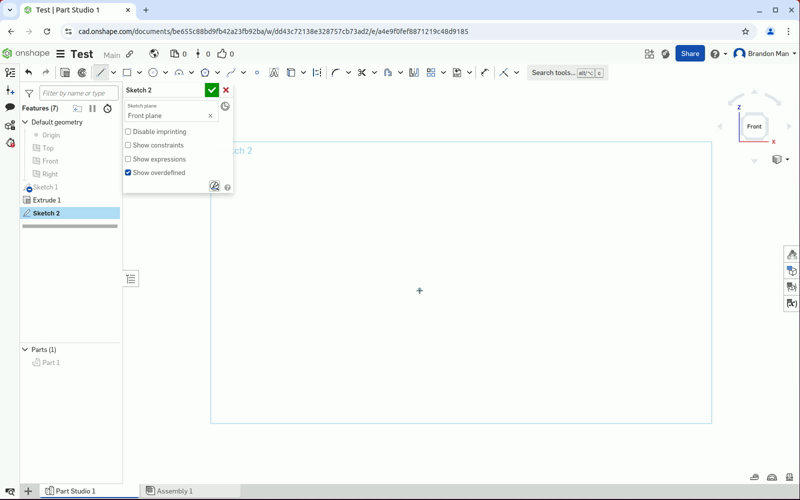
mouse_move(449, 290)
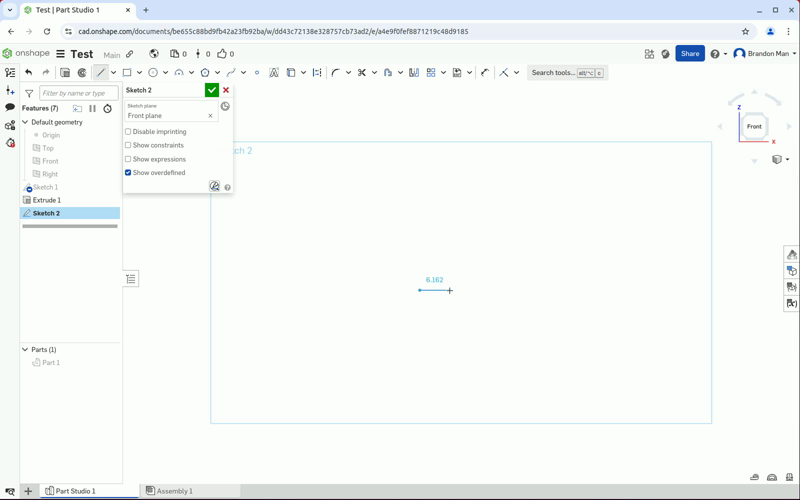
mouse_move(460, 291)
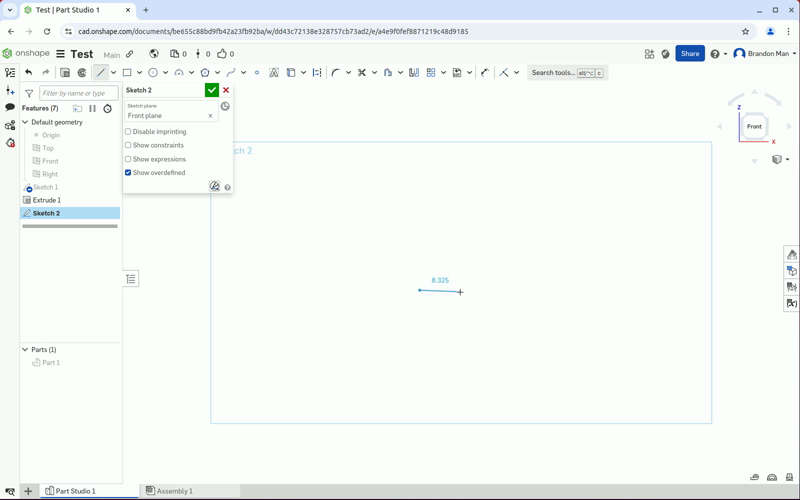
click(460, 291)
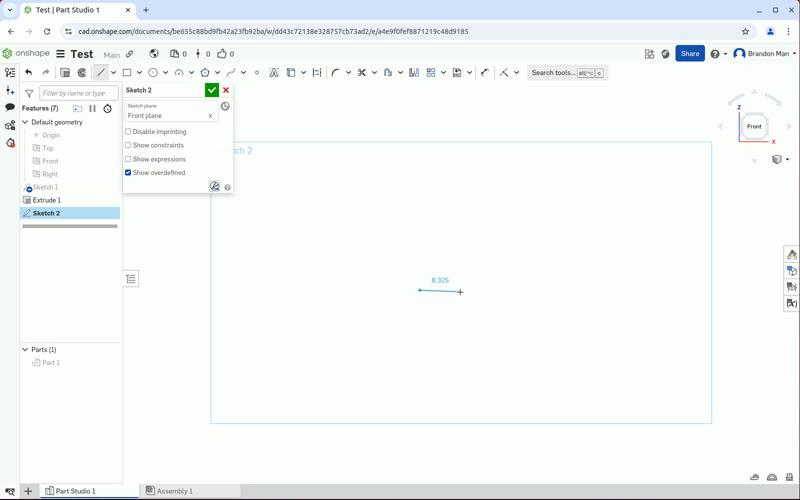
key_up(shift)
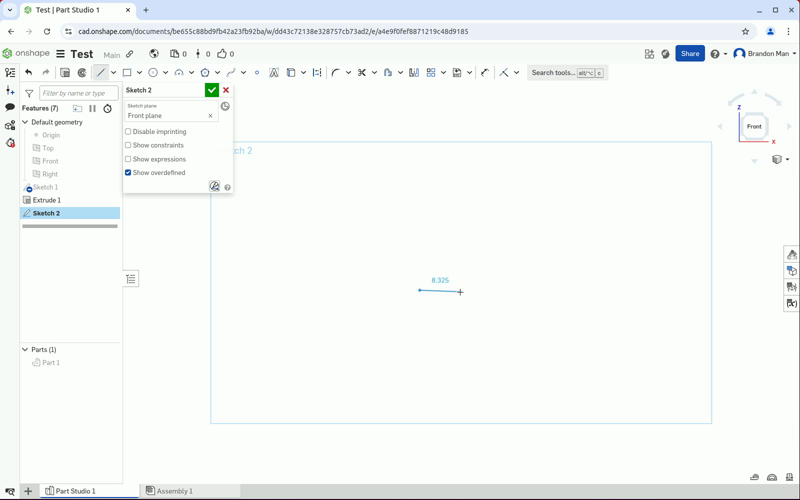
key(esc)
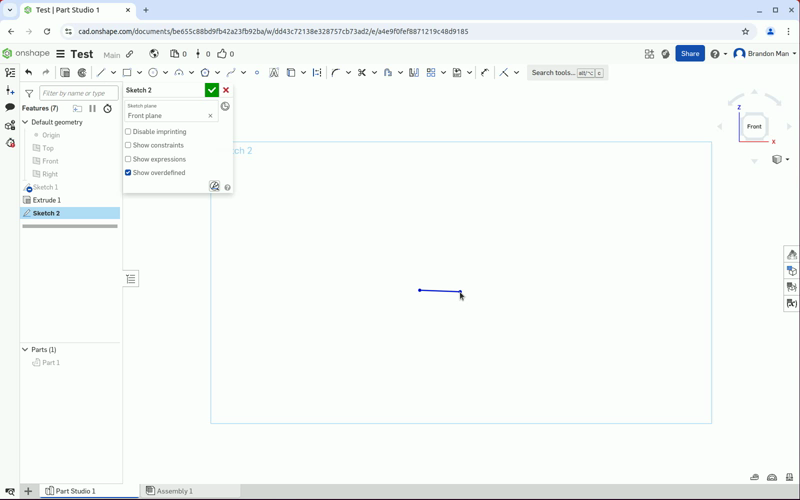
key(a)
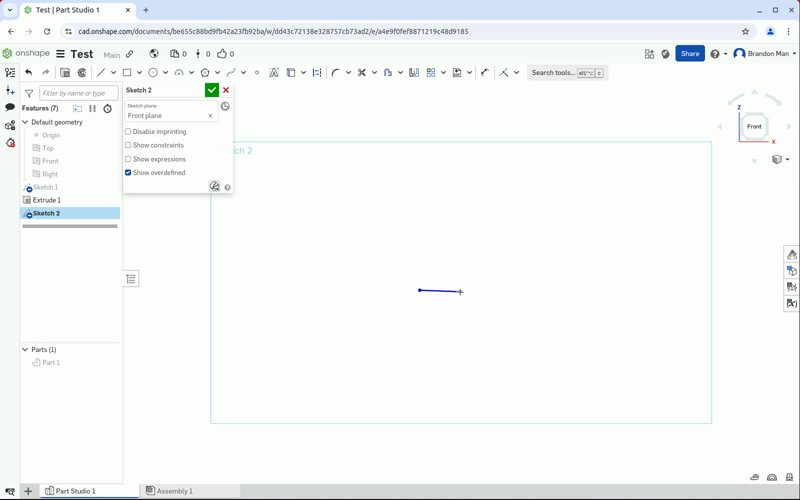
mouse_move(460, 291)
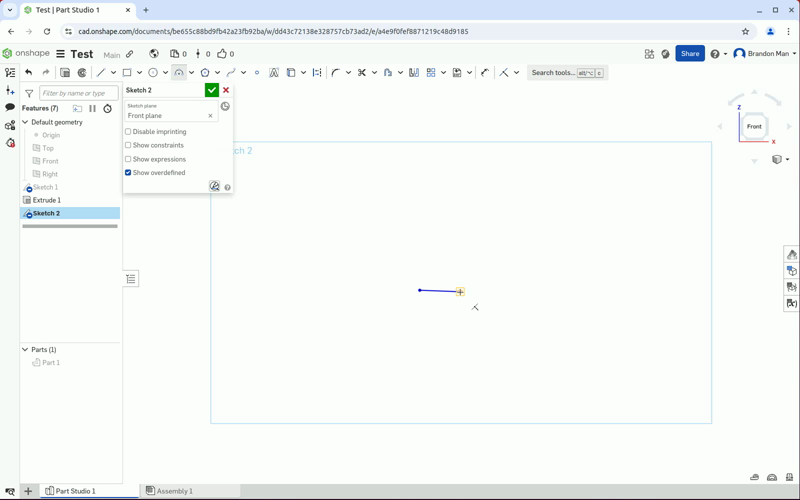
click(460, 291)
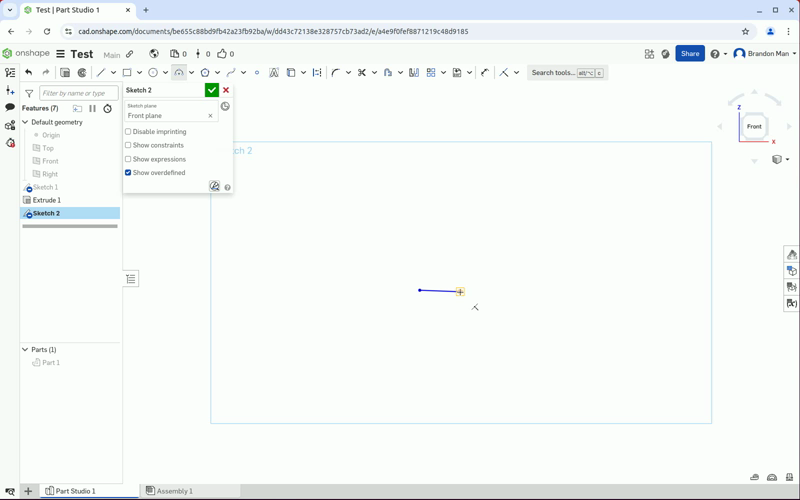
key_down(shift)
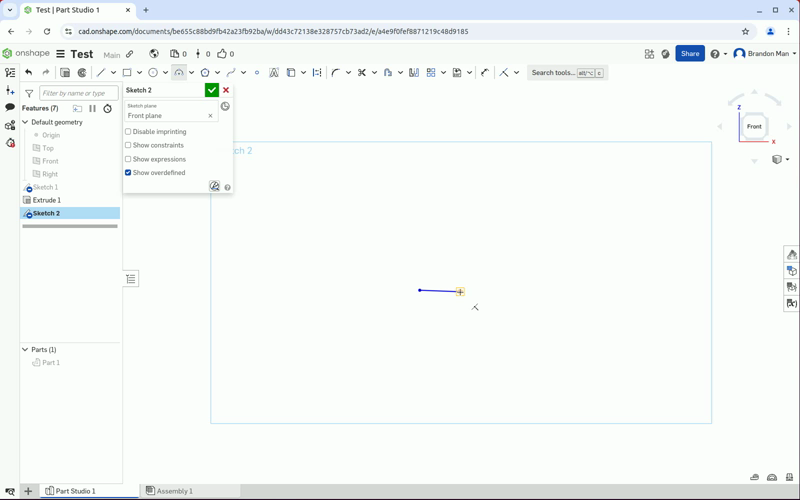
mouse_move(469, 282)
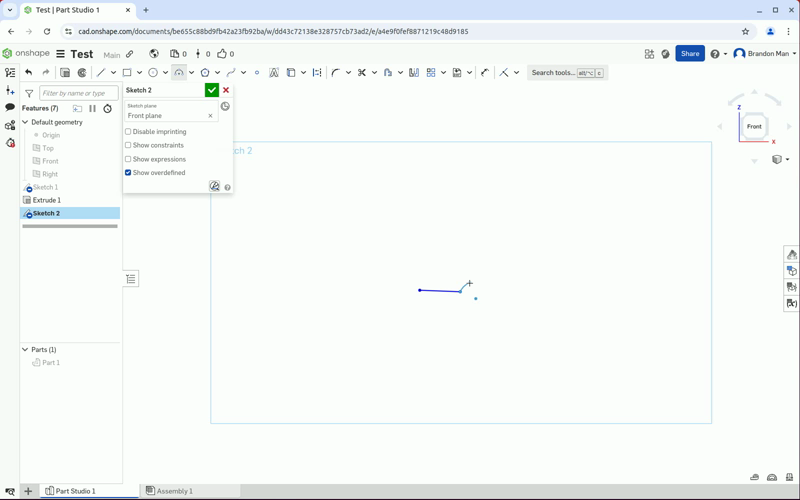
click(469, 282)
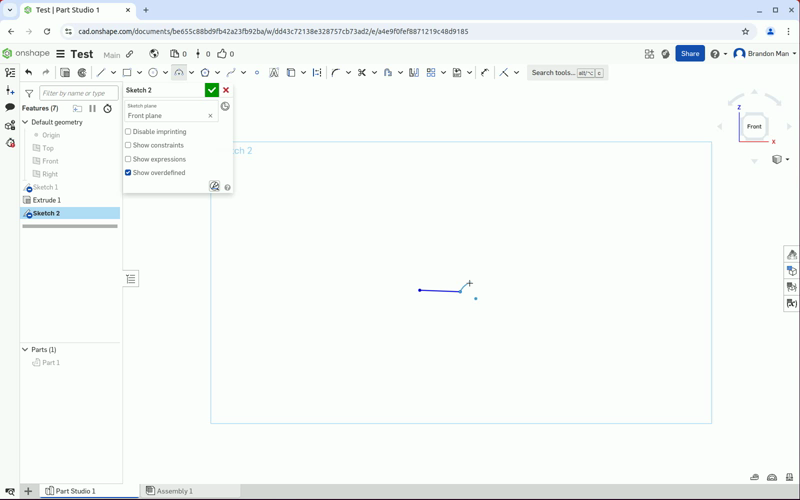
mouse_move(454, 276)
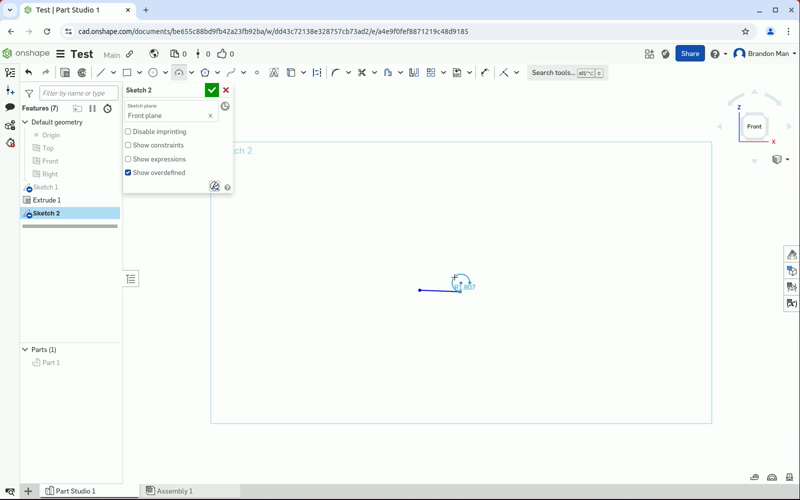
click(454, 276)
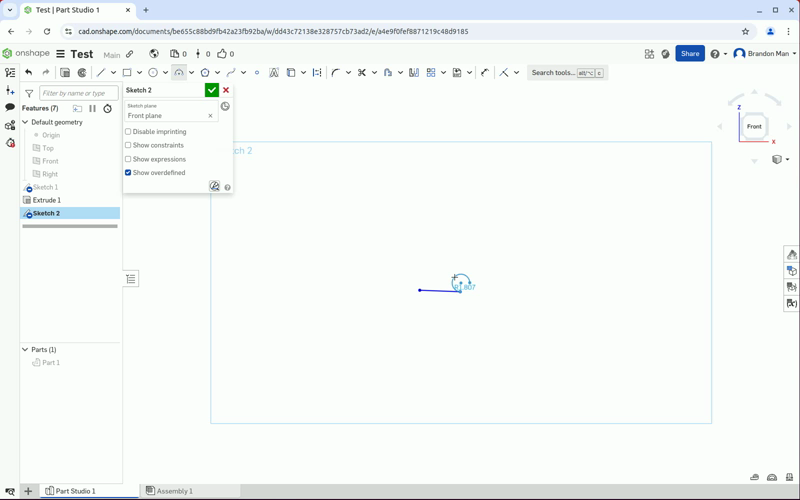
key_up(shift)
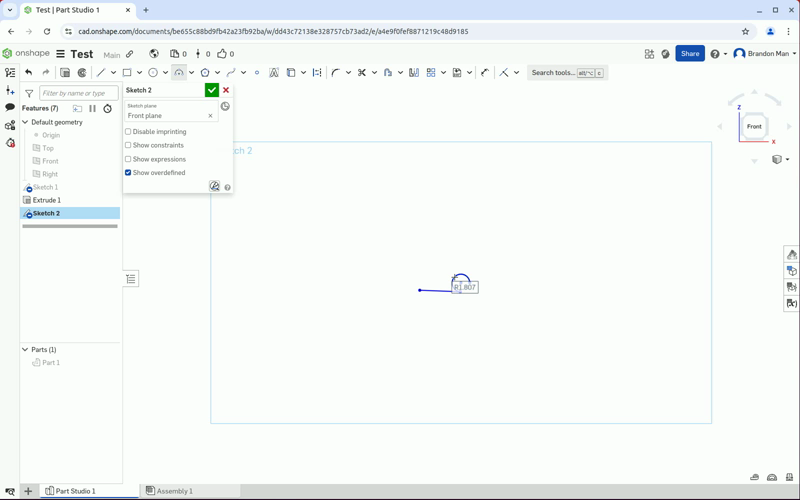
key(esc)
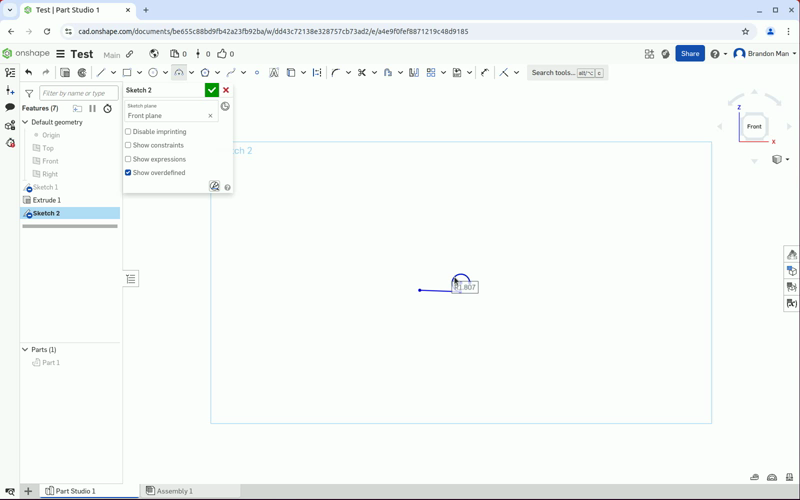
key(l)
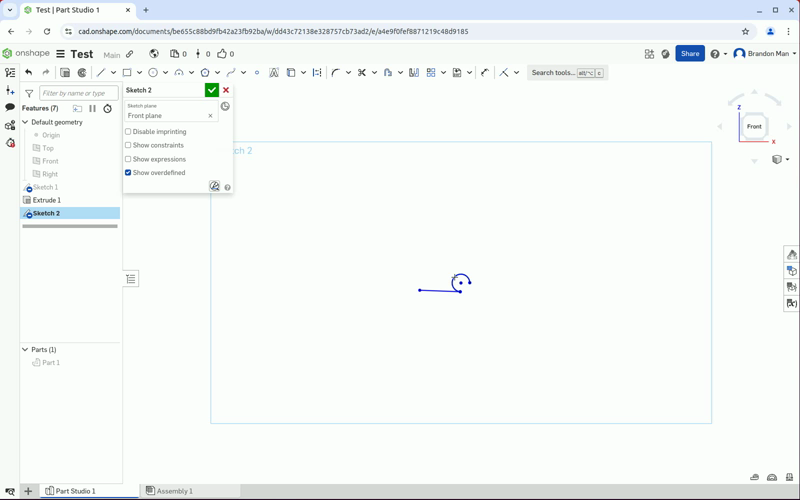
mouse_move(469, 282)
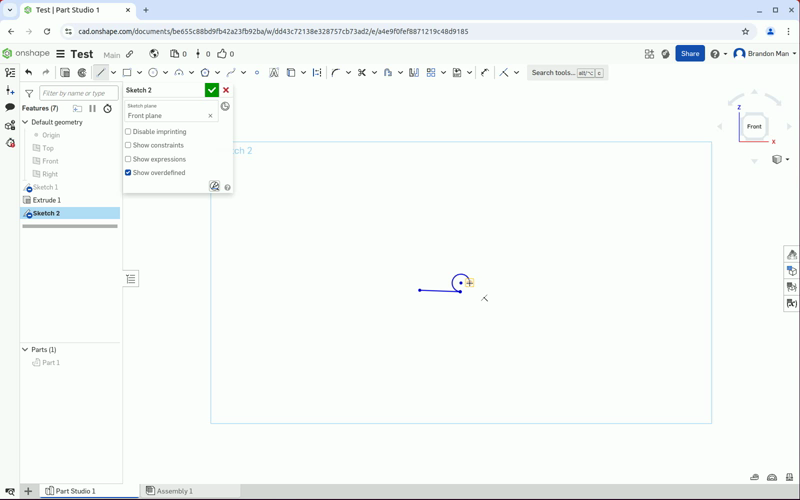
click(469, 282)
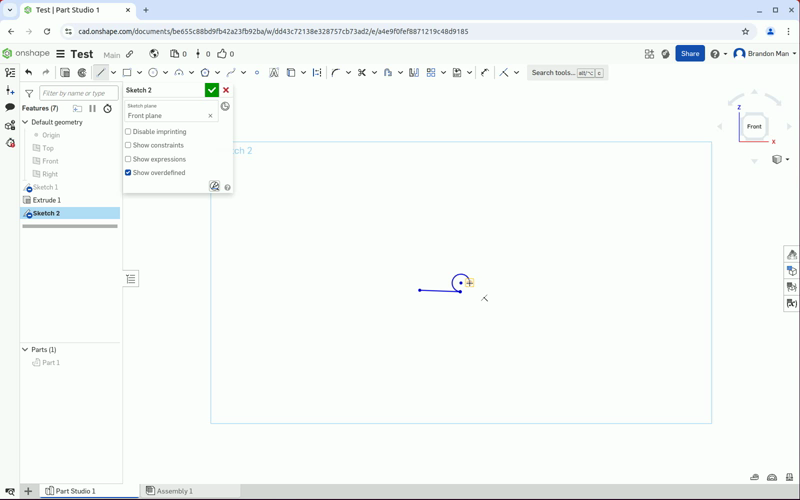
key_down(shift)
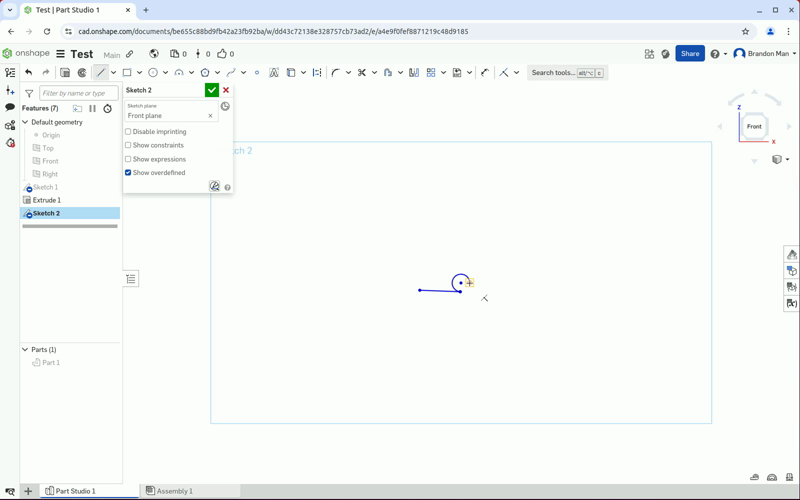
mouse_move(499, 282)
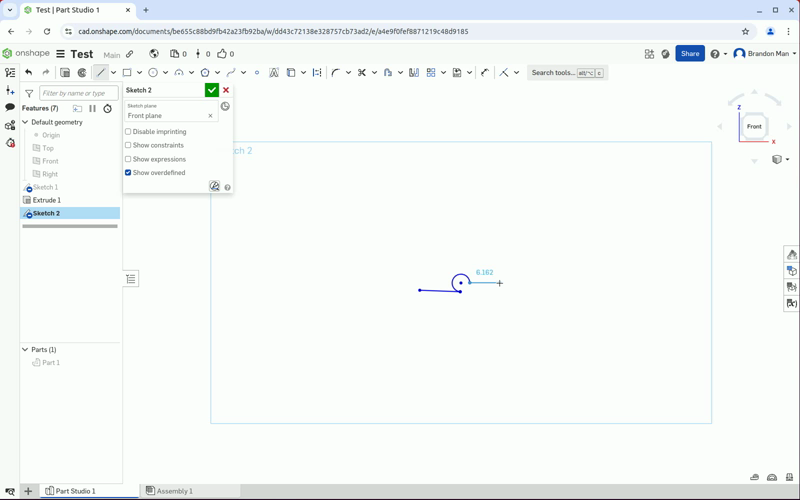
mouse_move(475, 225)
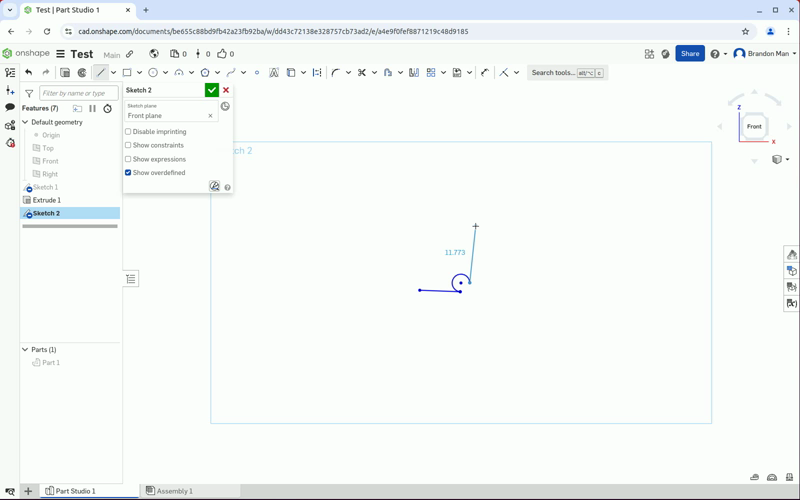
click(475, 225)
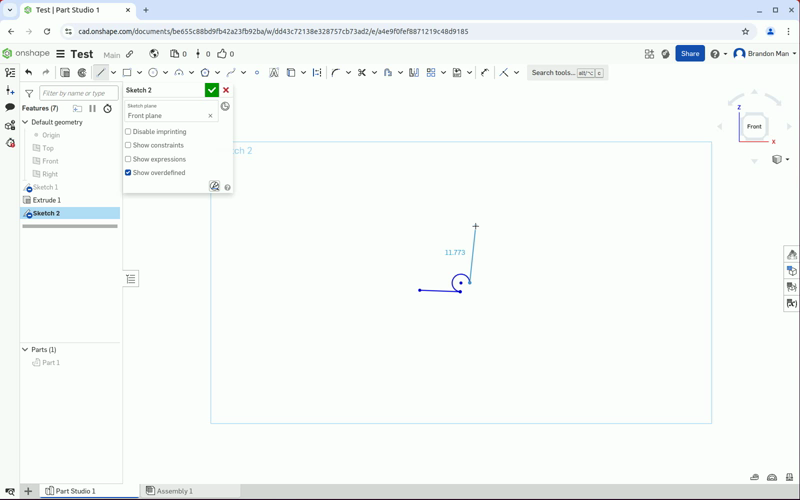
key_up(shift)
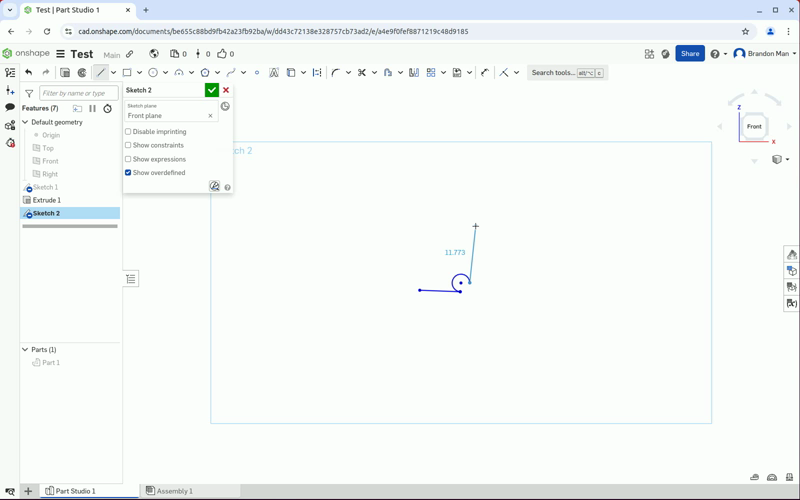
key(esc)
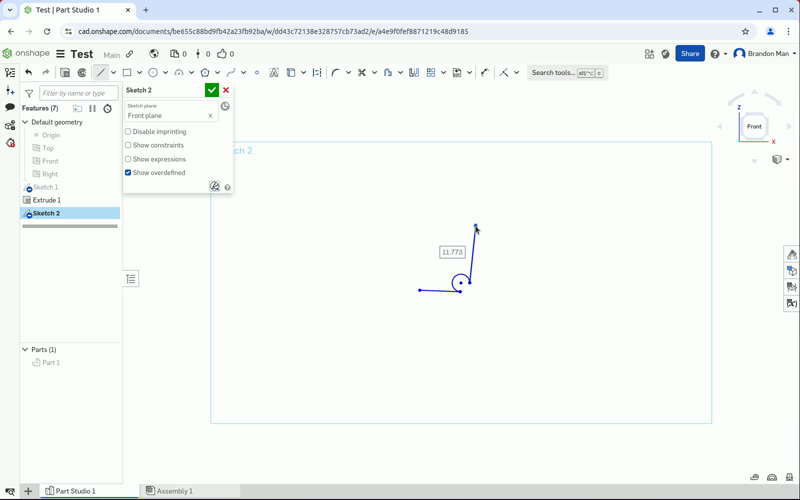
key(a)
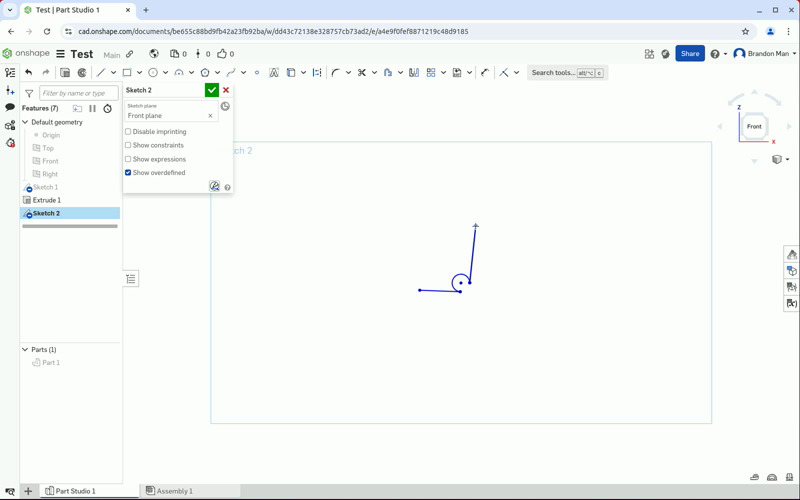
mouse_move(475, 225)
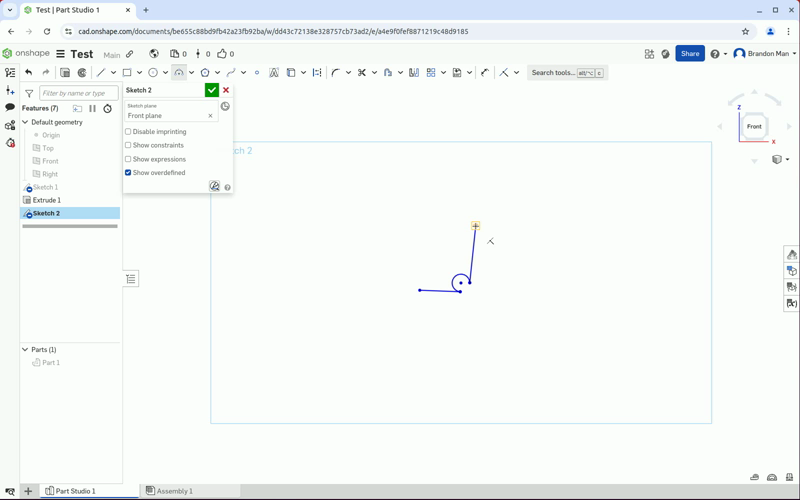
click(475, 225)
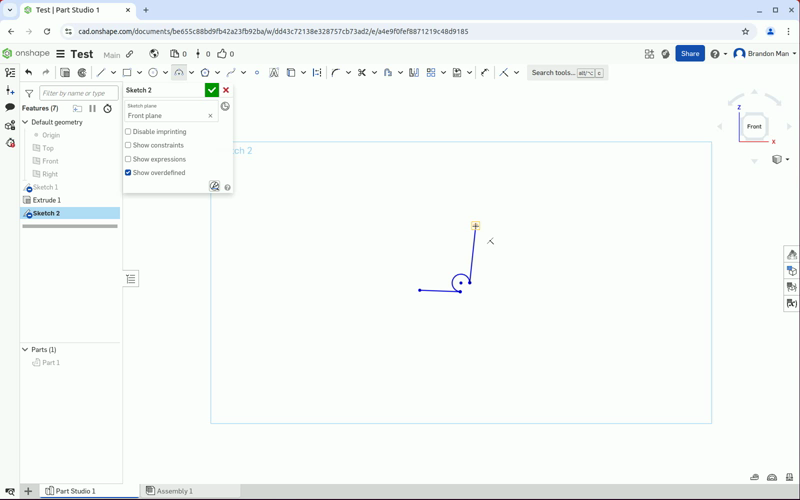
key_down(shift)
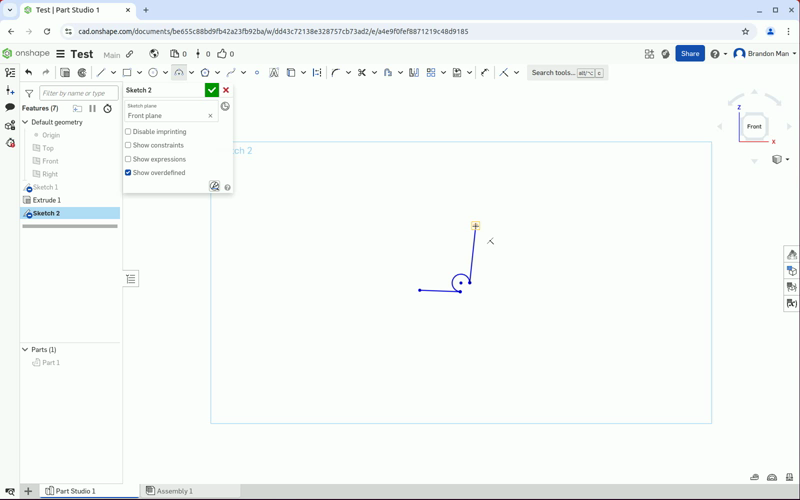
mouse_move(446, 225)
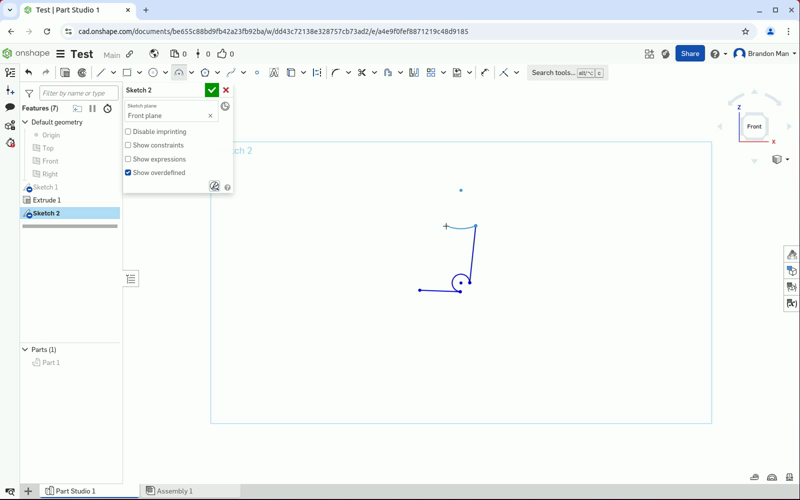
click(446, 225)
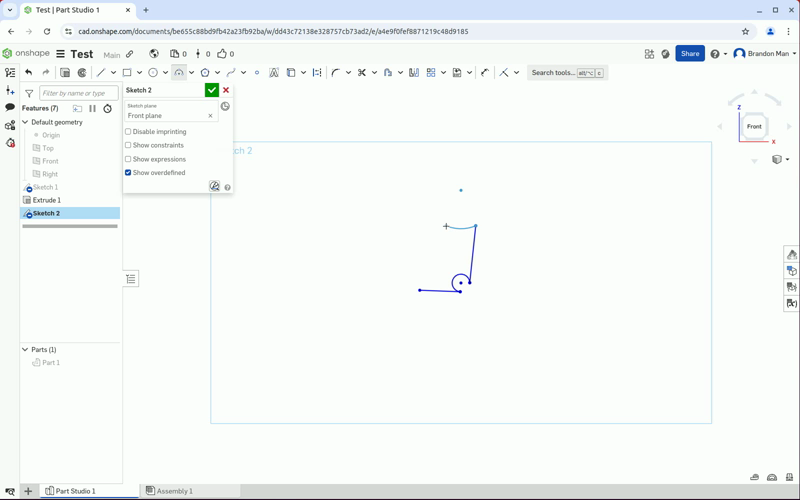
mouse_move(460, 239)
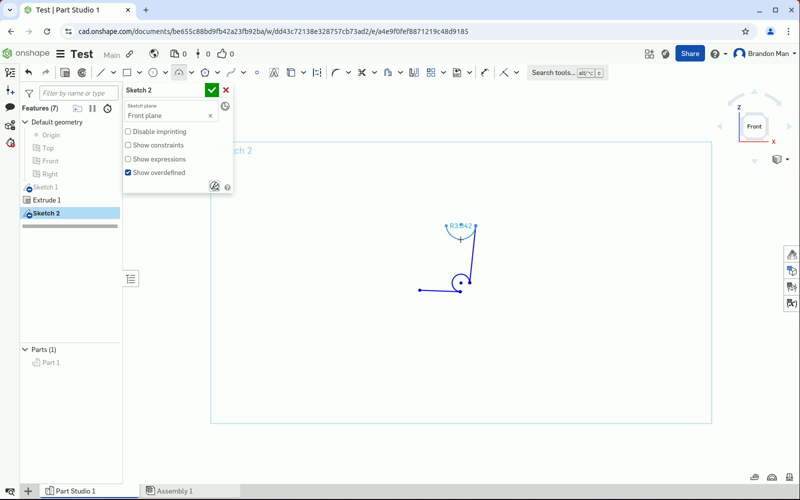
click(460, 239)
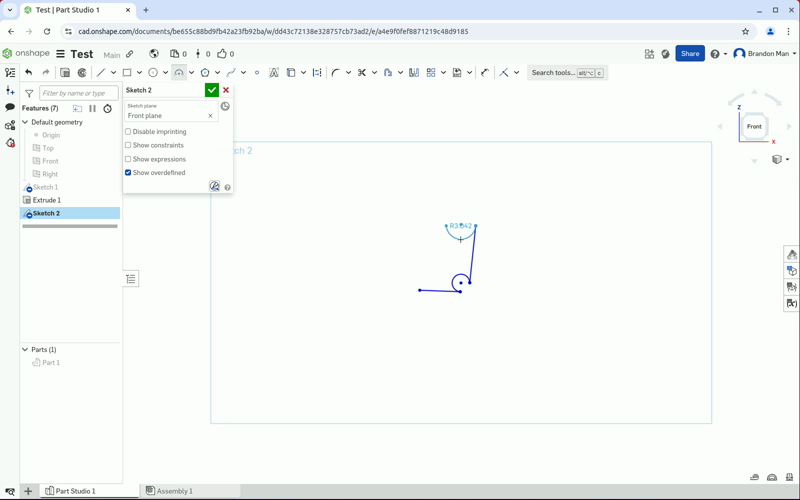
key_up(shift)
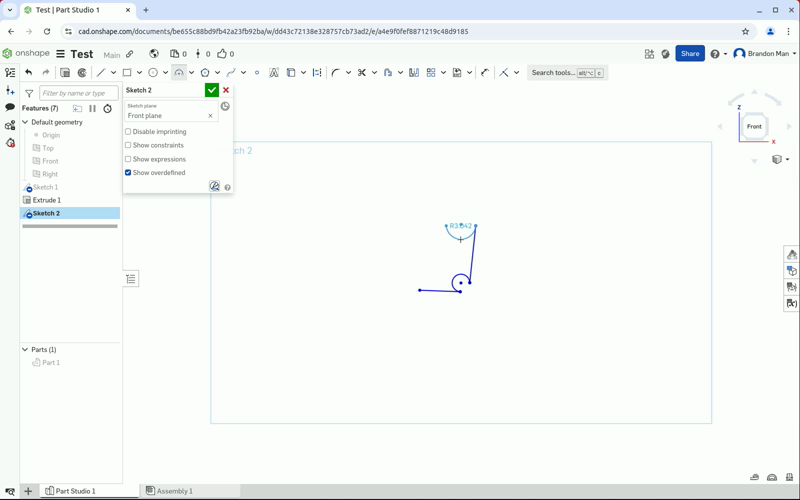
key(esc)
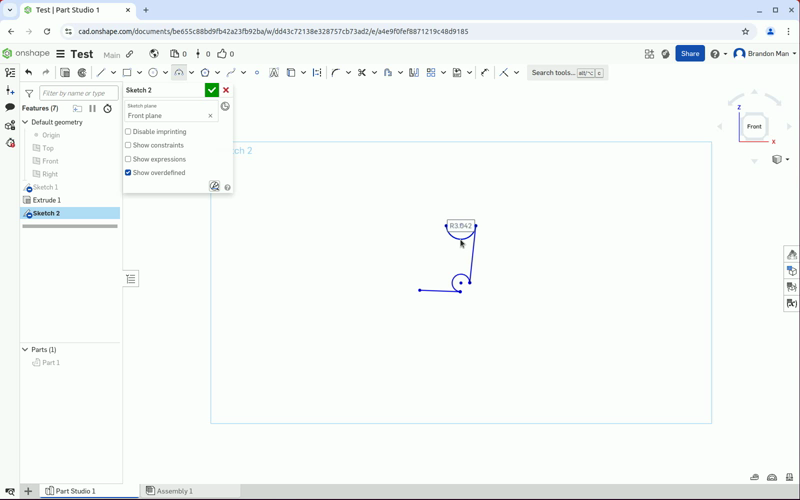
key(l)
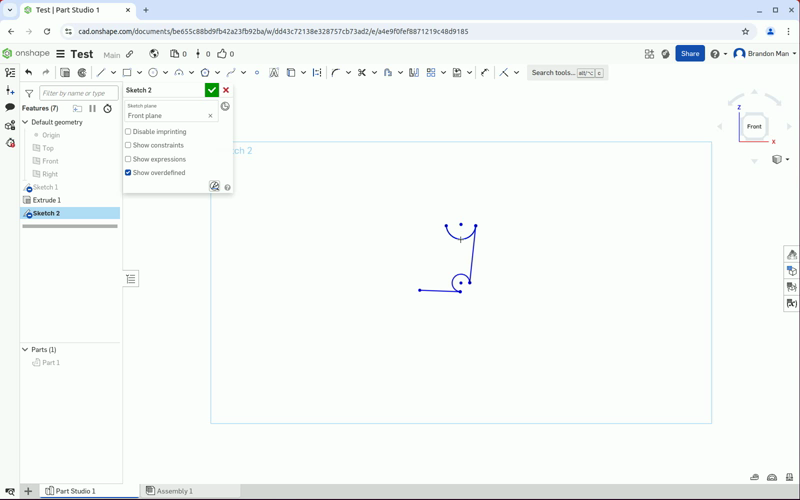
mouse_move(446, 225)
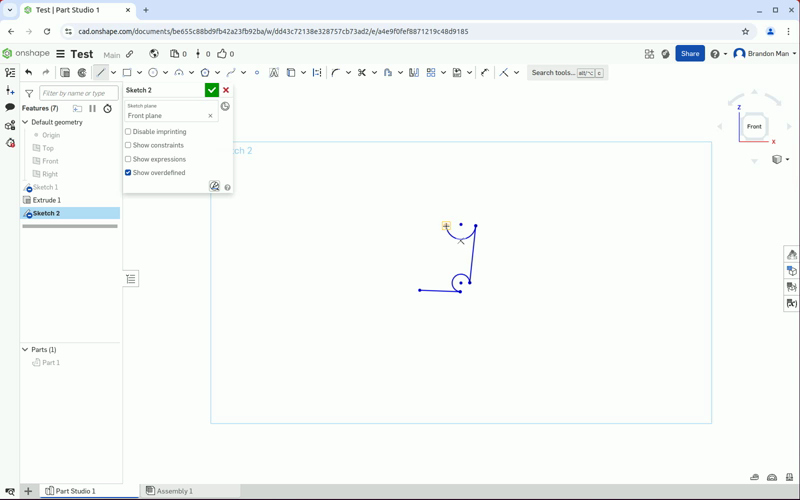
click(446, 225)
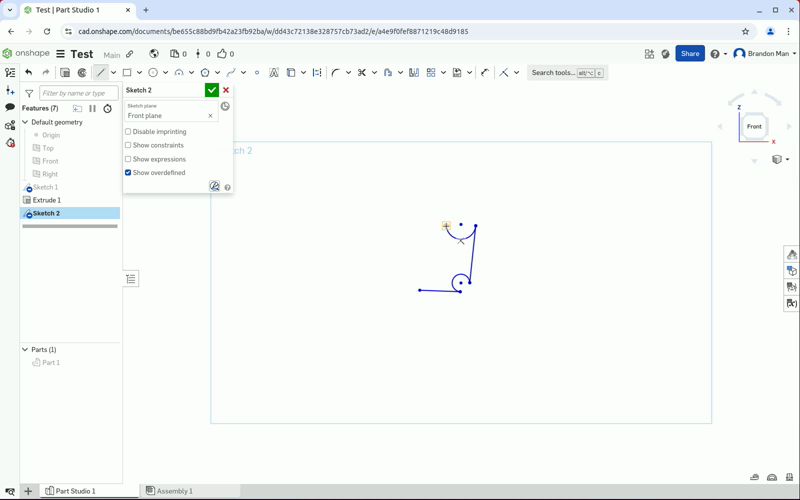
key_down(shift)
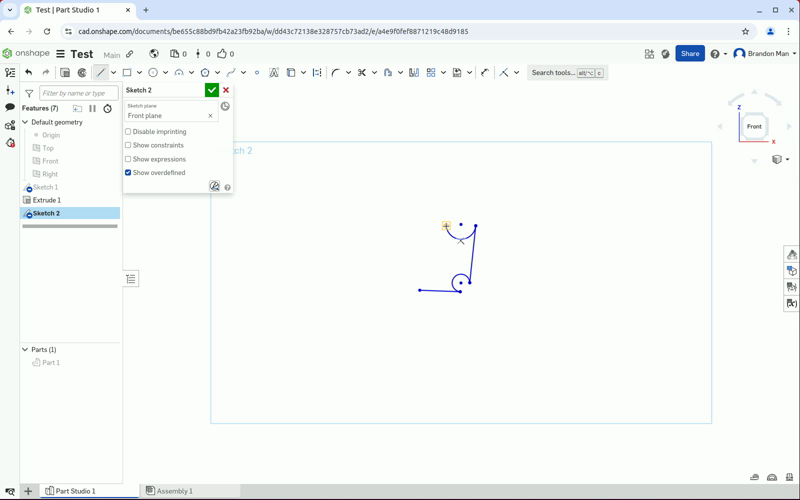
mouse_move(476, 225)
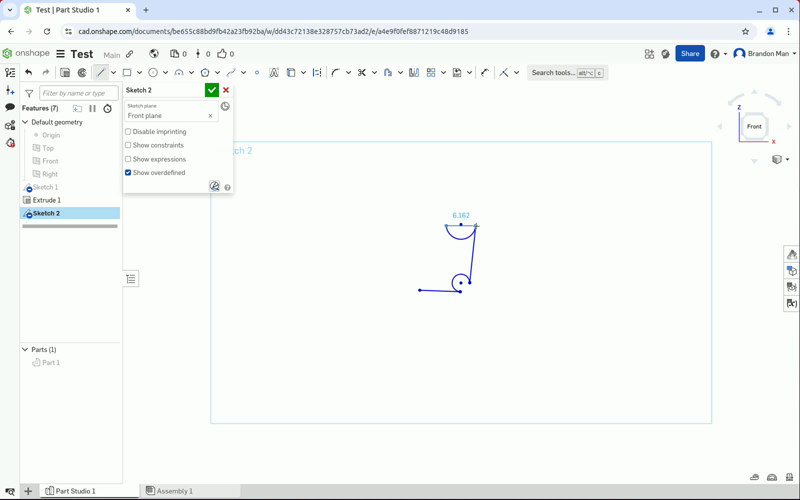
mouse_move(450, 267)
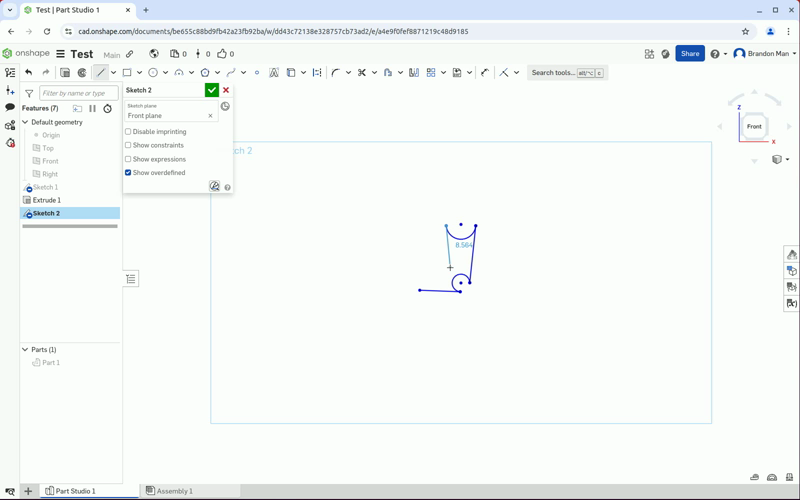
click(450, 267)
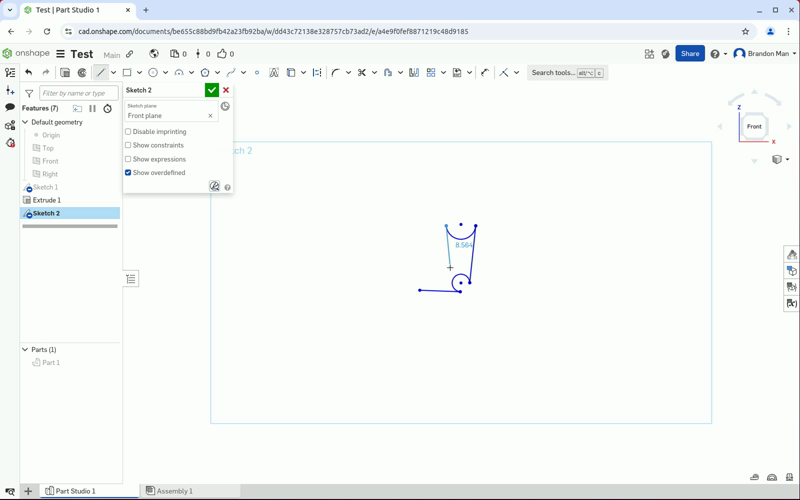
key_up(shift)
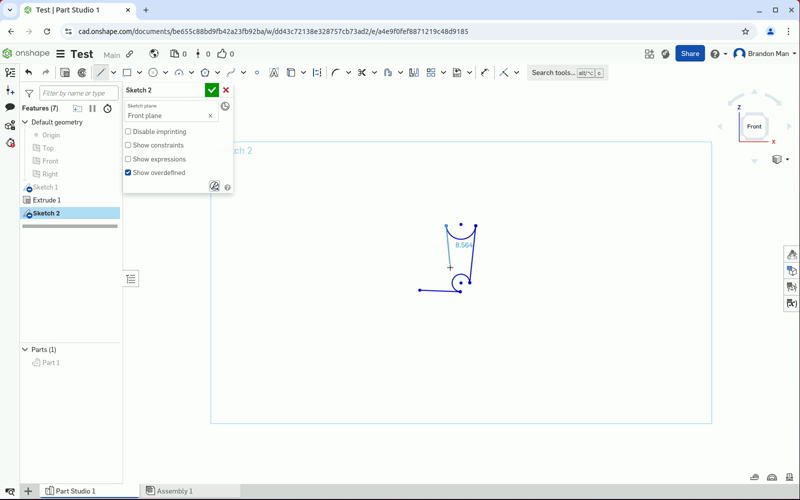
key(esc)
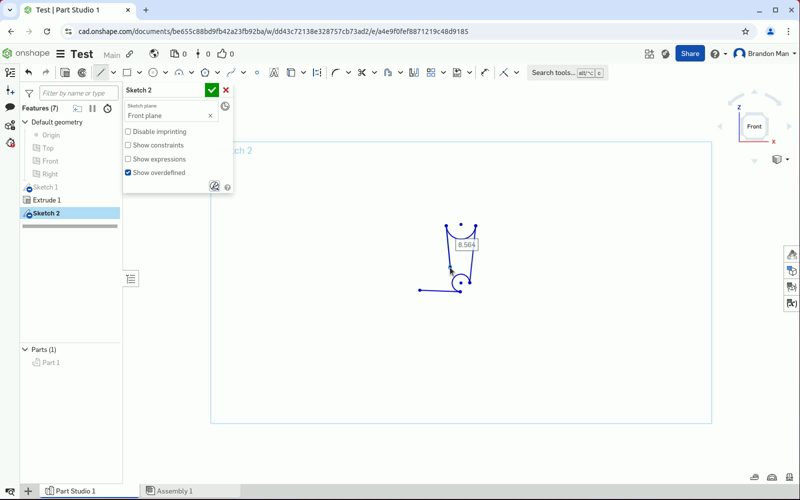
key(a)
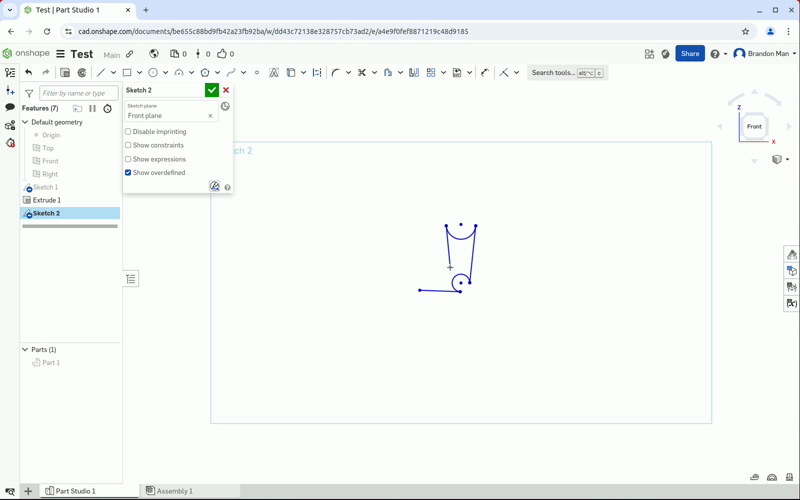
mouse_move(450, 267)
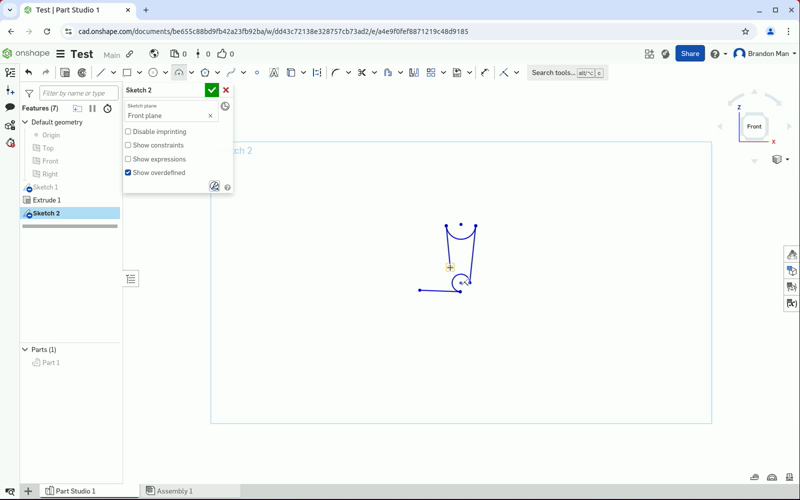
click(450, 267)
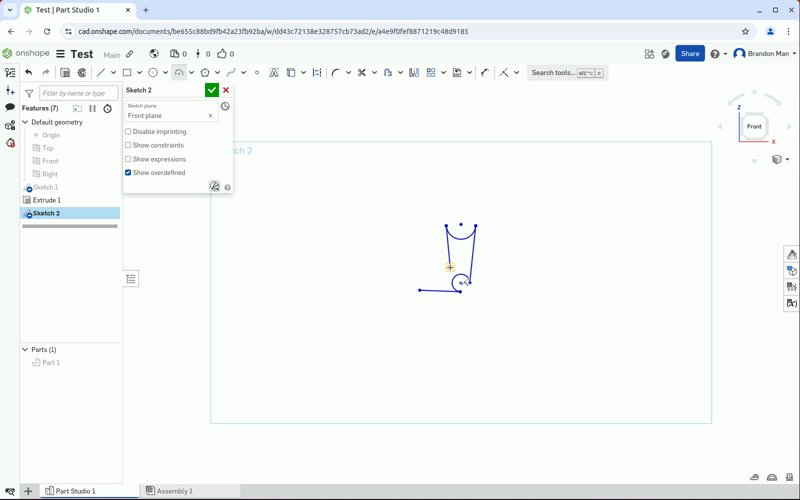
key_down(shift)
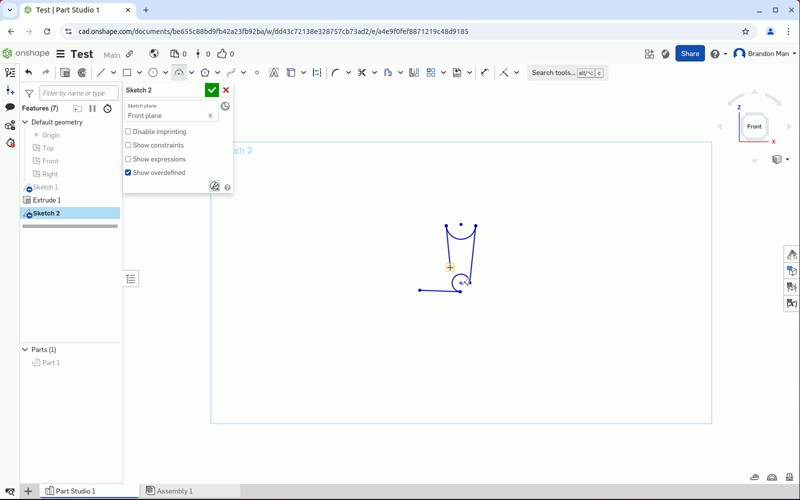
mouse_move(443, 275)
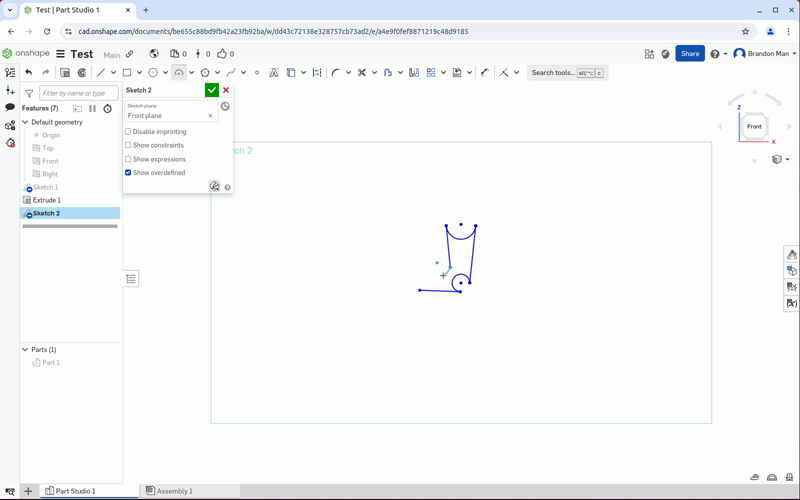
click(443, 275)
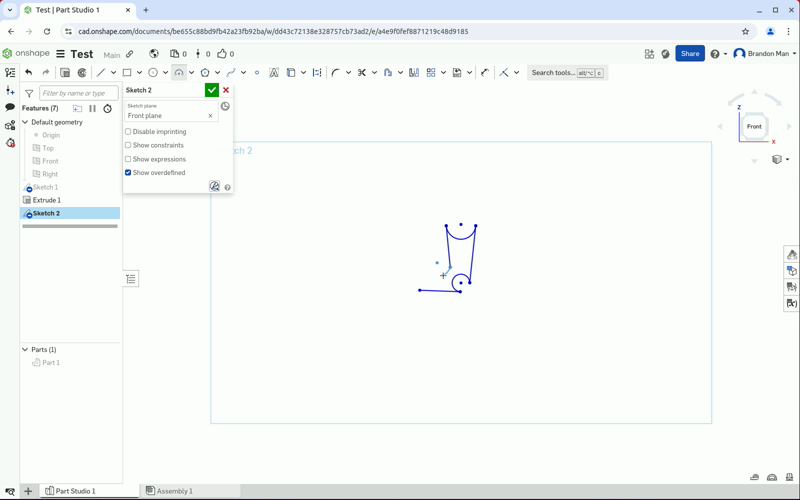
mouse_move(448, 272)
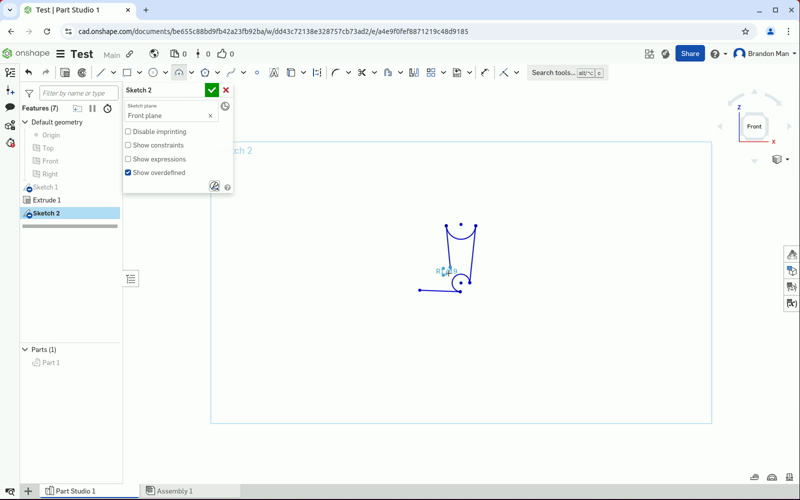
click(448, 272)
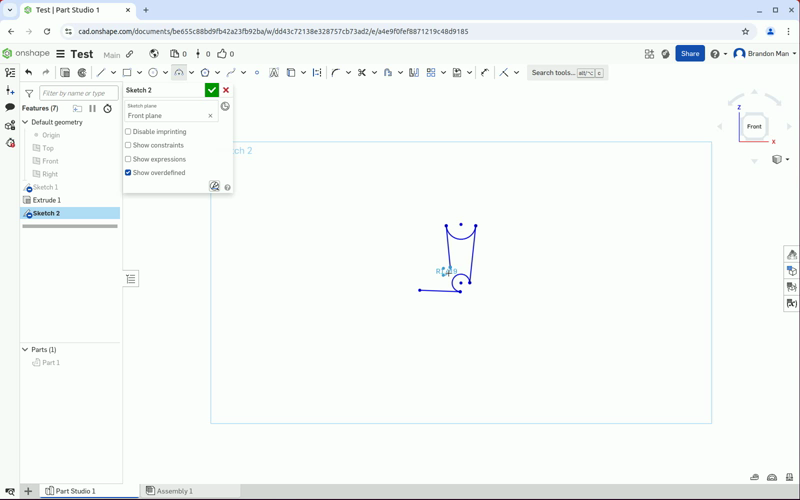
key_up(shift)
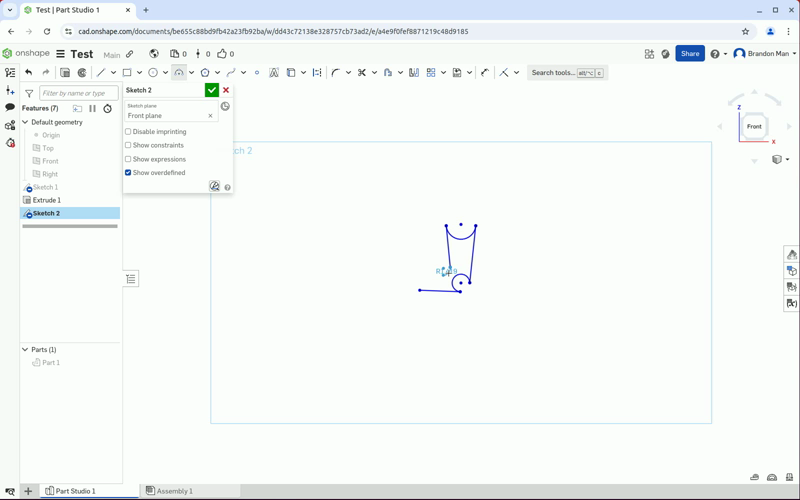
key(esc)
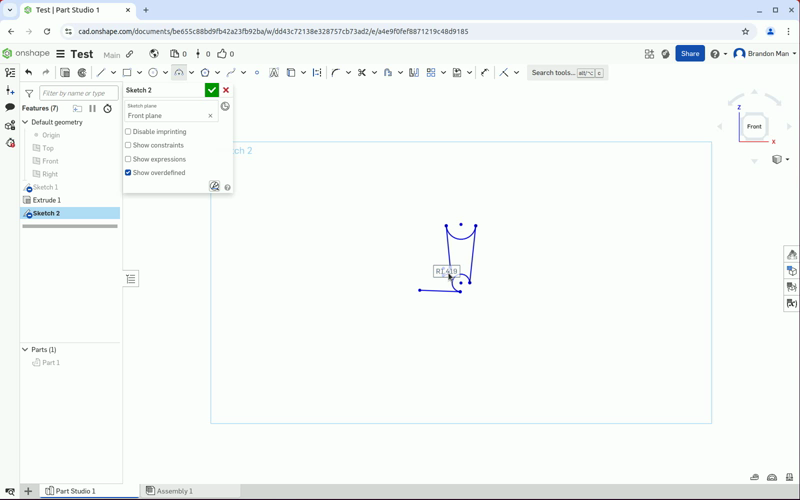
key(l)
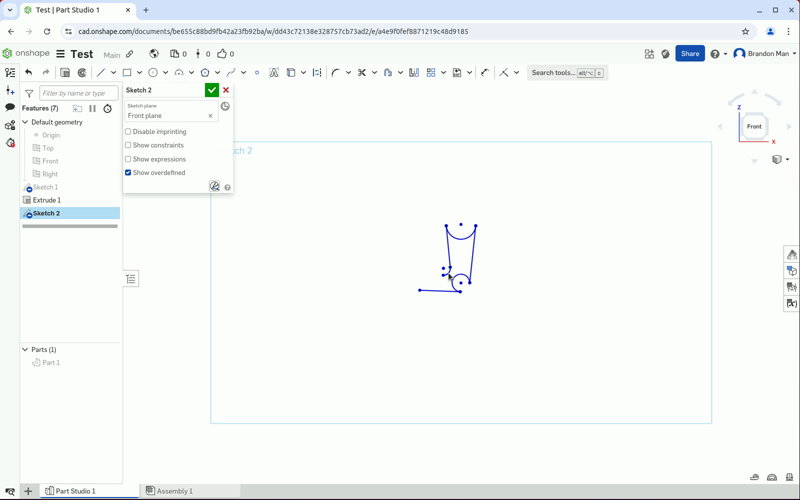
mouse_move(443, 275)
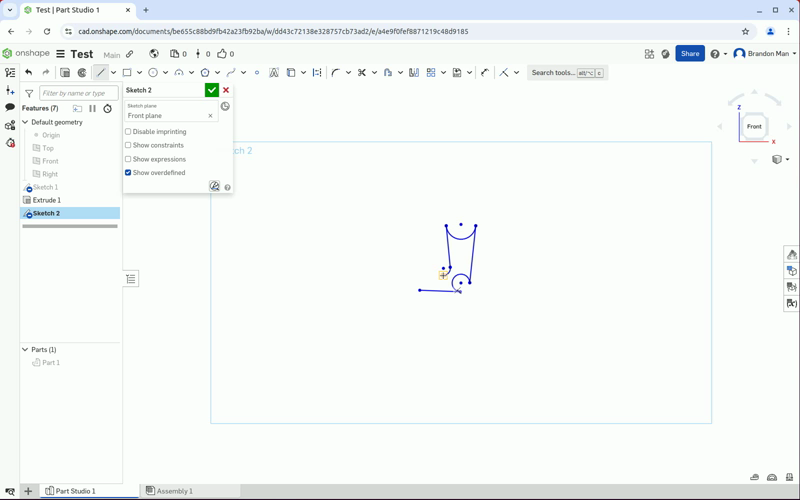
click(443, 275)
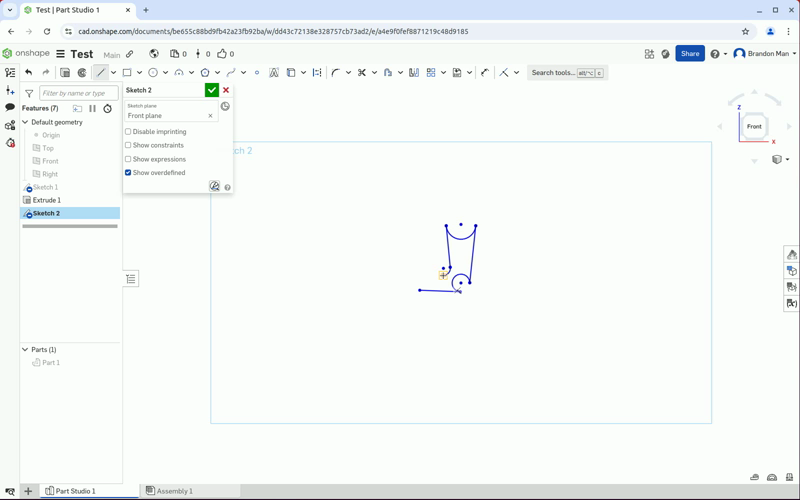
key_down(shift)
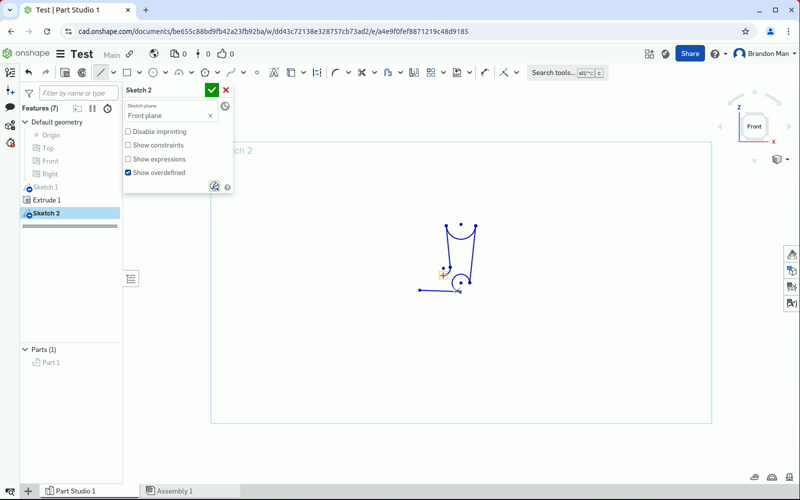
mouse_move(473, 275)
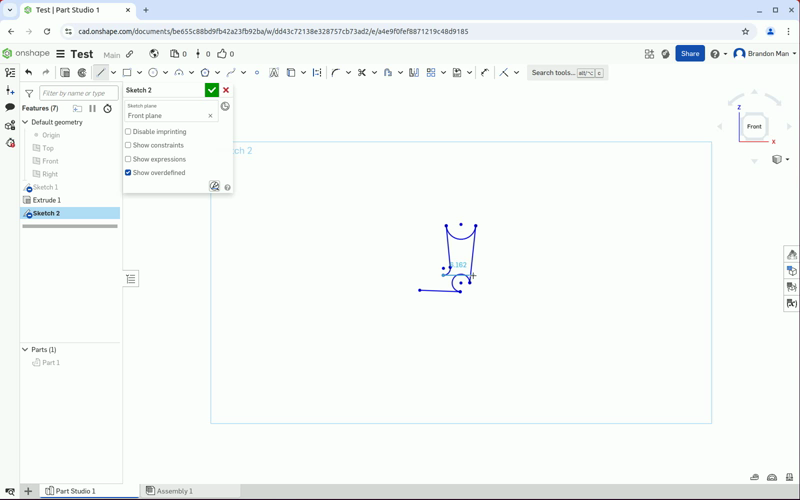
mouse_move(419, 275)
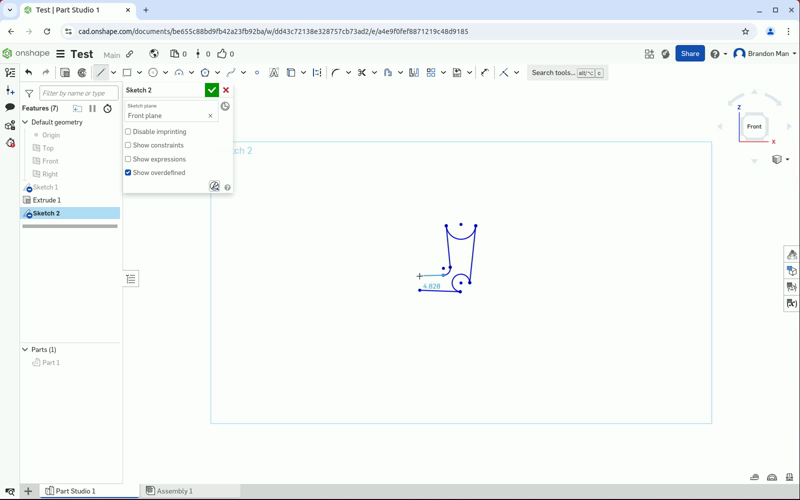
click(419, 275)
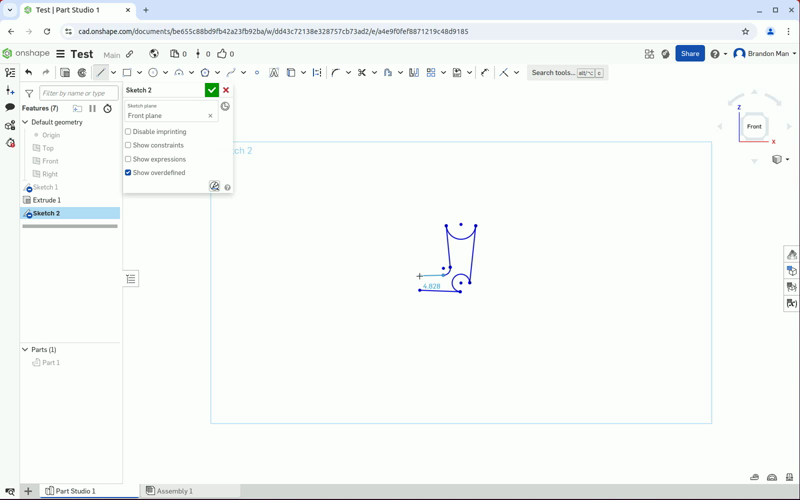
key_up(shift)
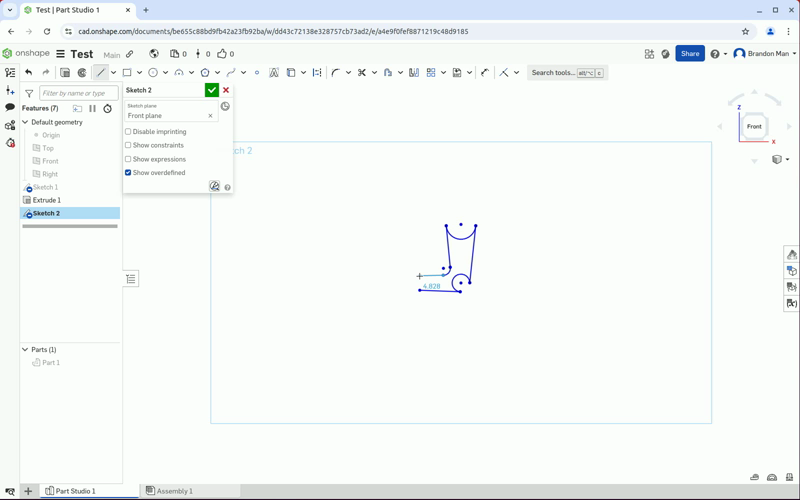
key(esc)
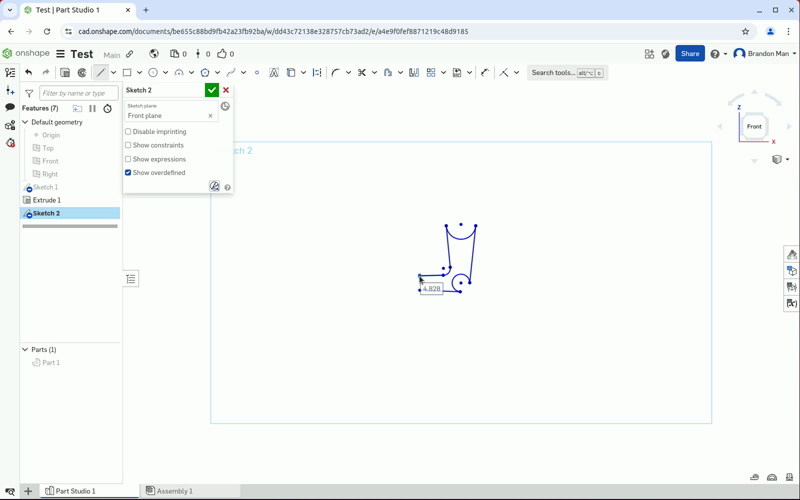
key(a)
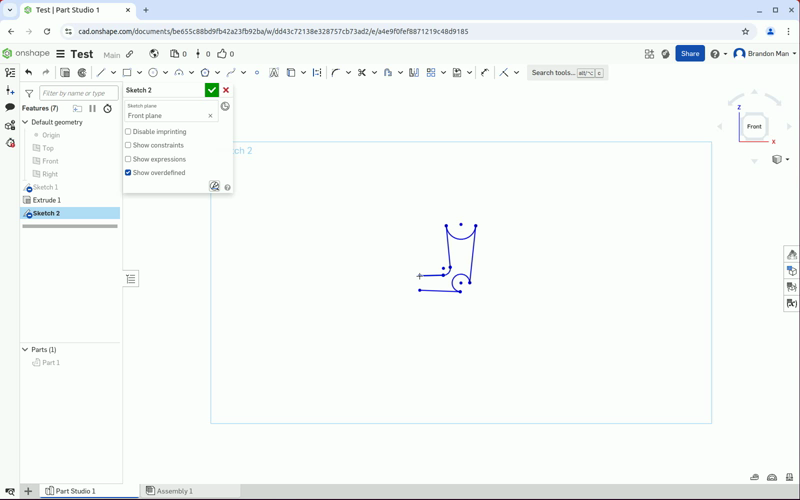
mouse_move(419, 275)
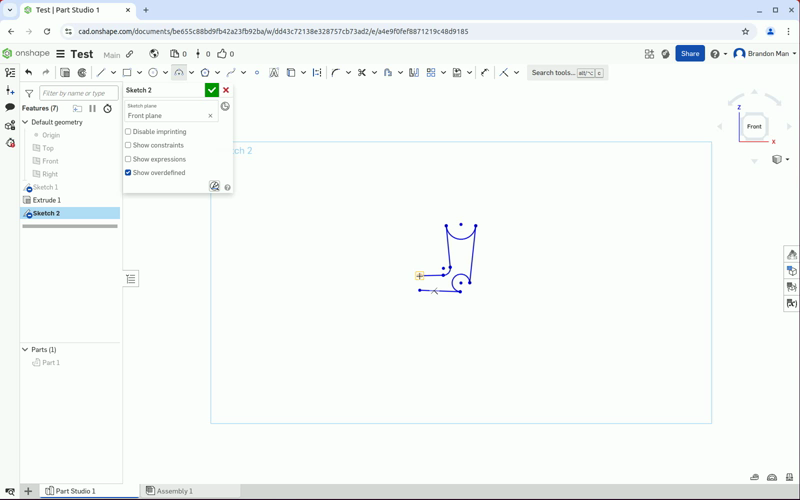
click(419, 275)
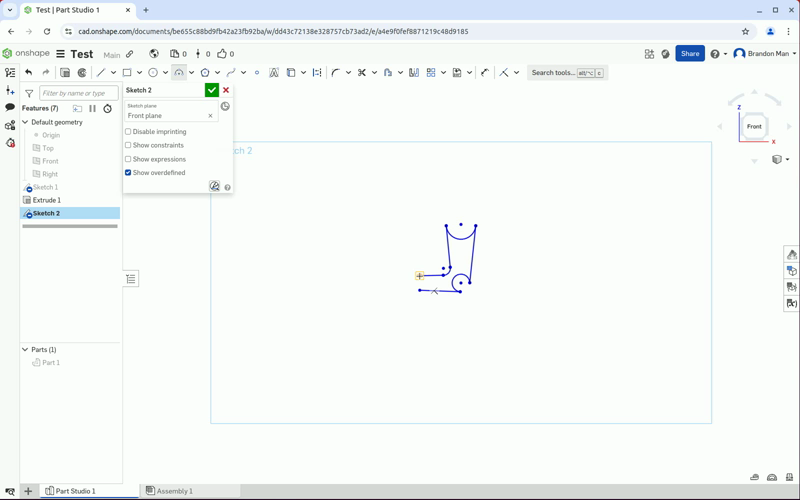
mouse_move(419, 290)
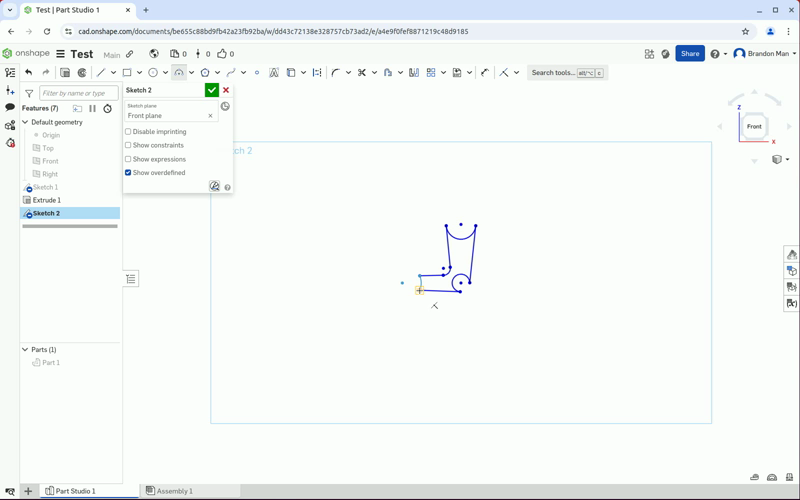
click(419, 290)
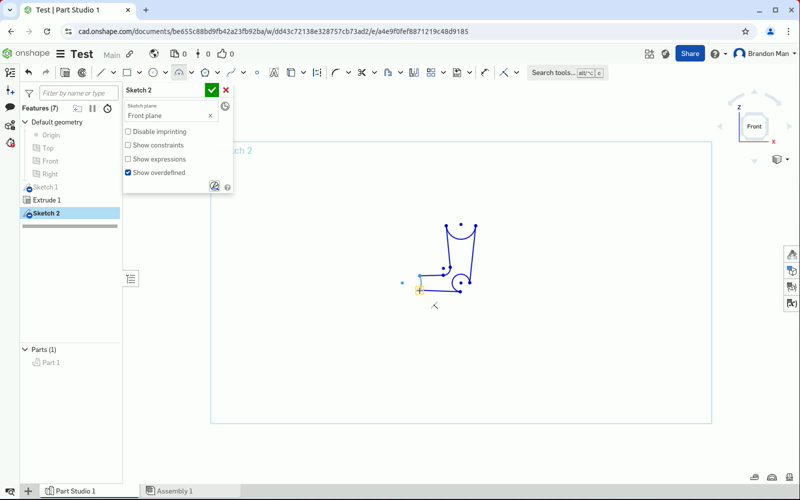
key_down(shift)
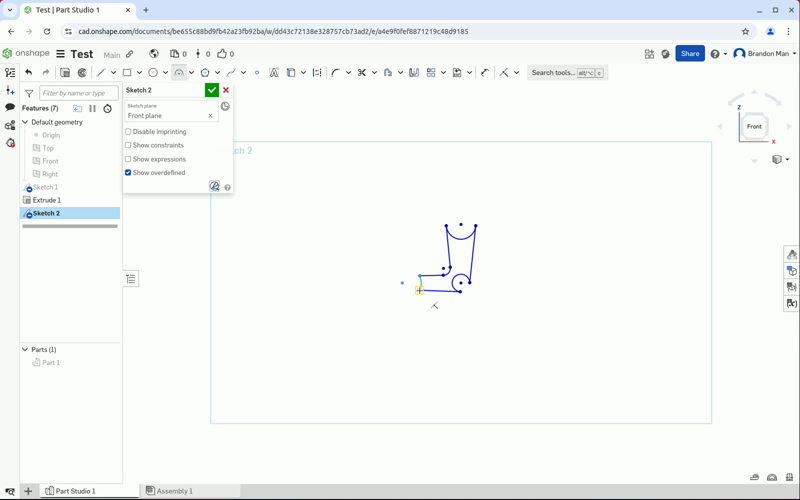
mouse_move(427, 283)
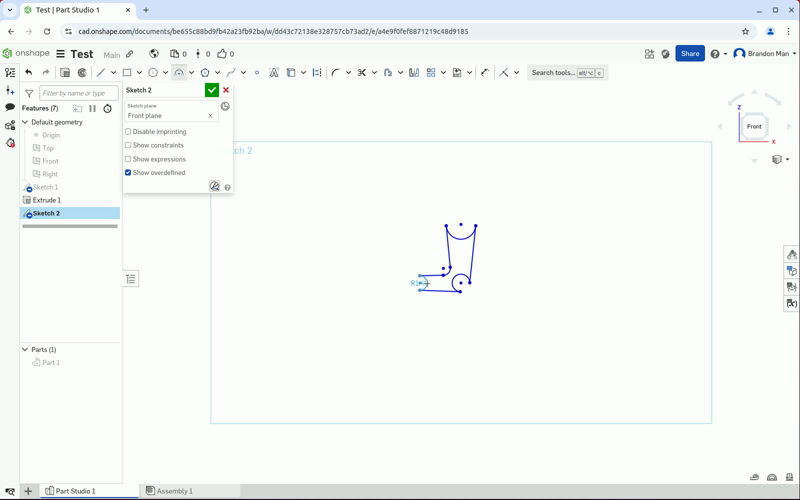
click(427, 283)
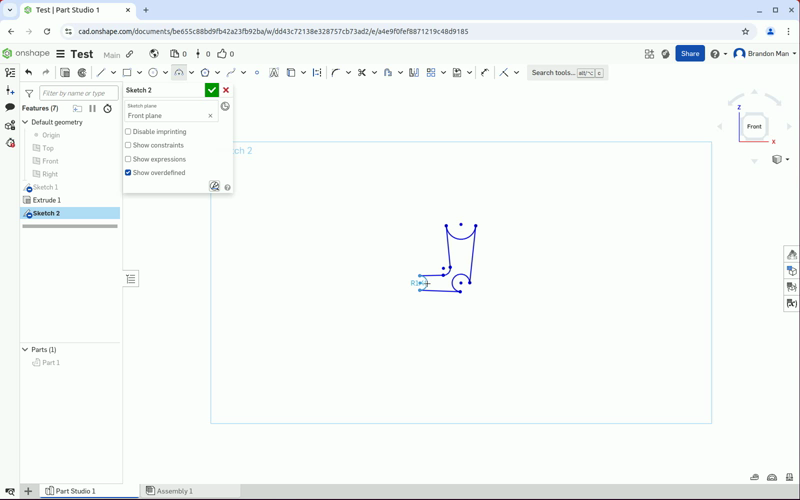
key_up(shift)
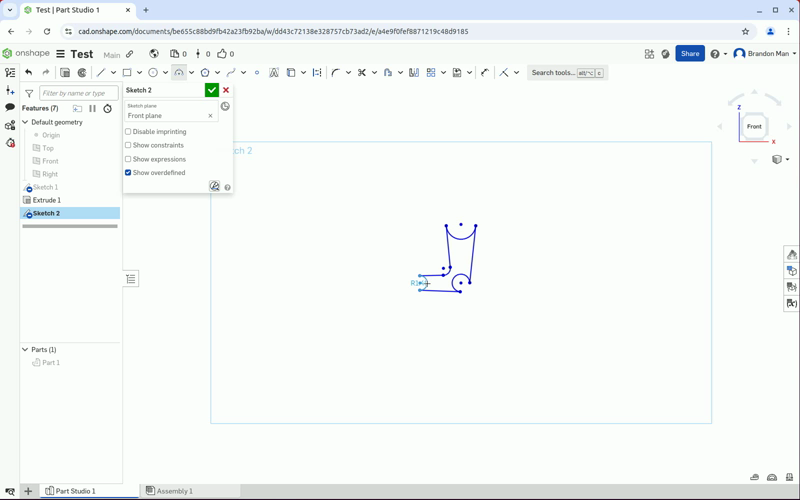
key(esc)
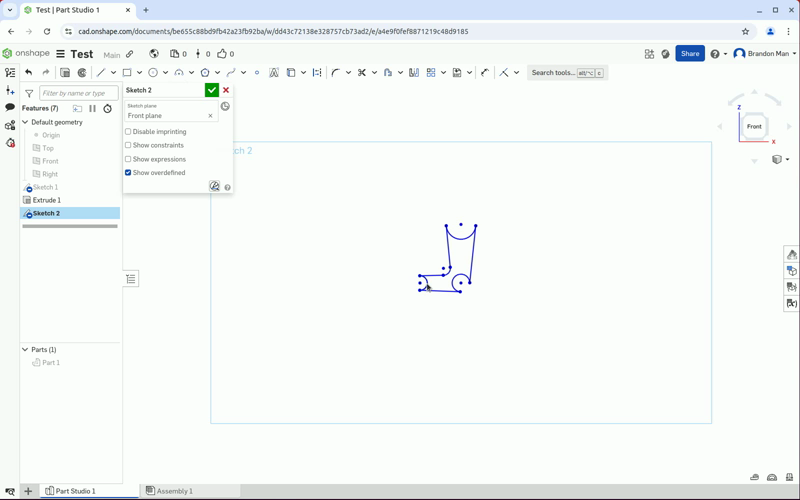
mouse_move(462, 271)
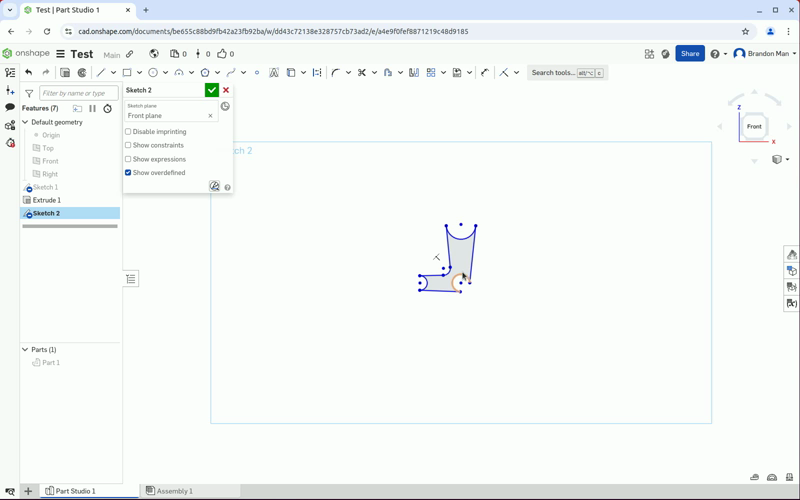
scroll(6)
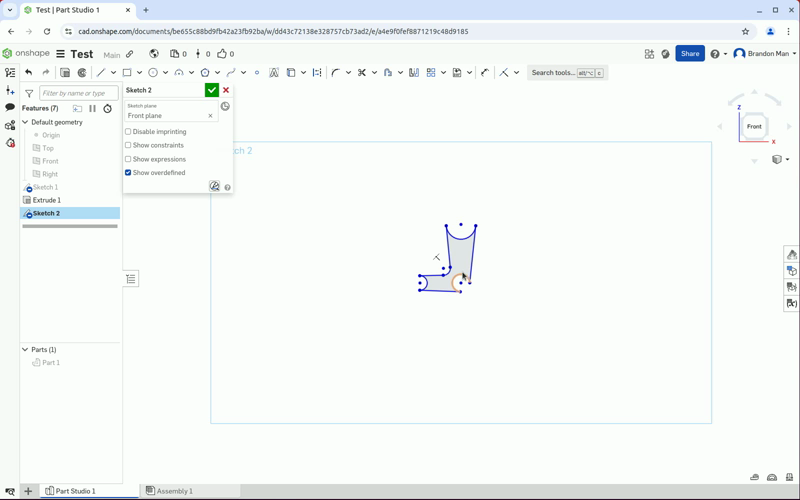
scroll(6)
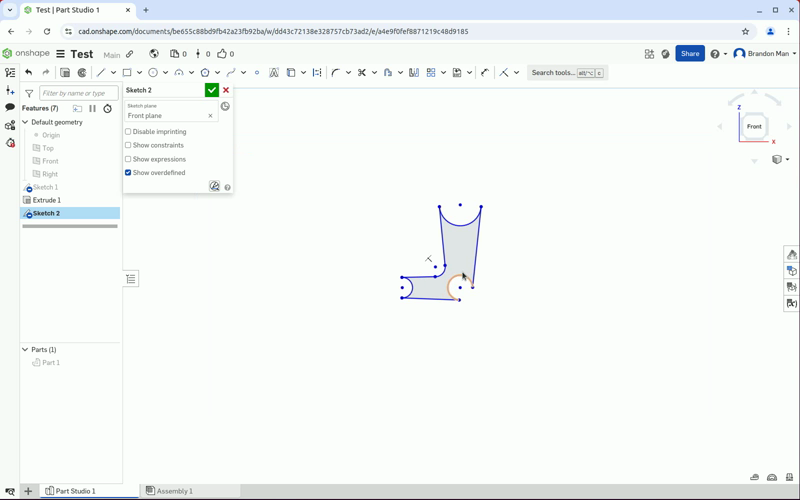
scroll(6)
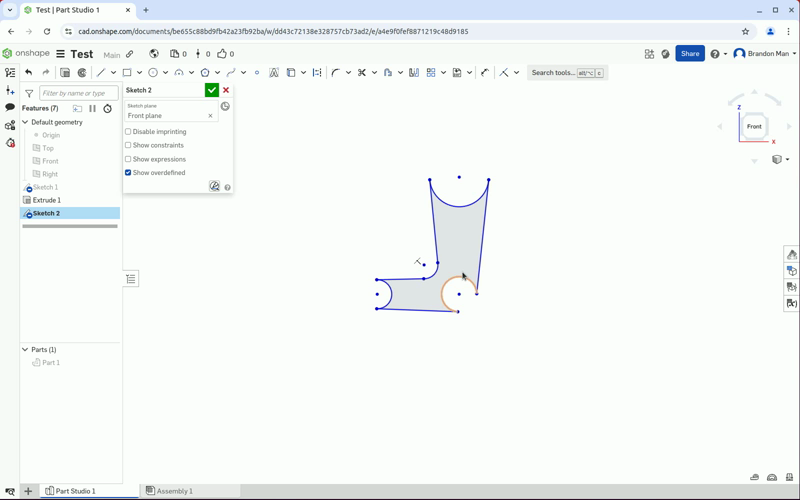
scroll(6)
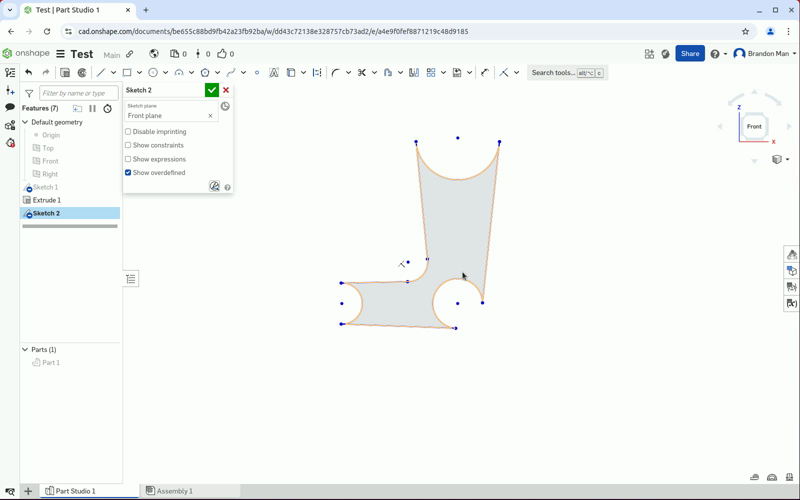
scroll(6)
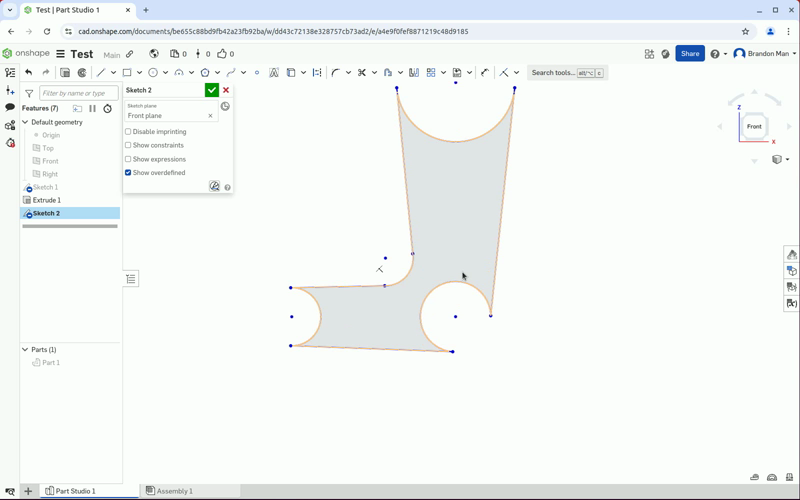
scroll(6)
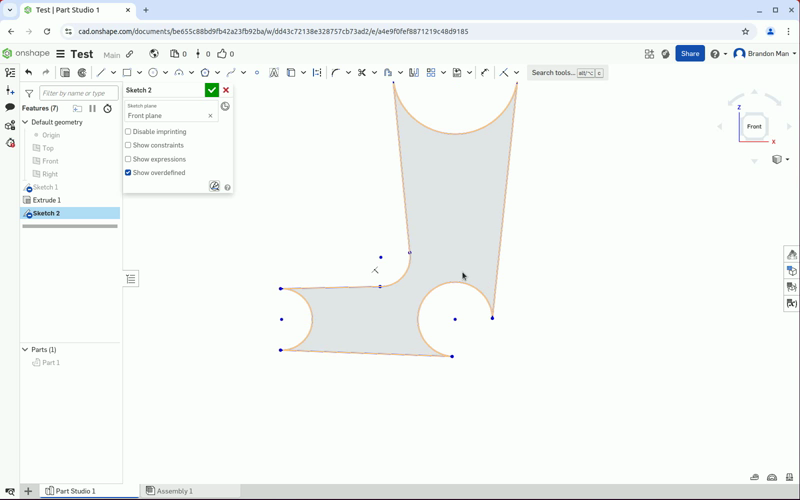
scroll(6)
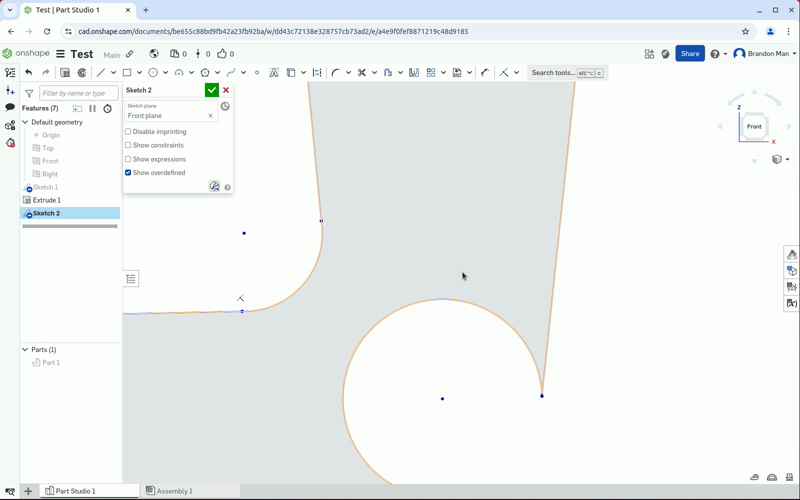
click(462, 271)
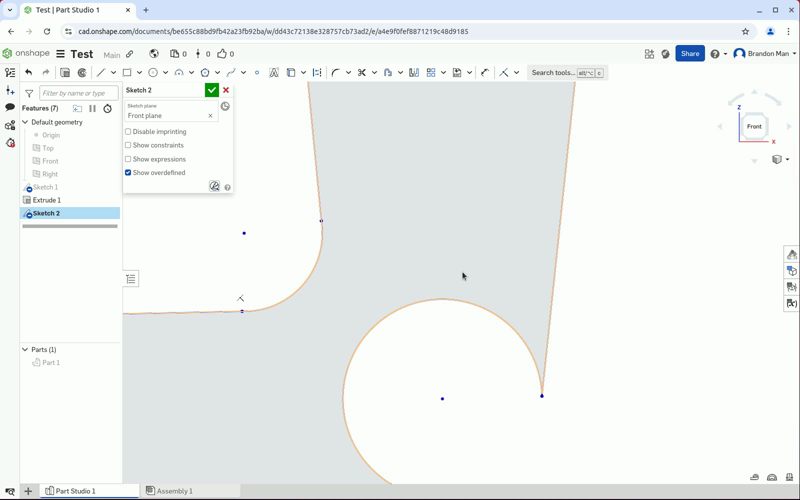
scroll(-6)
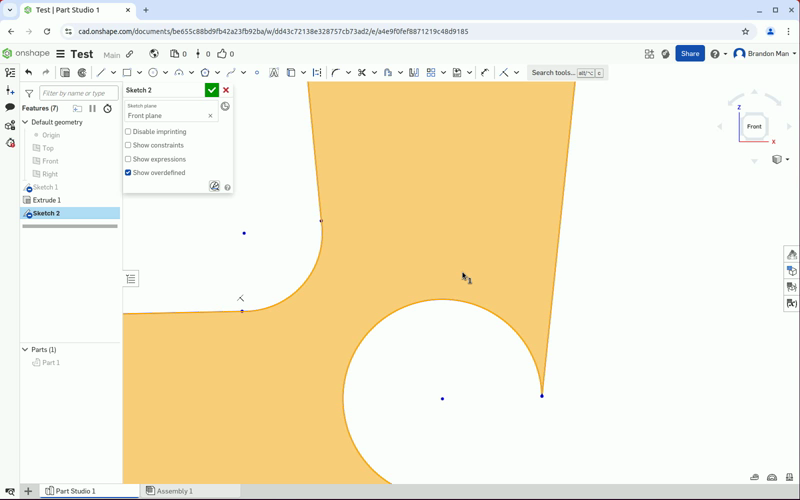
scroll(-6)
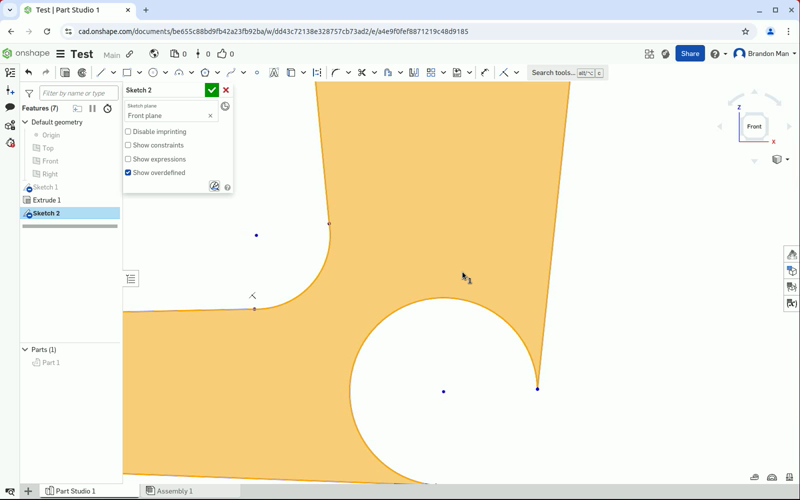
scroll(-6)
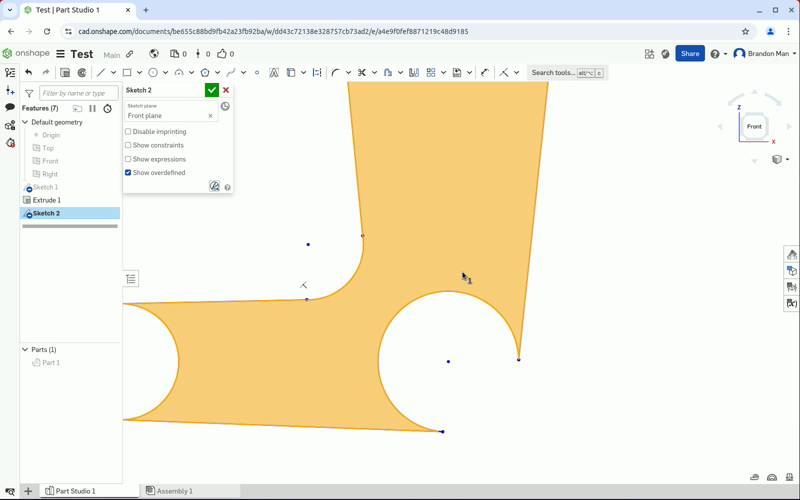
scroll(-6)
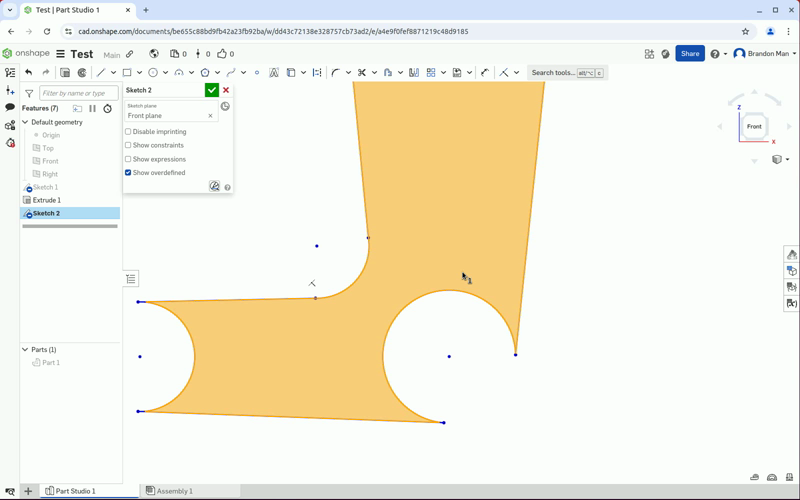
scroll(-6)
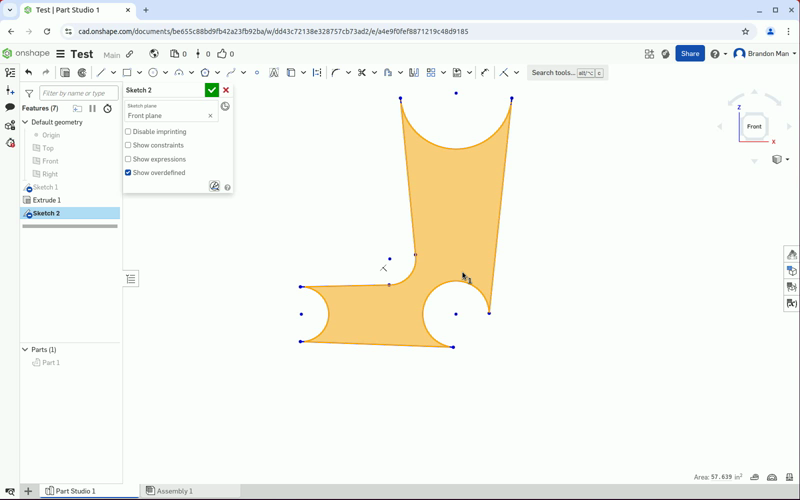
scroll(-6)
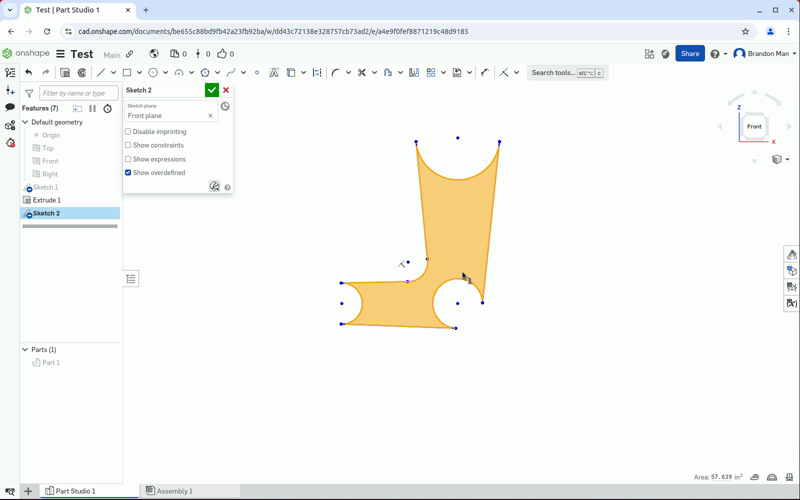
scroll(-6)
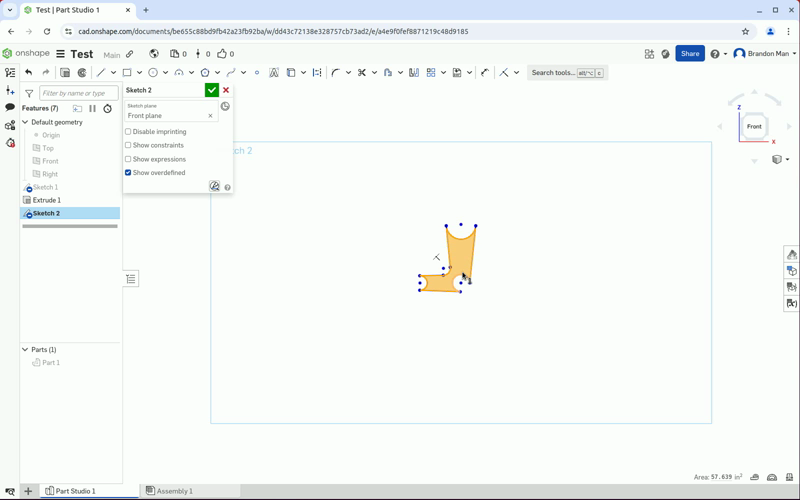
mouse_move(73, 352)
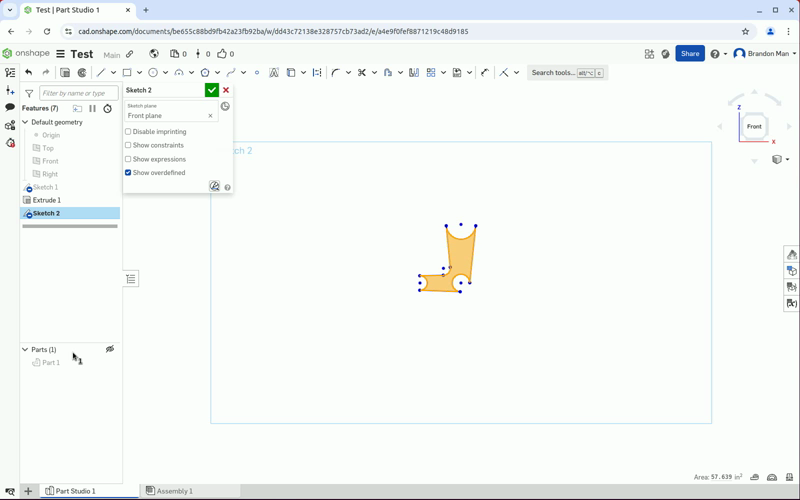
key(shift+y)
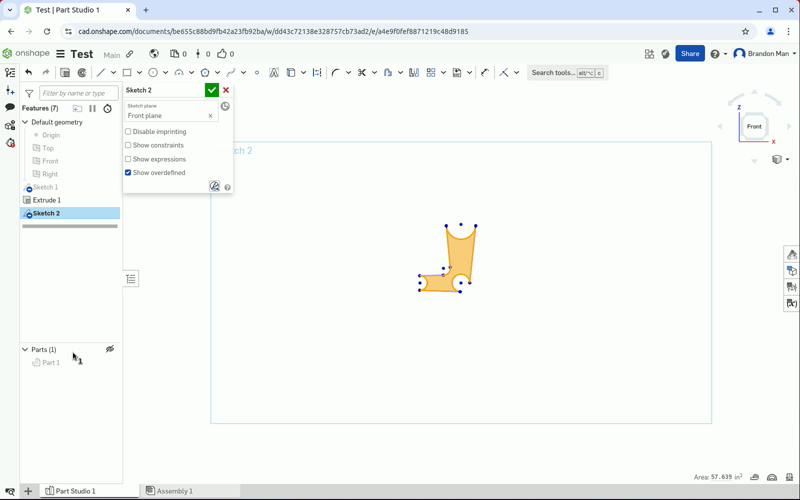
key(shift+e)
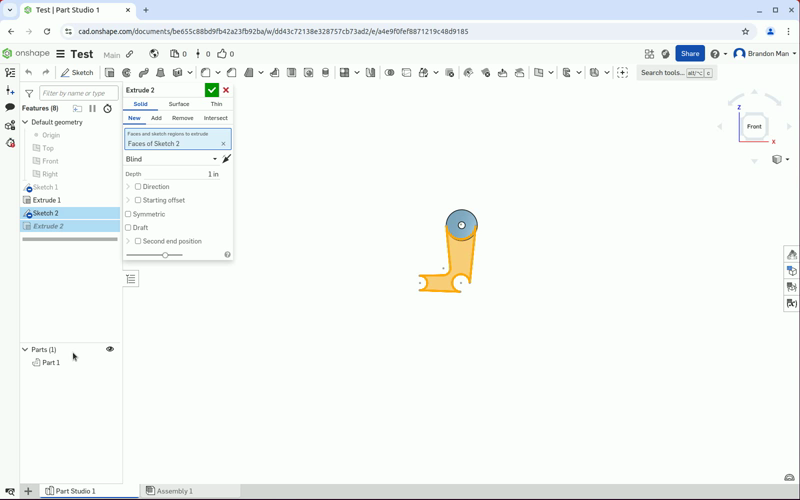
mouse_move(143, 106)
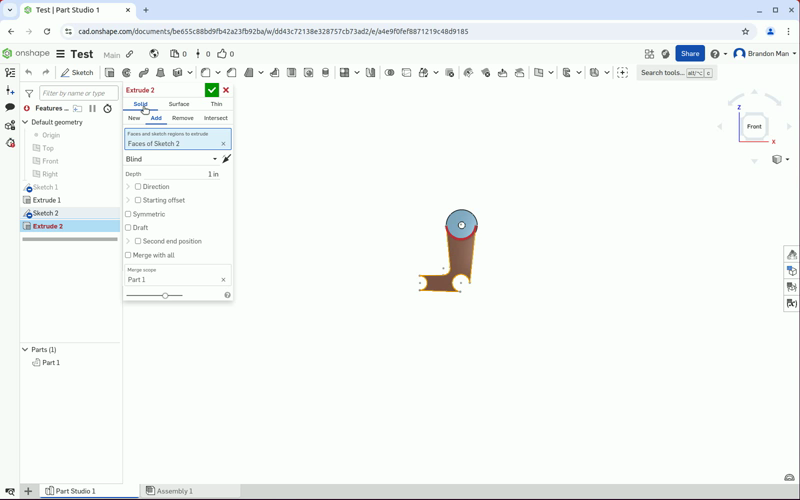
click(143, 106)
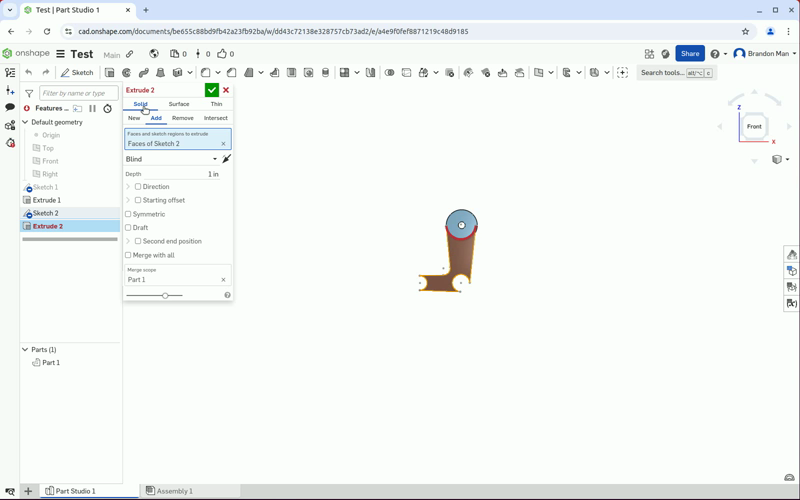
mouse_move(137, 120)
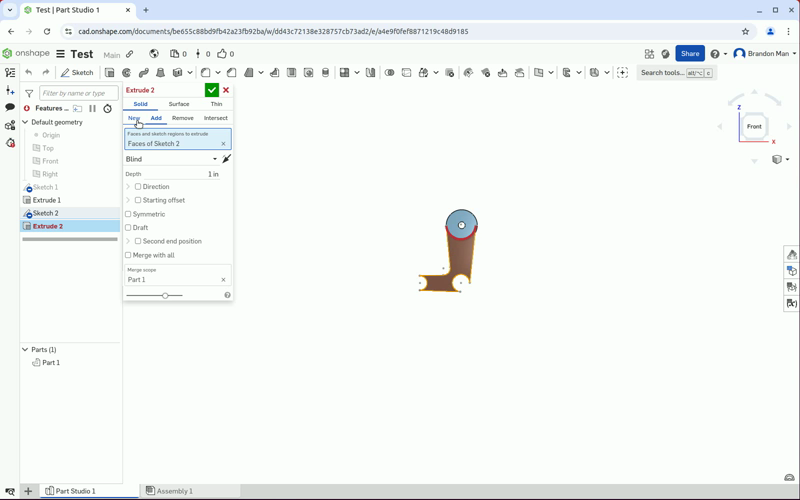
click(137, 120)
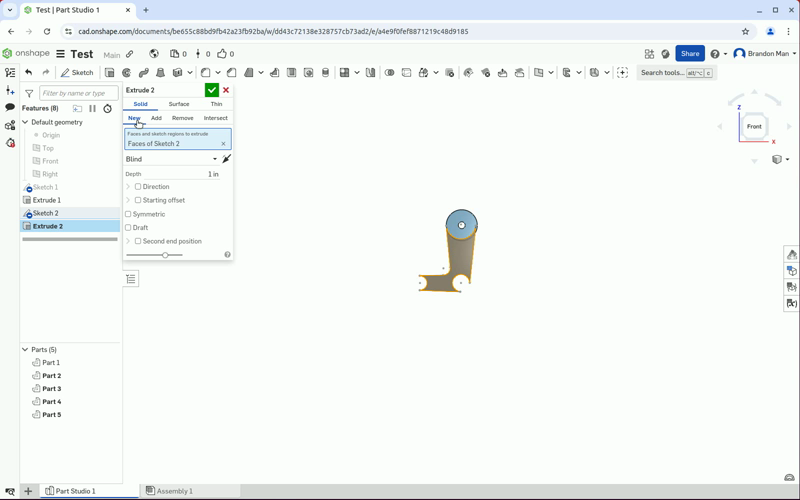
key(tab, 4)
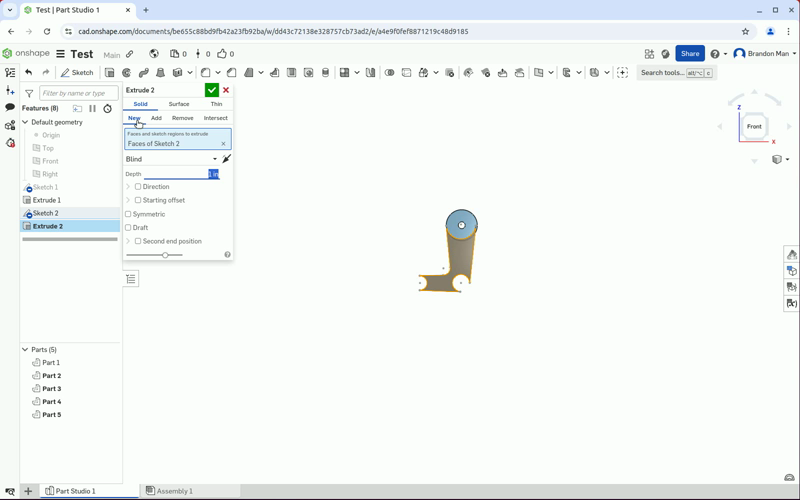
text(0.481)
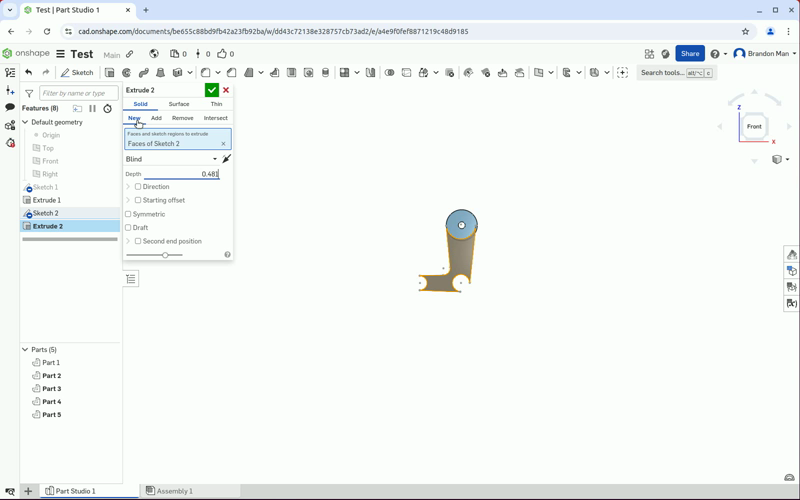
key(enter)
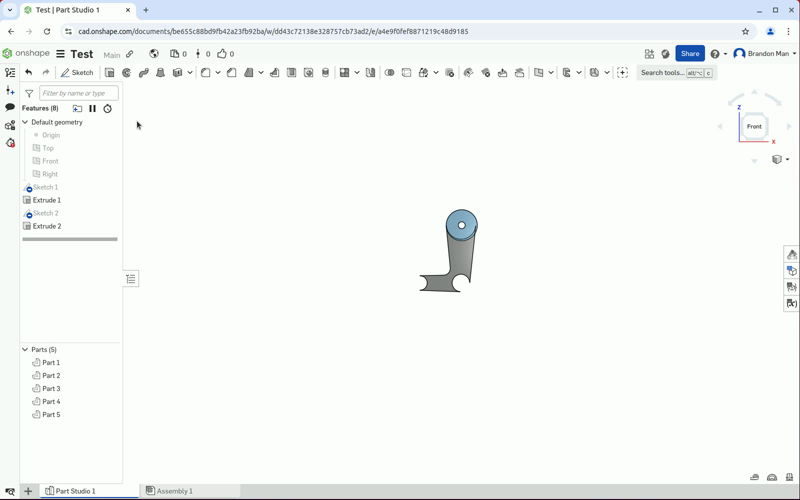
key(shift+h)
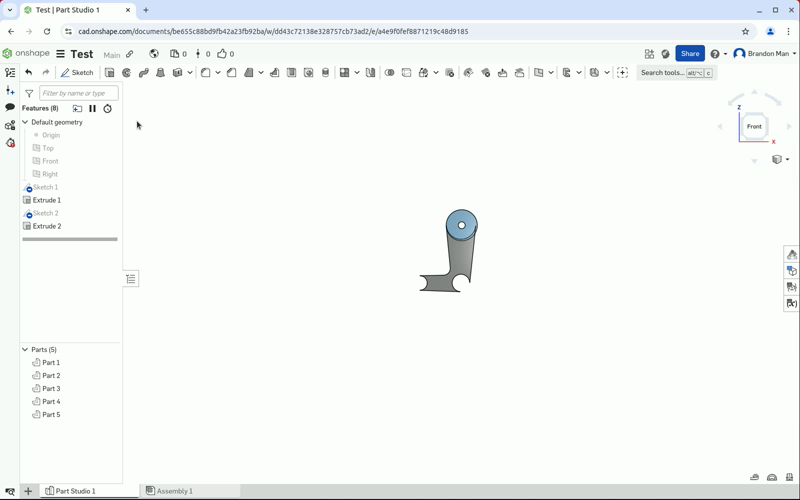
key(shift+h)
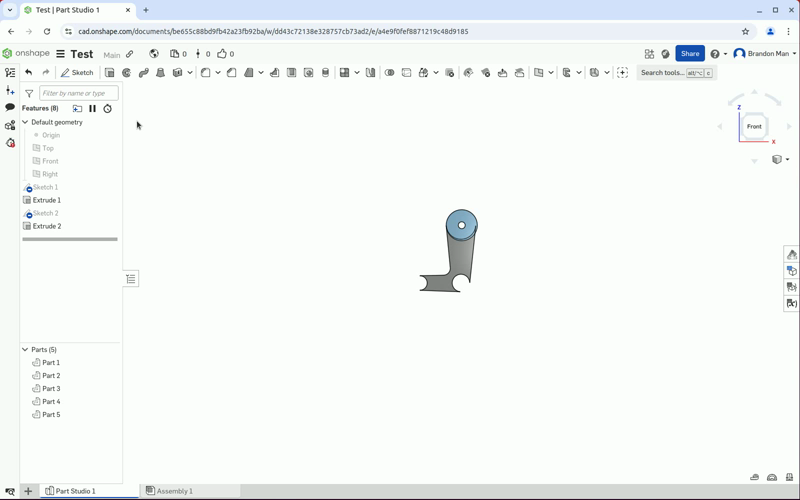
mouse_move(73, 189)
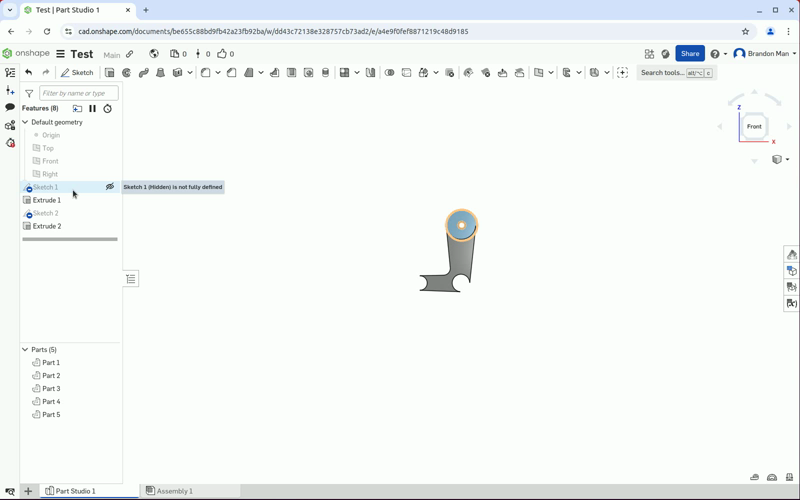
click(73, 189)
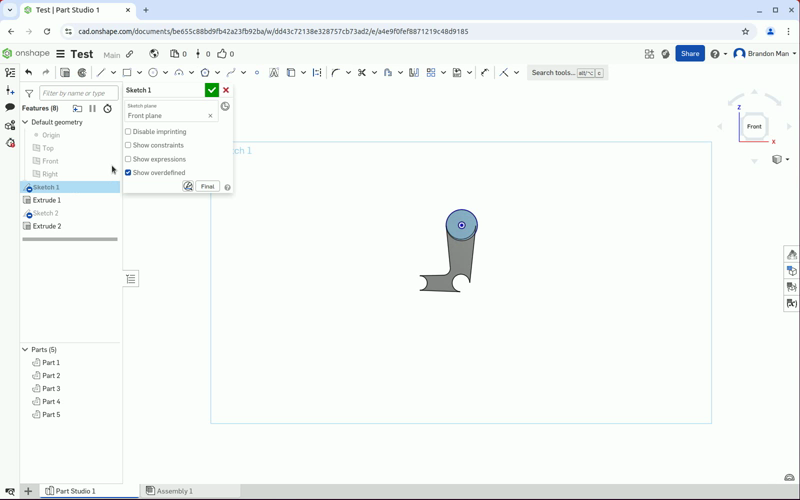
mouse_move(229, 92)
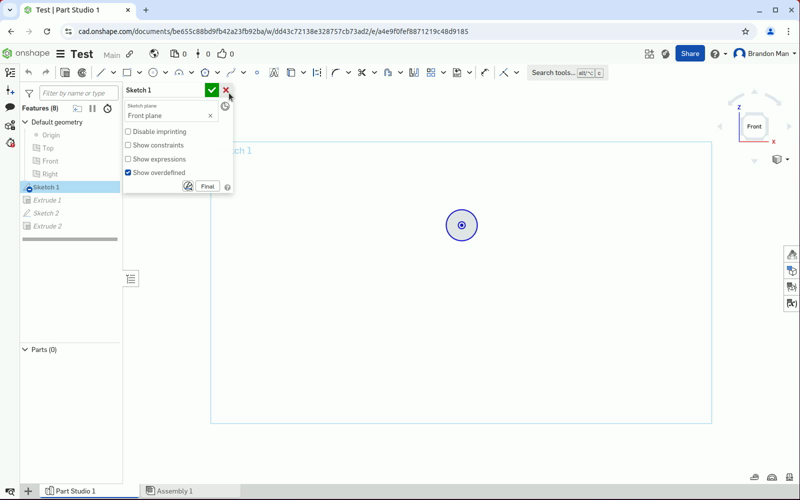
click(229, 92)
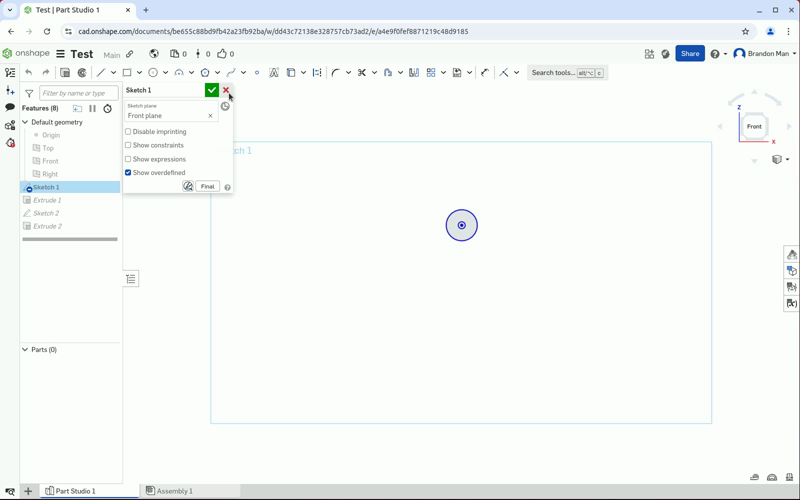
key(shift+s)
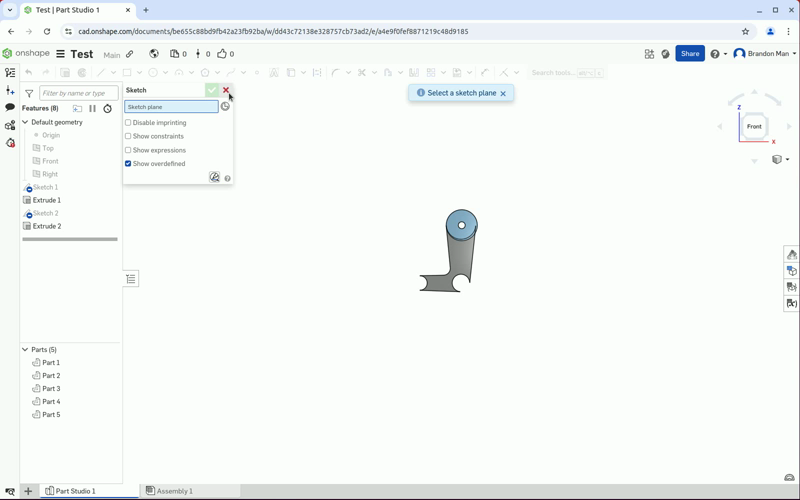
mouse_move(73, 163)
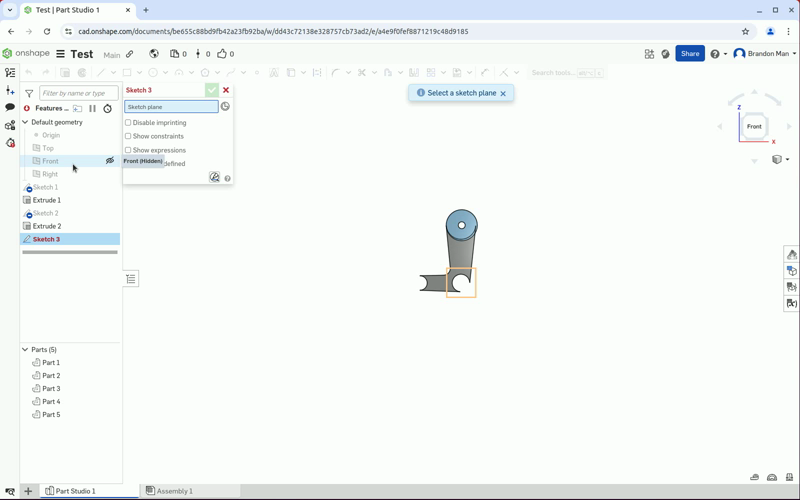
click(73, 163)
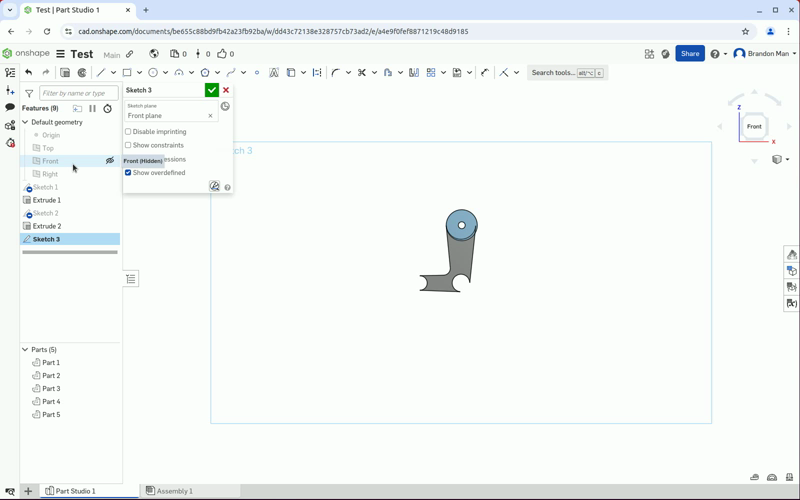
mouse_move(73, 352)
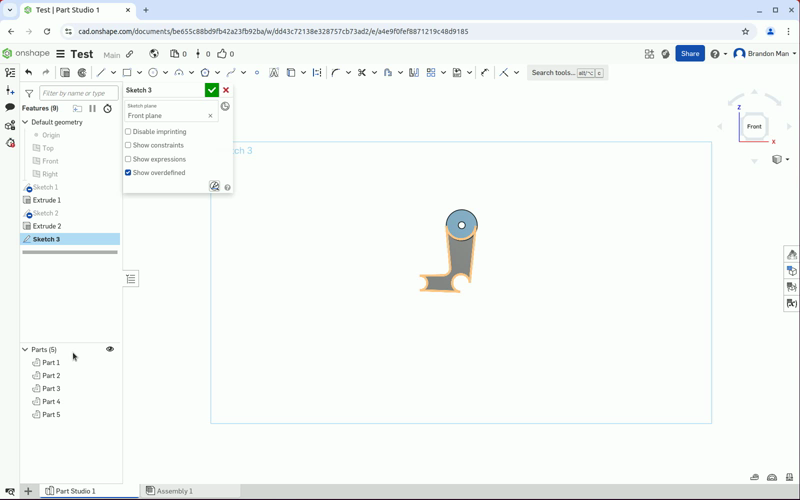
key(y)
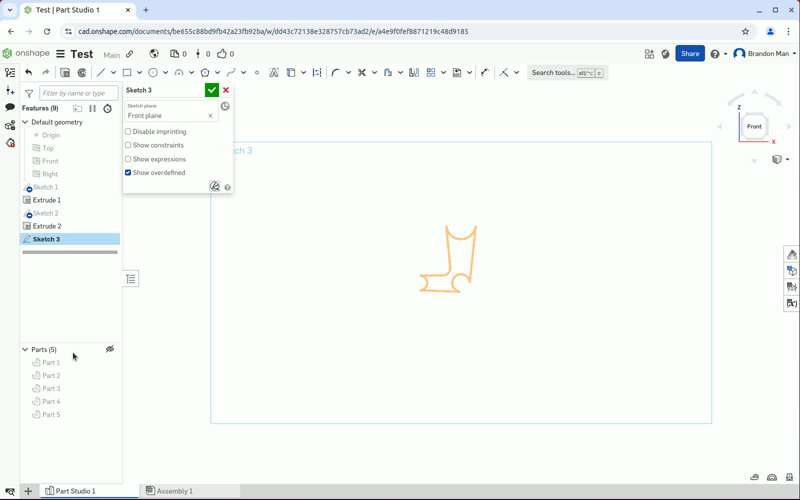
key(a)
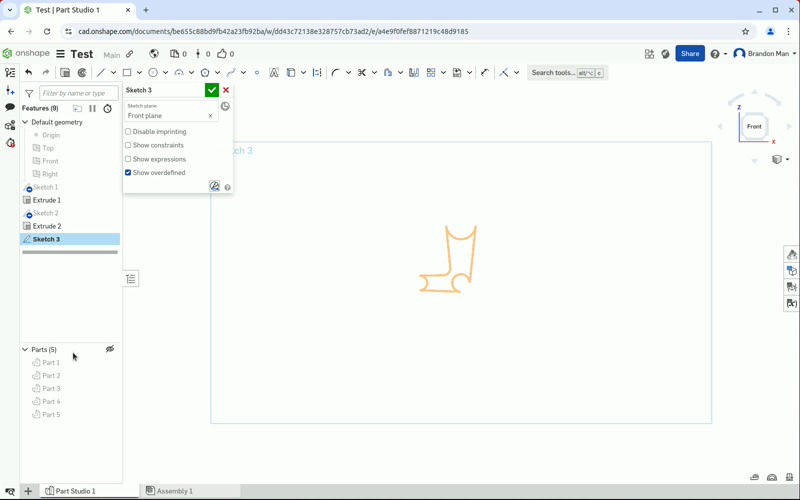
key_down(shift)
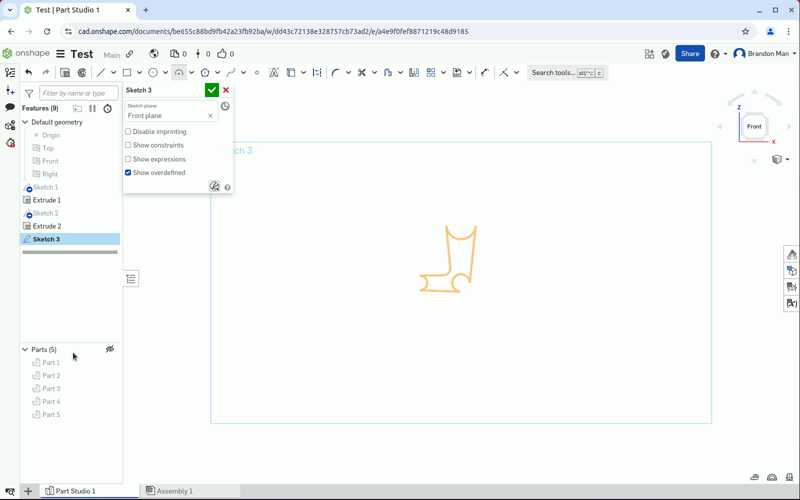
mouse_move(446, 223)
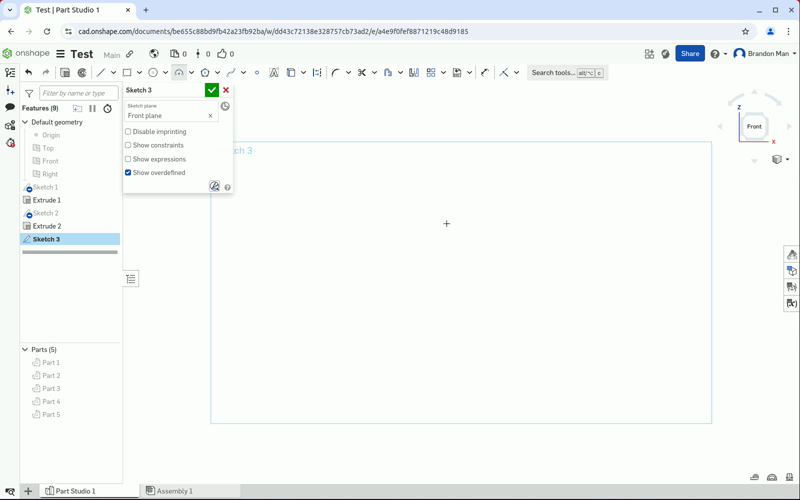
click(446, 223)
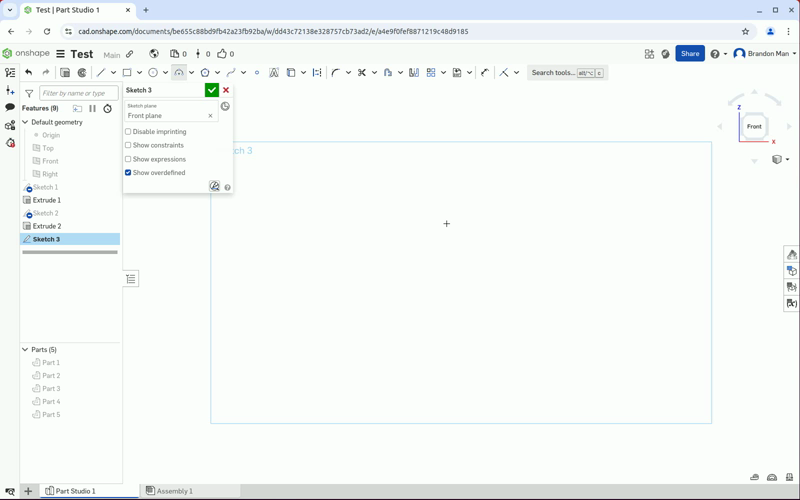
key_up(shift)
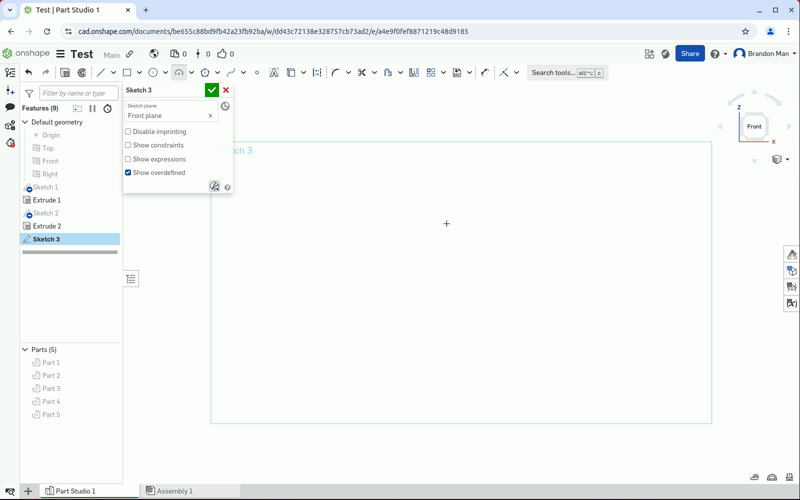
key_down(shift)
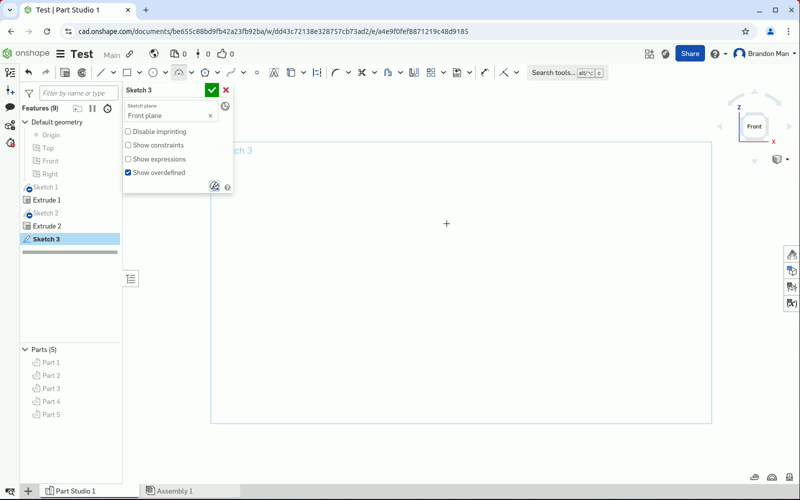
mouse_move(475, 223)
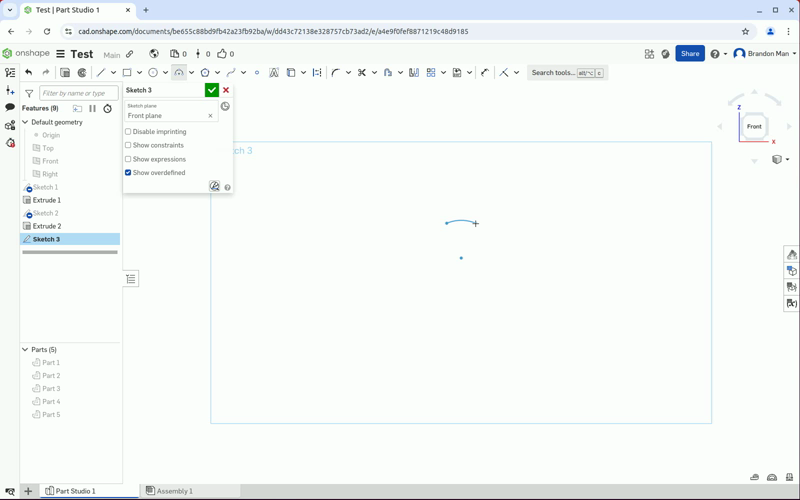
click(475, 223)
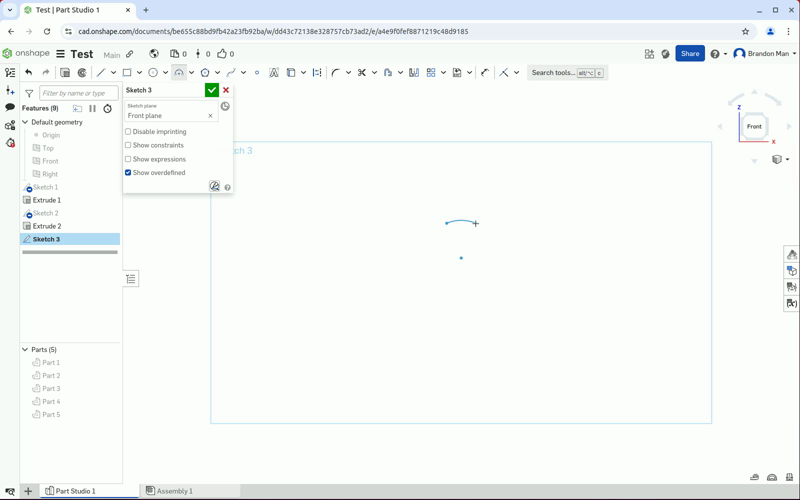
mouse_move(461, 210)
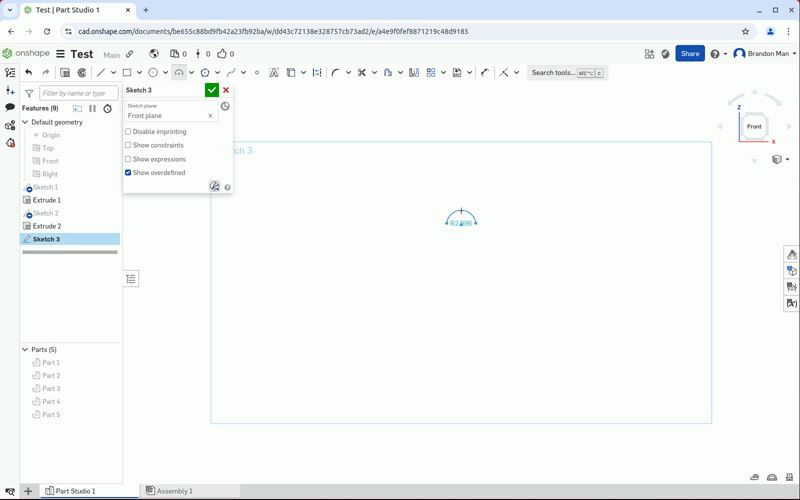
click(461, 210)
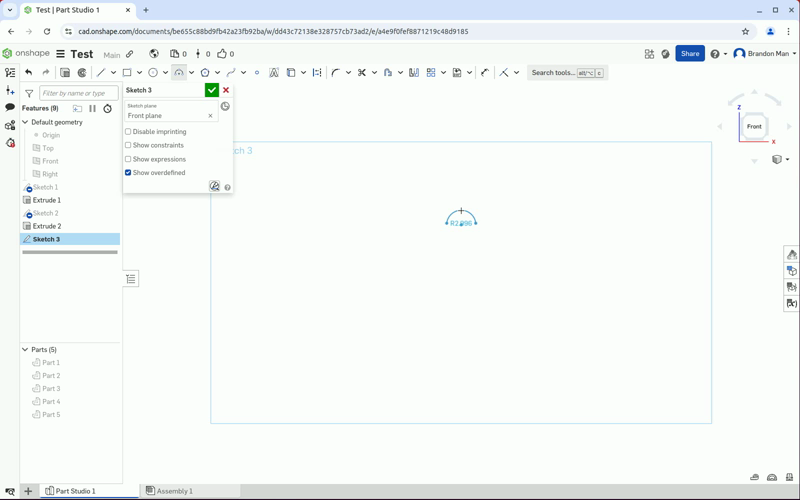
key_up(shift)
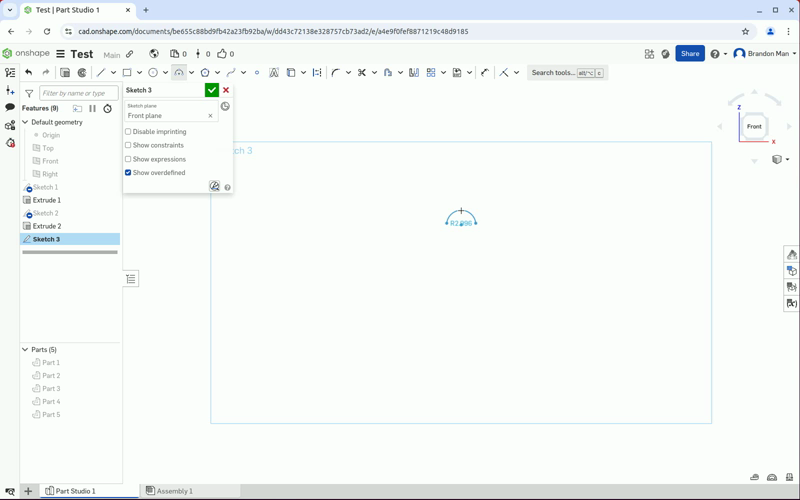
key(esc)
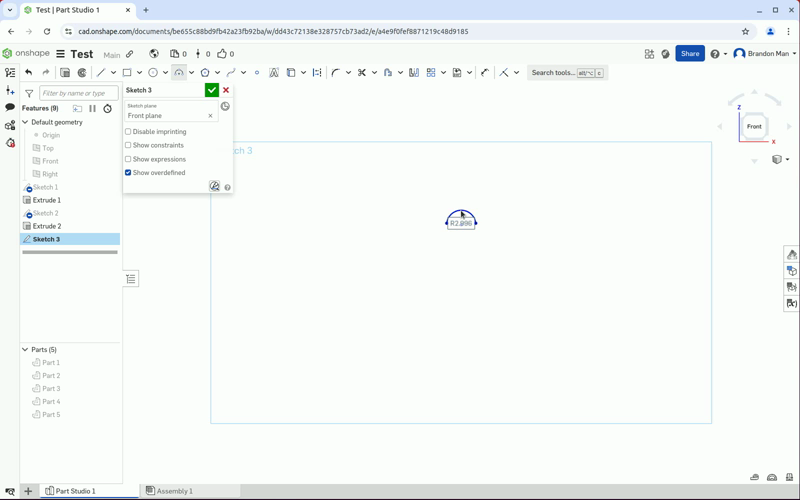
key(l)
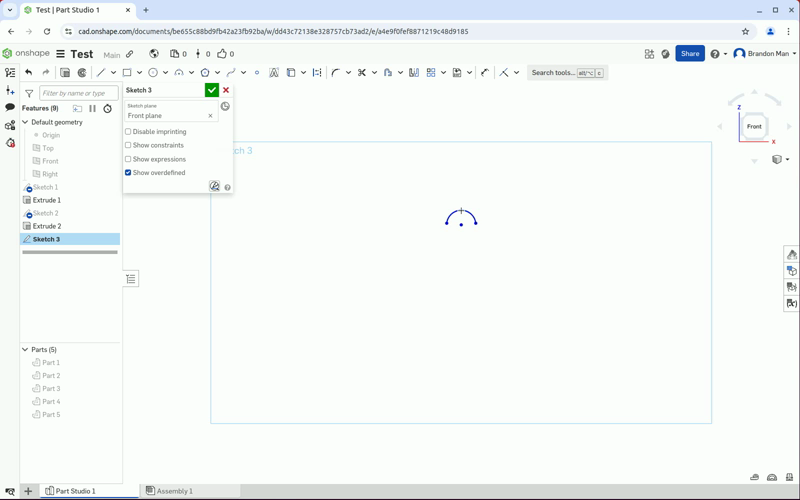
mouse_move(475, 223)
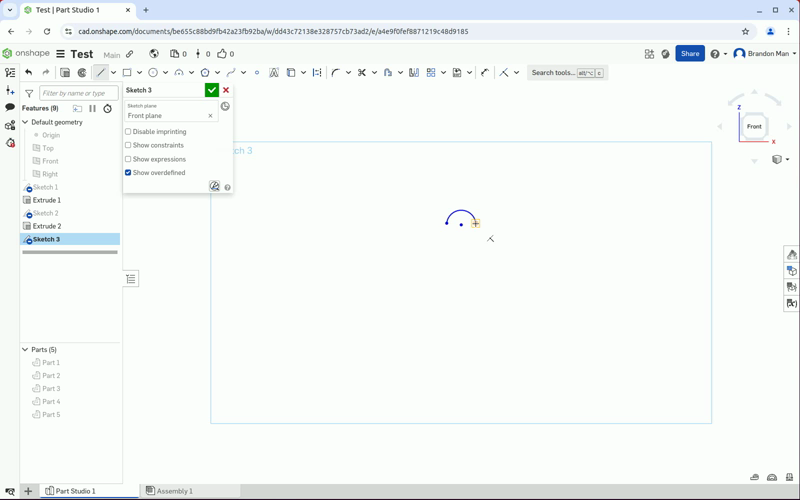
click(475, 223)
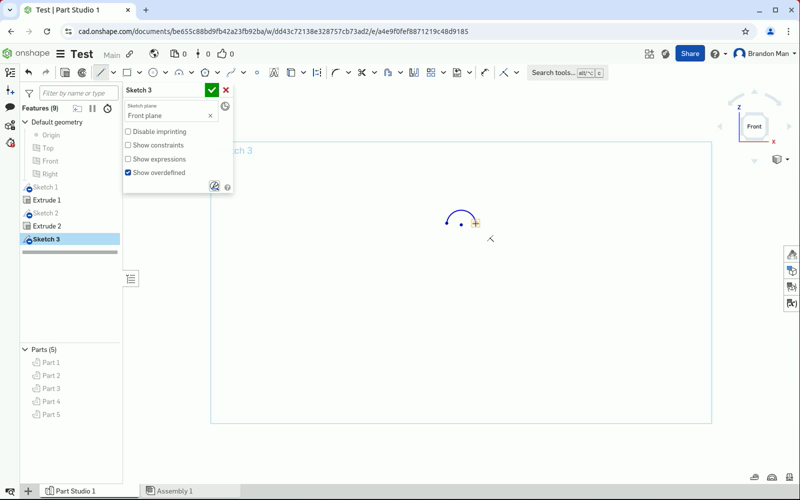
key_down(shift)
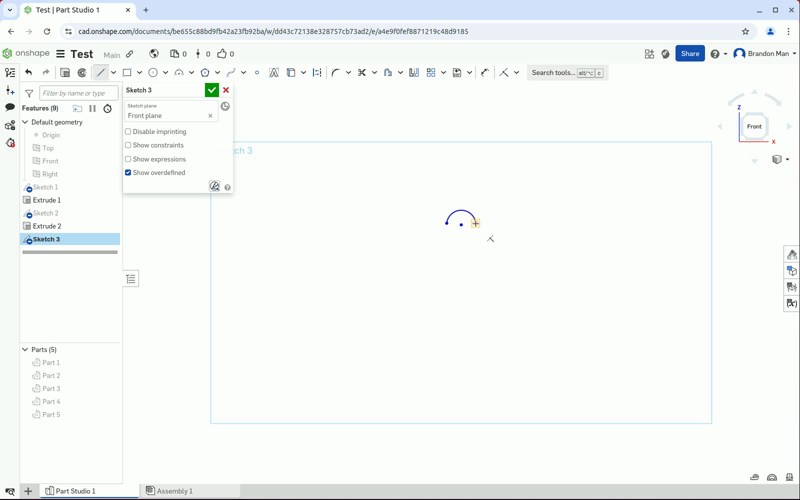
mouse_move(505, 223)
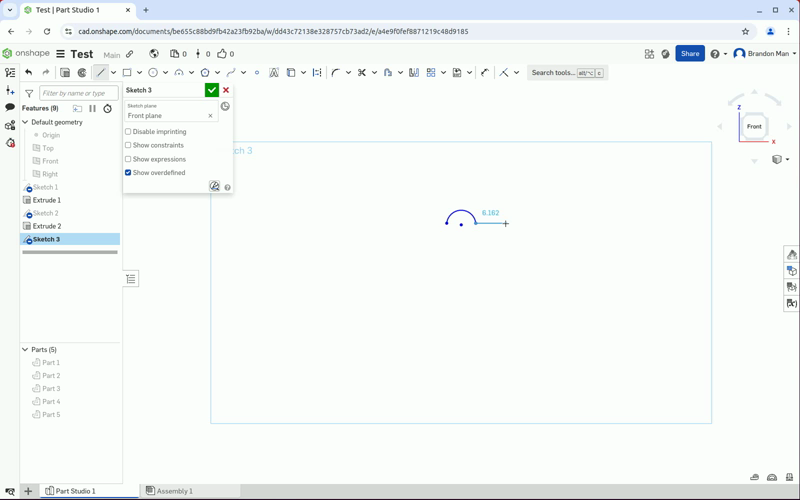
mouse_move(470, 177)
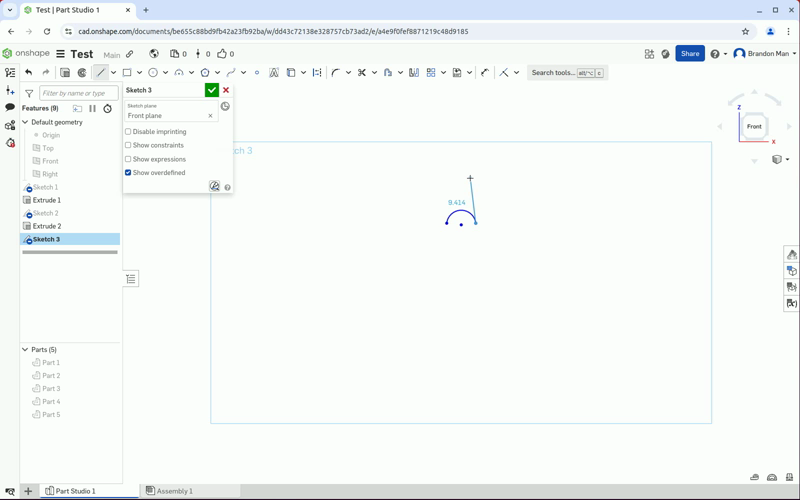
click(470, 177)
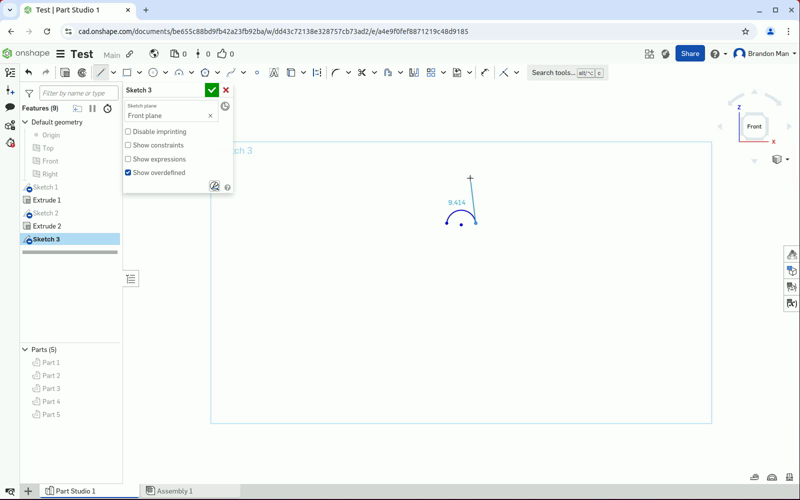
key_up(shift)
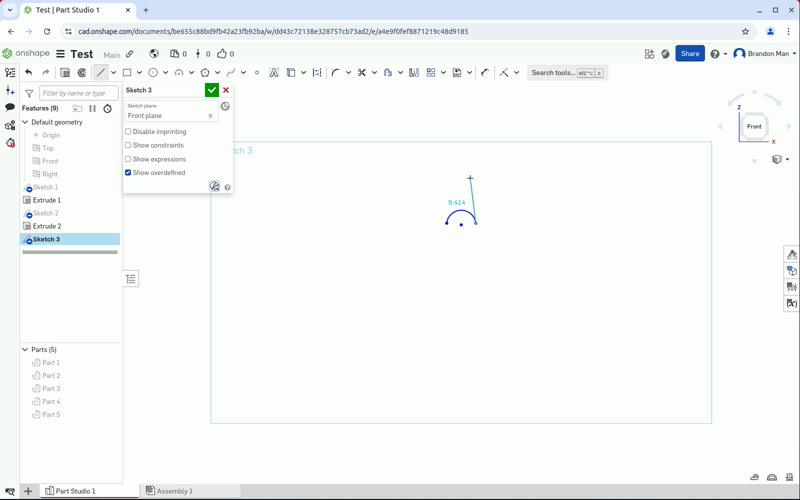
key(esc)
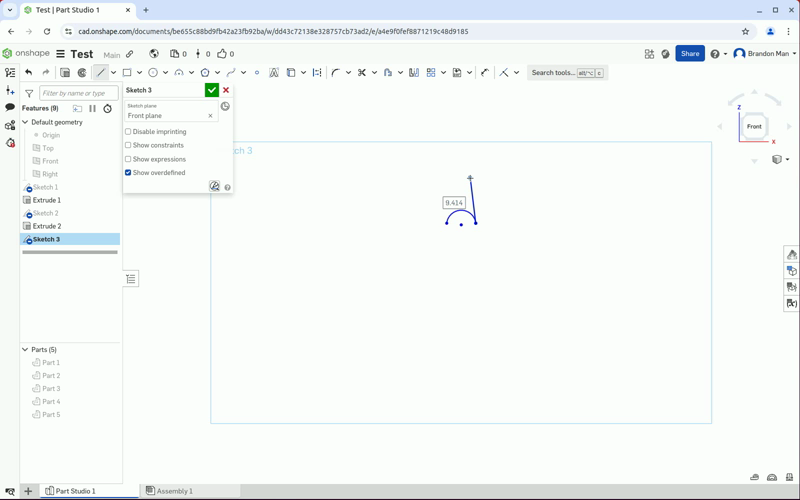
key(a)
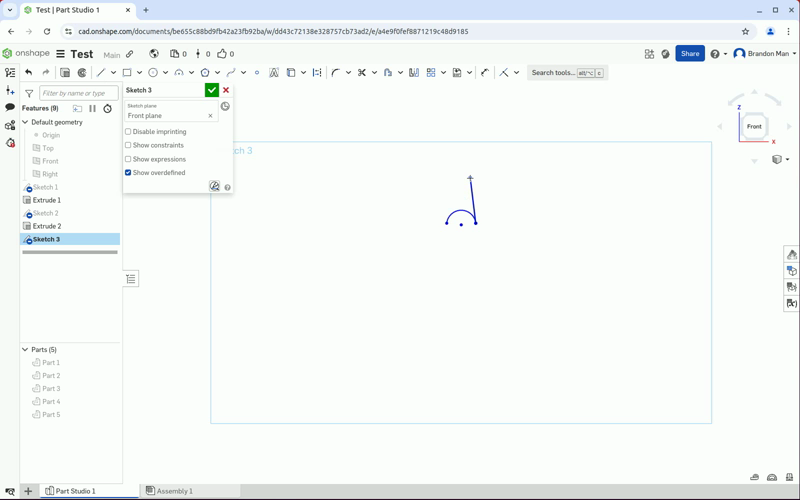
mouse_move(470, 177)
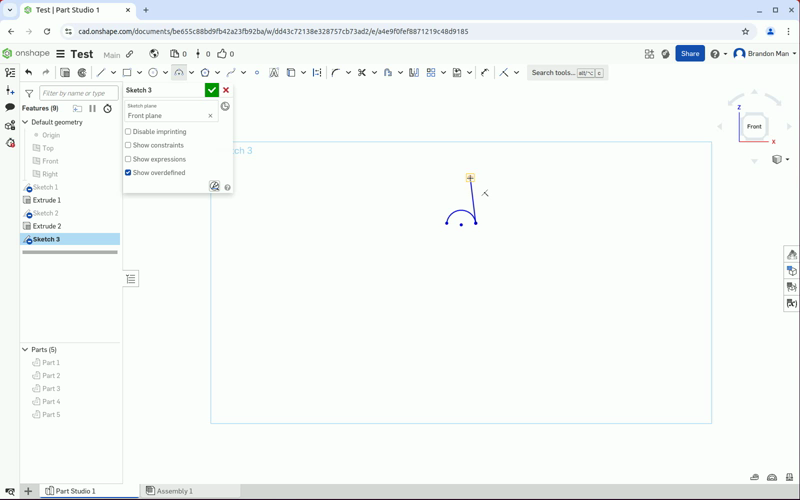
click(470, 177)
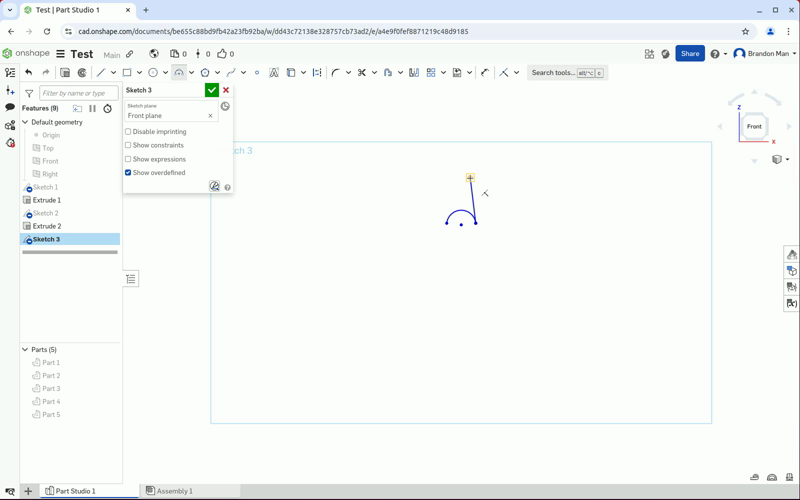
key_down(shift)
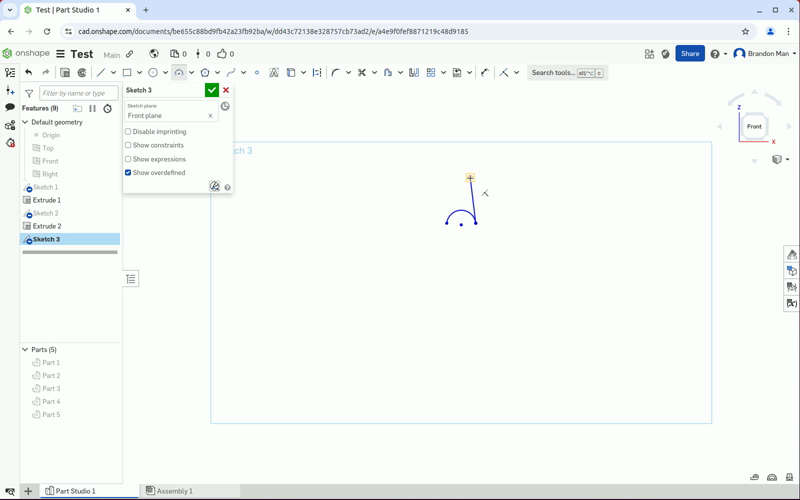
mouse_move(452, 177)
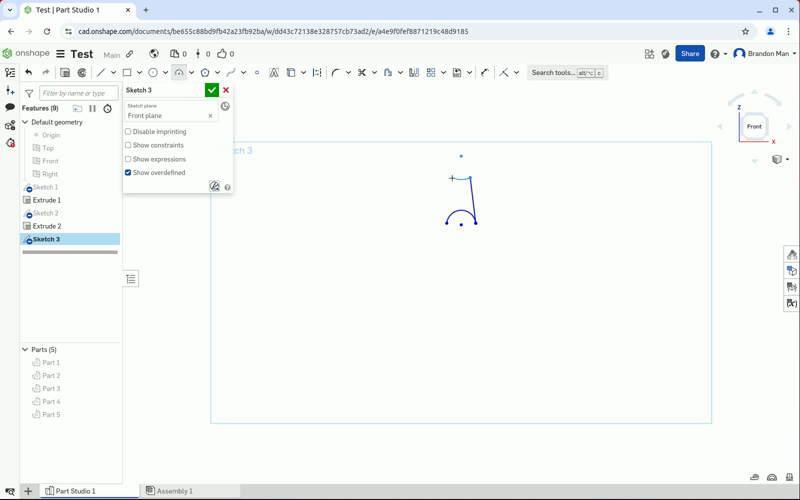
click(452, 177)
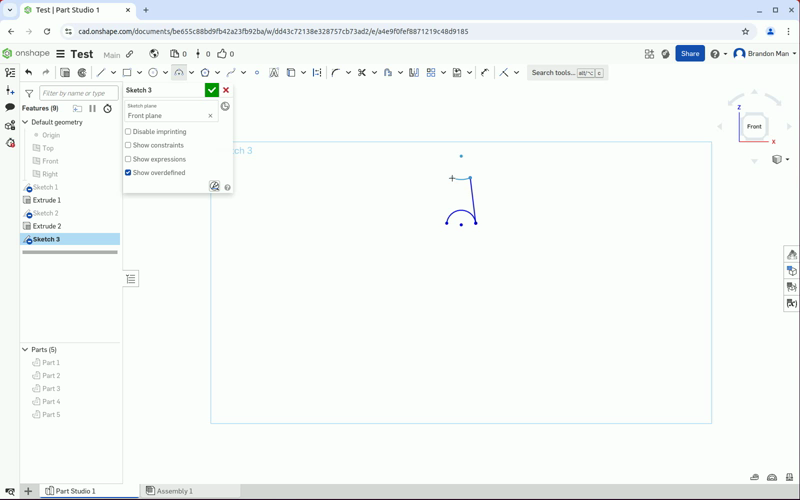
mouse_move(461, 186)
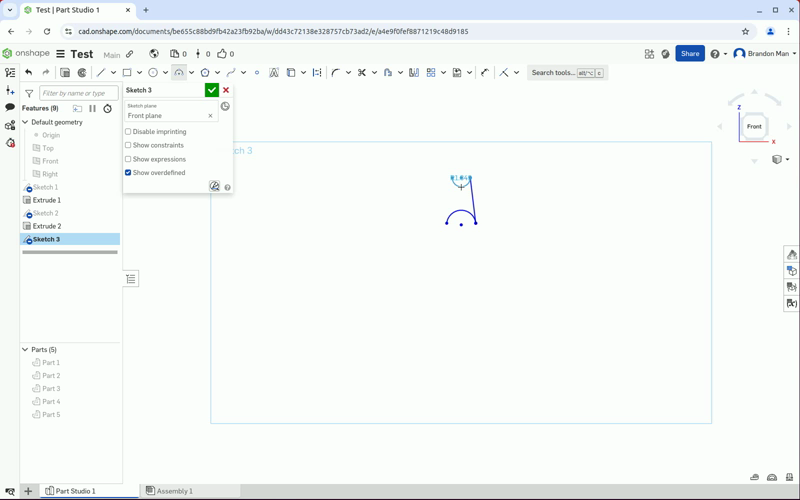
click(461, 186)
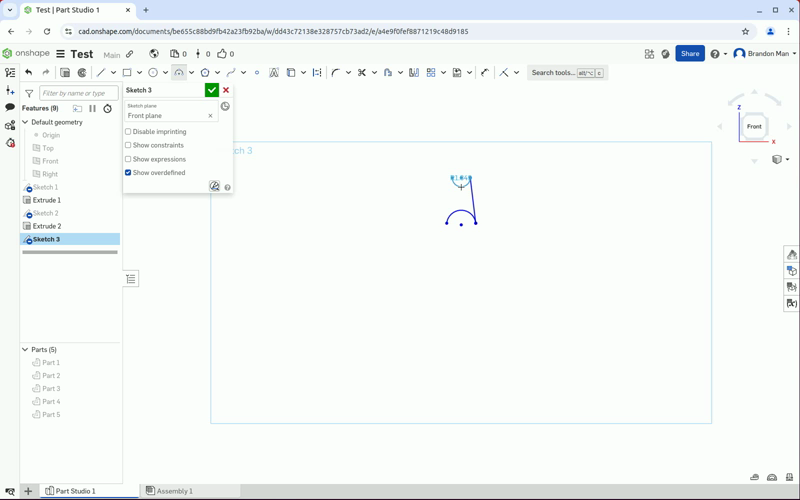
key_up(shift)
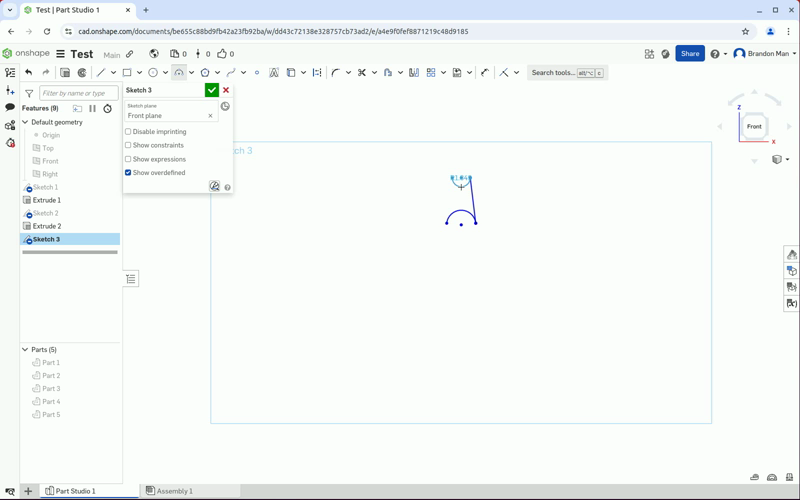
key(esc)
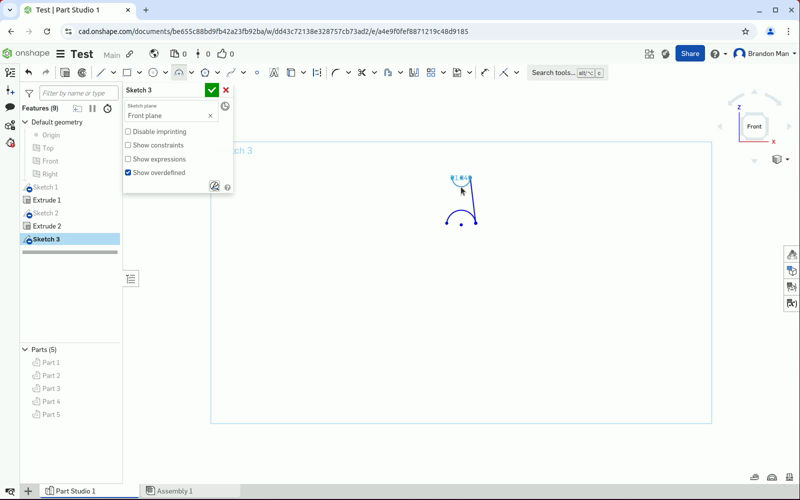
key(l)
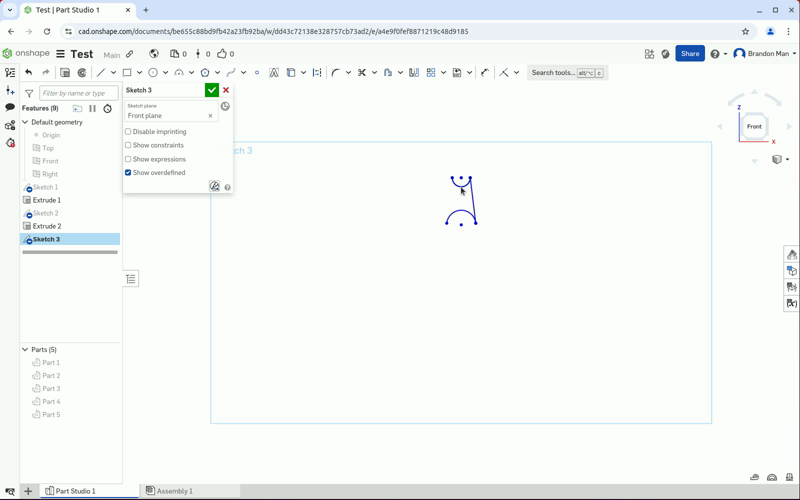
mouse_move(452, 177)
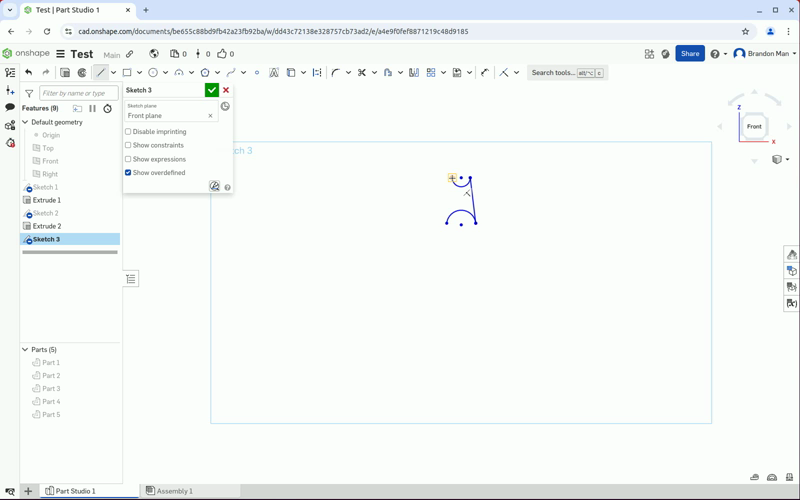
click(452, 177)
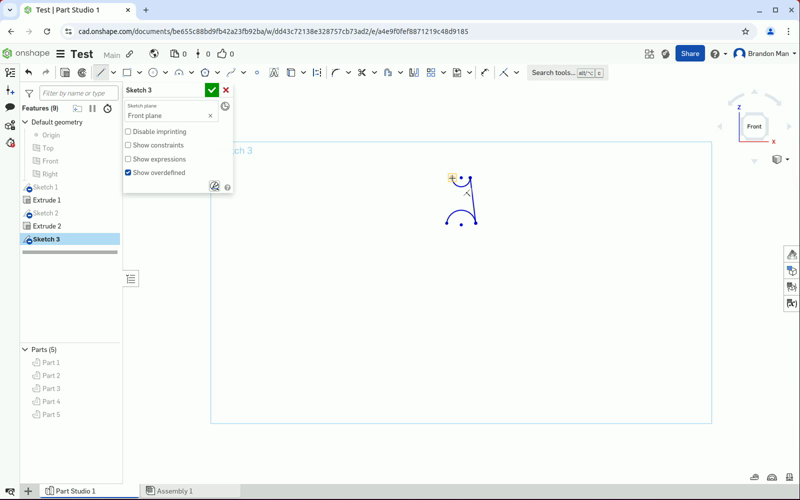
mouse_move(482, 177)
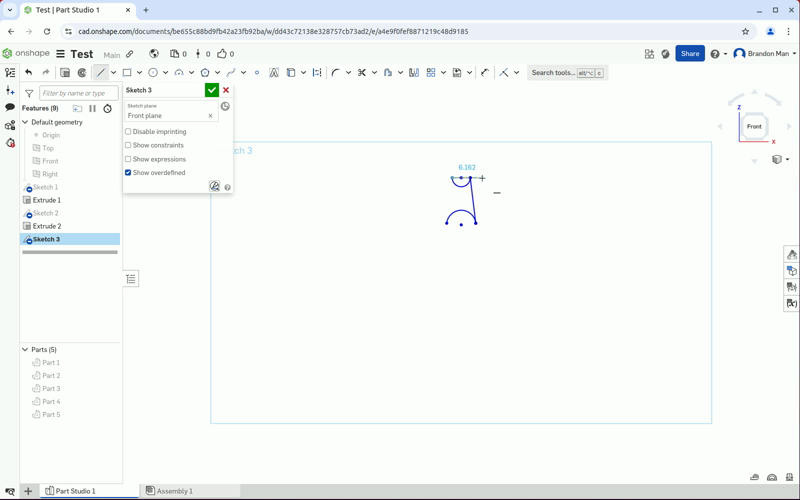
key_down(shift)
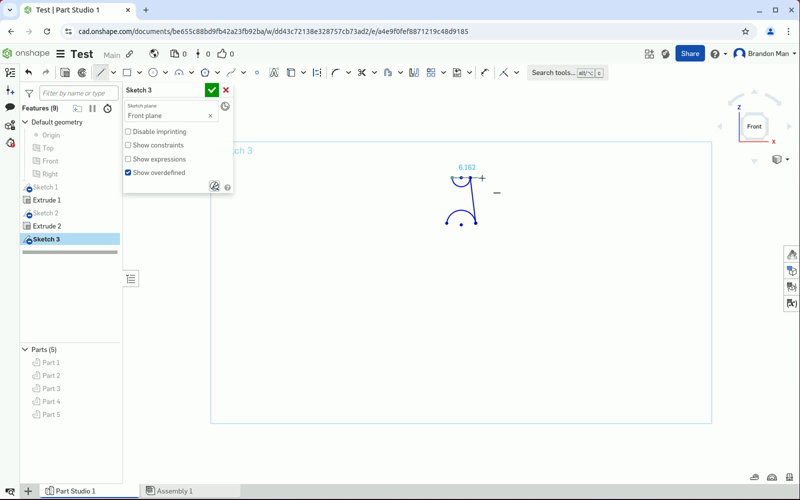
mouse_move(446, 223)
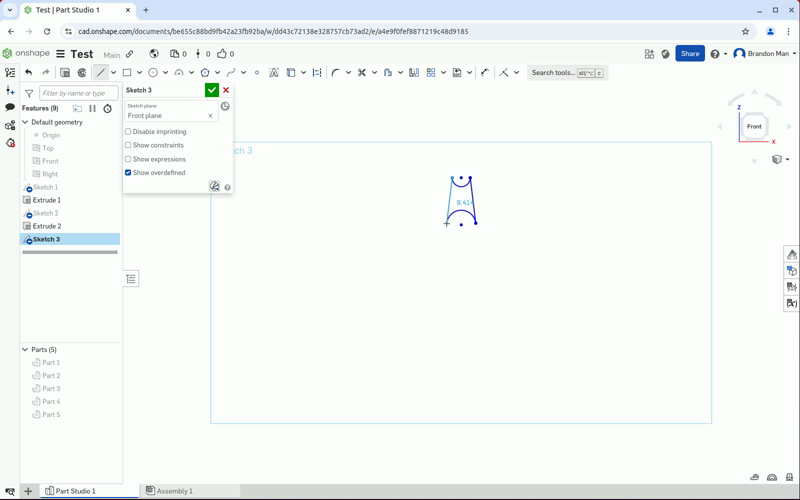
key_up(shift)
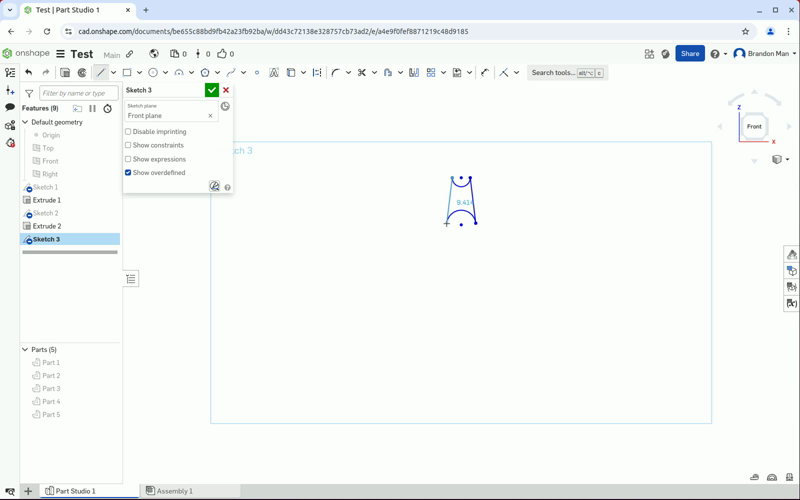
click(446, 223)
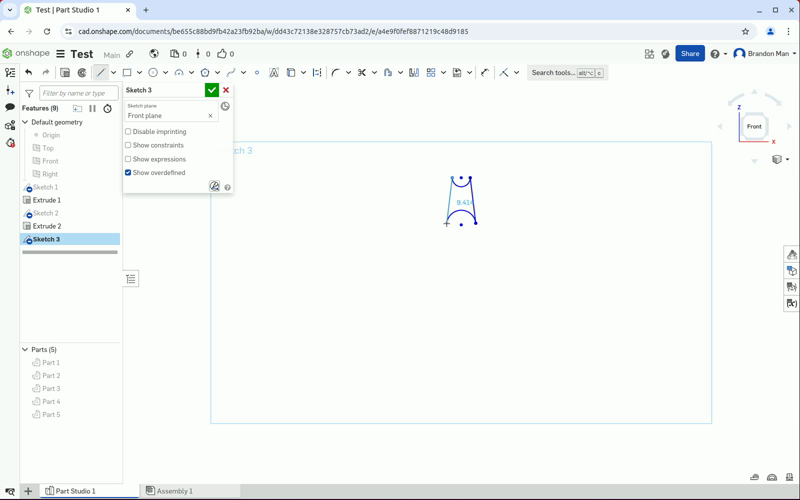
key(esc)
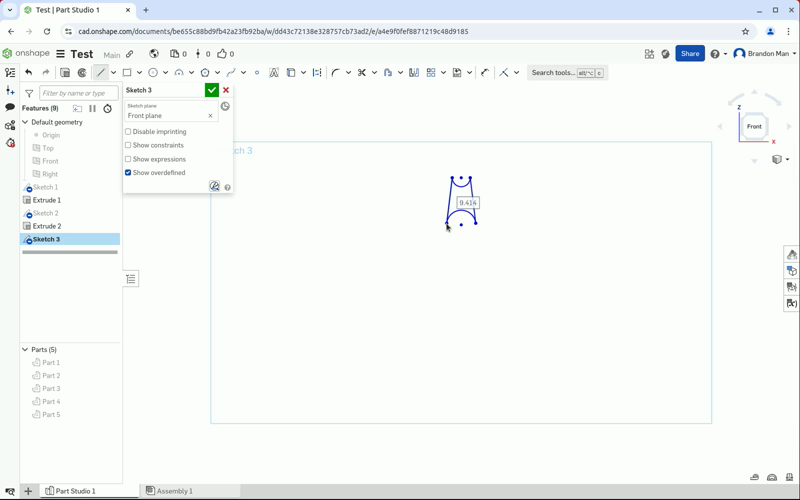
key(c)
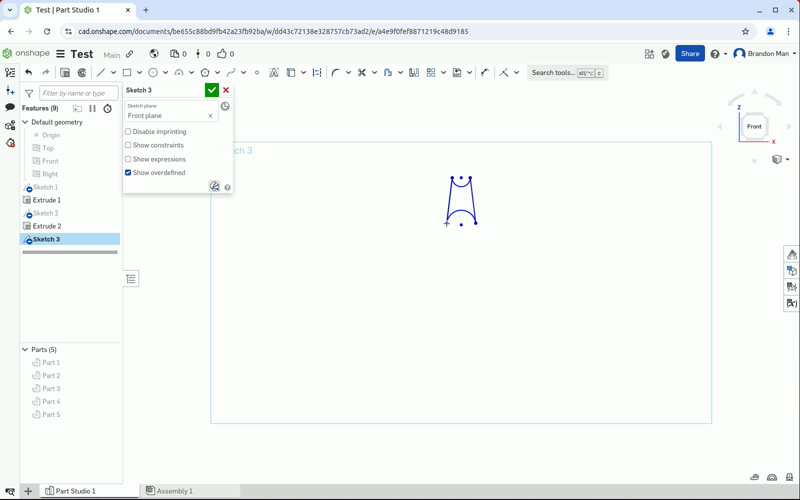
key_down(shift)
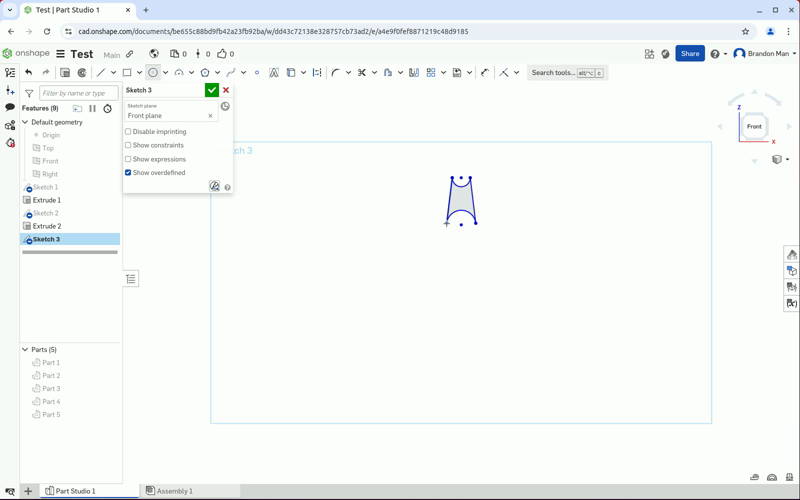
mouse_move(464, 191)
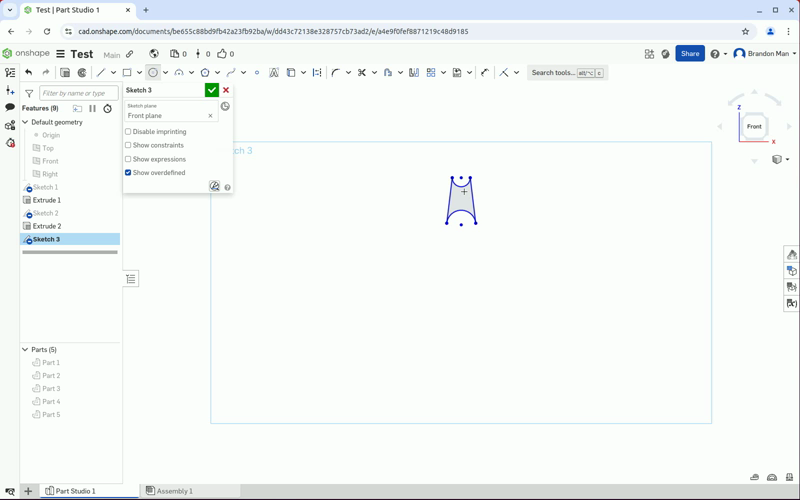
click(464, 191)
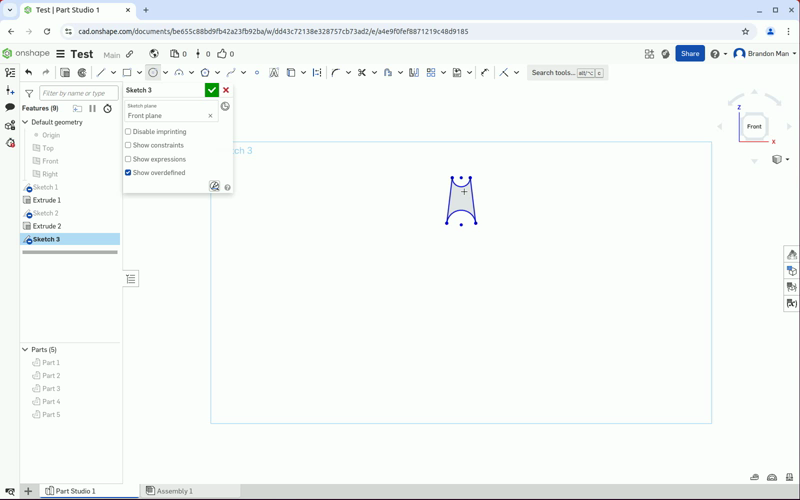
key_up(shift)
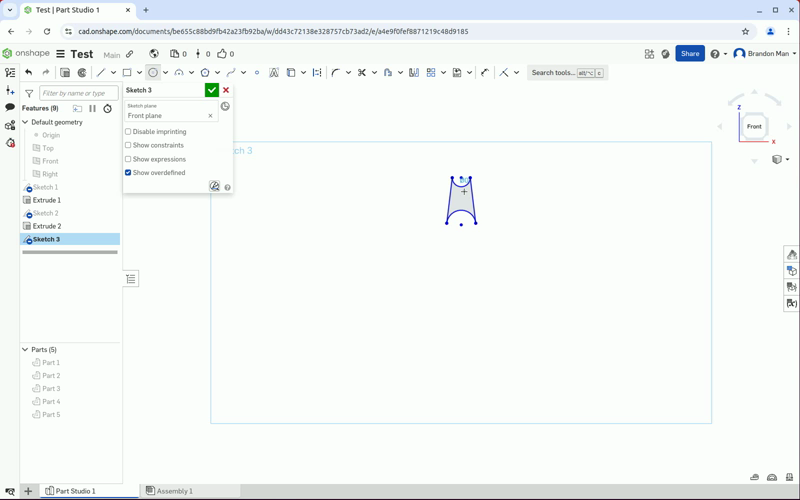
mouse_move(465, 191)
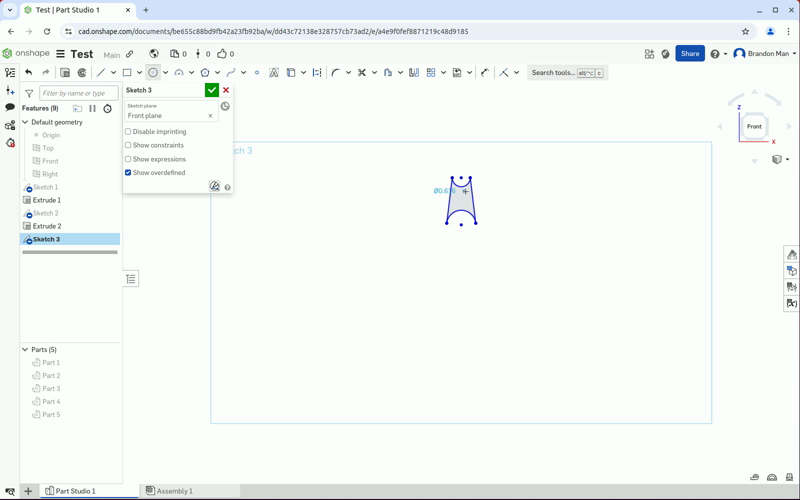
scroll(6)
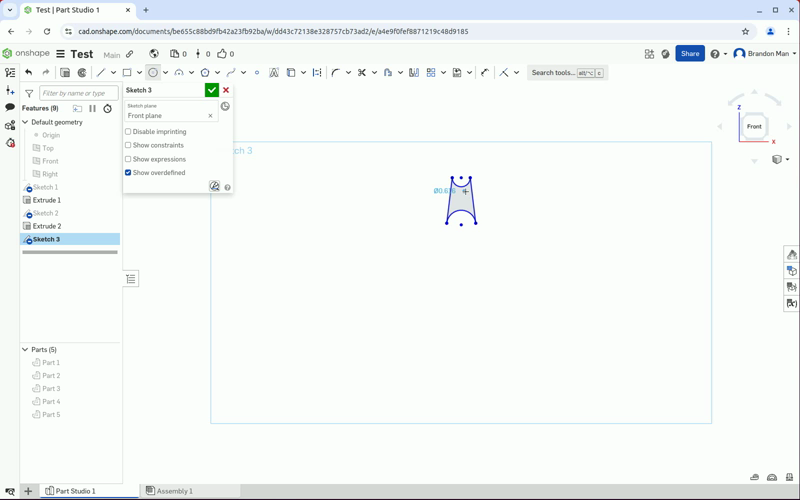
scroll(6)
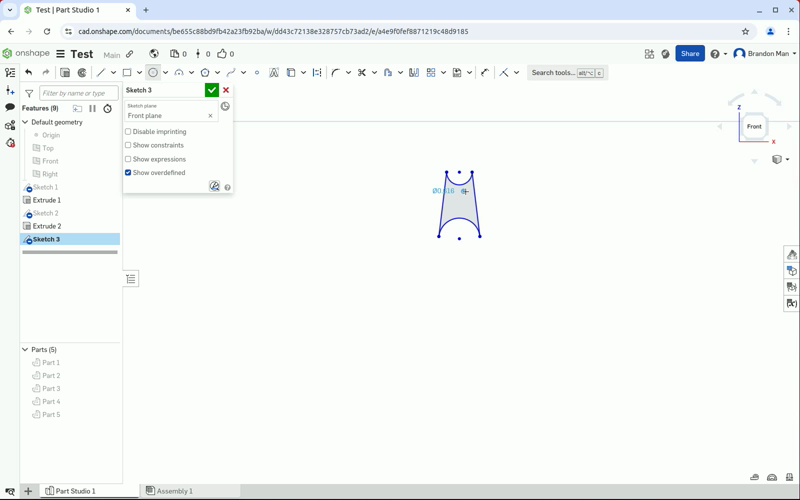
scroll(6)
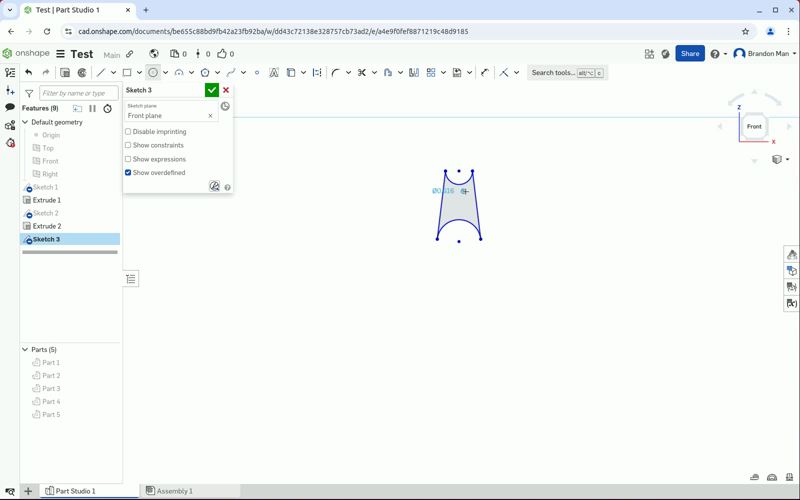
scroll(6)
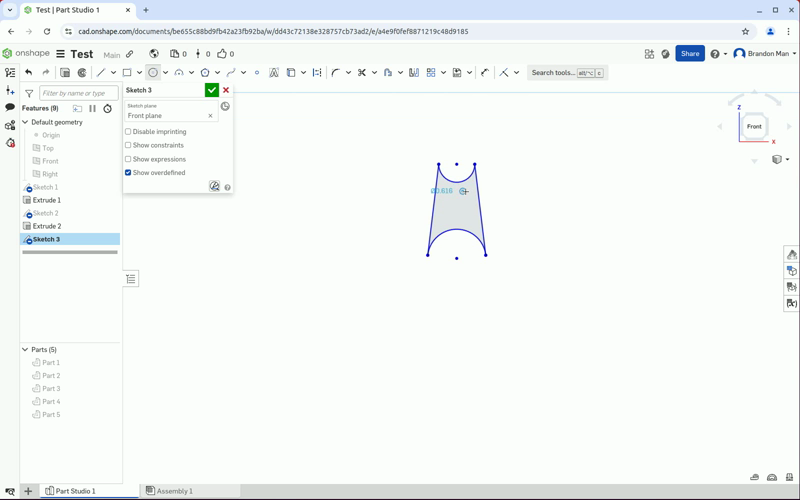
scroll(6)
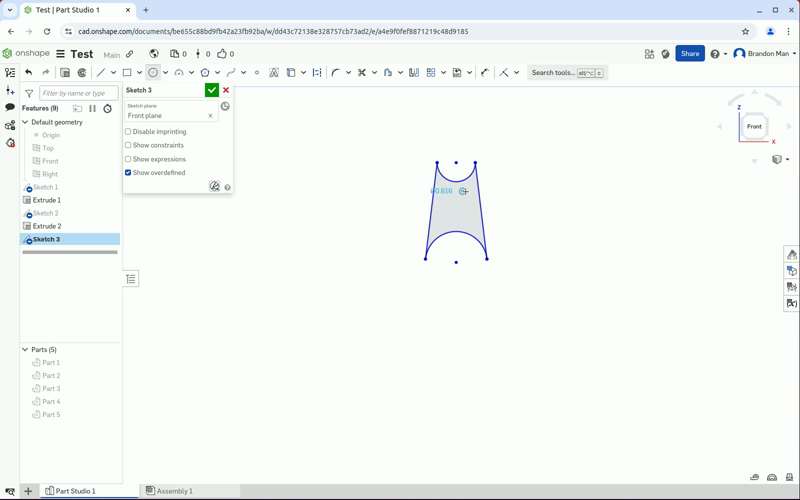
scroll(6)
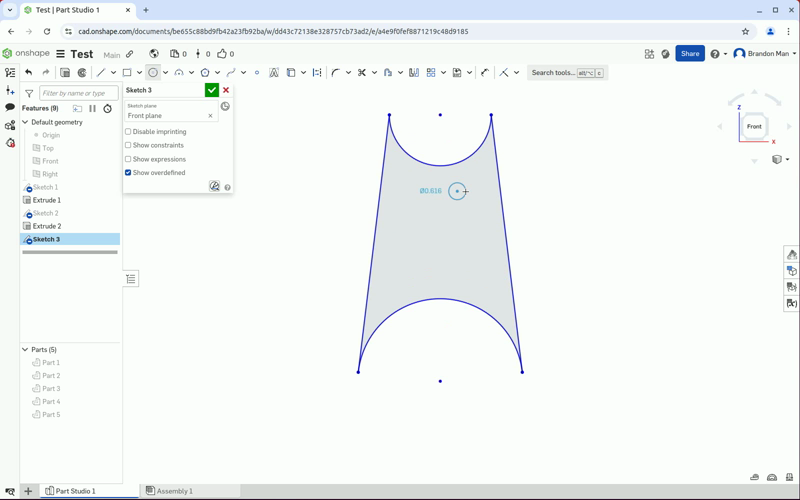
scroll(6)
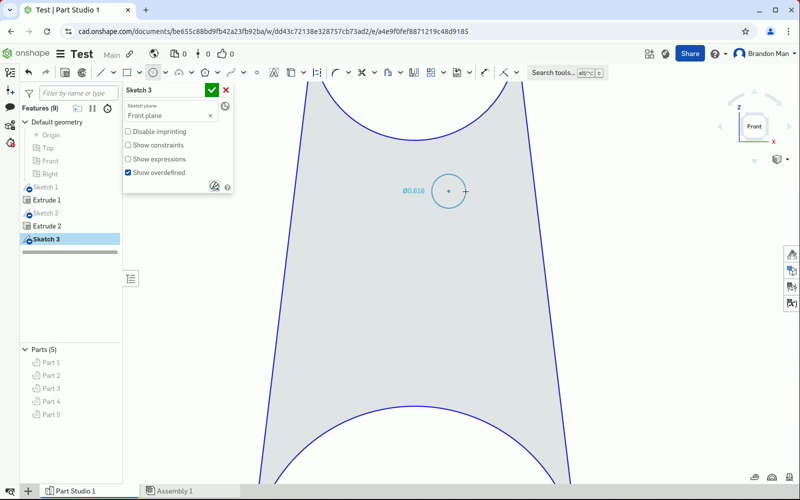
click(465, 191)
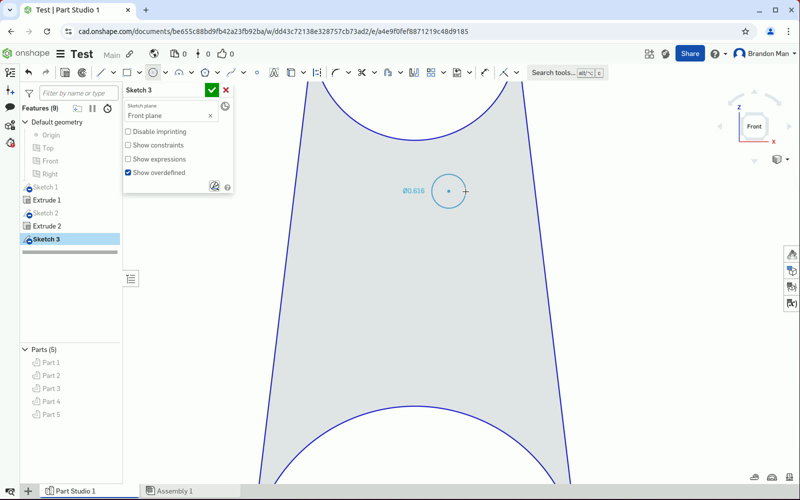
scroll(-6)
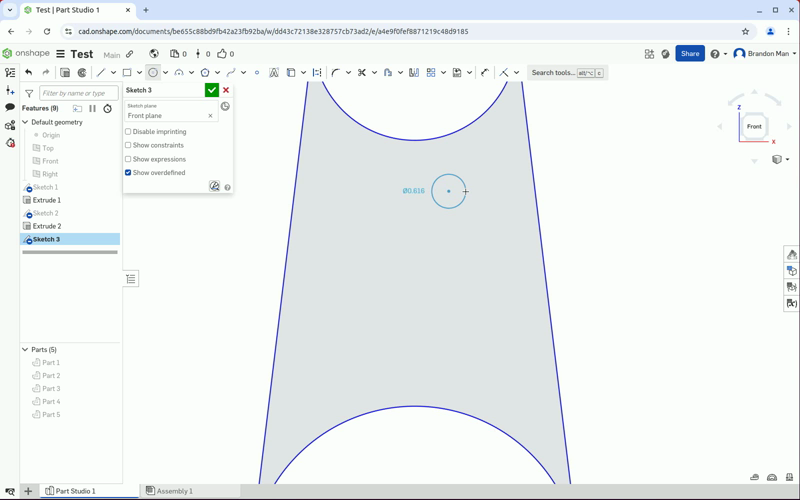
scroll(-6)
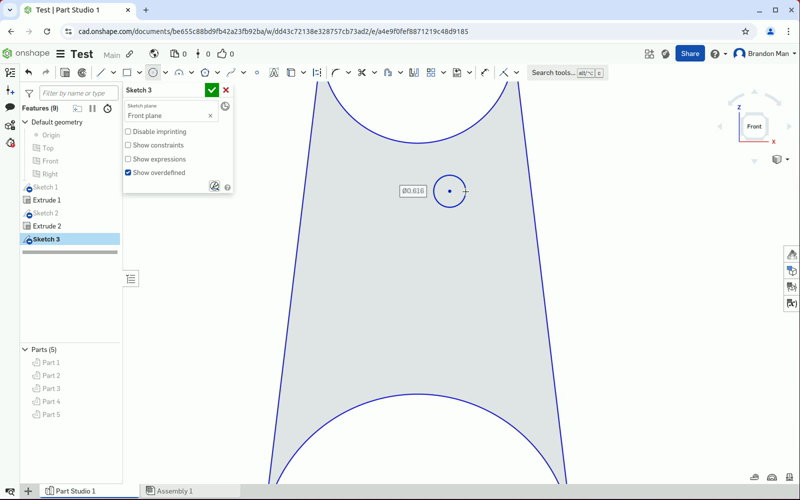
scroll(-6)
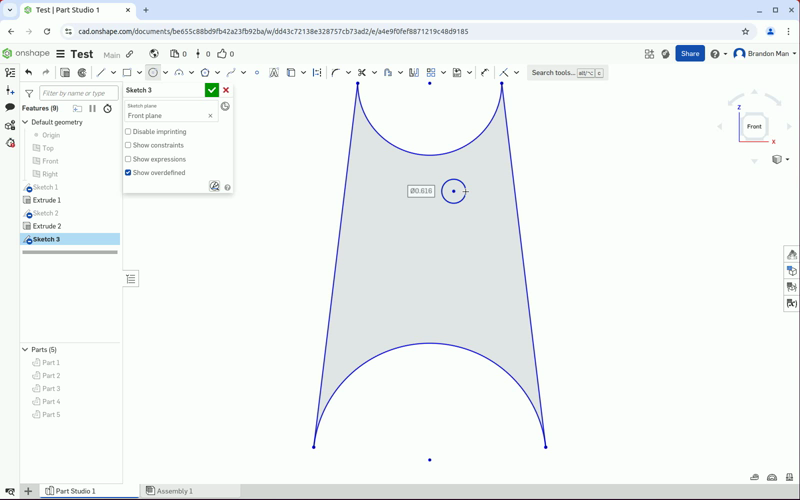
scroll(-6)
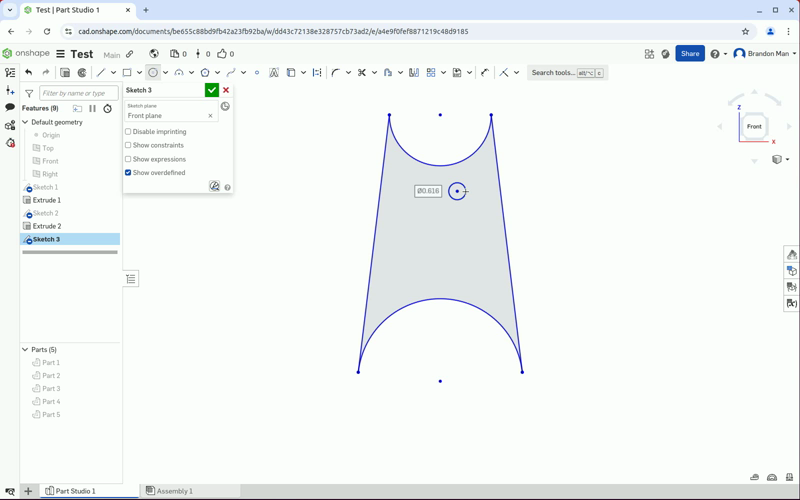
scroll(-6)
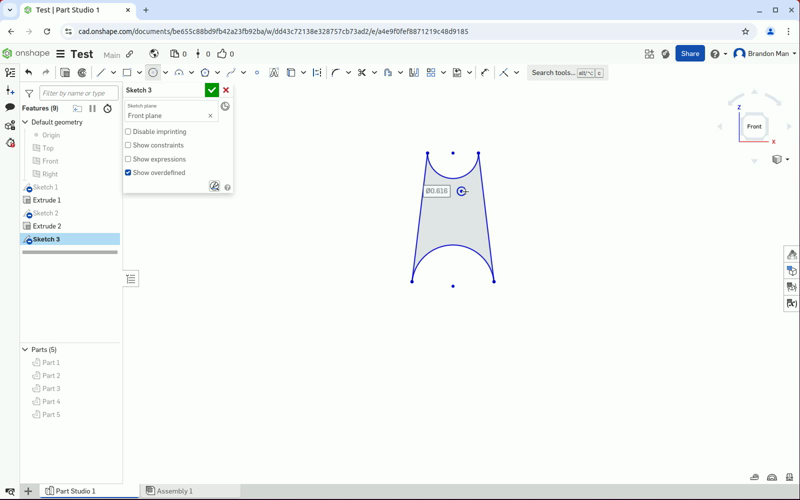
scroll(-6)
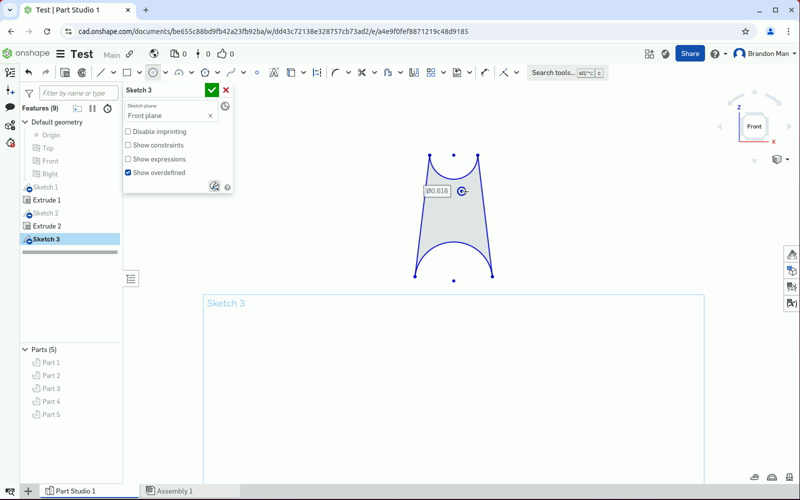
scroll(-6)
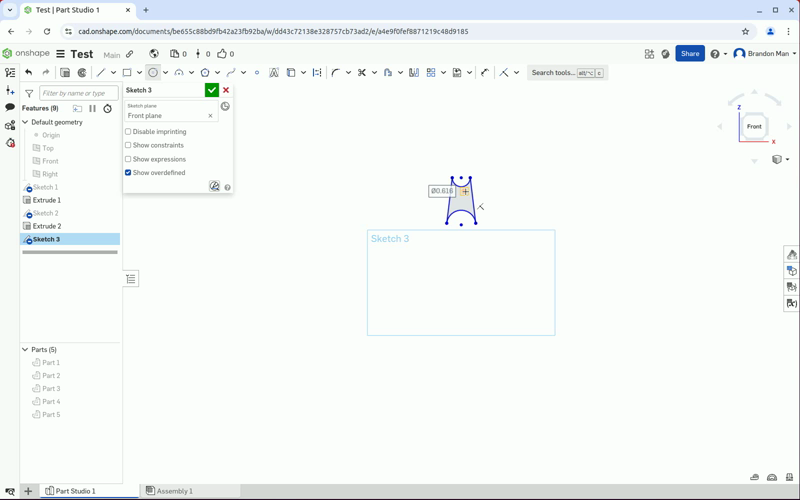
key(esc)
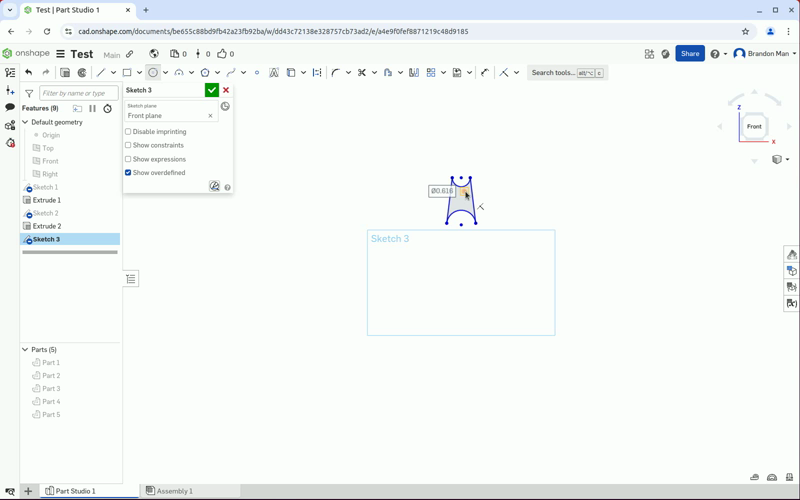
mouse_move(466, 204)
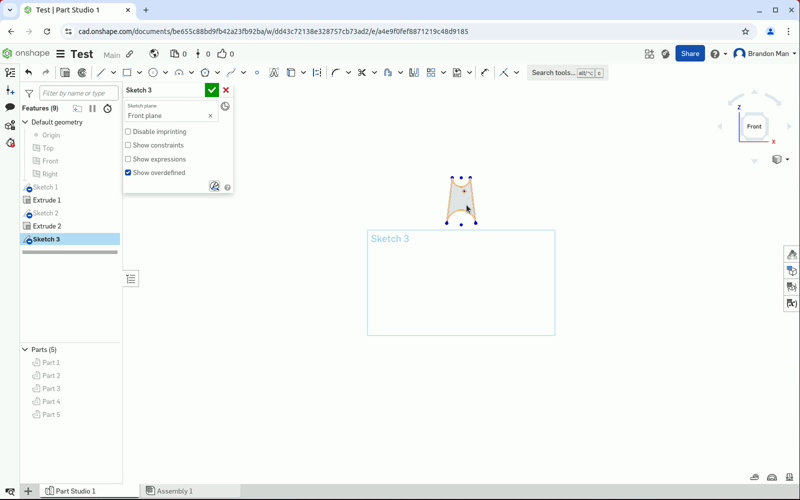
scroll(6)
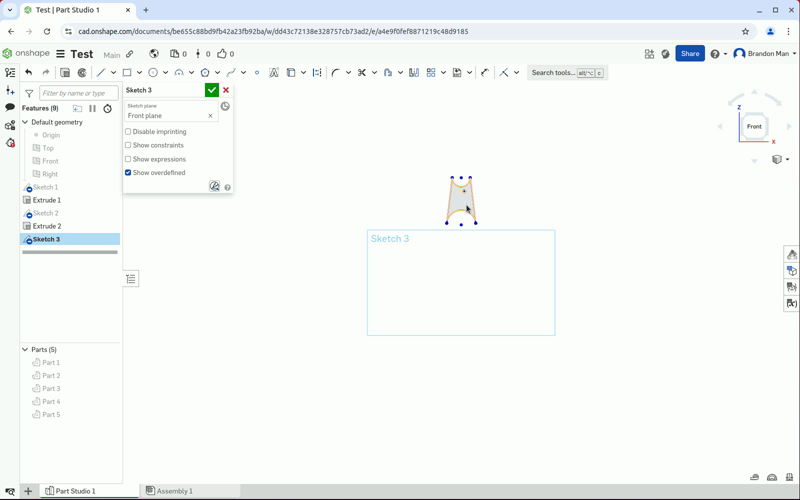
scroll(6)
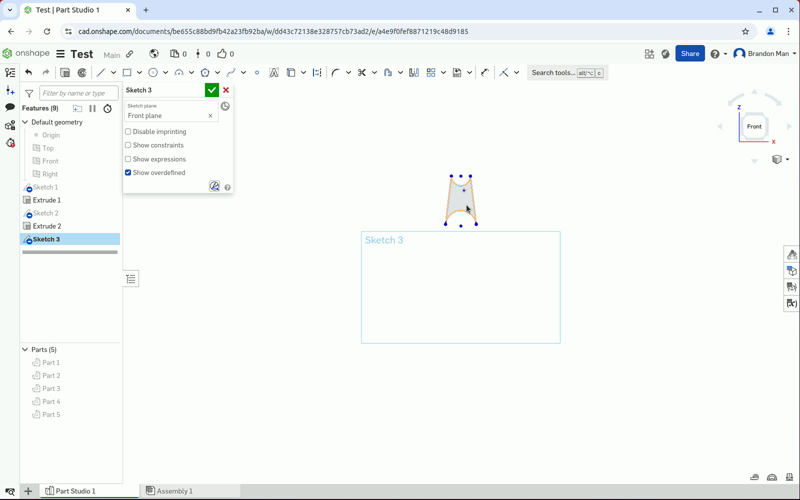
scroll(6)
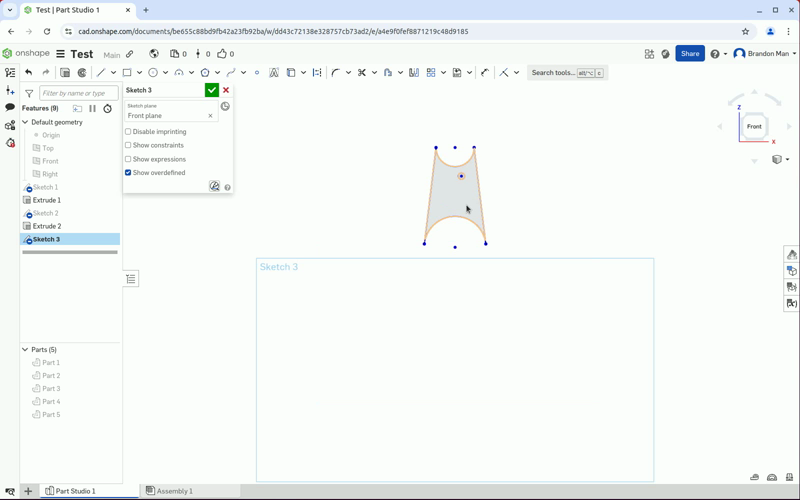
scroll(6)
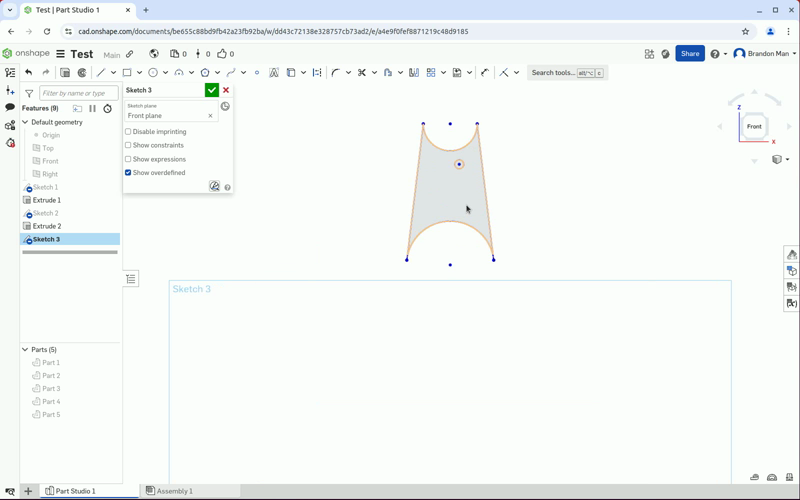
scroll(6)
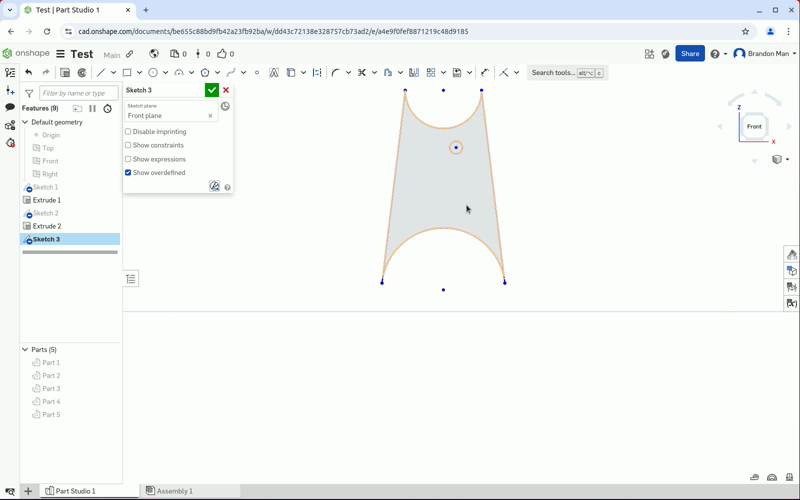
scroll(6)
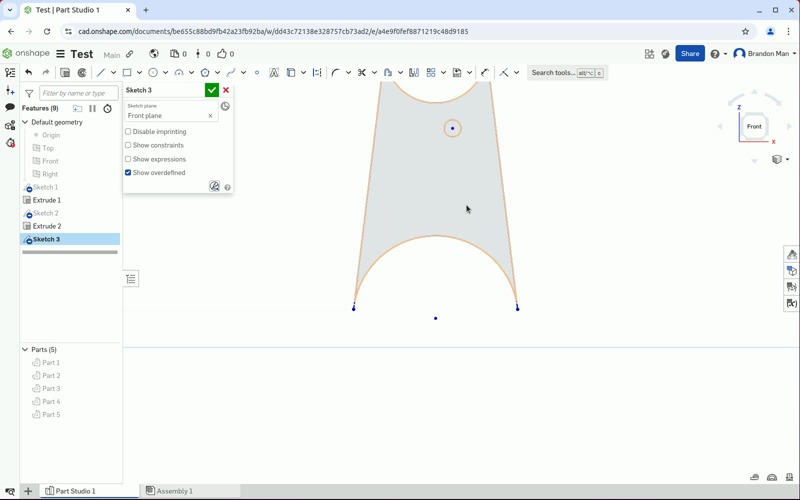
scroll(6)
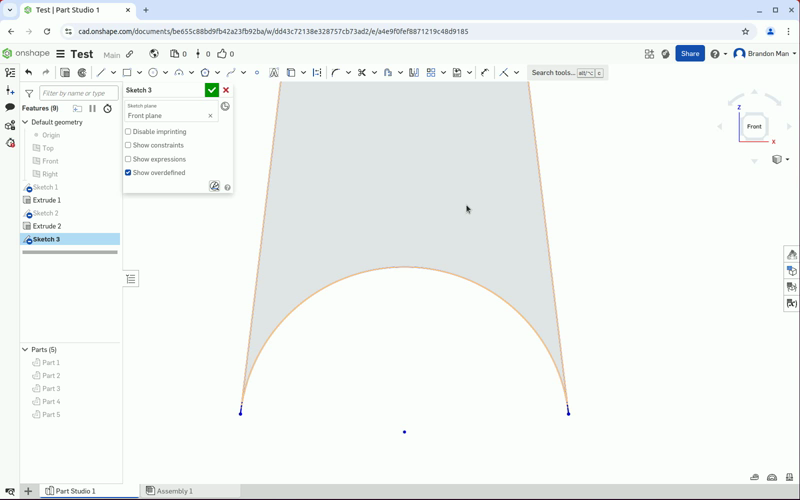
click(466, 204)
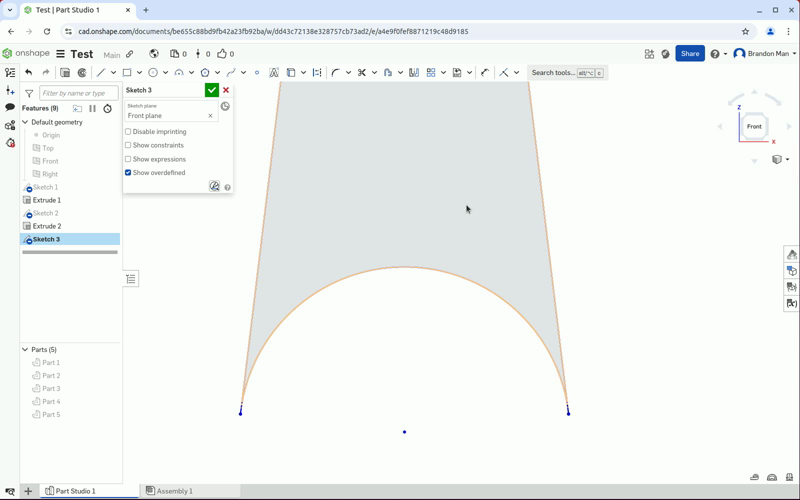
scroll(-6)
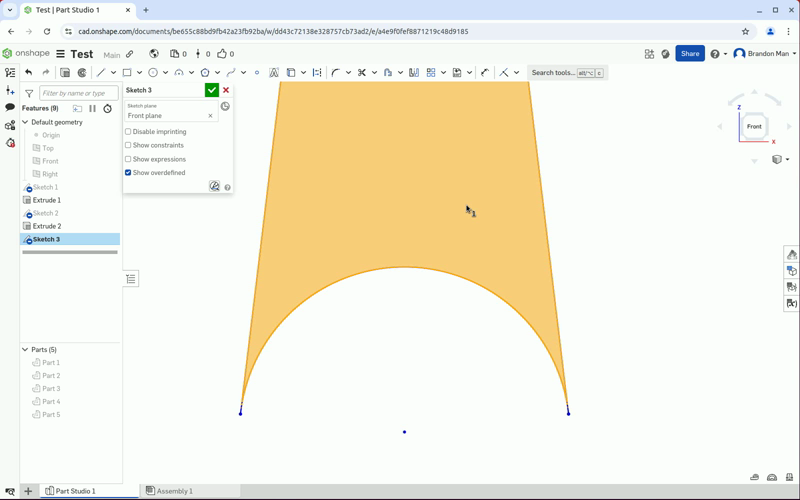
scroll(-6)
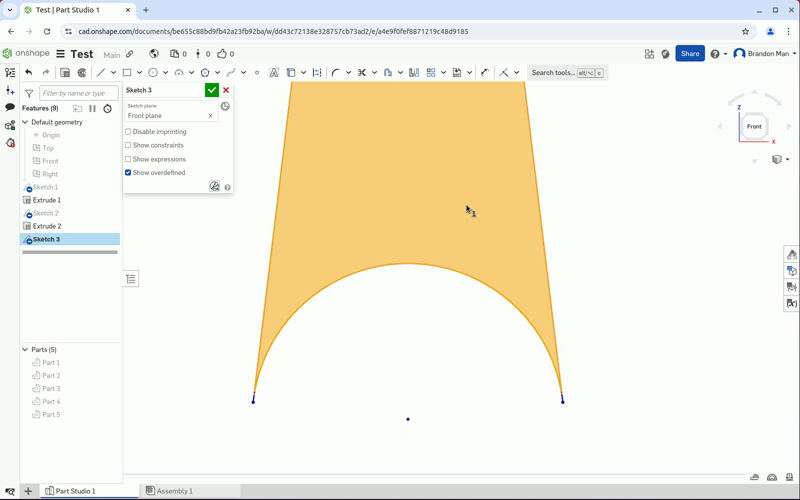
scroll(-6)
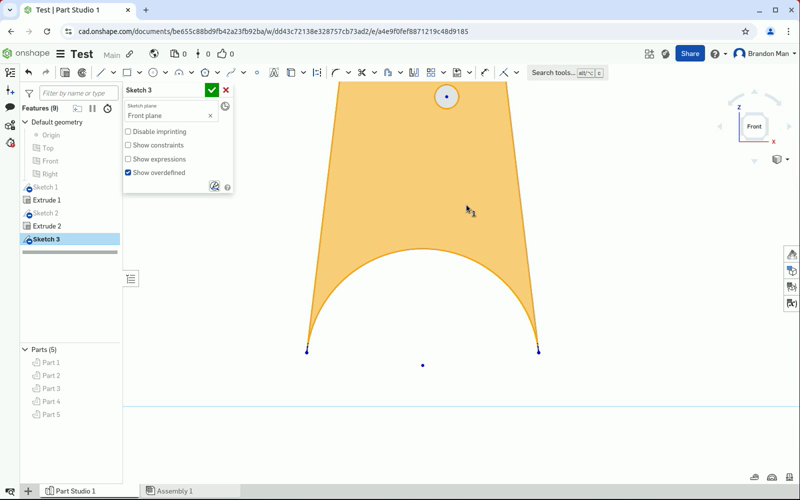
scroll(-6)
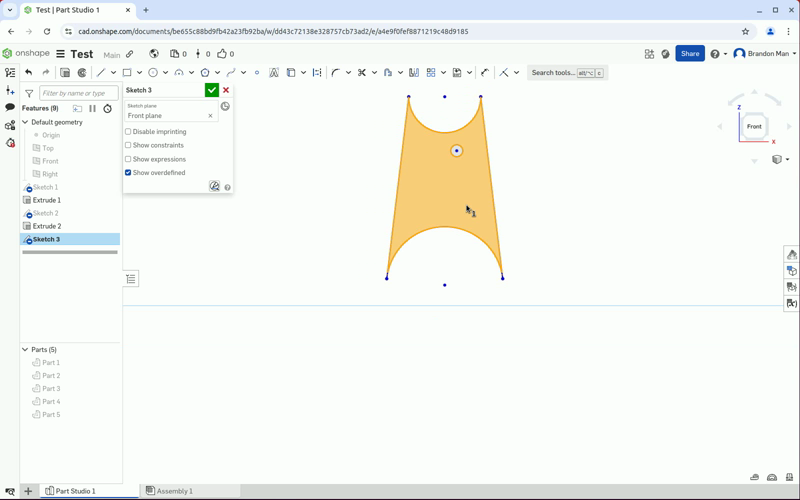
scroll(-6)
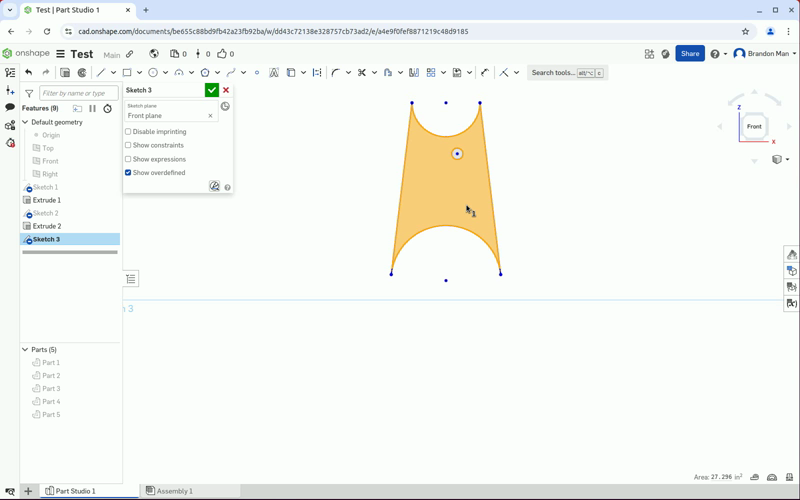
scroll(-6)
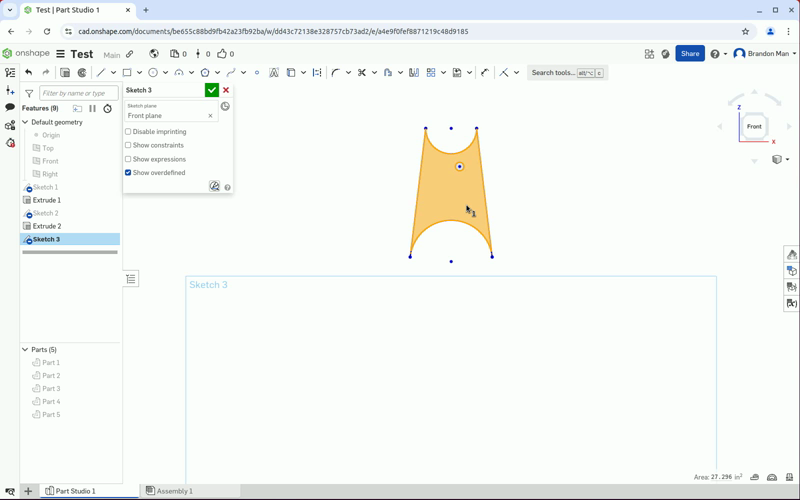
scroll(-6)
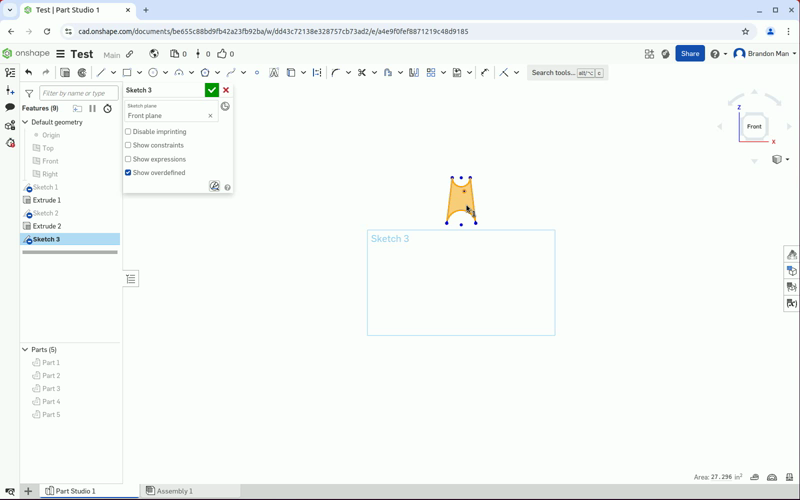
mouse_move(73, 352)
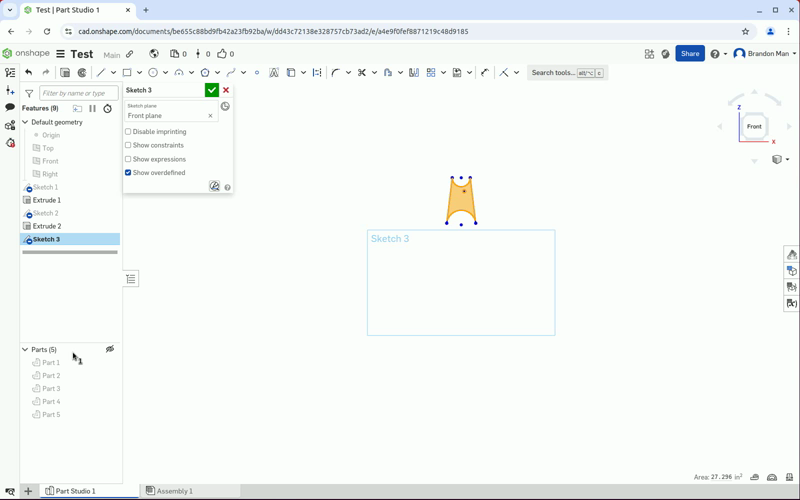
key(shift+y)
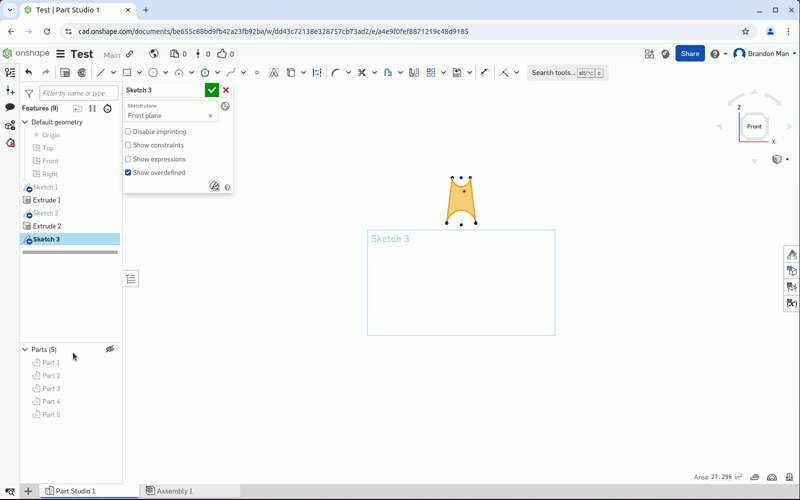
key(shift+e)
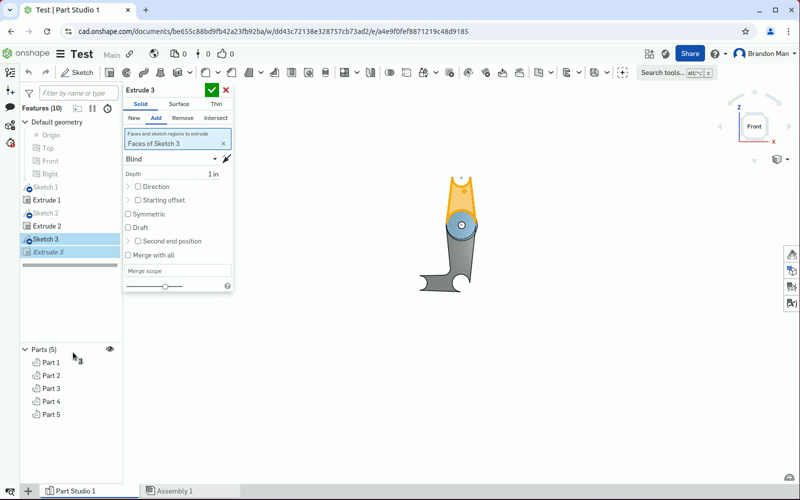
mouse_move(143, 106)
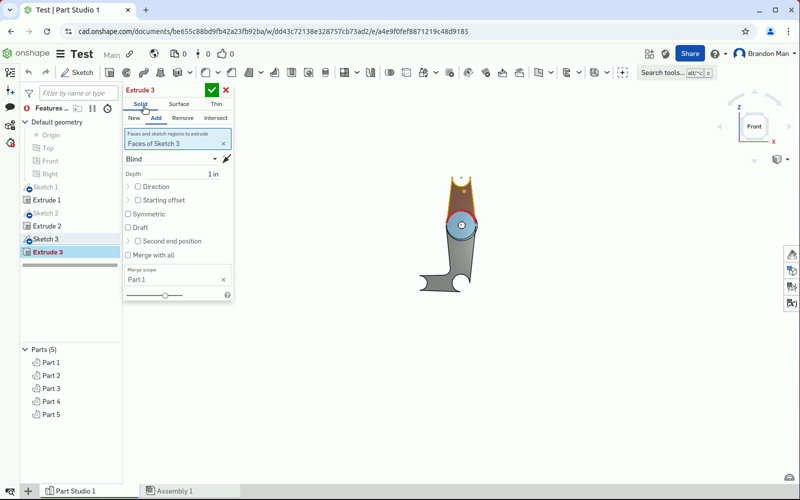
click(143, 106)
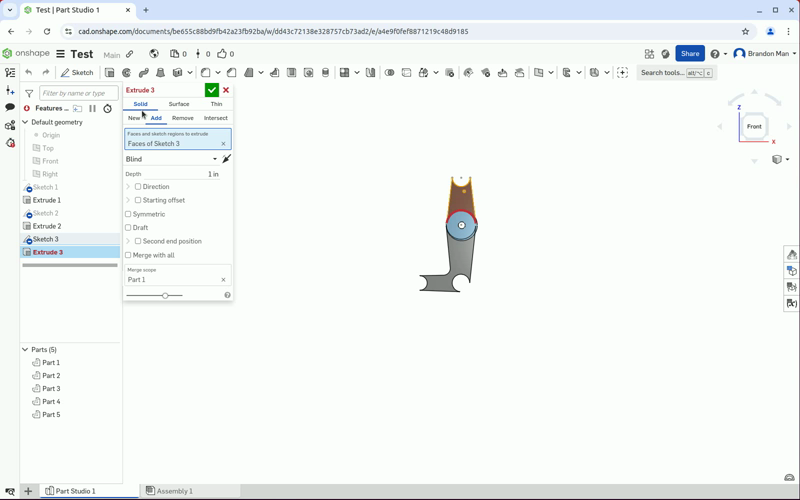
mouse_move(137, 120)
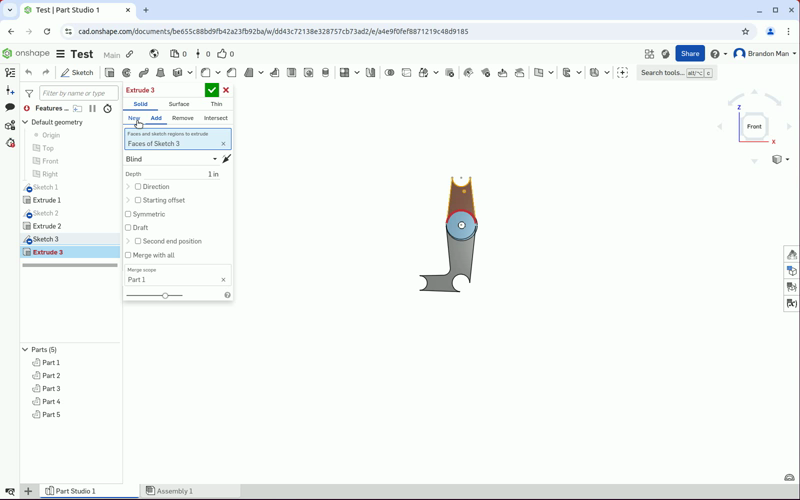
click(137, 120)
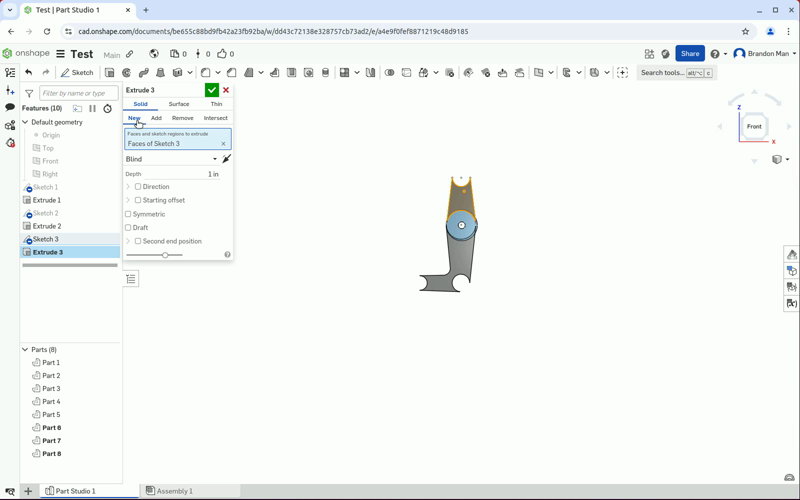
key(tab, 4)
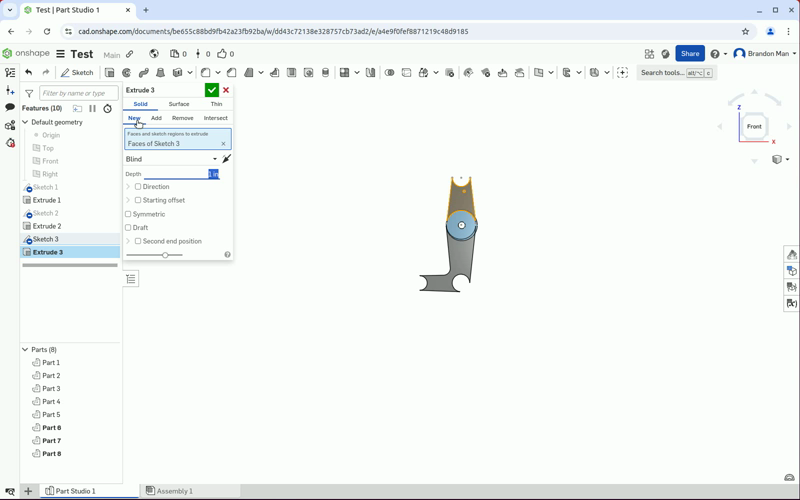
text(0.481)
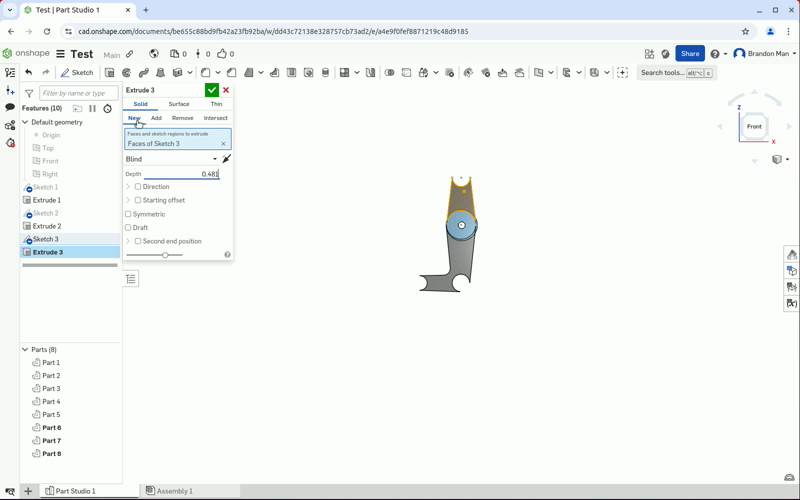
key(enter)
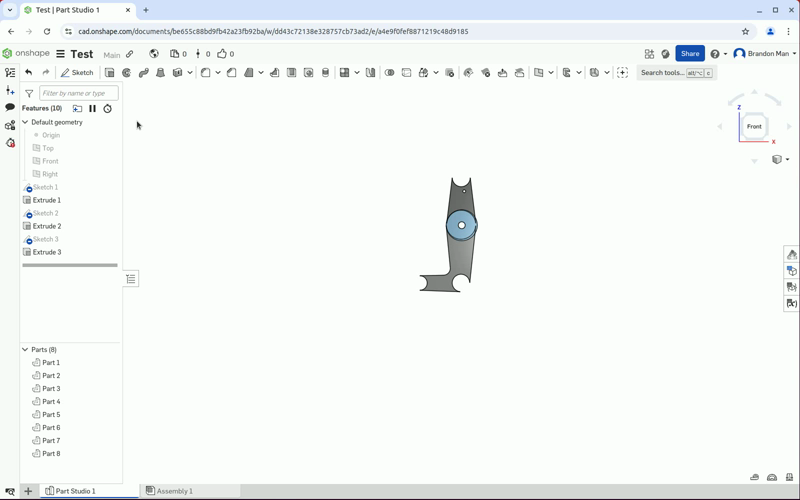
key(shift+h)
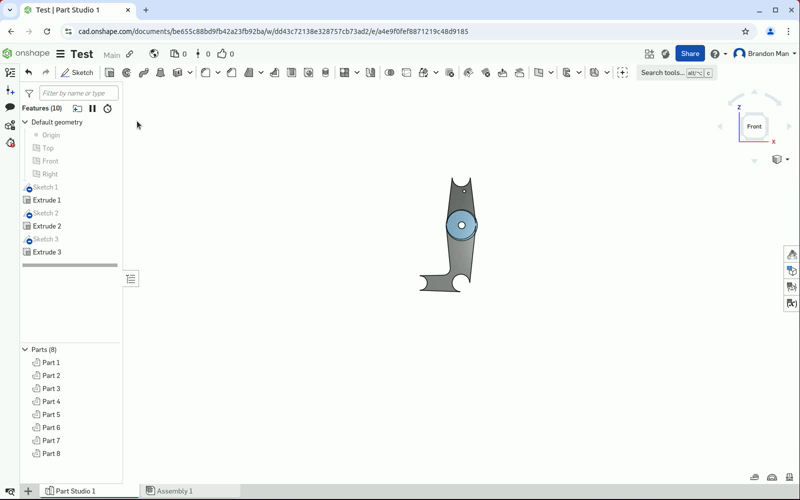
key(shift+h)
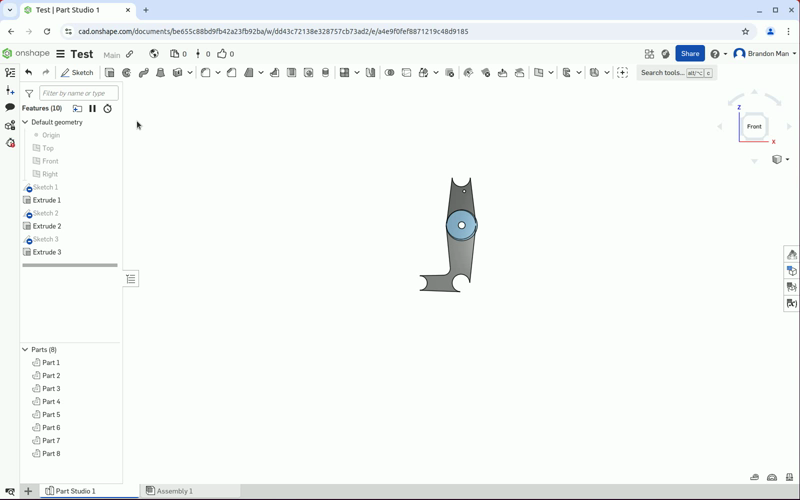
mouse_move(73, 189)
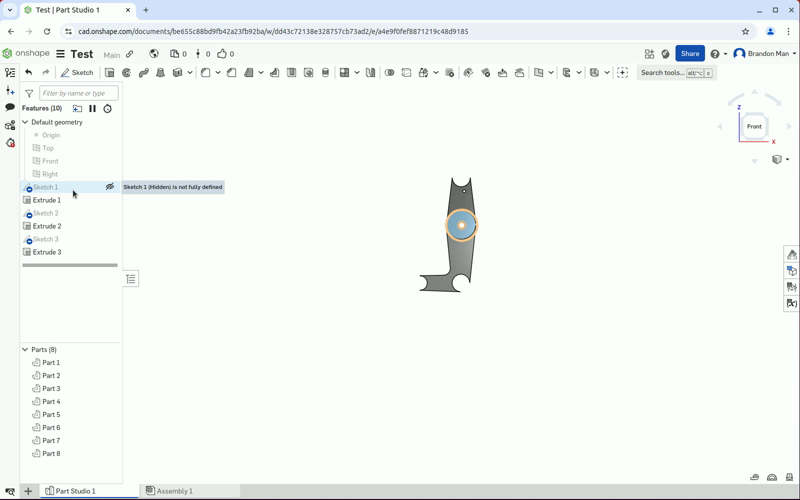
click(73, 189)
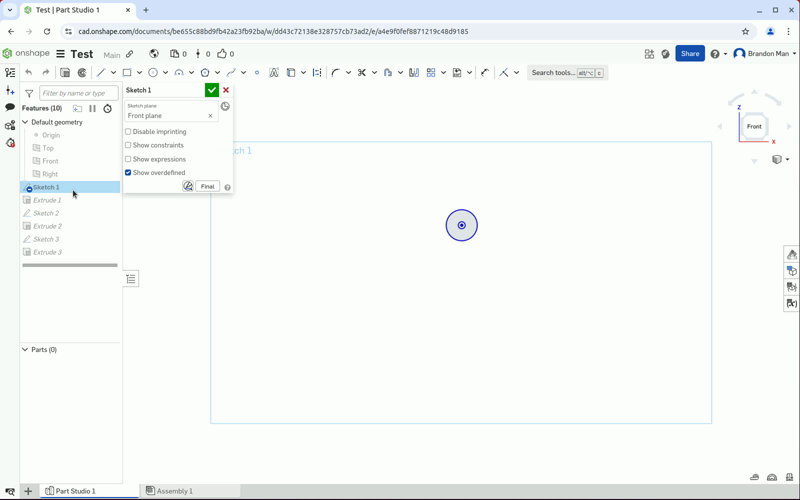
mouse_move(229, 92)
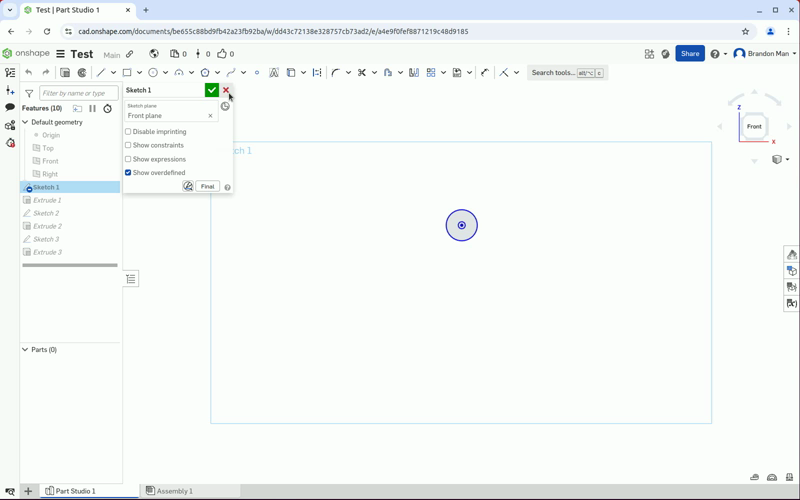
click(229, 92)
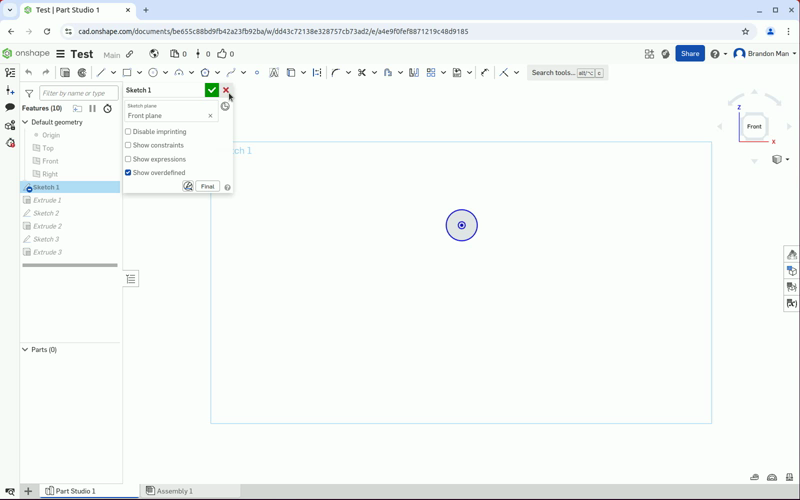
key(shift+s)
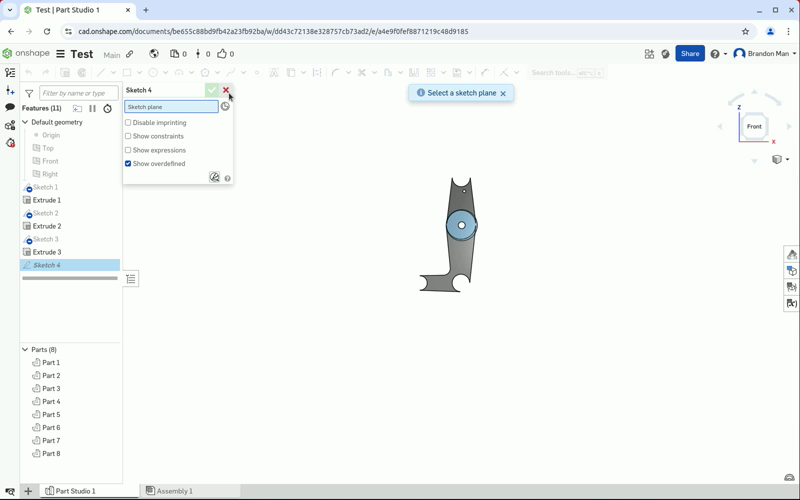
mouse_move(73, 163)
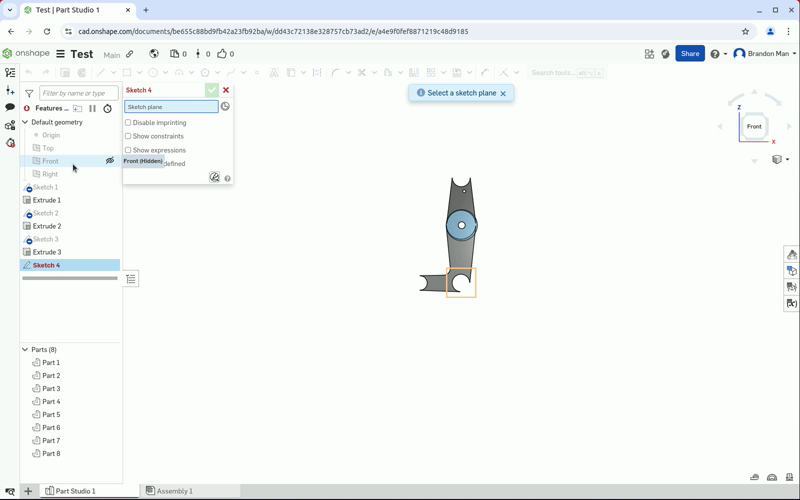
click(73, 163)
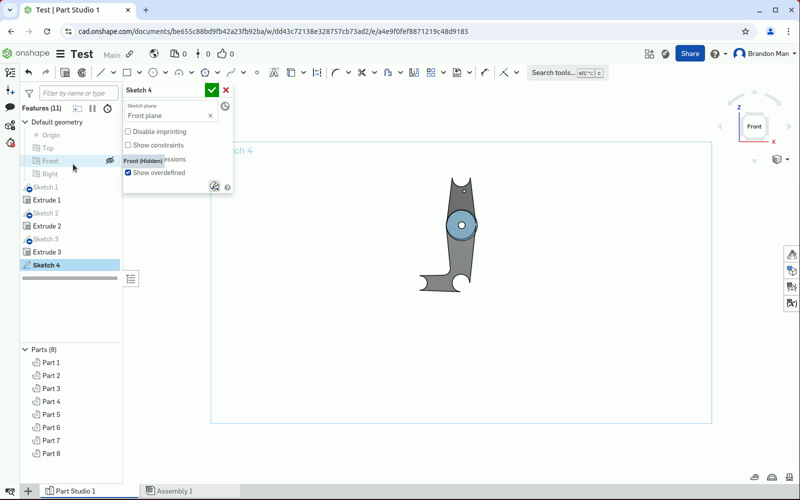
mouse_move(73, 352)
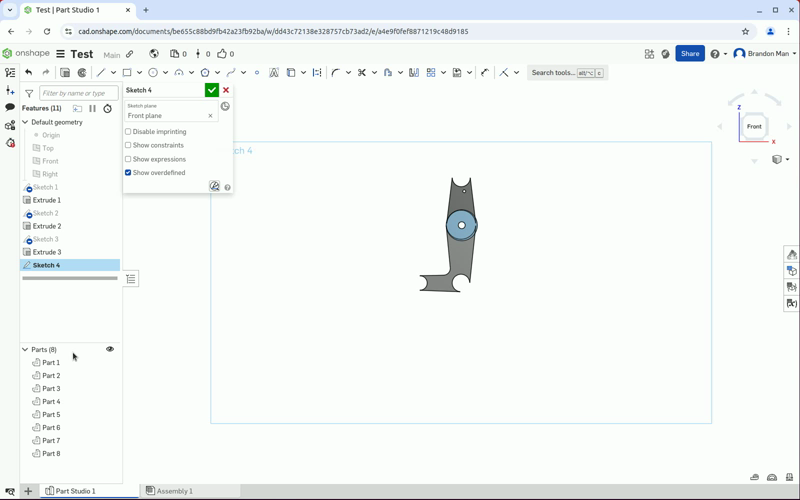
key(y)
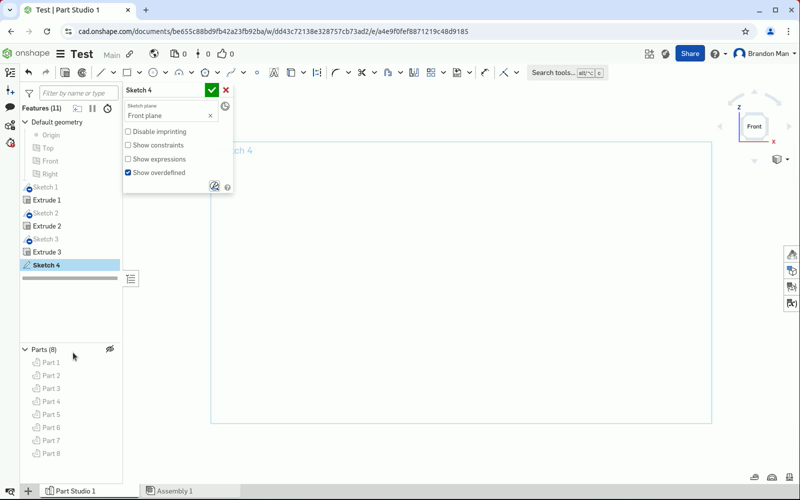
key(c)
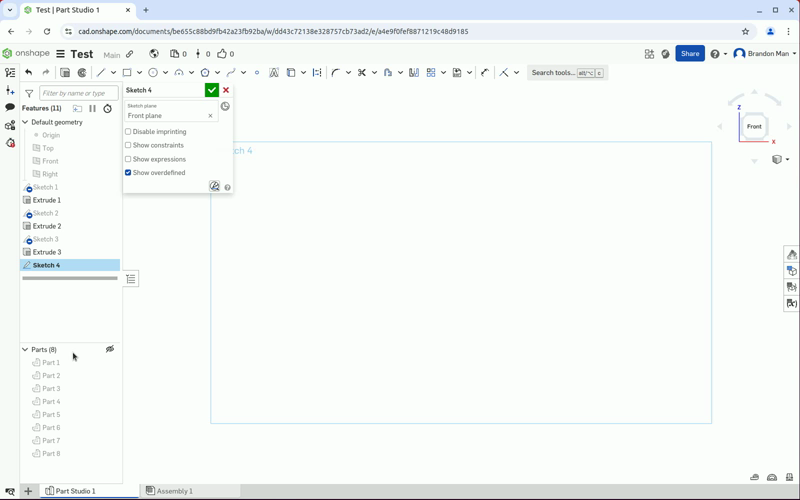
key_down(shift)
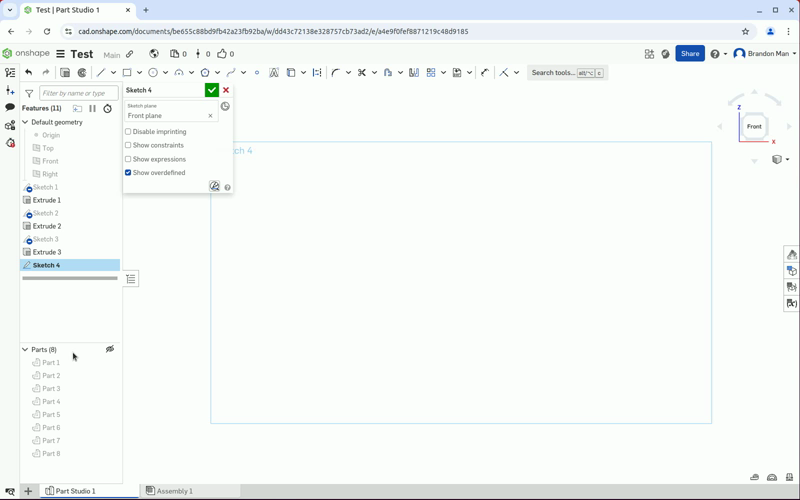
mouse_move(461, 178)
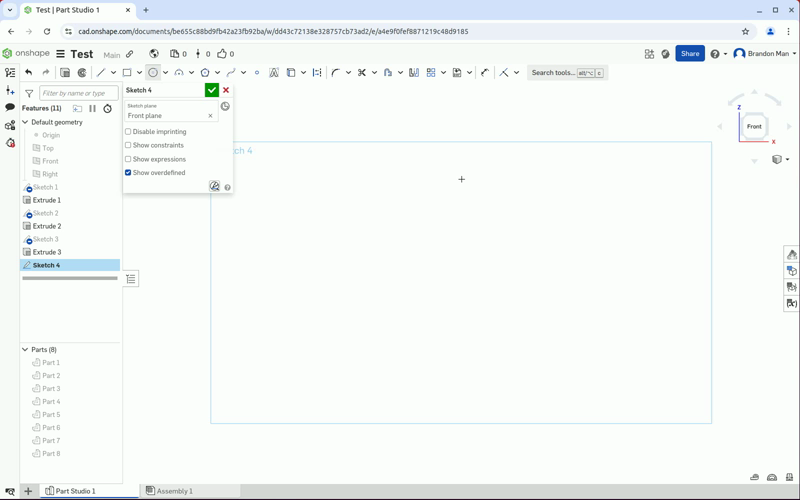
click(461, 178)
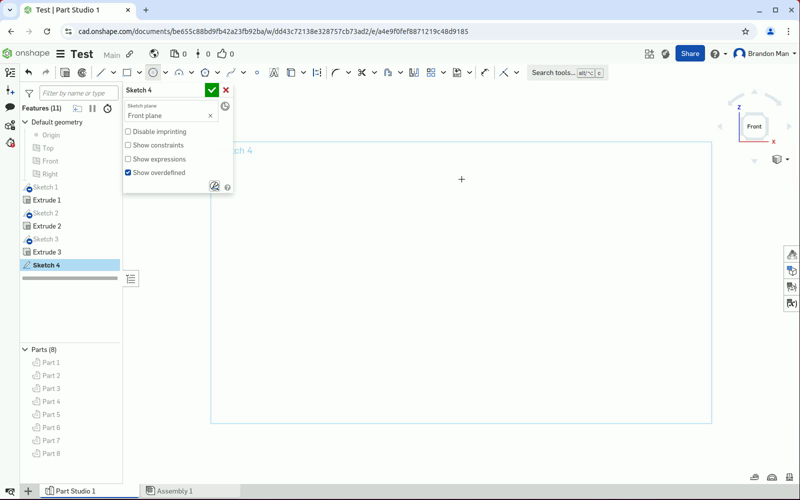
key_up(shift)
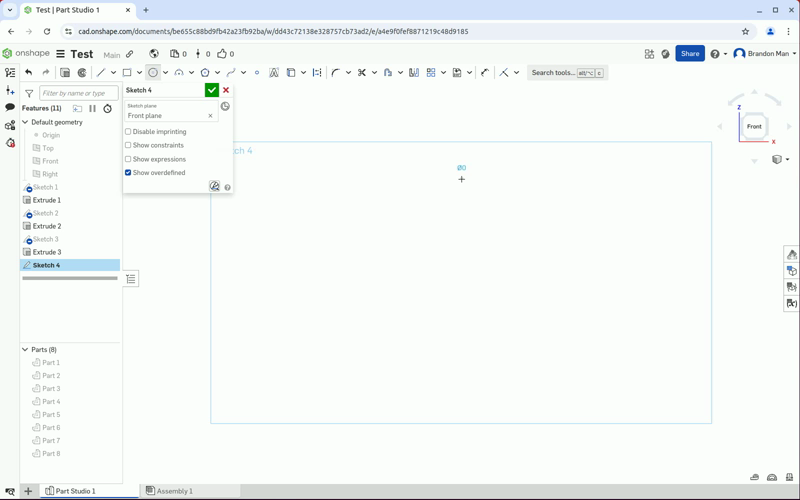
mouse_move(471, 178)
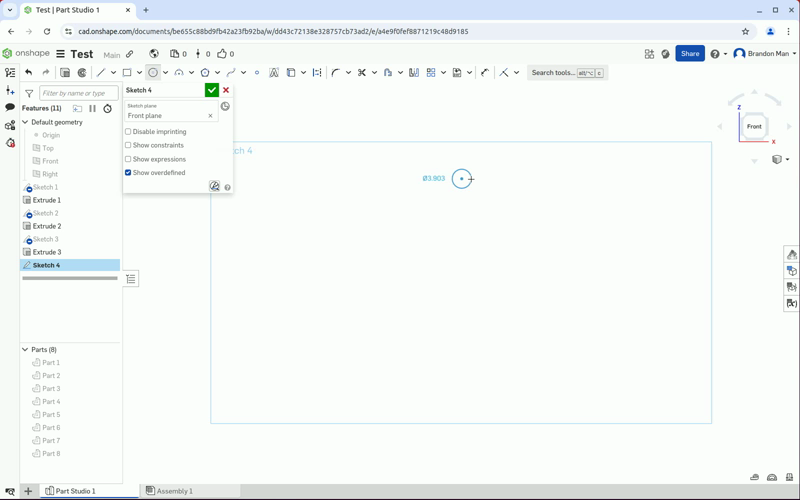
click(471, 178)
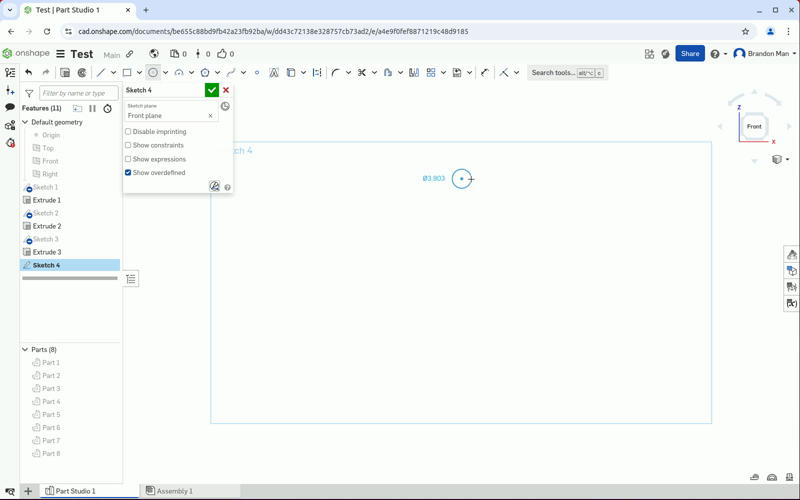
key(esc)
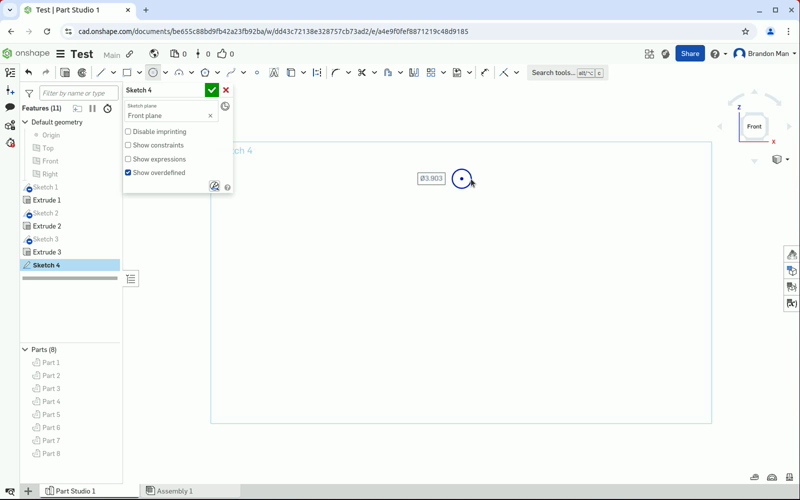
key(c)
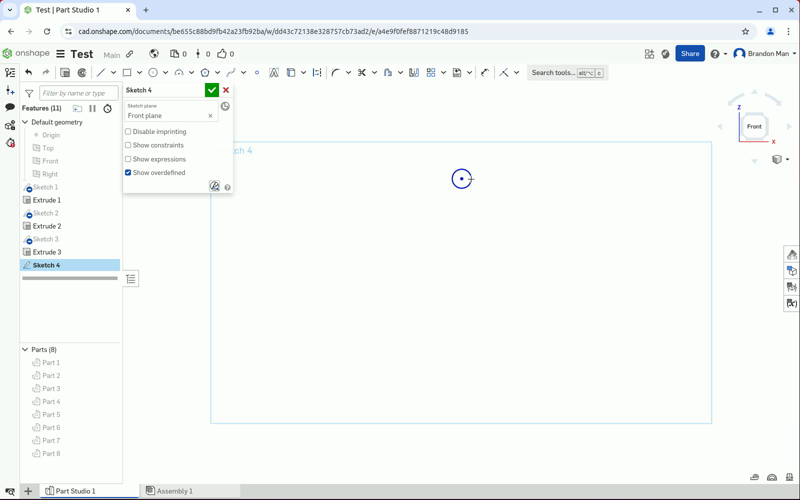
key_down(shift)
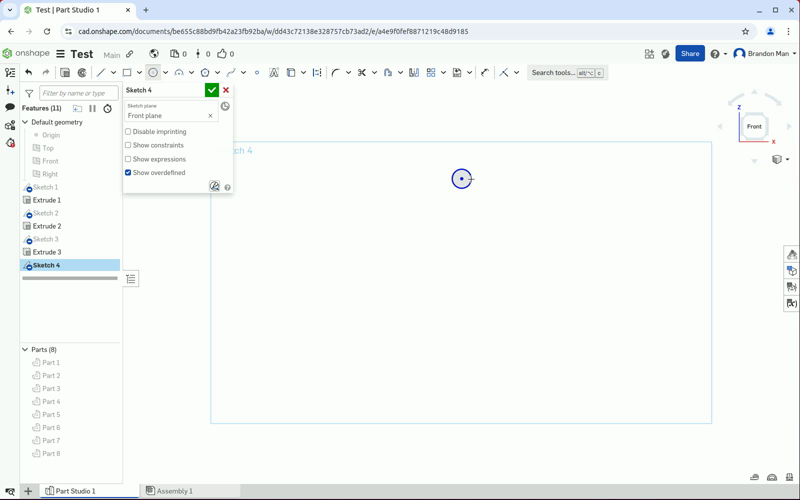
mouse_move(461, 178)
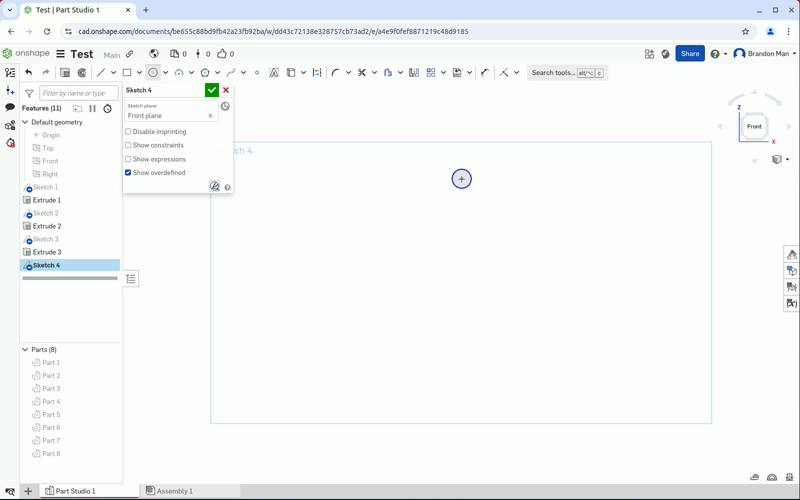
click(461, 178)
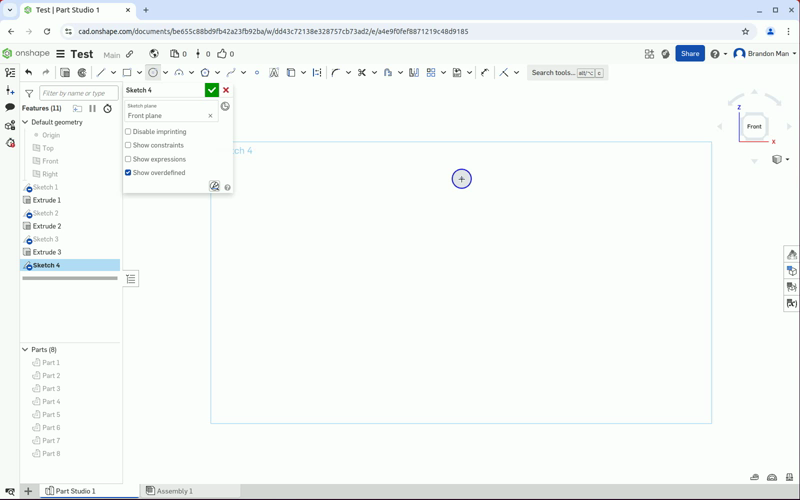
key_up(shift)
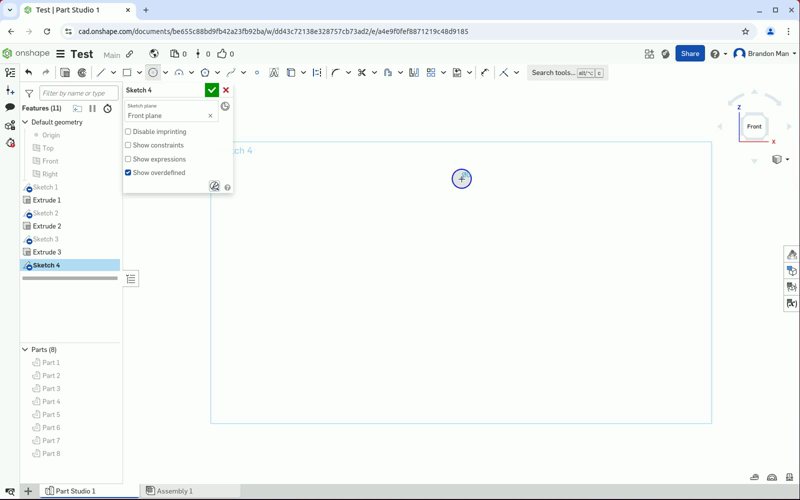
mouse_move(464, 178)
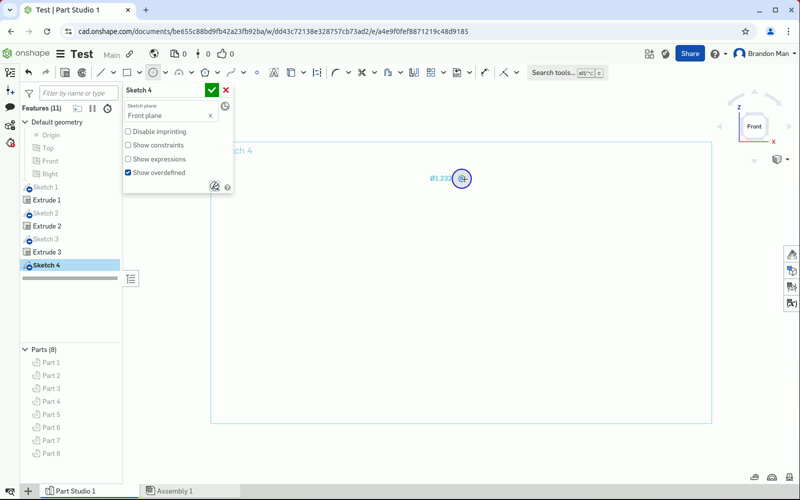
scroll(6)
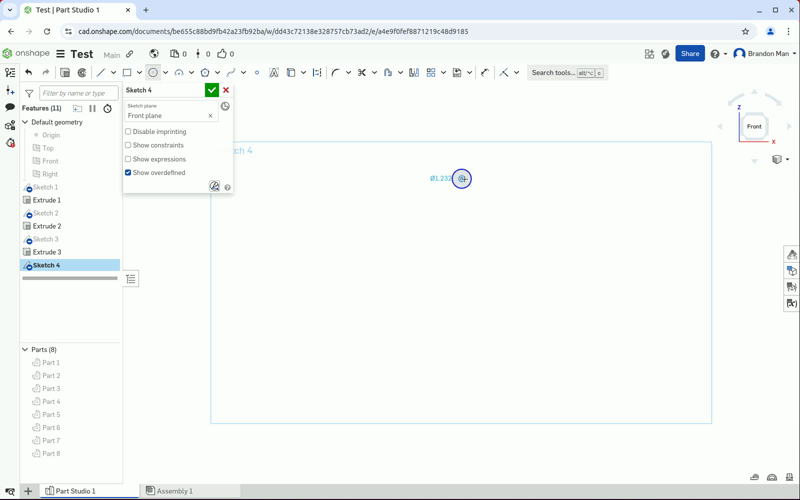
scroll(6)
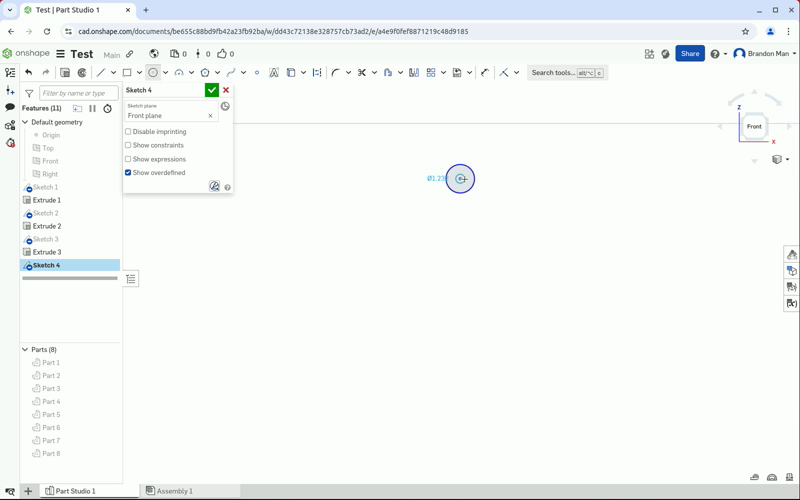
scroll(6)
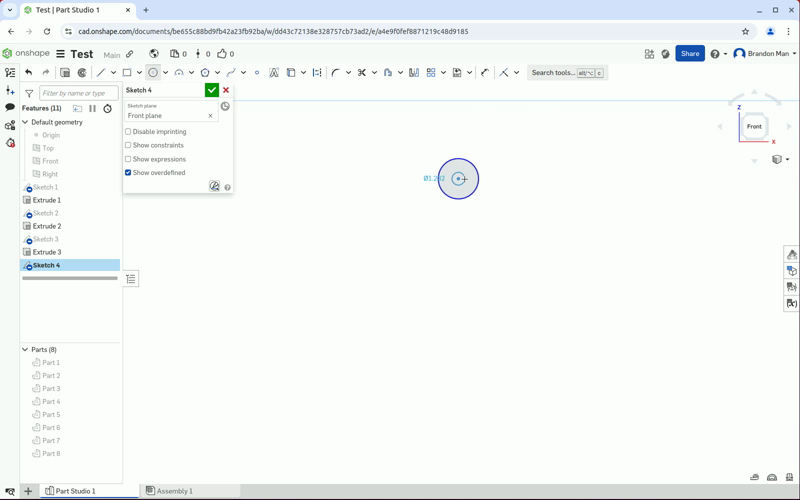
scroll(6)
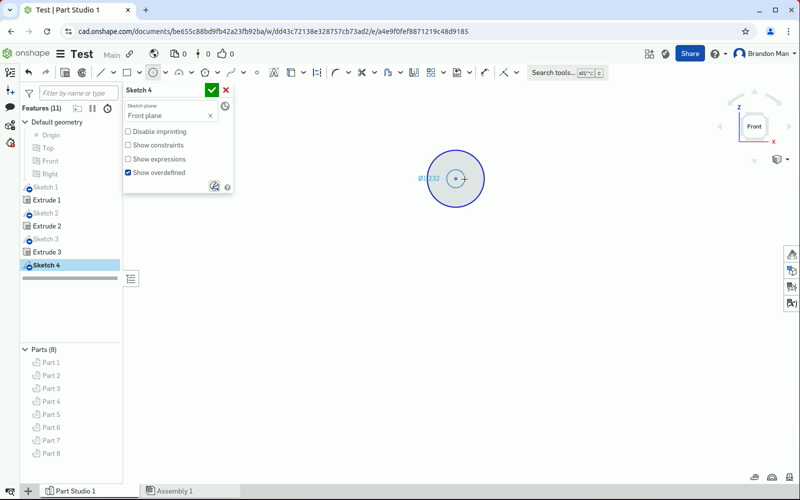
scroll(6)
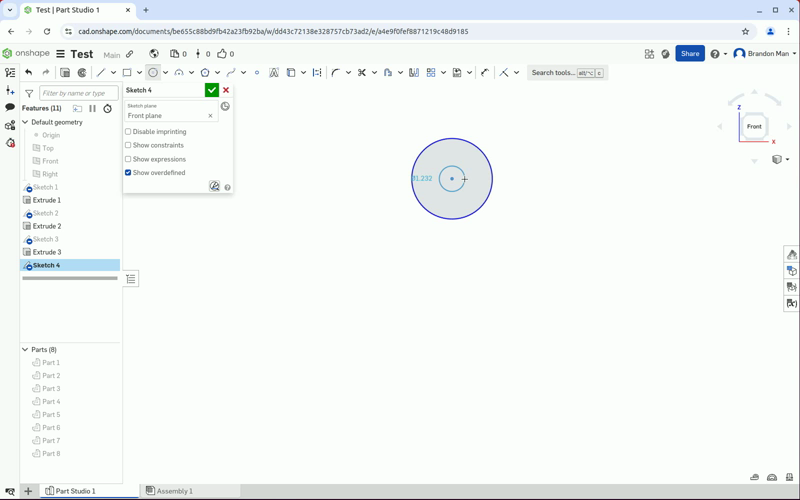
scroll(6)
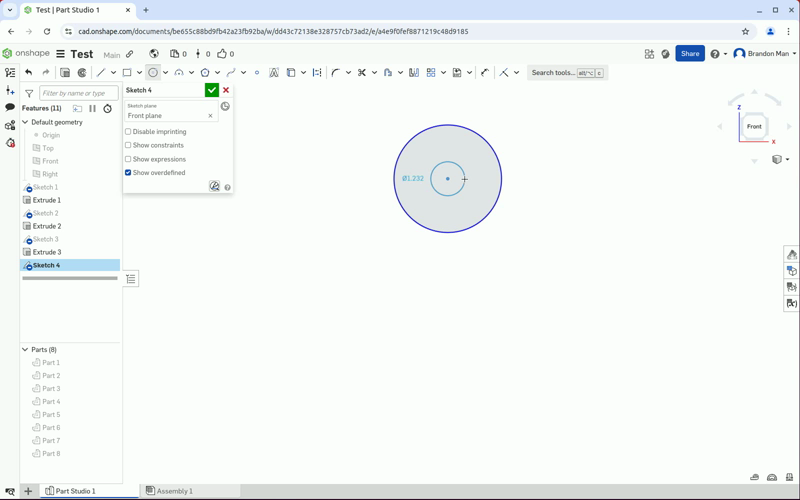
scroll(6)
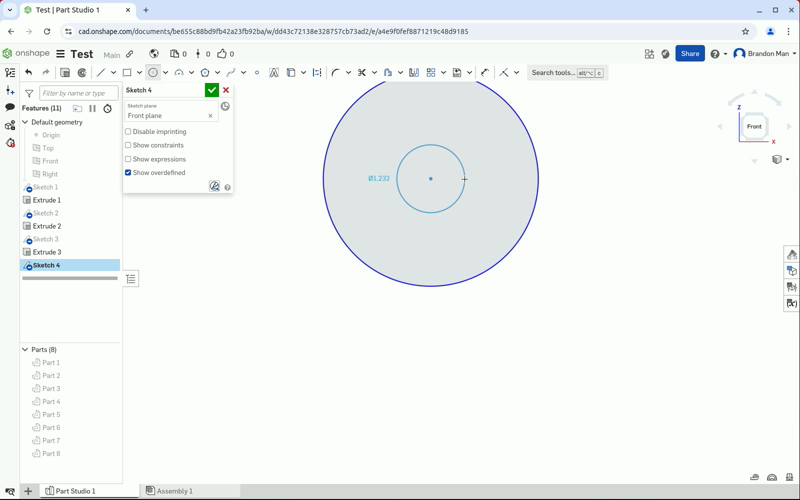
click(464, 178)
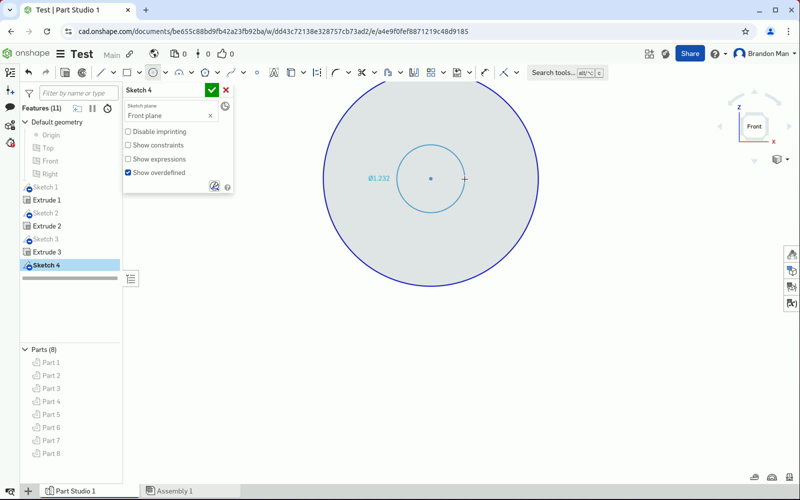
scroll(-6)
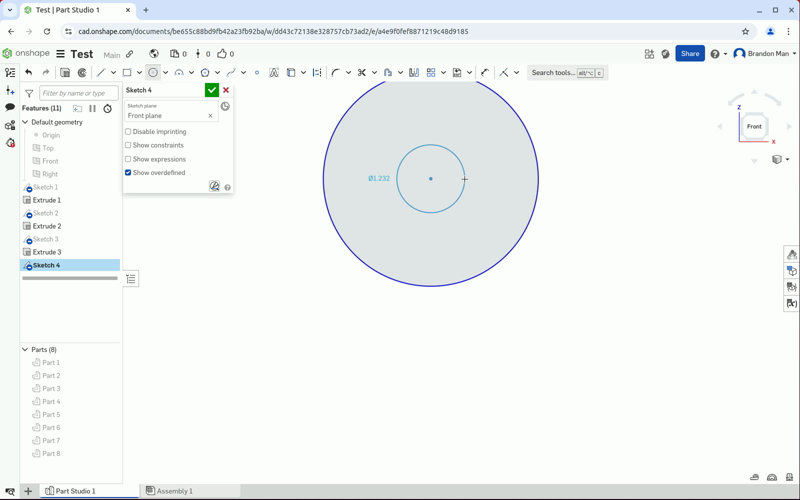
scroll(-6)
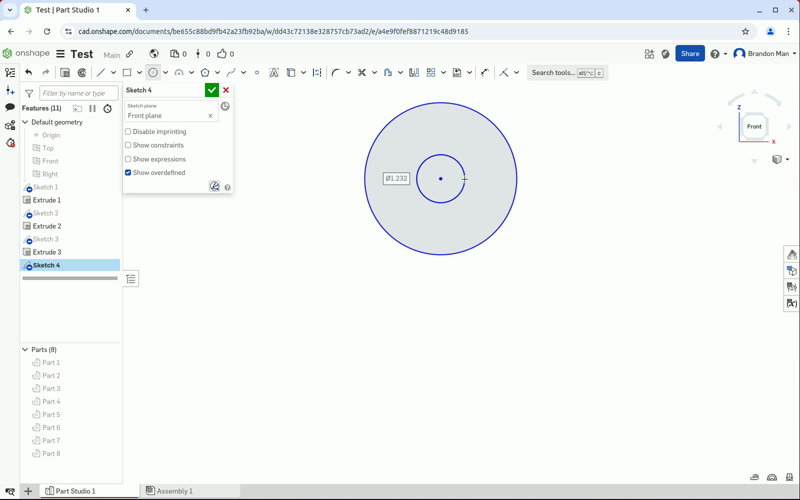
scroll(-6)
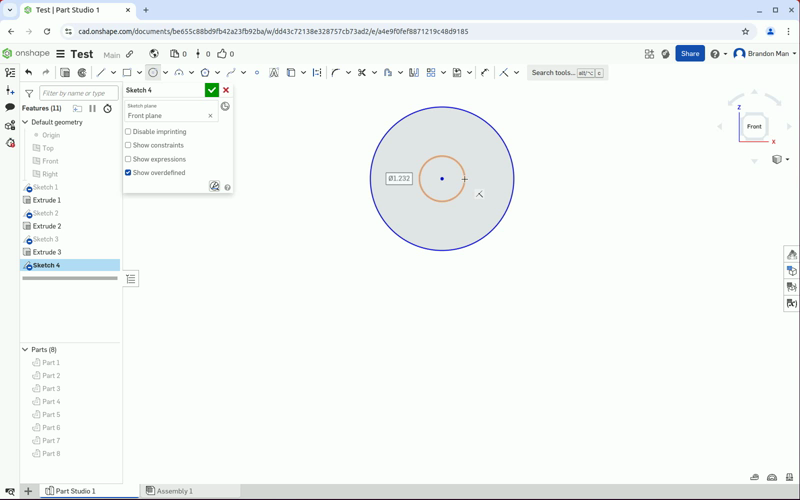
scroll(-6)
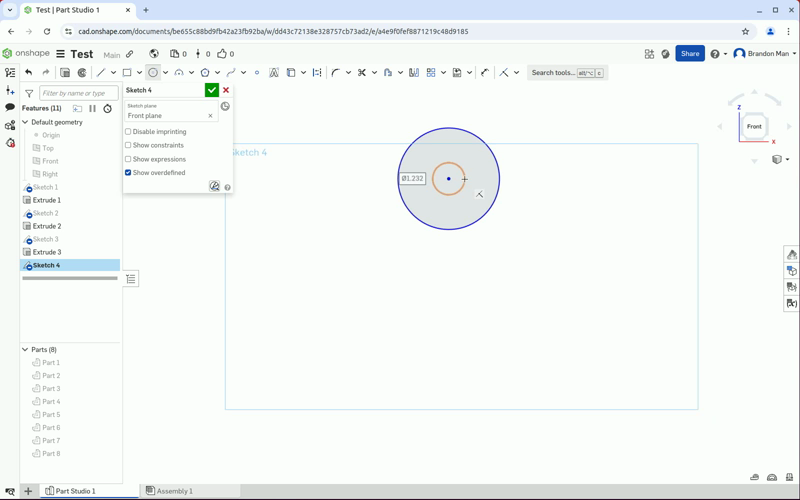
scroll(-6)
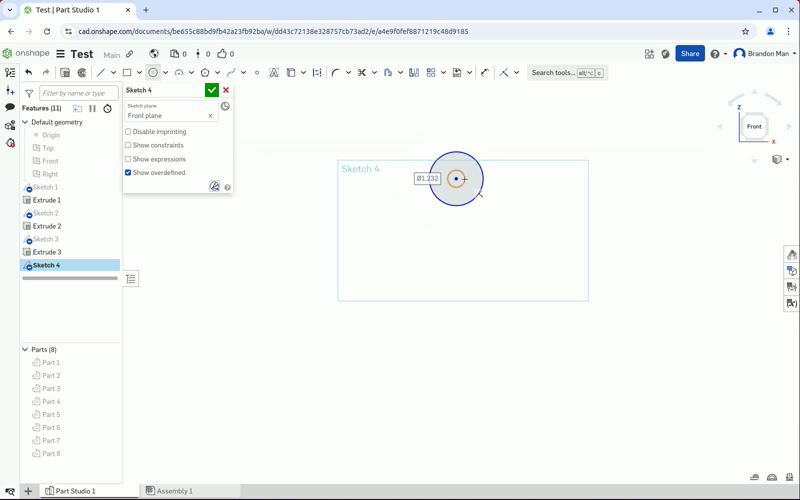
scroll(-6)
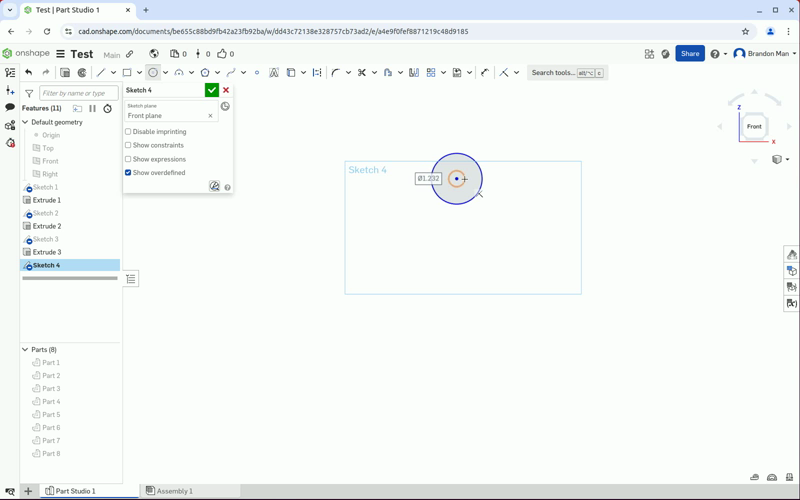
scroll(-6)
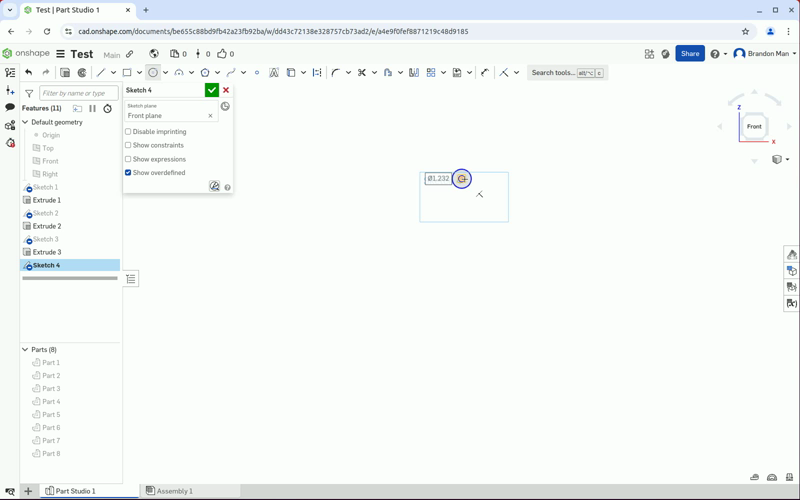
key(esc)
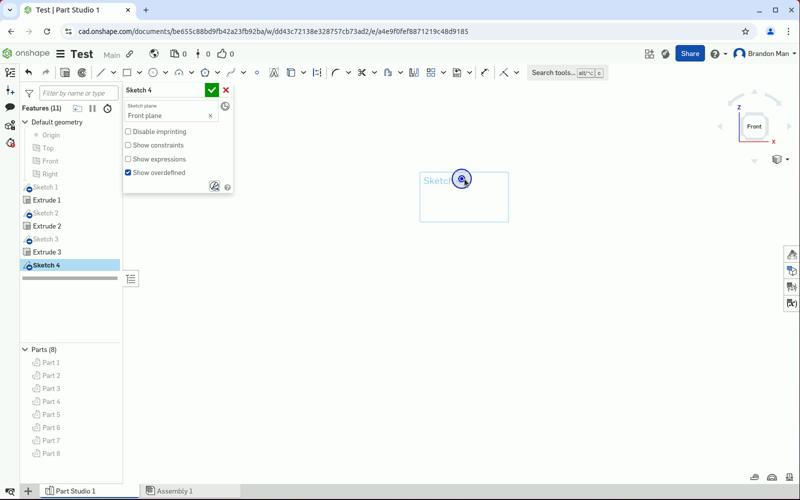
mouse_move(463, 186)
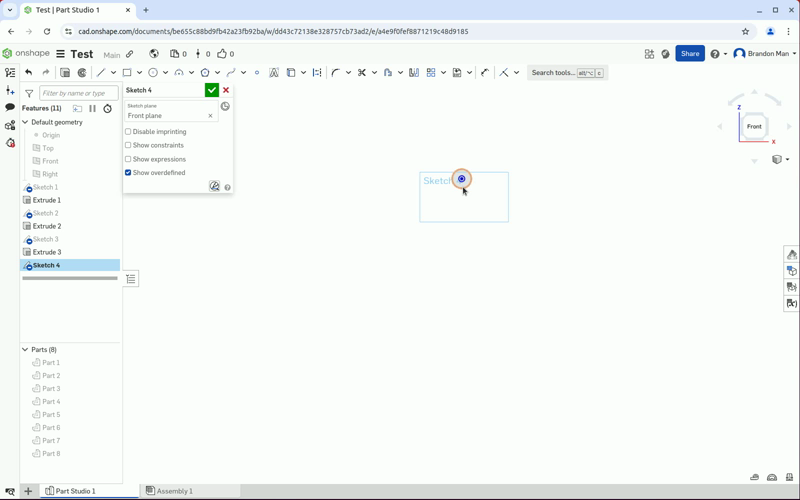
scroll(6)
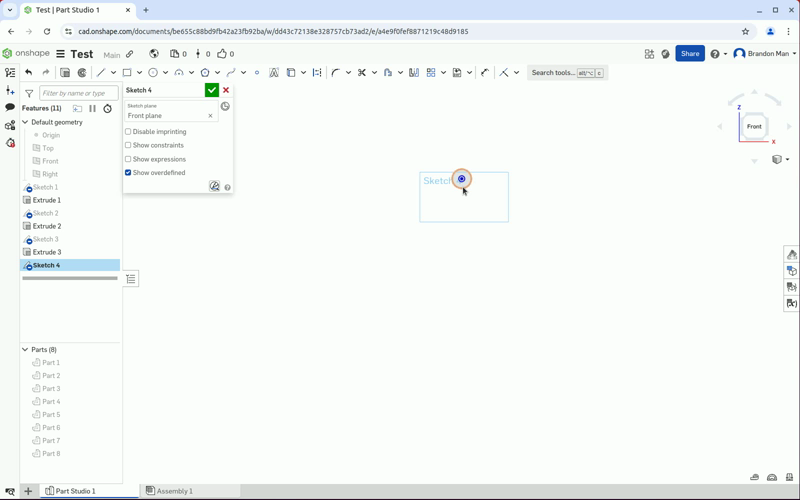
scroll(6)
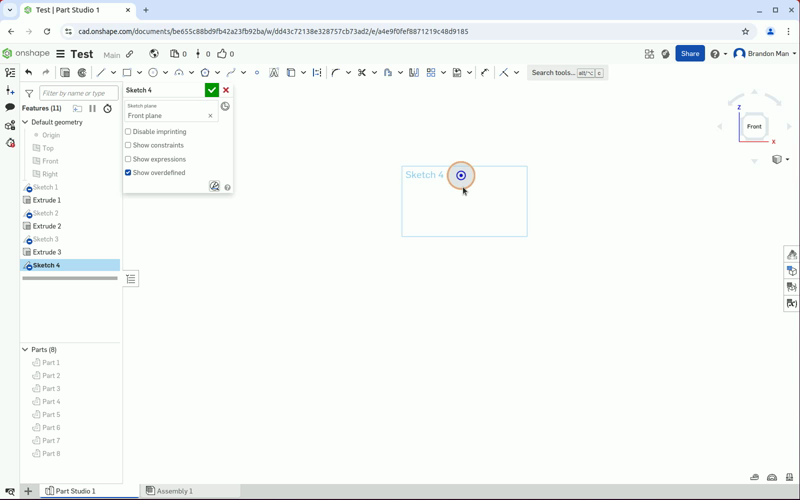
scroll(6)
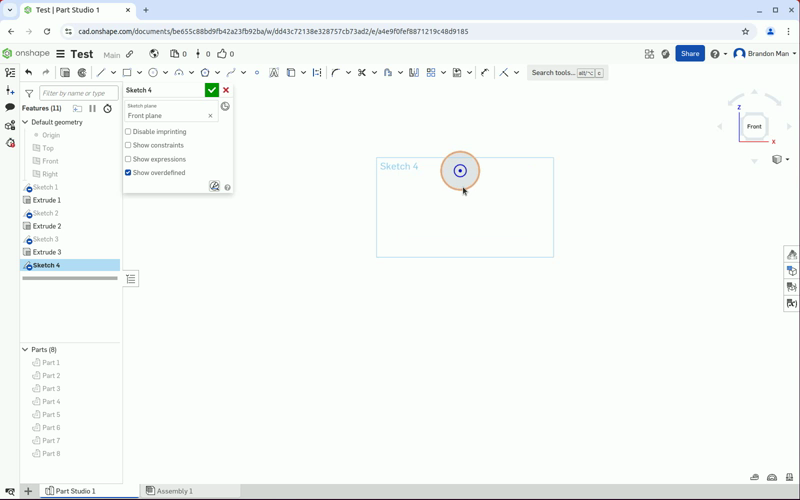
scroll(6)
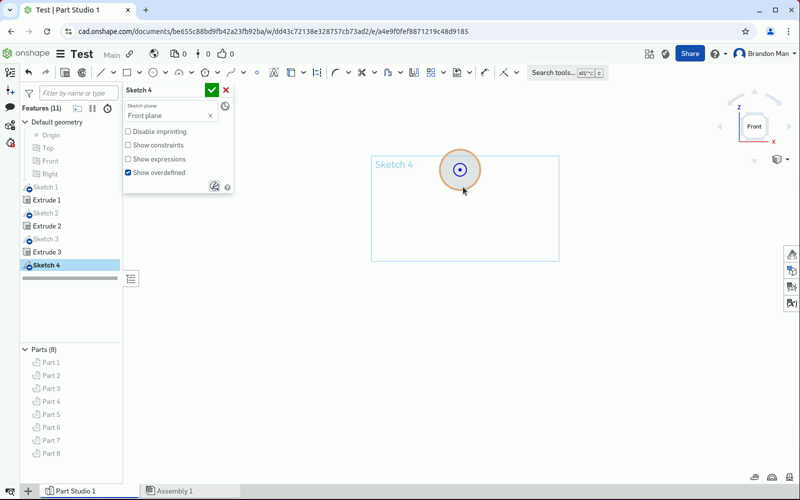
scroll(6)
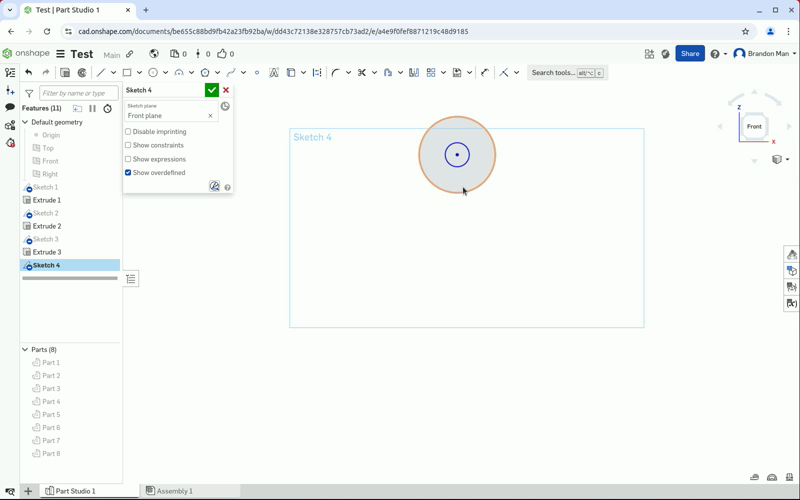
scroll(6)
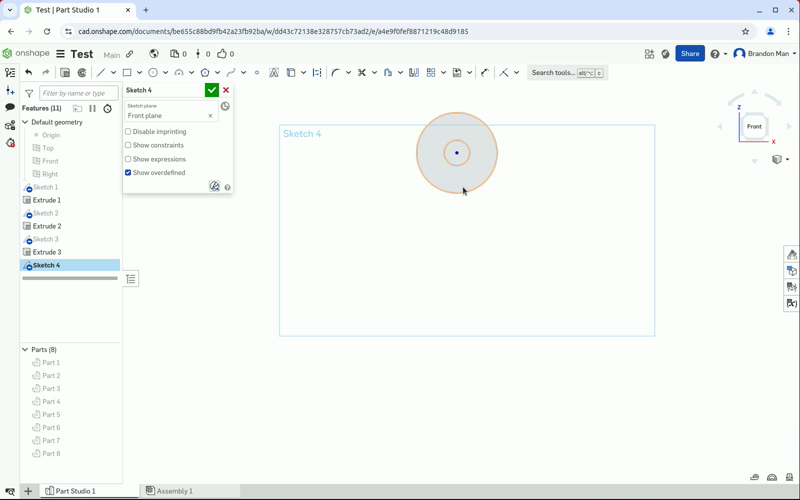
scroll(6)
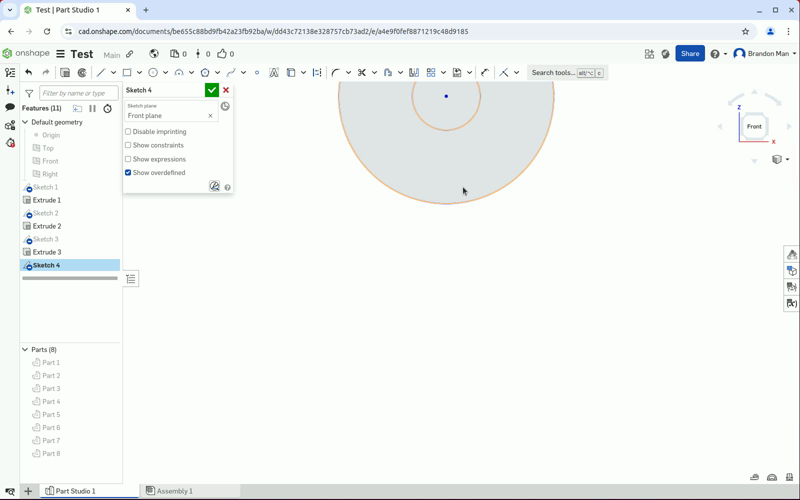
click(463, 186)
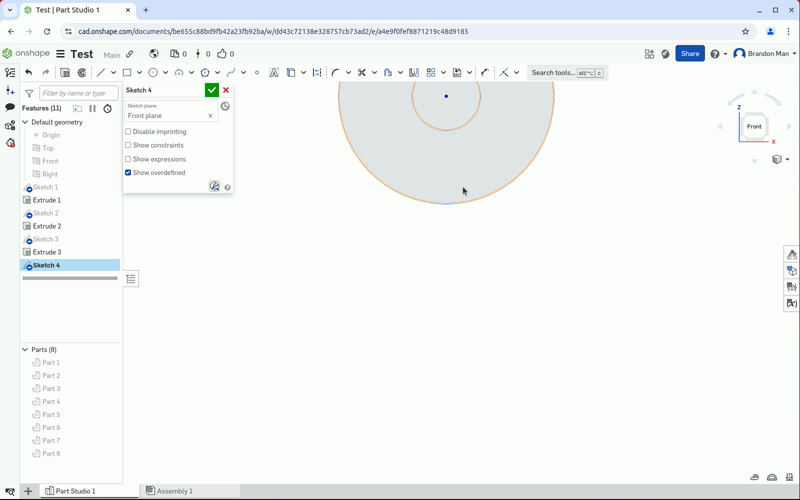
scroll(-6)
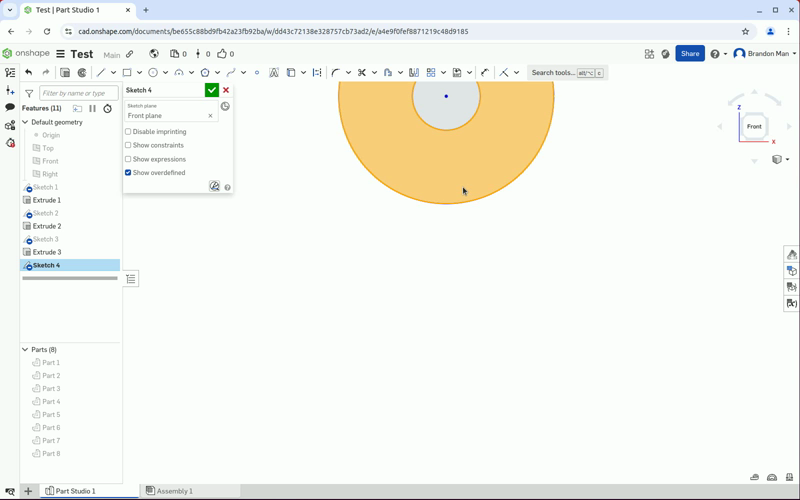
scroll(-6)
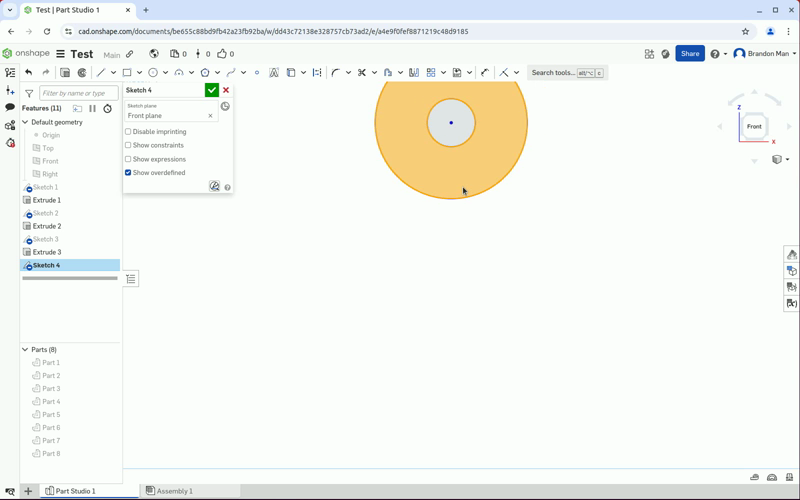
scroll(-6)
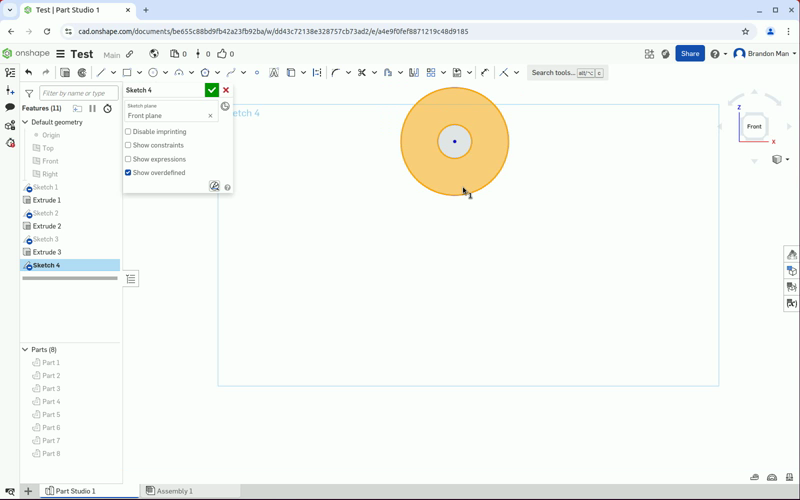
scroll(-6)
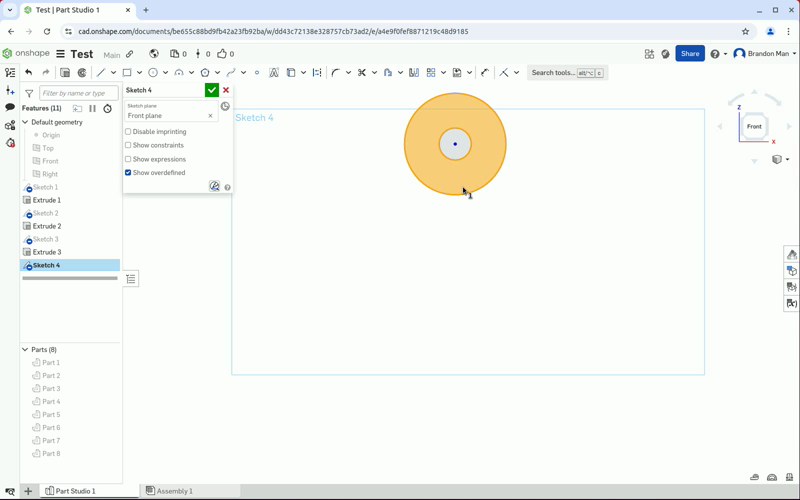
scroll(-6)
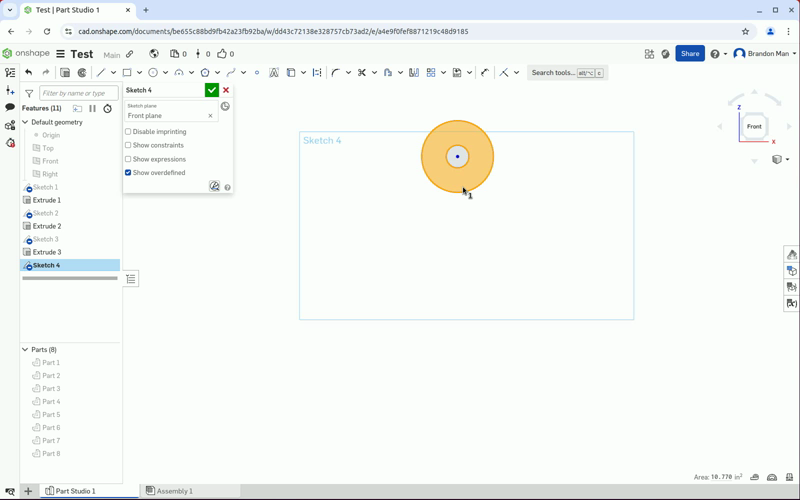
scroll(-6)
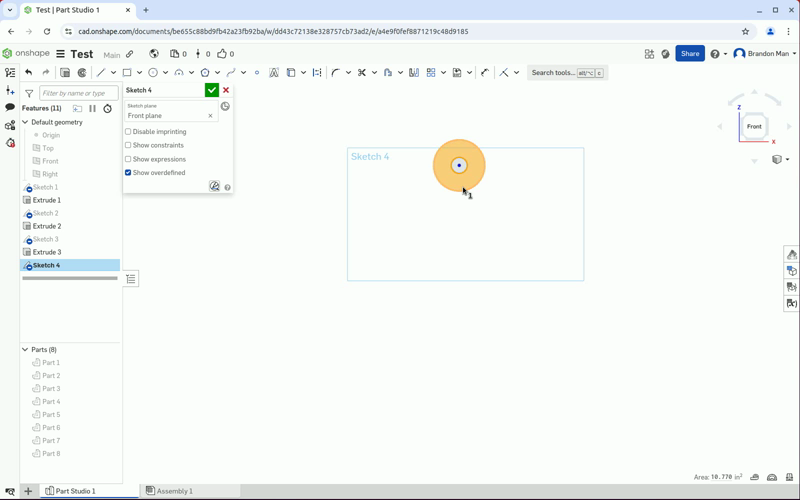
scroll(-6)
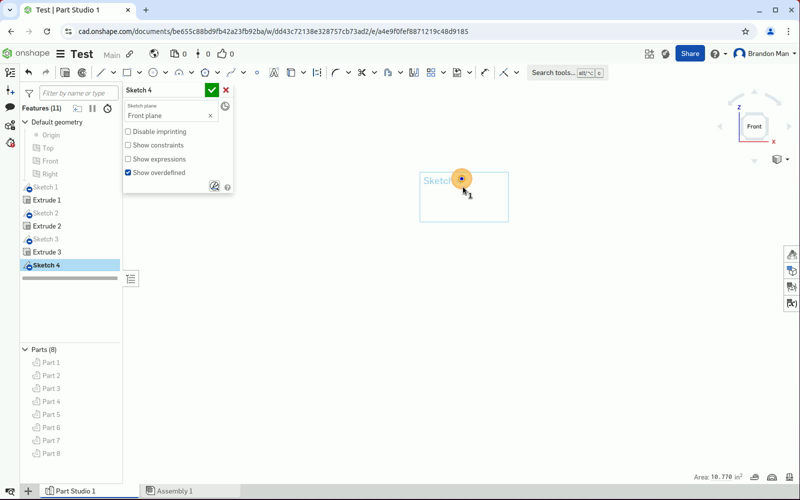
mouse_move(73, 352)
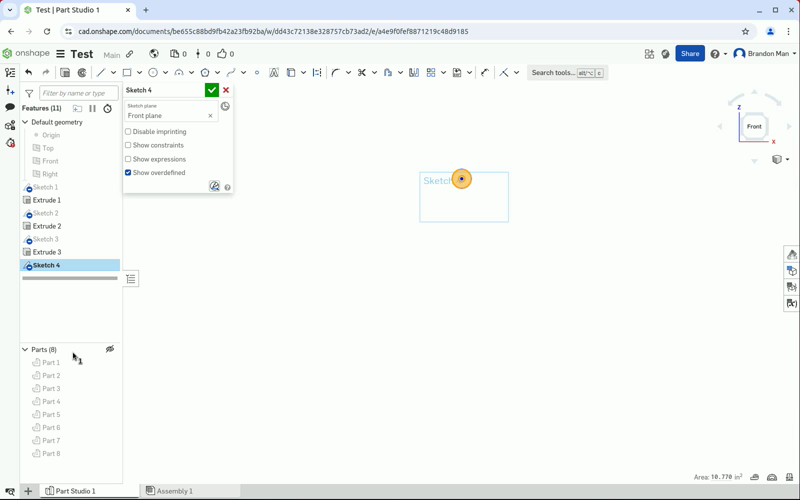
key(shift+y)
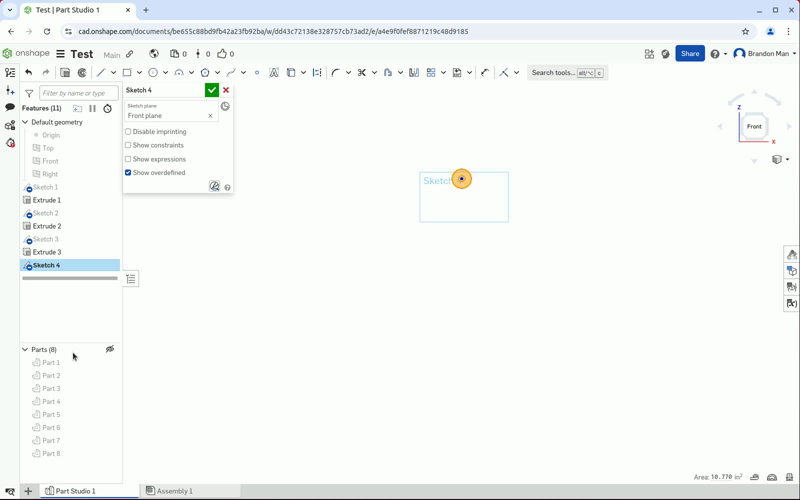
key(shift+e)
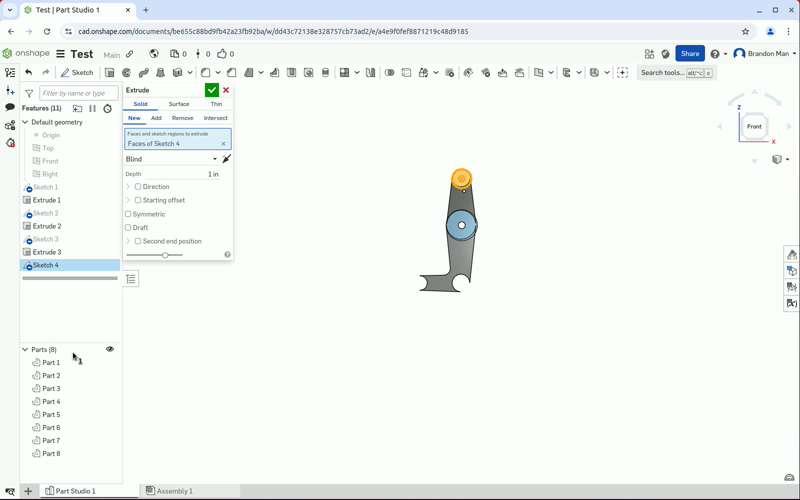
mouse_move(143, 106)
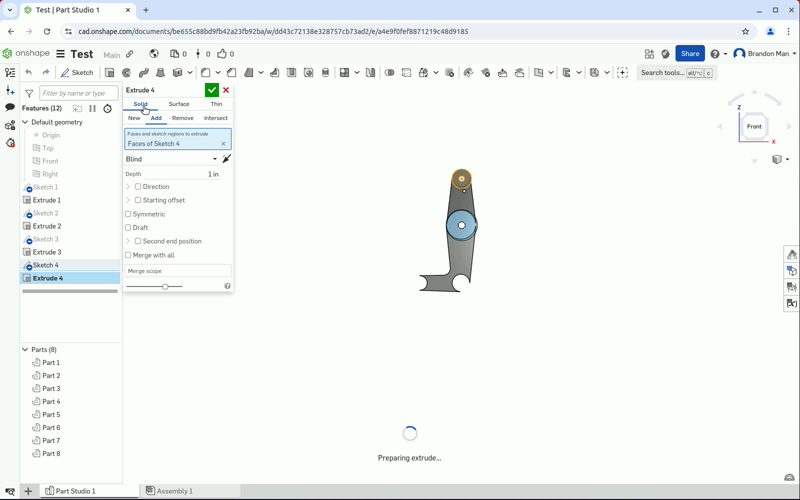
click(143, 106)
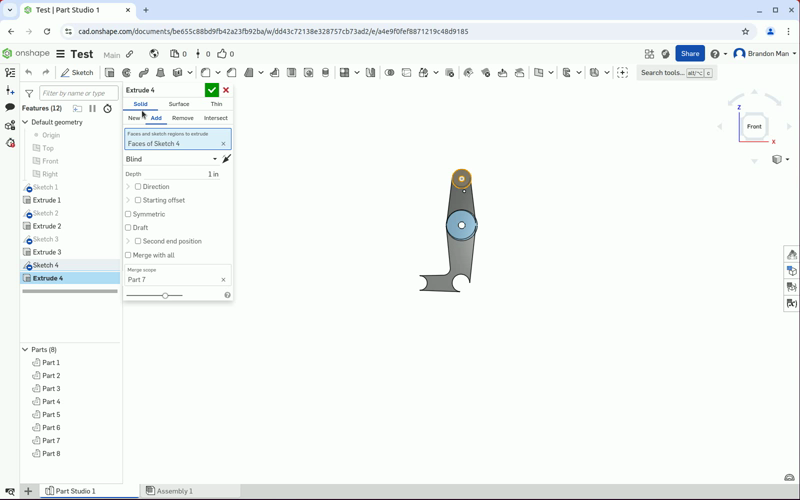
mouse_move(137, 120)
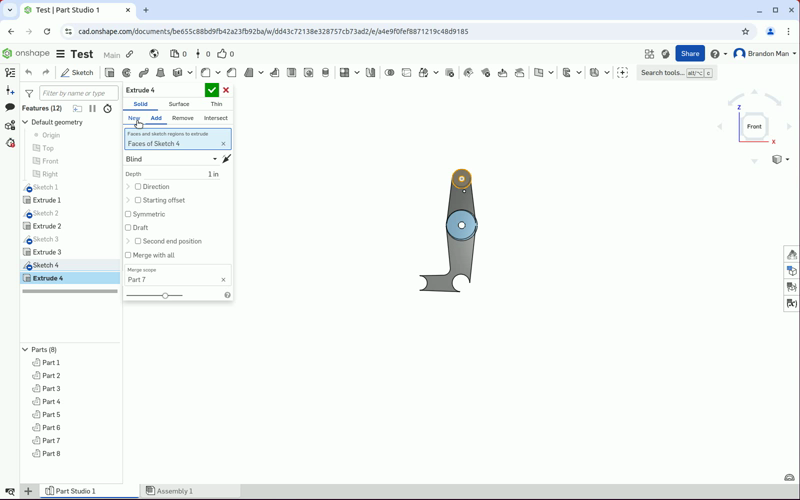
click(137, 120)
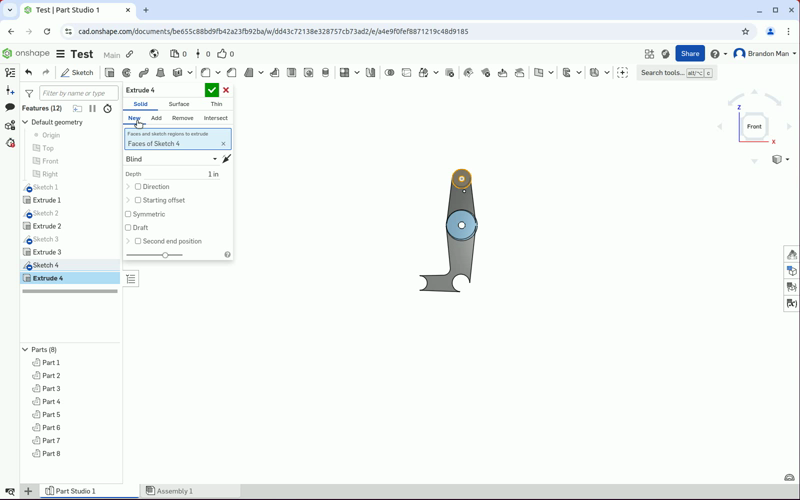
key(tab, 4)
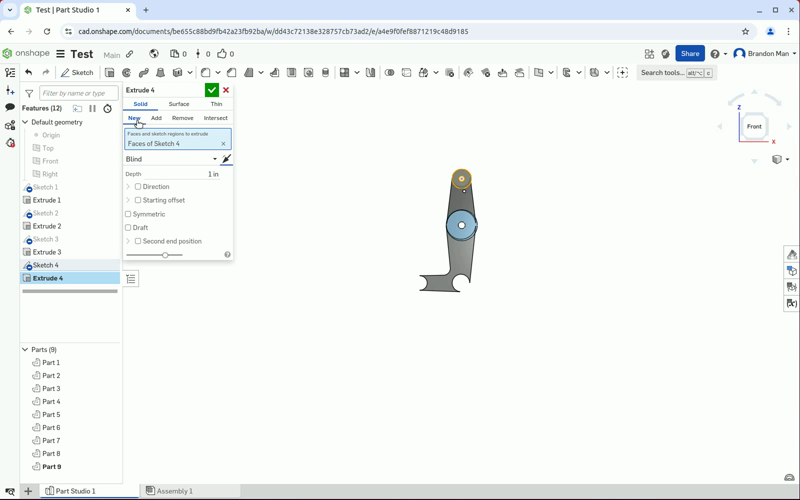
text(0.481)
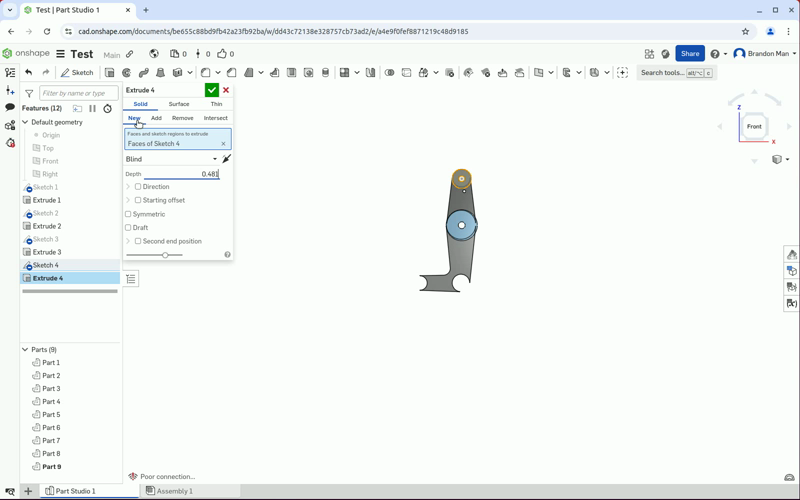
key(enter)
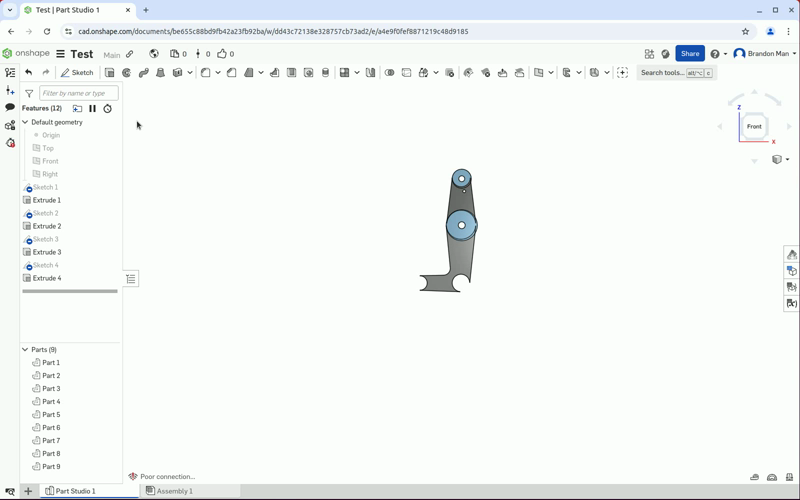
key(shift+h)
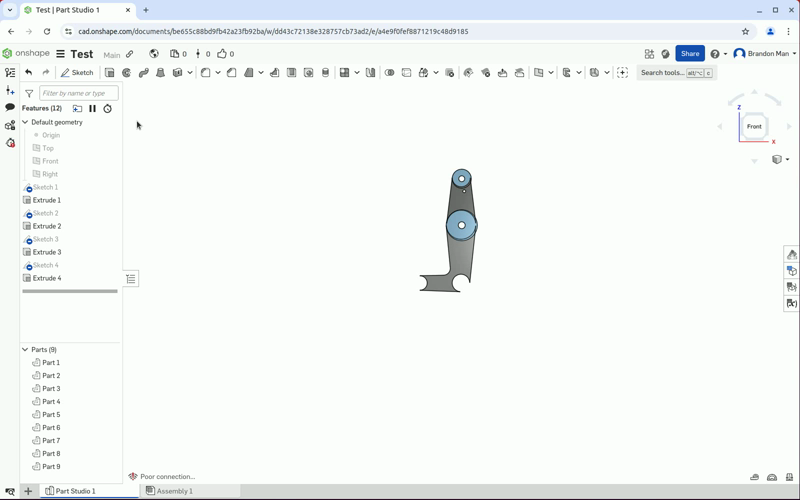
key(shift+h)
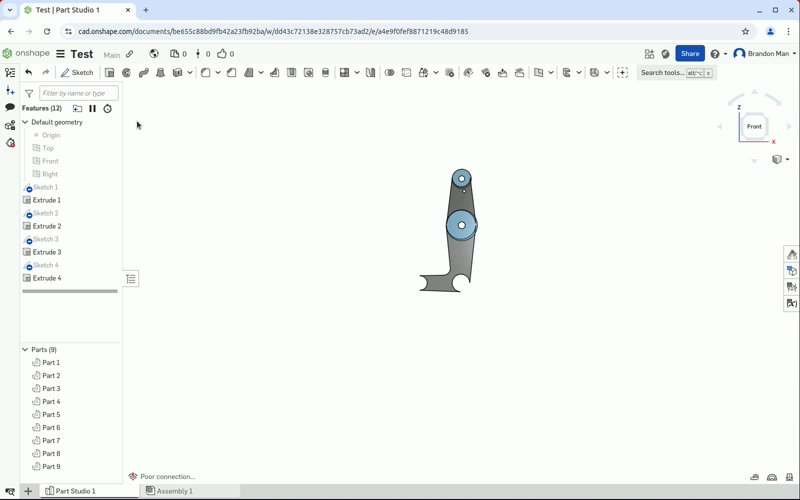
mouse_move(73, 189)
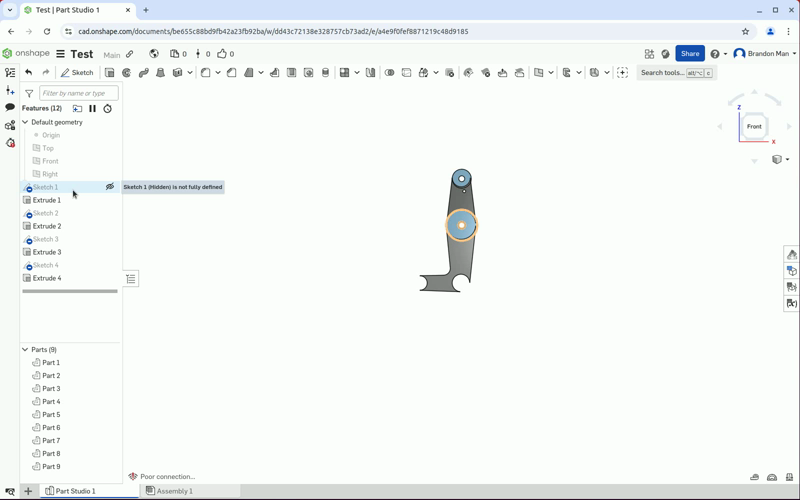
click(73, 189)
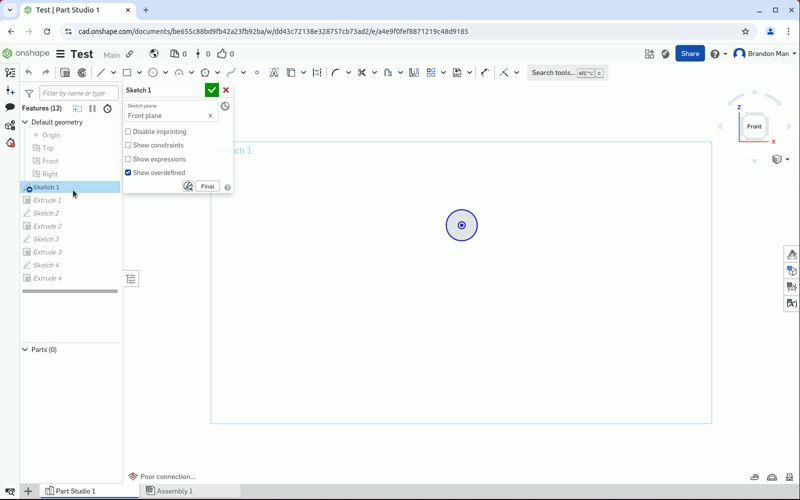
mouse_move(229, 92)
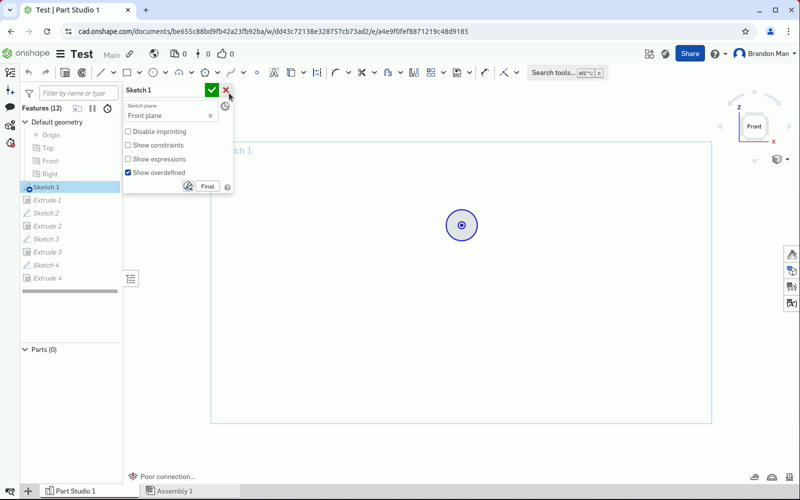
click(229, 92)
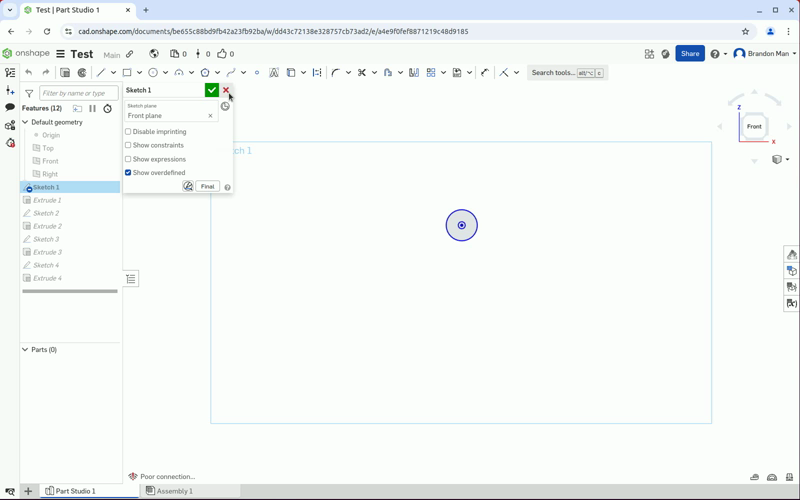
key(shift+s)
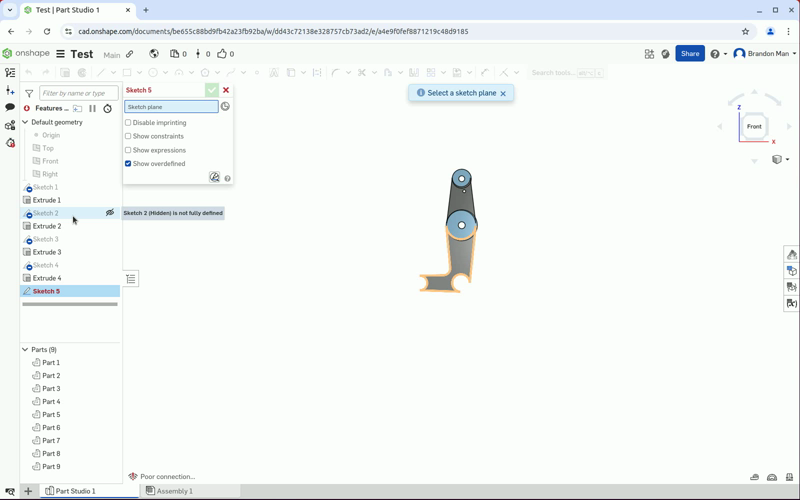
scroll(3)
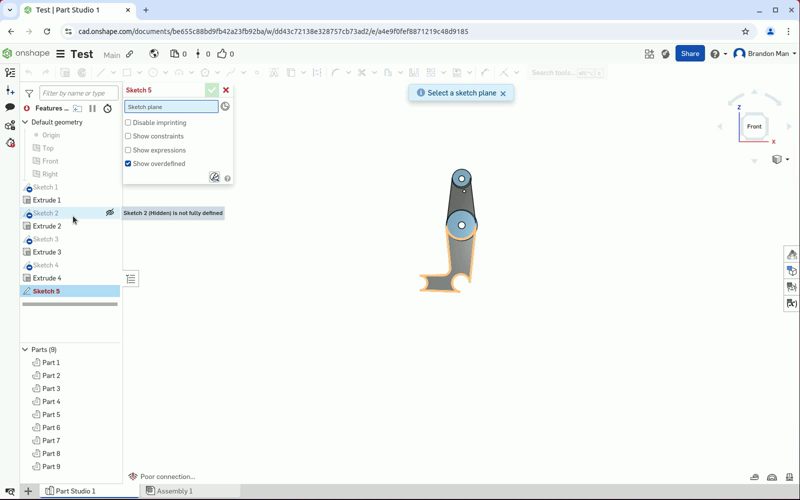
mouse_move(73, 163)
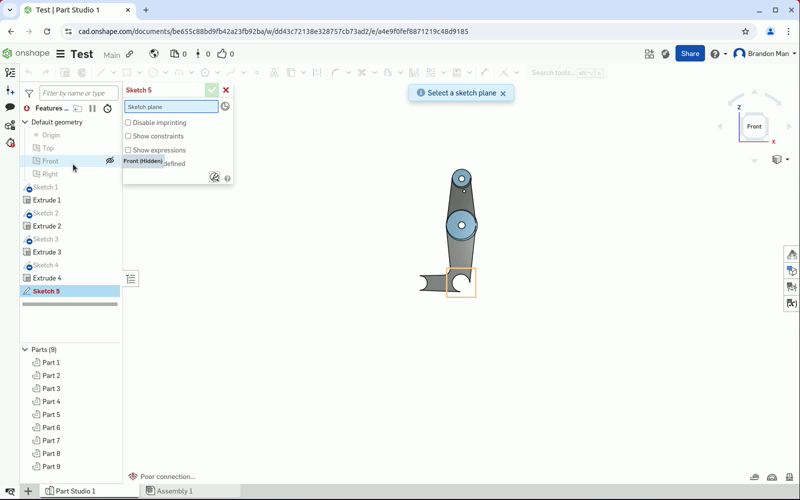
click(73, 163)
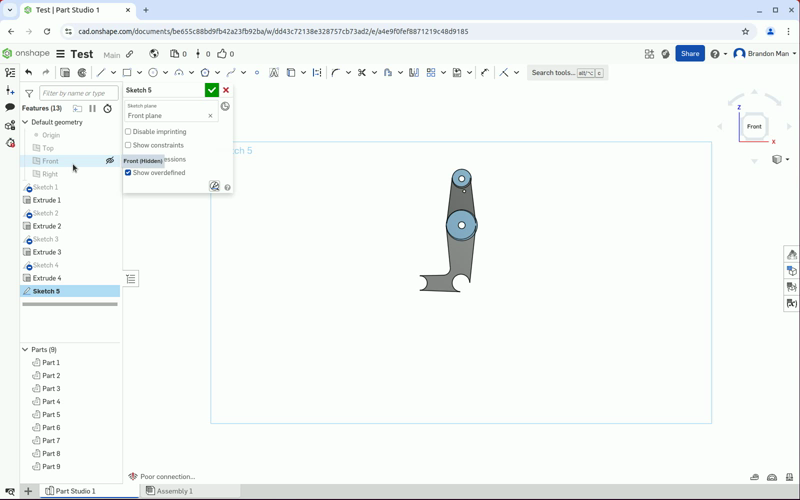
mouse_move(73, 352)
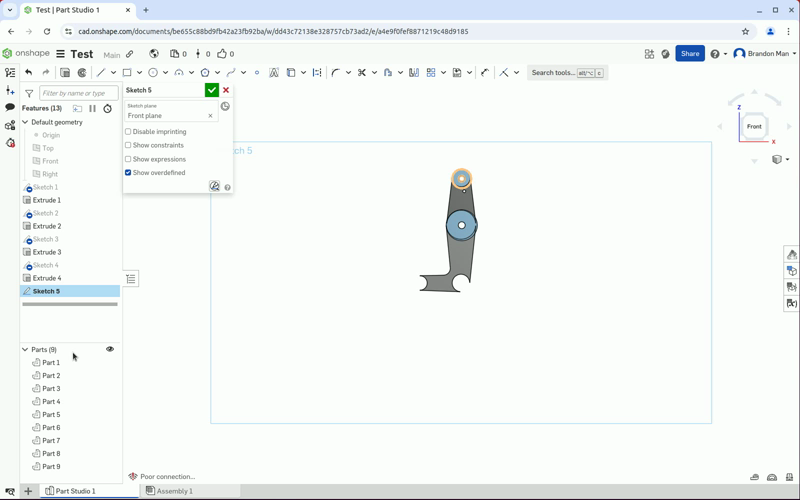
key(y)
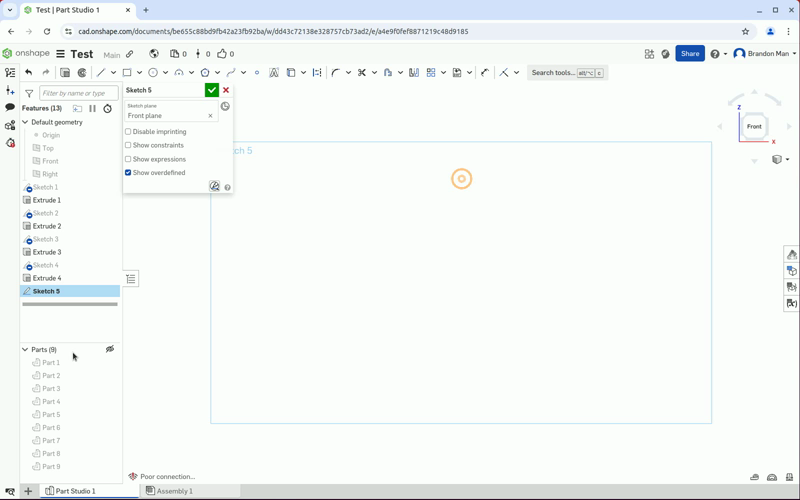
key(l)
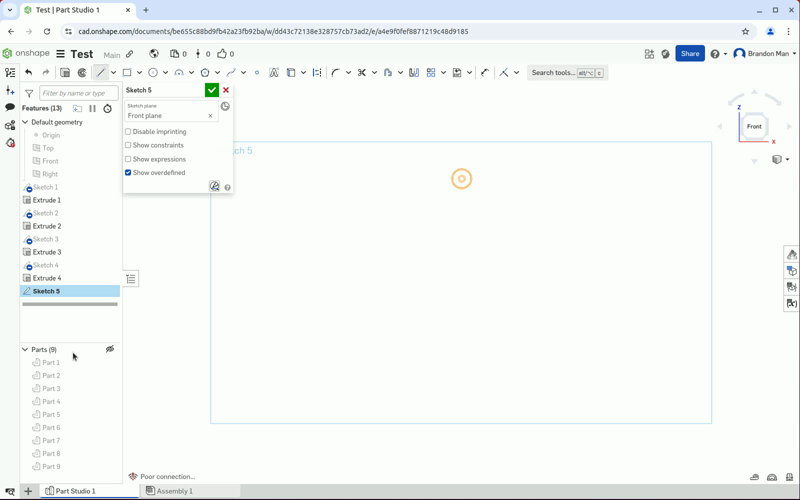
key_down(shift)
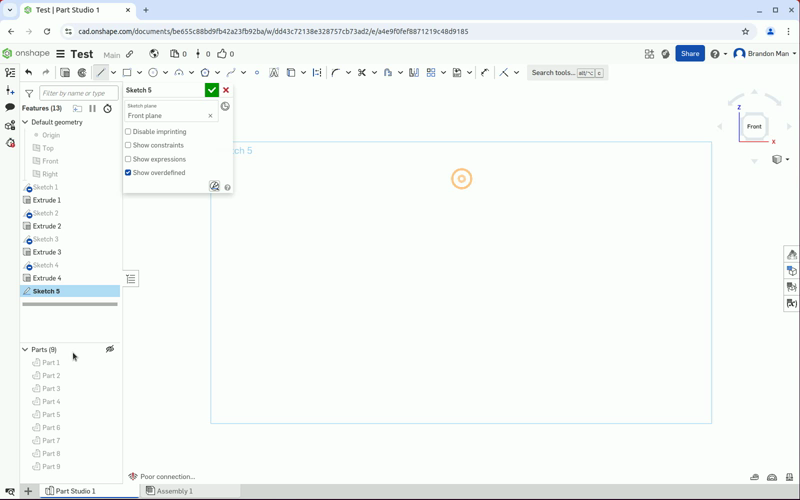
mouse_move(459, 291)
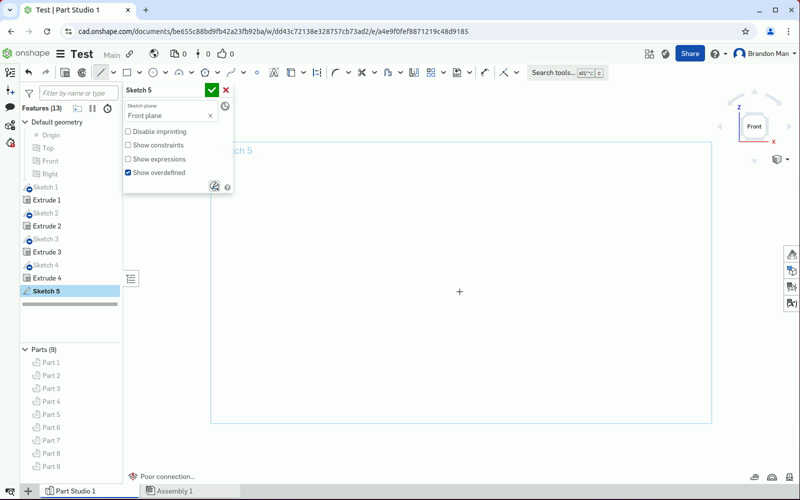
click(459, 291)
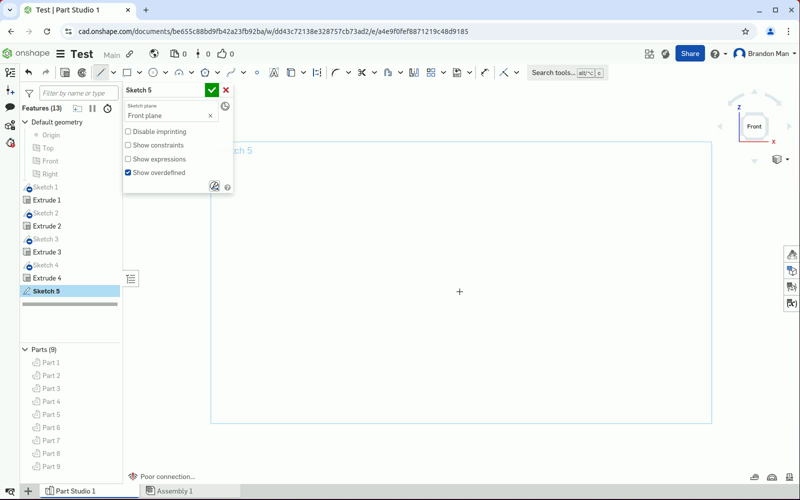
key_up(shift)
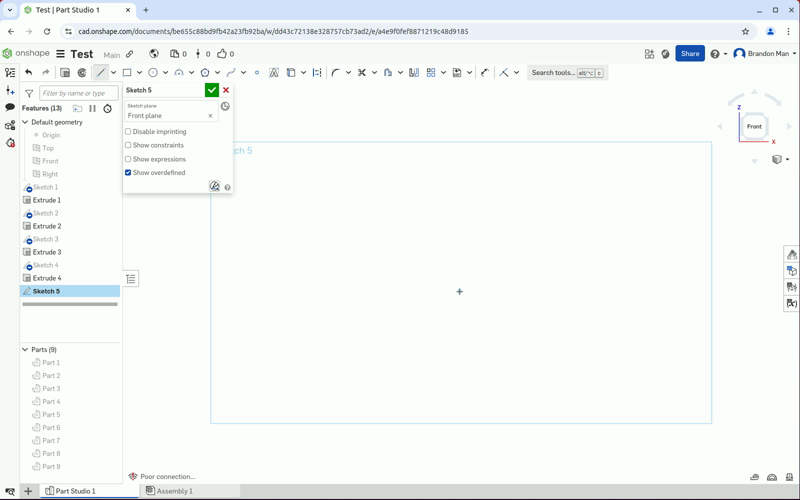
key_down(shift)
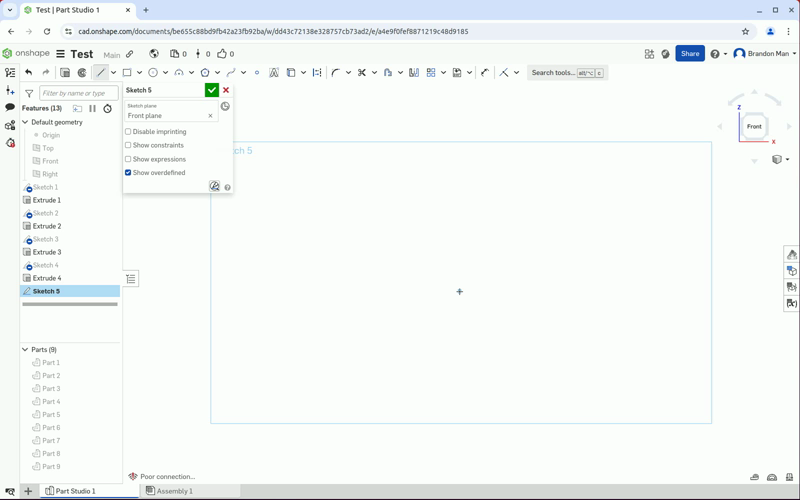
mouse_move(489, 291)
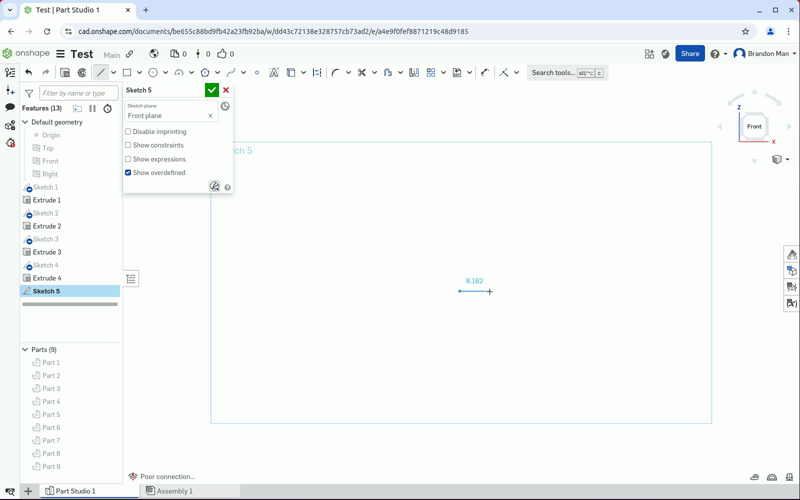
mouse_move(460, 291)
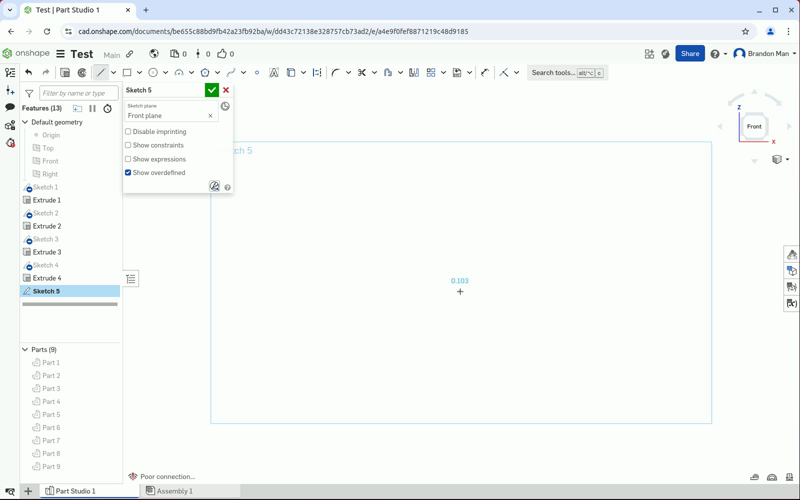
scroll(6)
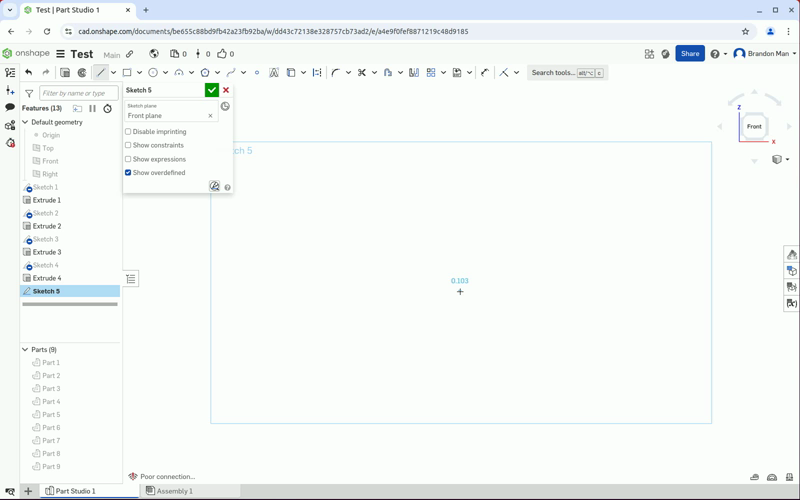
scroll(6)
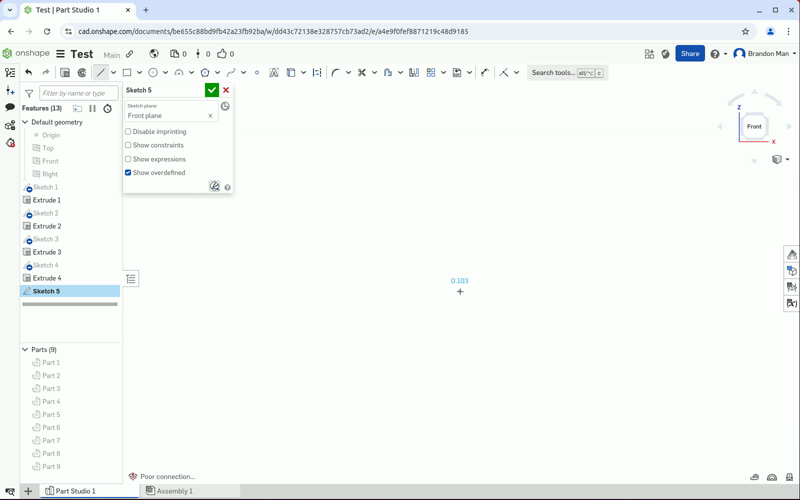
scroll(6)
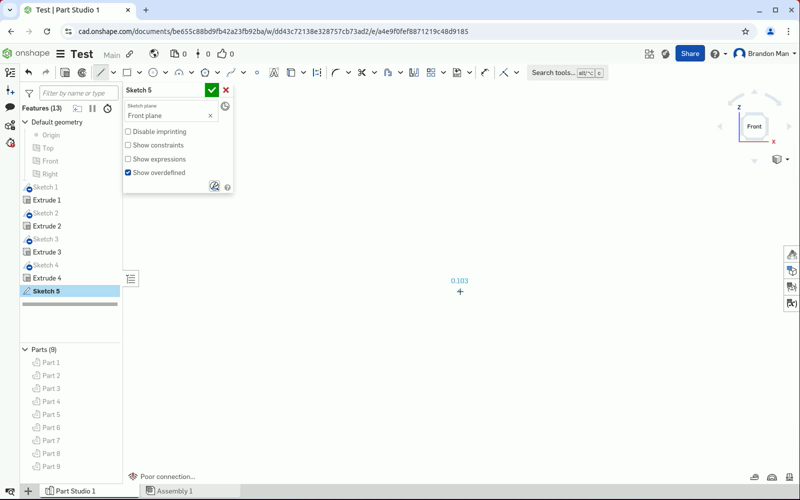
scroll(6)
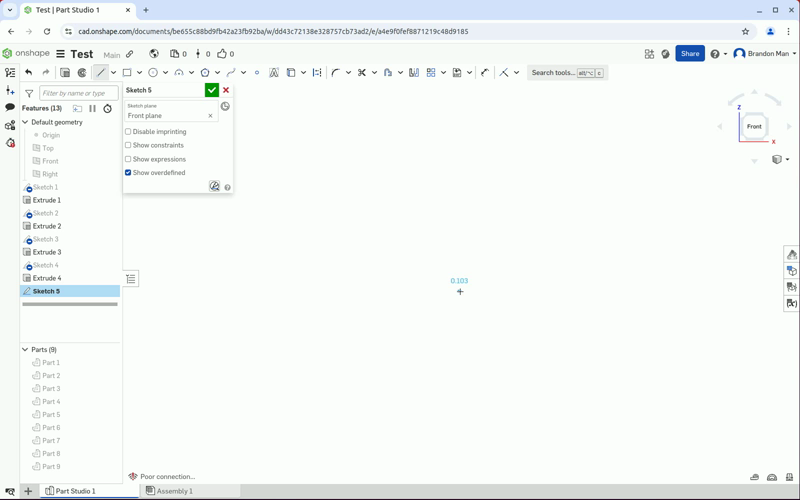
scroll(6)
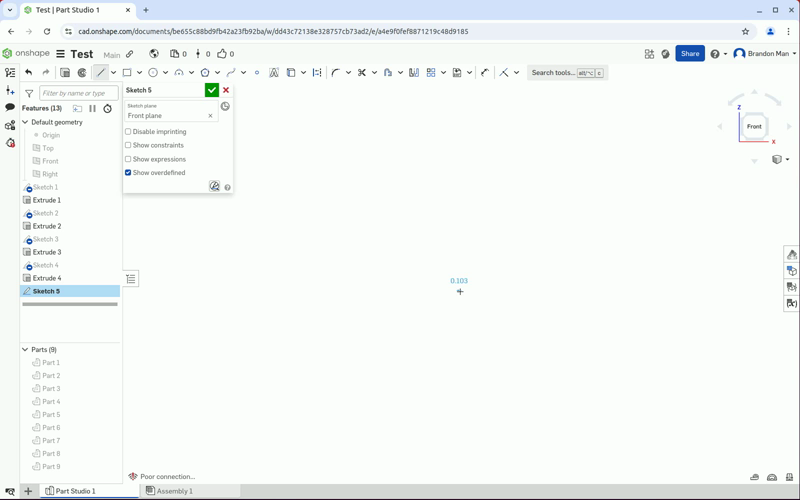
scroll(6)
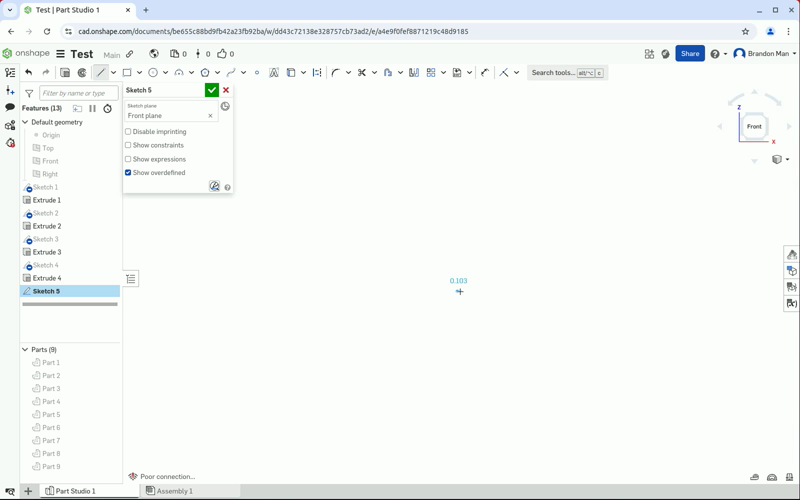
scroll(6)
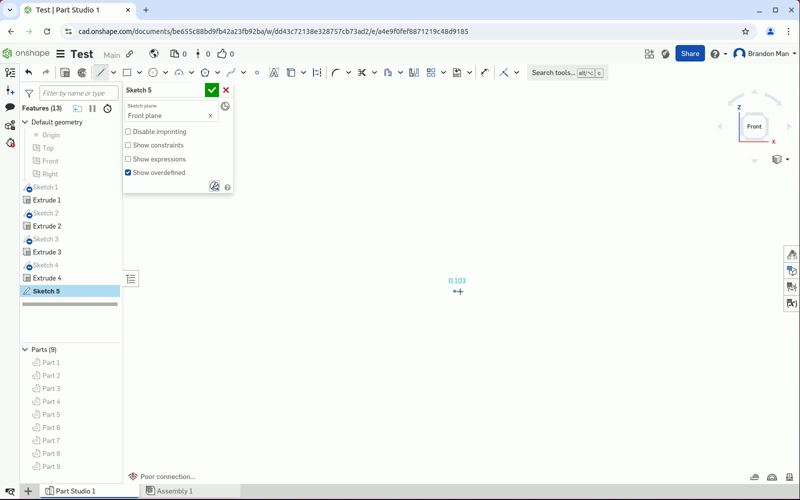
click(460, 291)
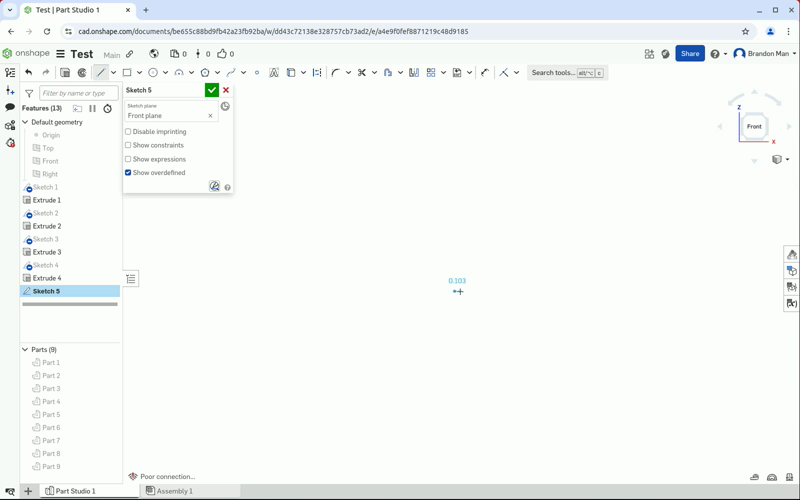
scroll(-6)
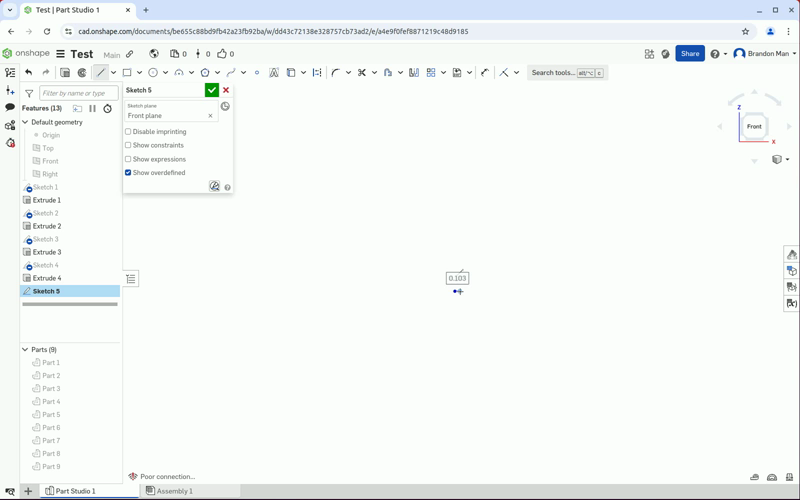
scroll(-6)
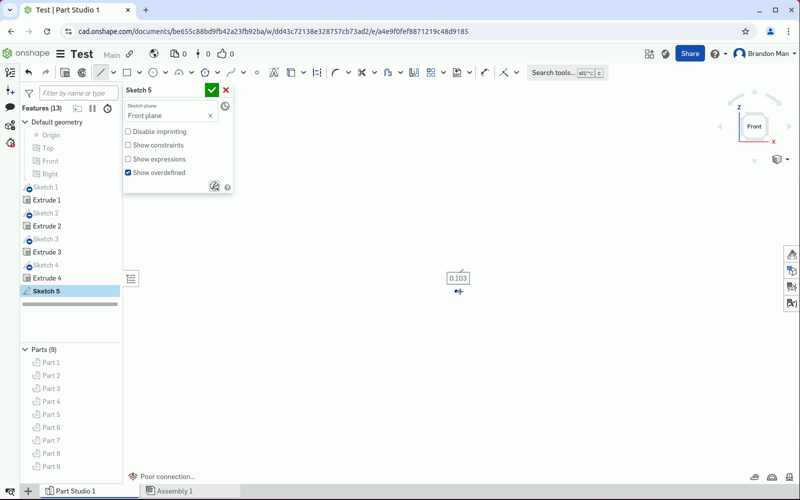
scroll(-6)
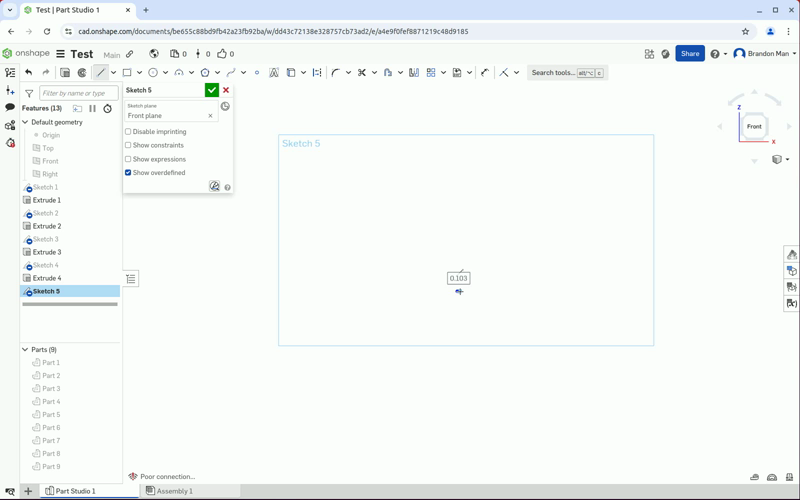
scroll(-6)
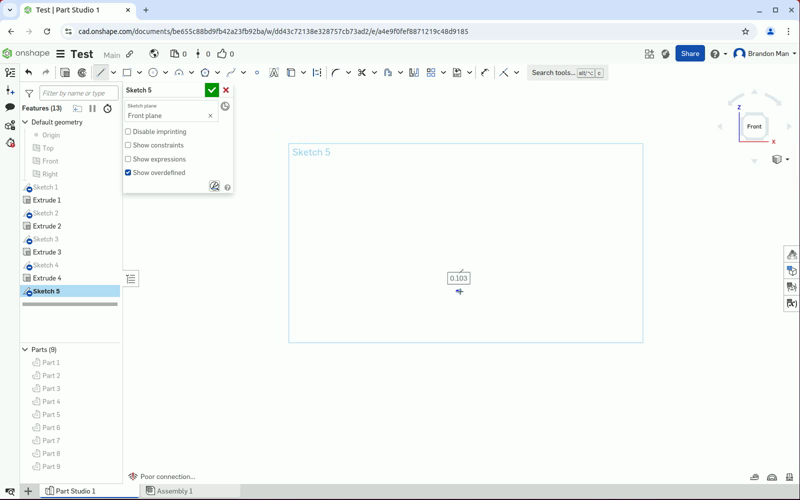
scroll(-6)
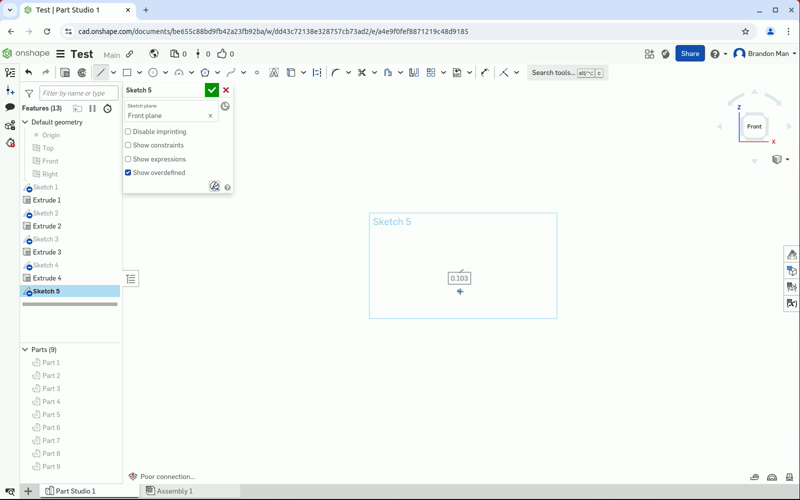
scroll(-6)
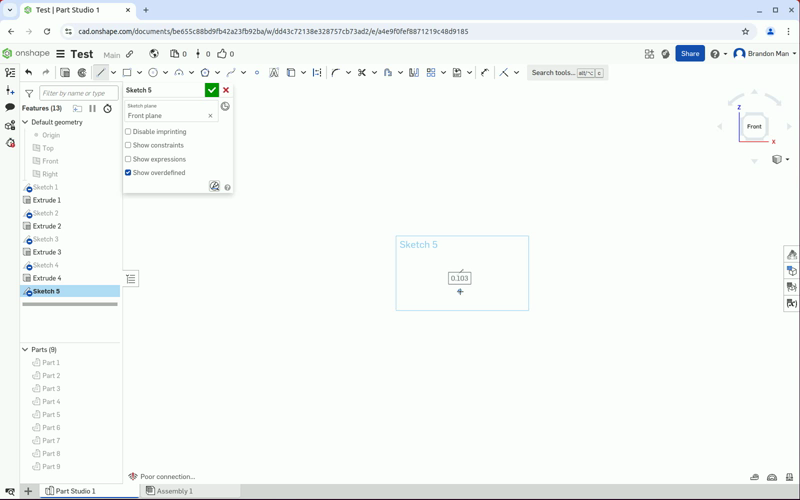
scroll(-6)
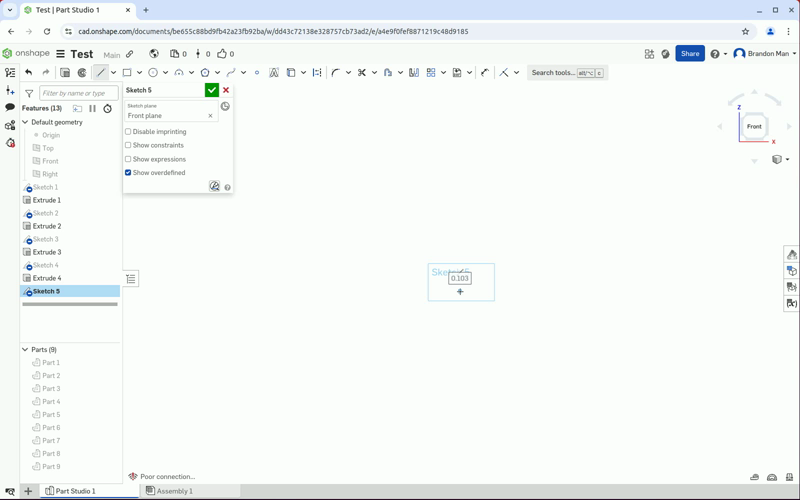
key_up(shift)
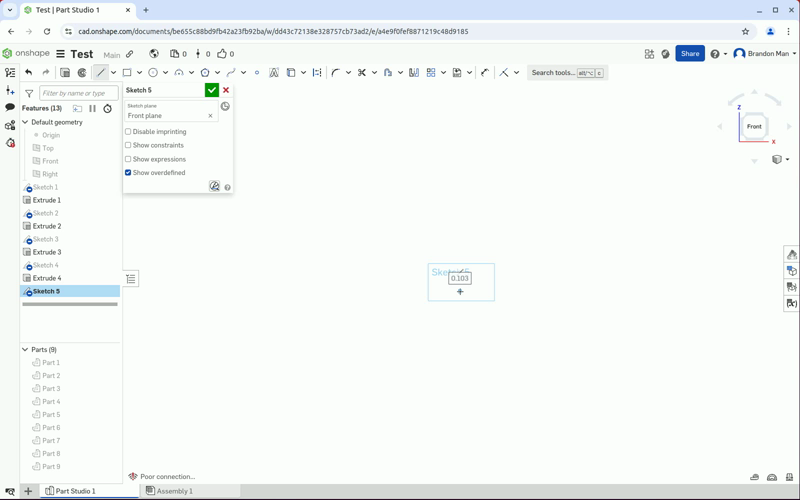
key(esc)
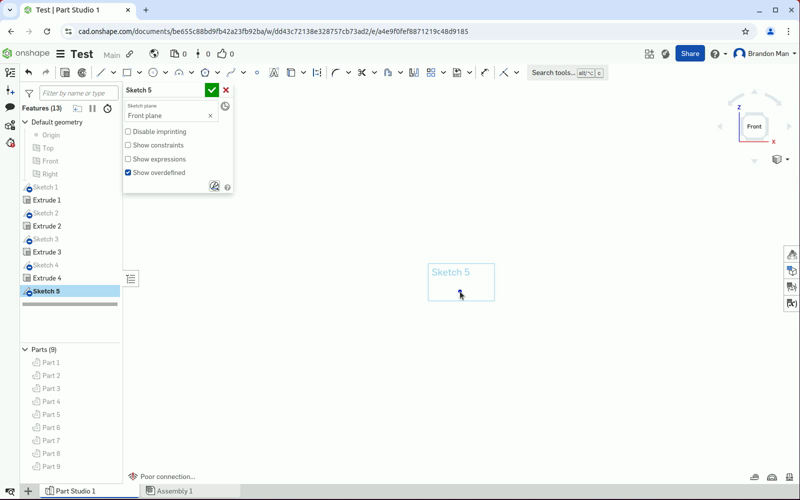
key(a)
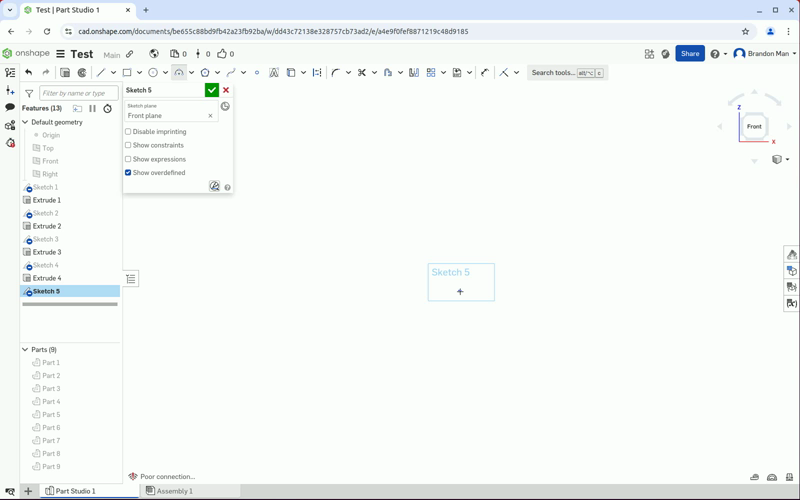
mouse_move(460, 291)
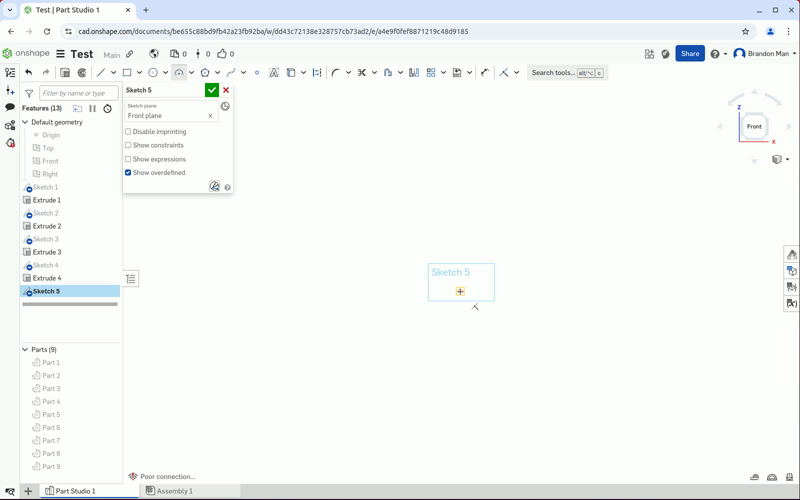
scroll(6)
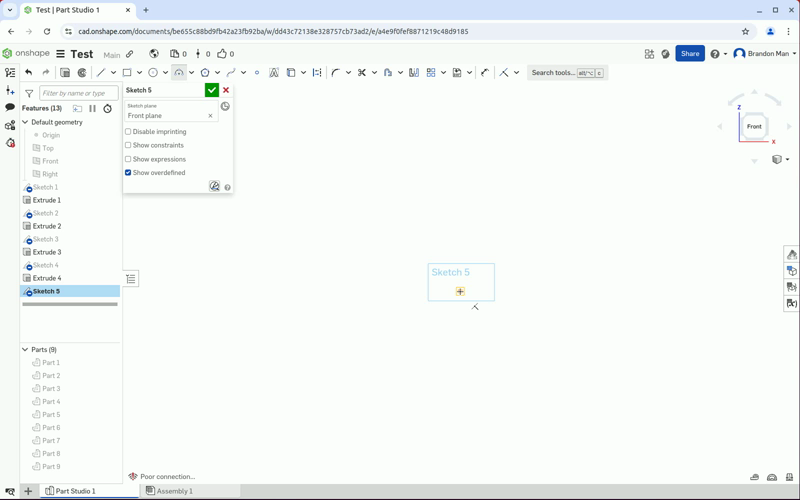
scroll(6)
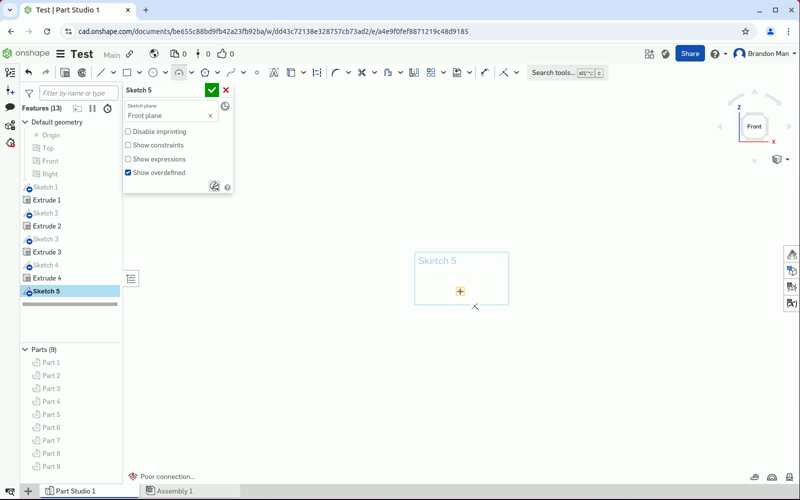
scroll(6)
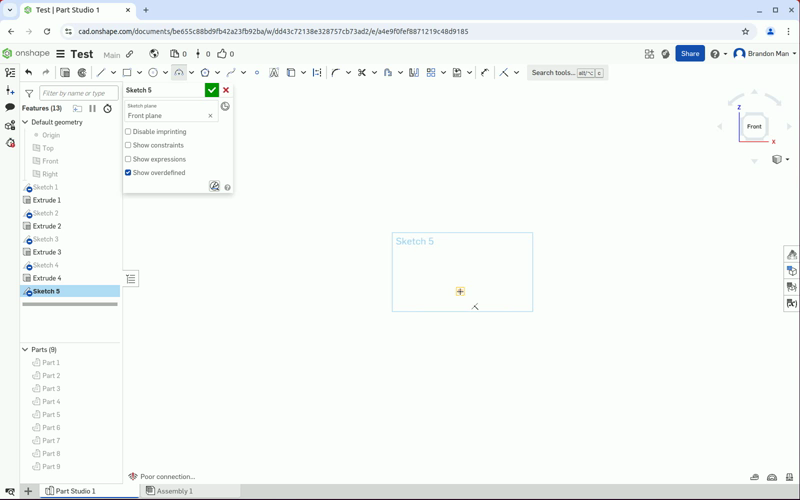
scroll(6)
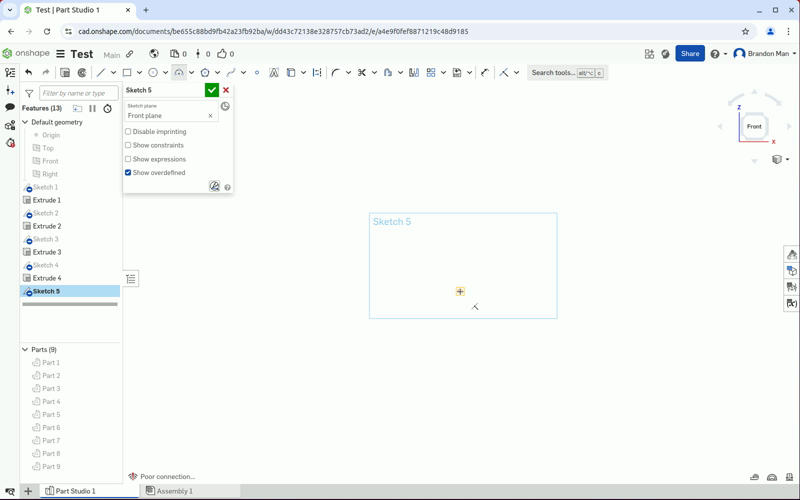
scroll(6)
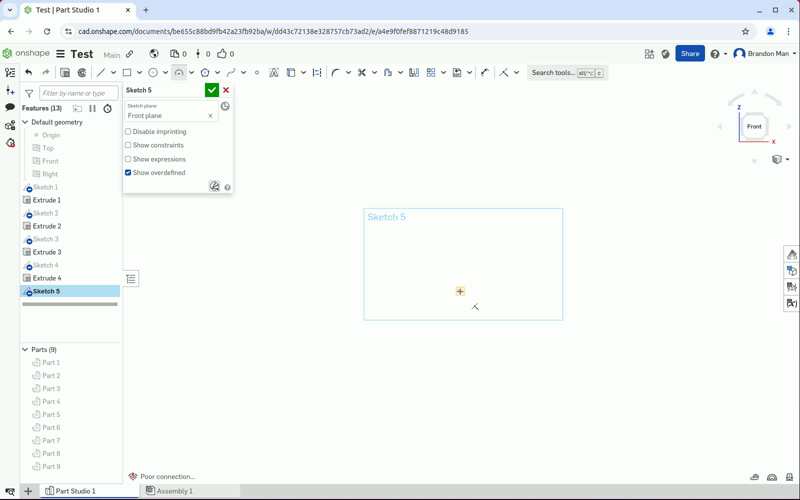
scroll(6)
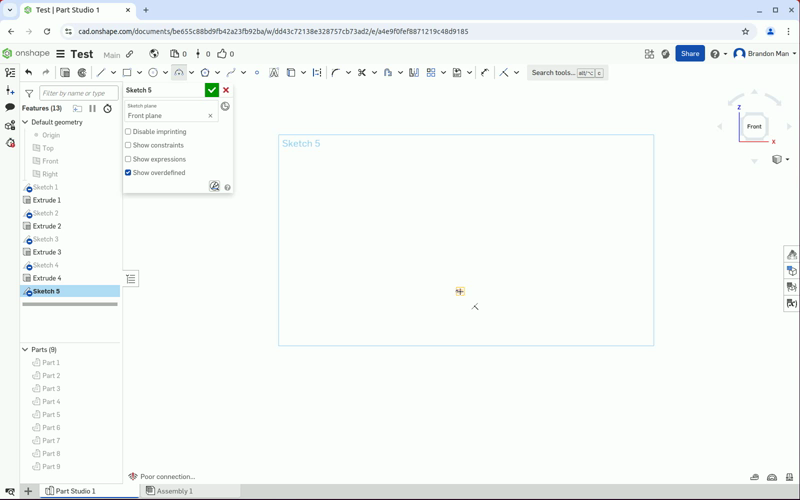
scroll(6)
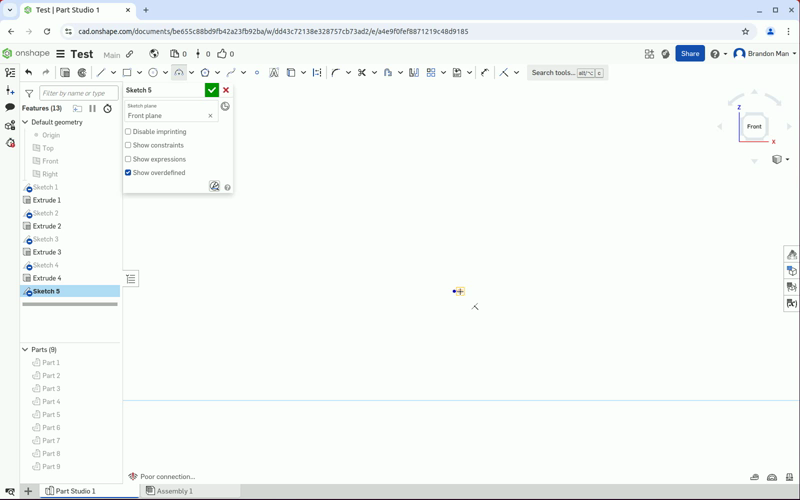
click(460, 291)
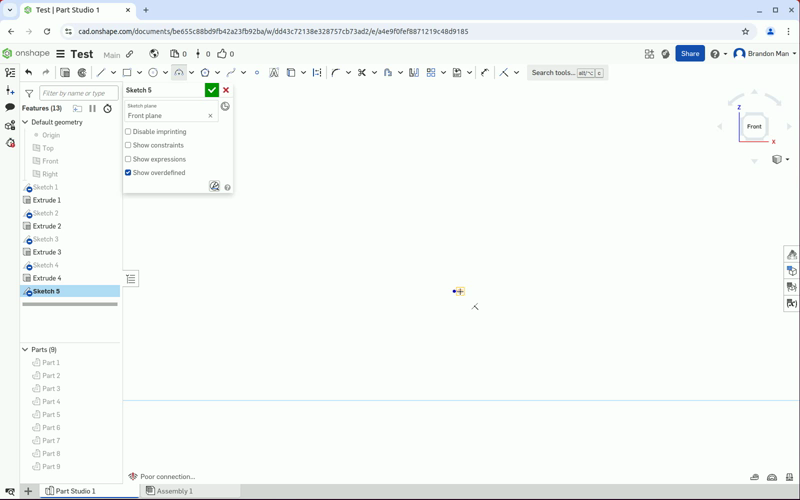
scroll(-6)
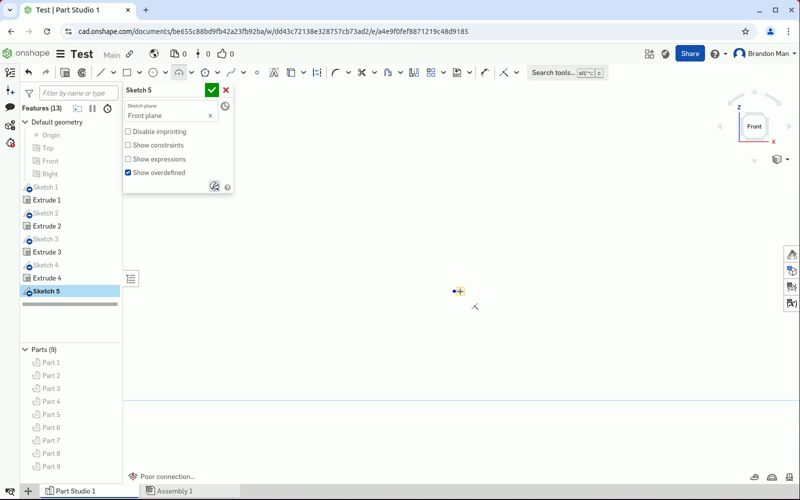
scroll(-6)
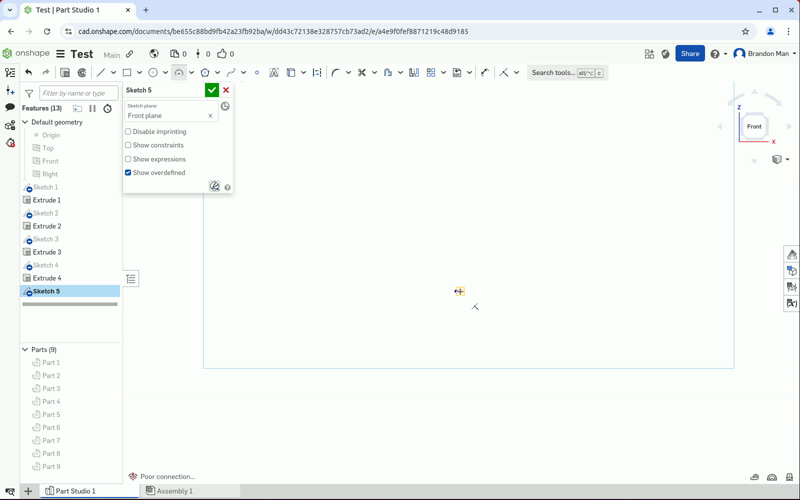
scroll(-6)
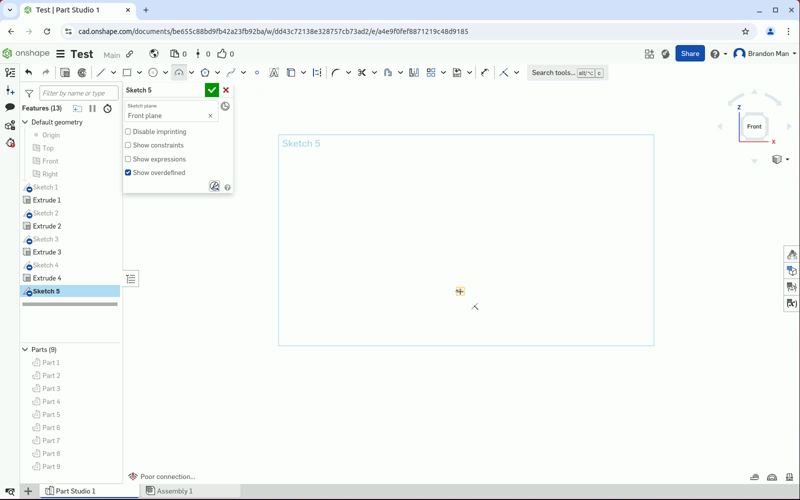
scroll(-6)
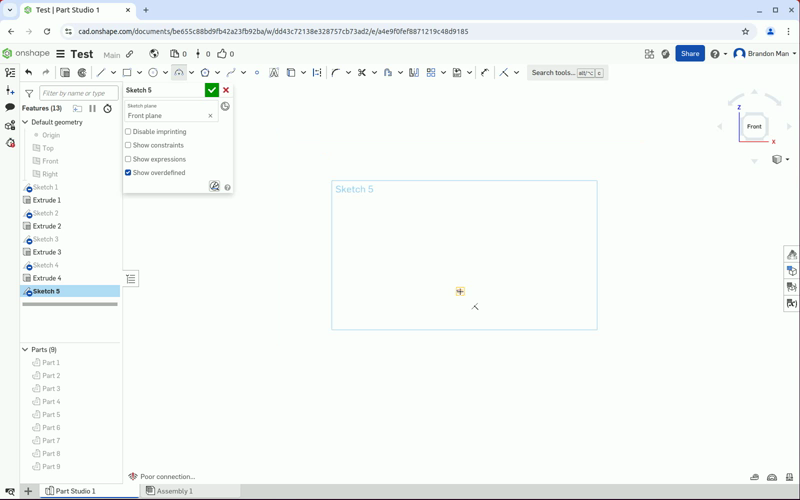
scroll(-6)
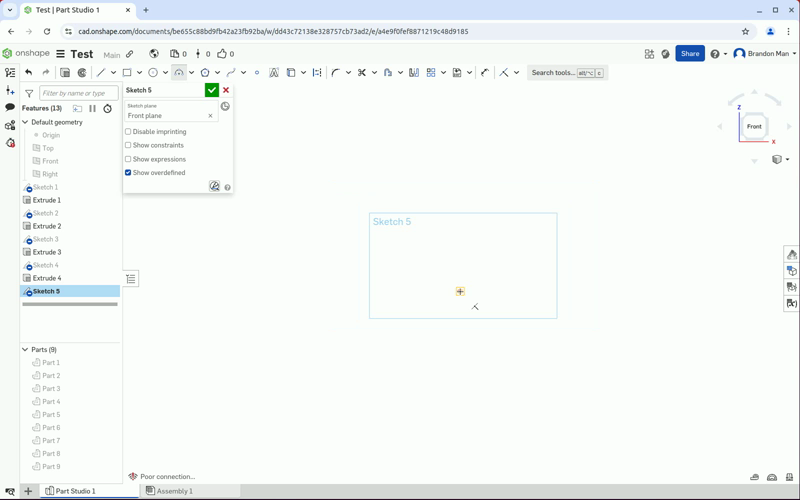
scroll(-6)
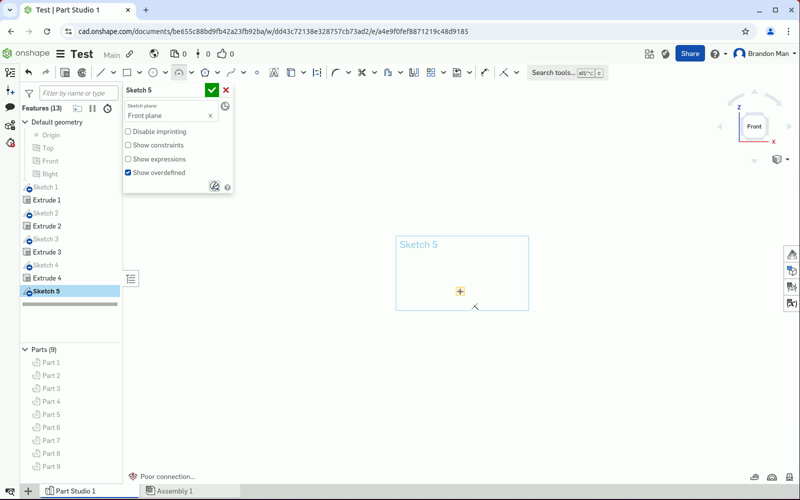
scroll(-6)
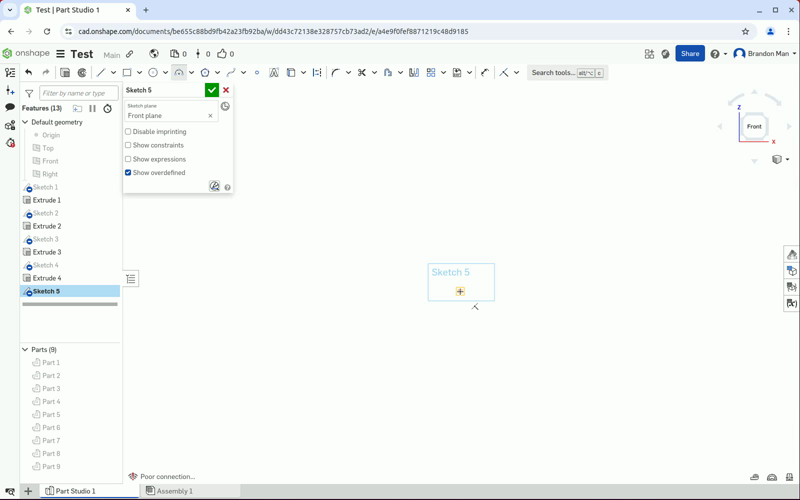
mouse_move(459, 291)
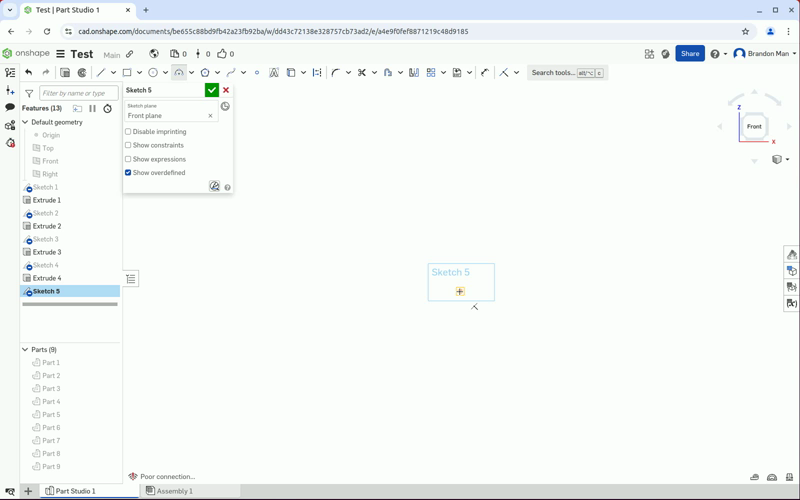
scroll(6)
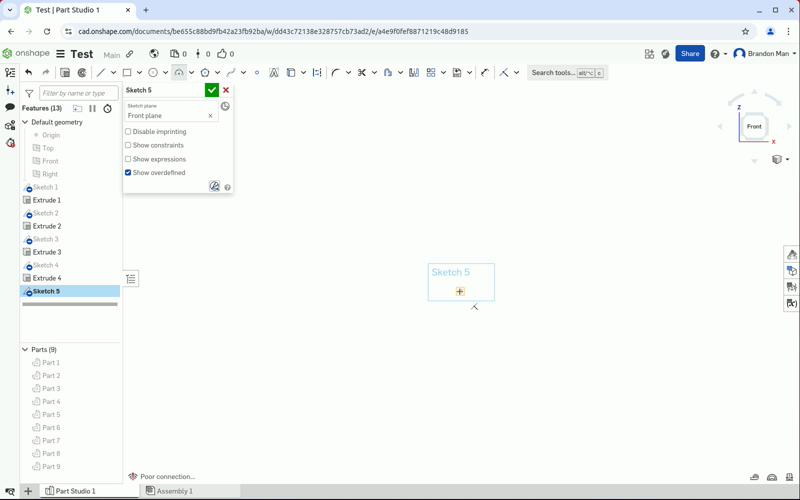
scroll(6)
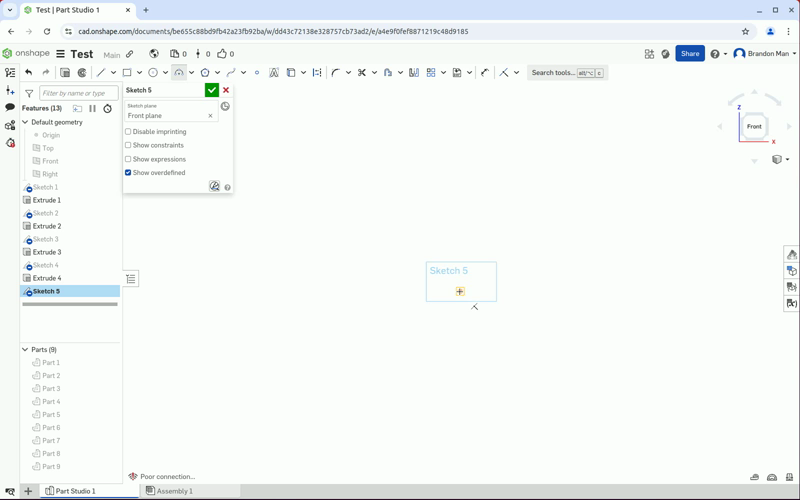
scroll(6)
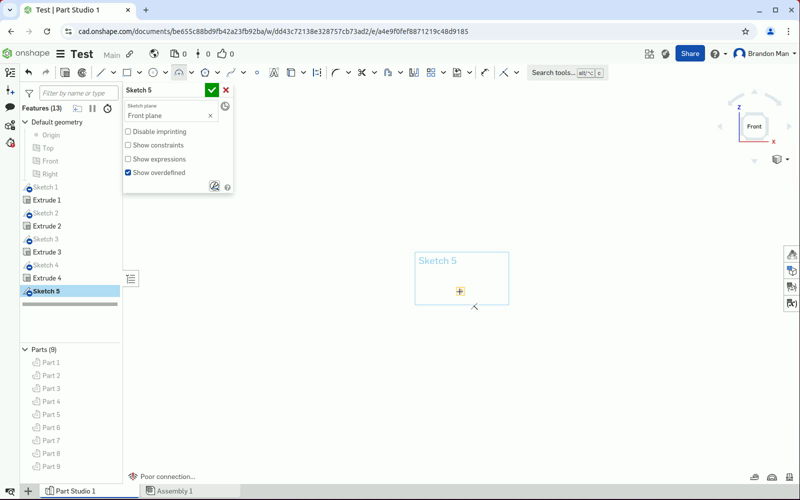
scroll(6)
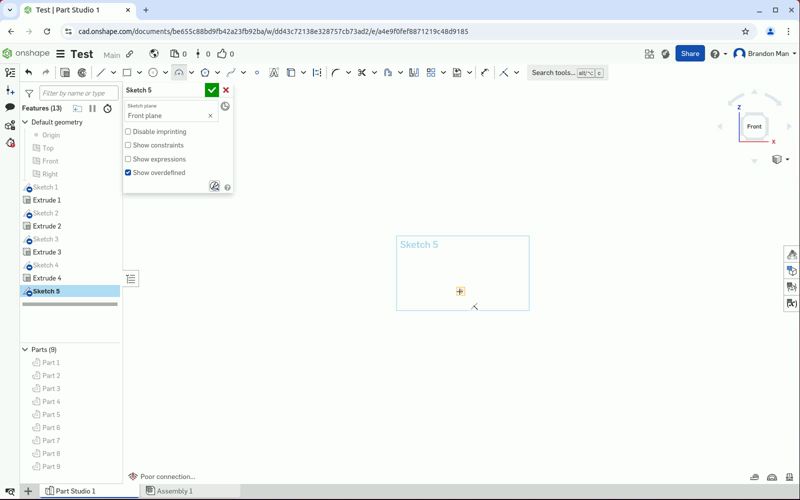
scroll(6)
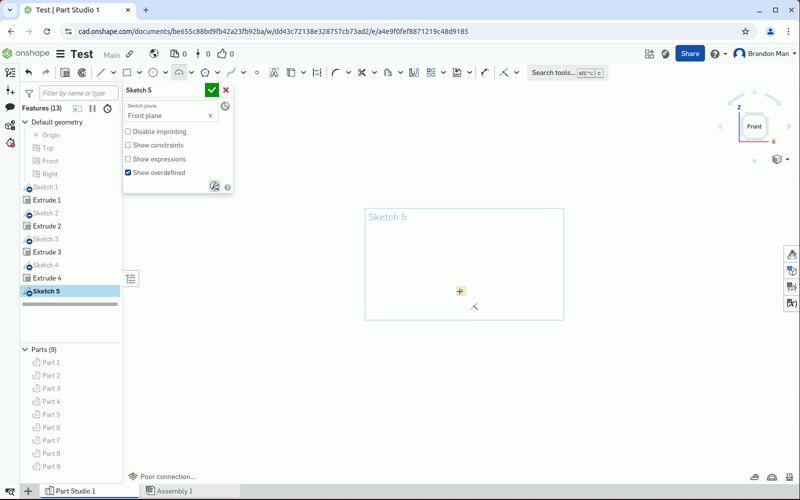
scroll(6)
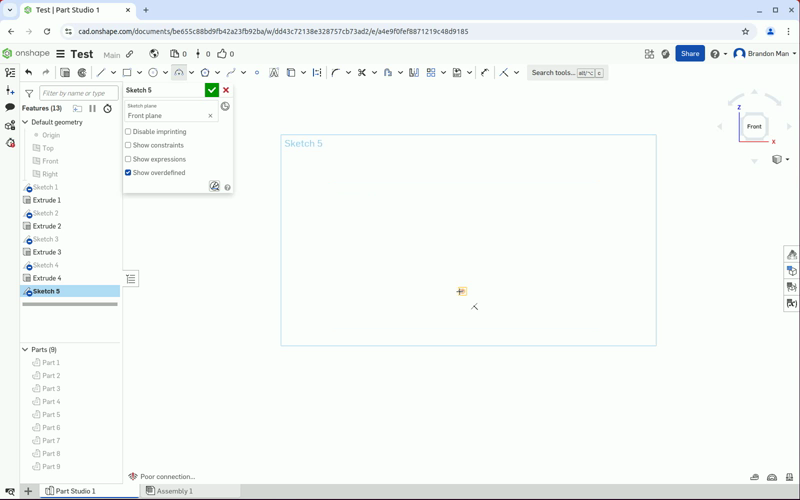
scroll(6)
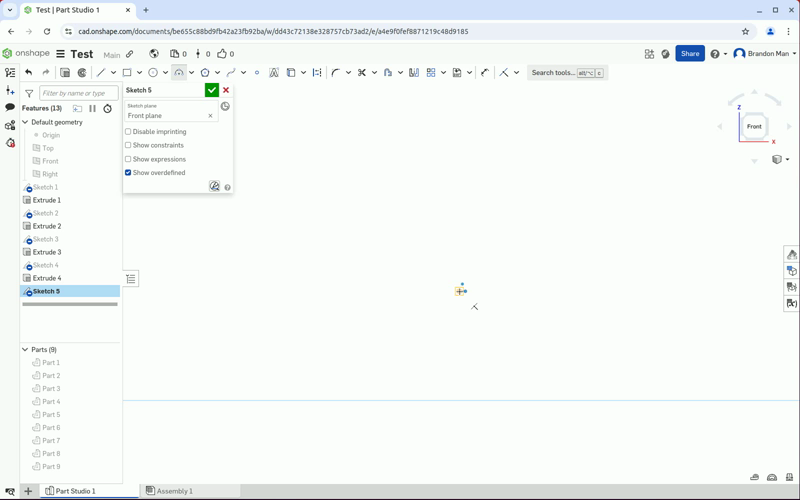
click(459, 291)
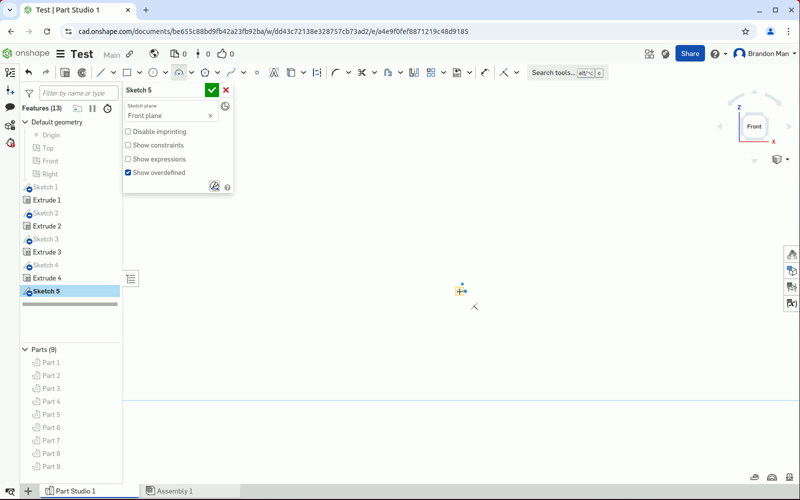
scroll(-6)
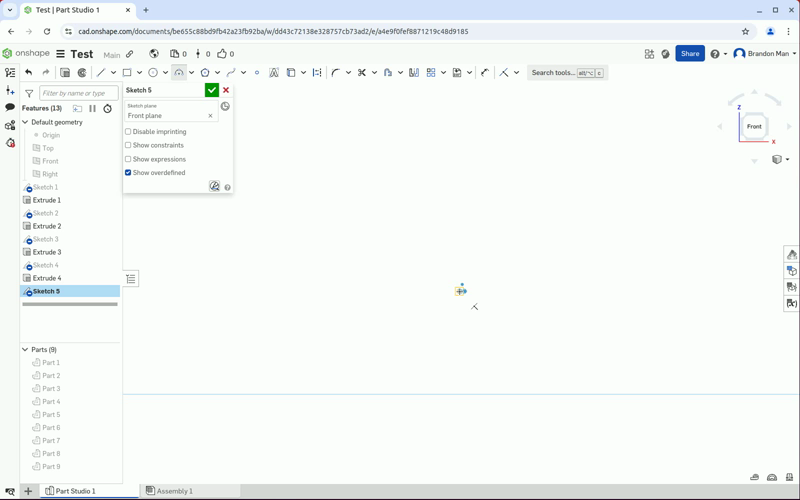
scroll(-6)
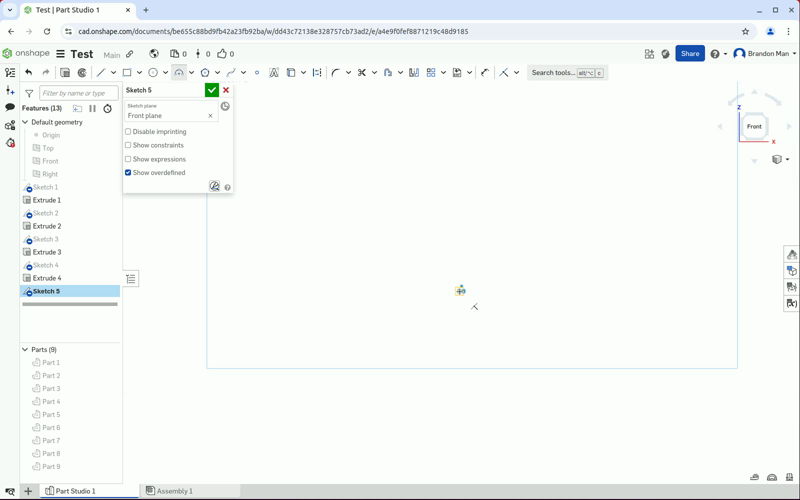
scroll(-6)
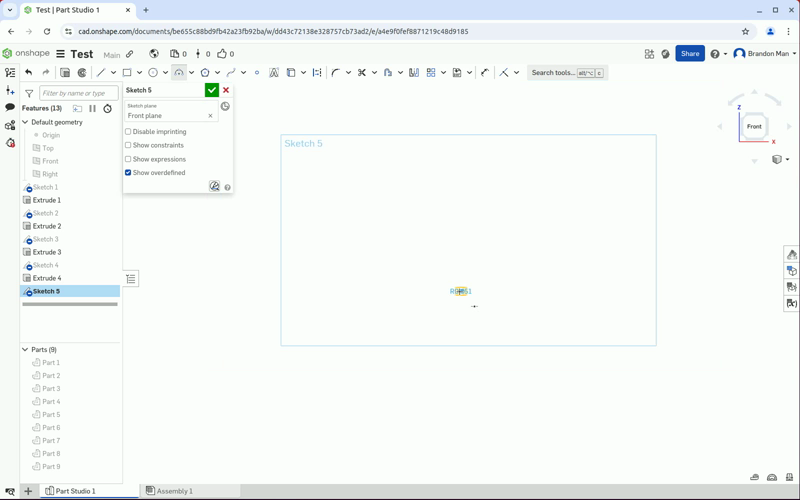
scroll(-6)
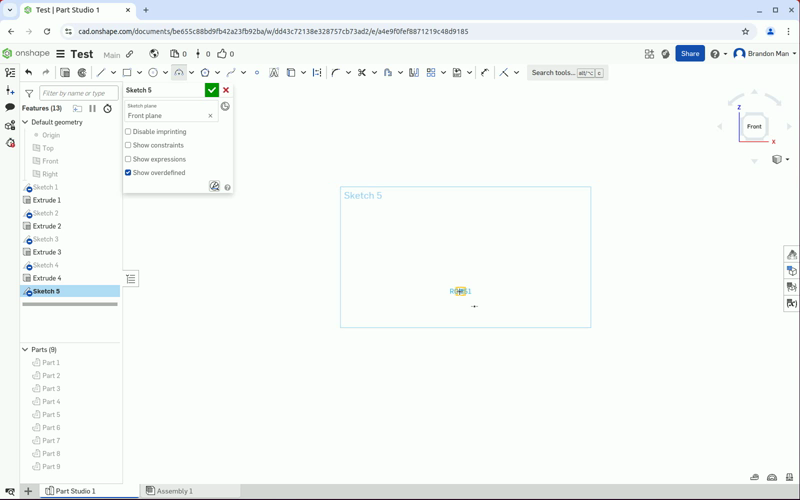
scroll(-6)
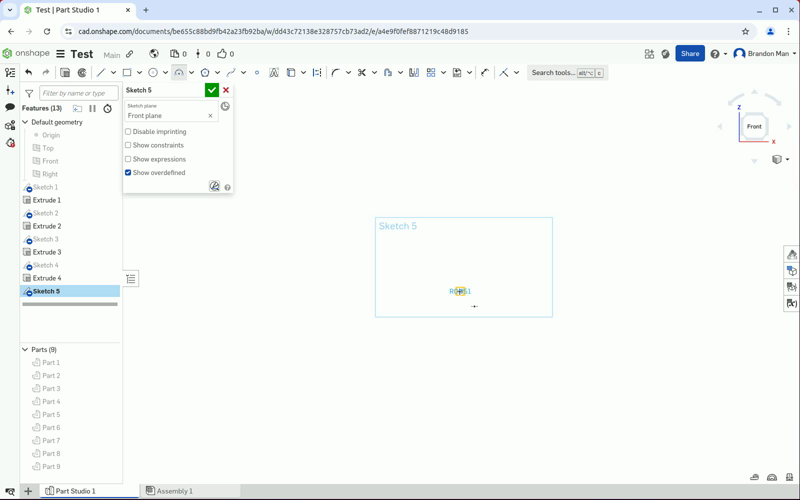
scroll(-6)
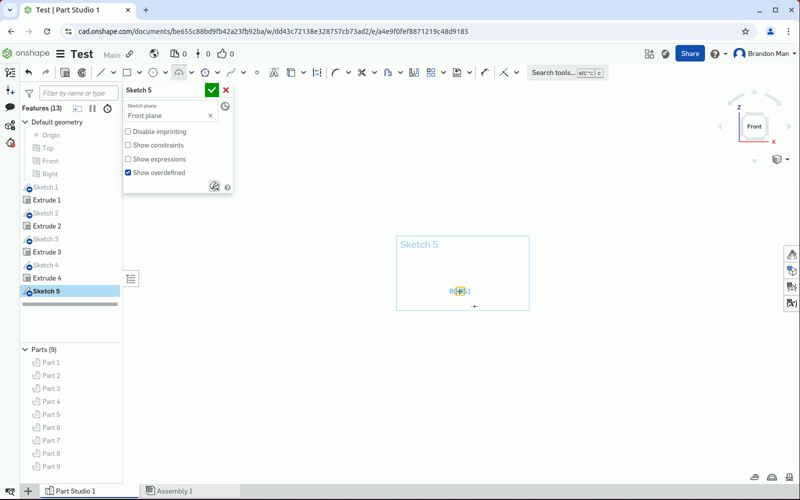
scroll(-6)
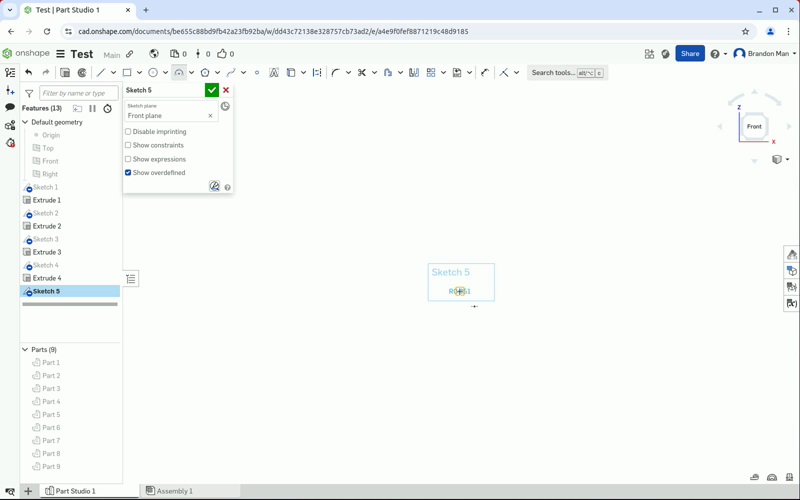
key_down(shift)
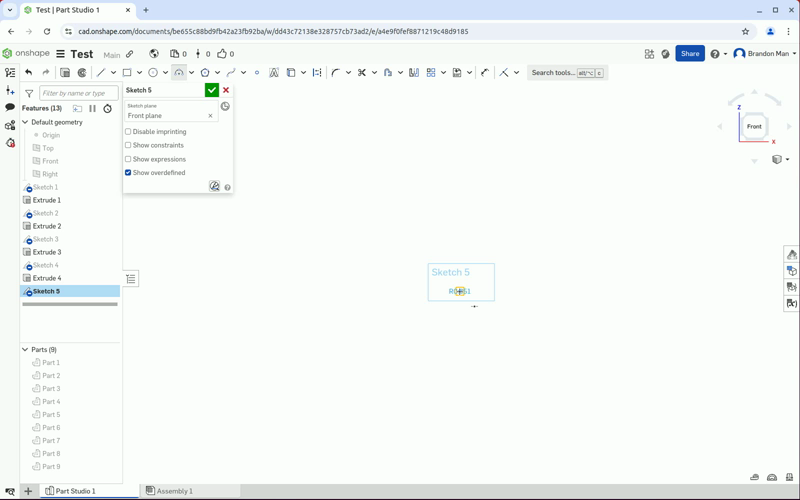
mouse_move(459, 275)
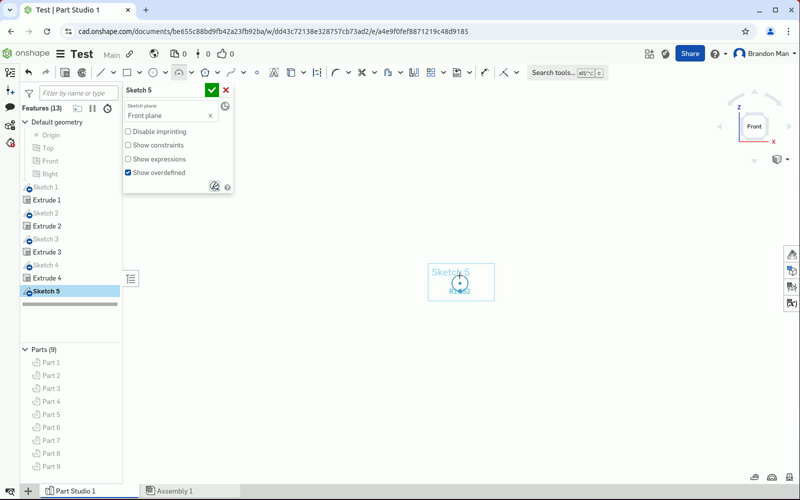
scroll(6)
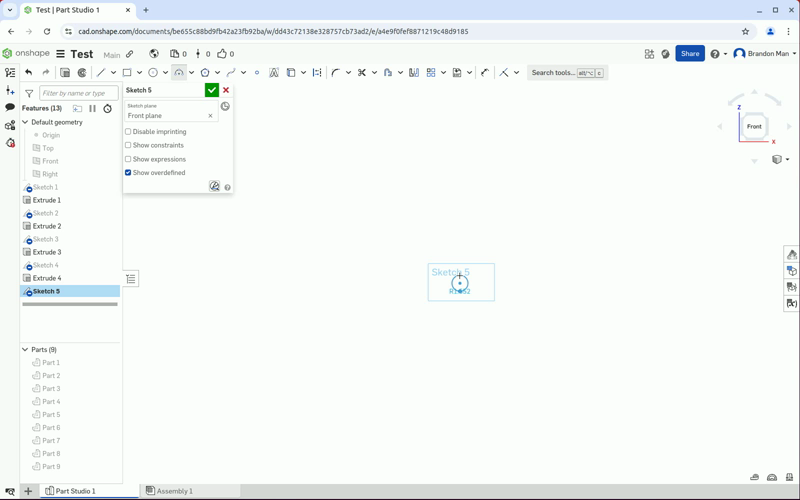
scroll(6)
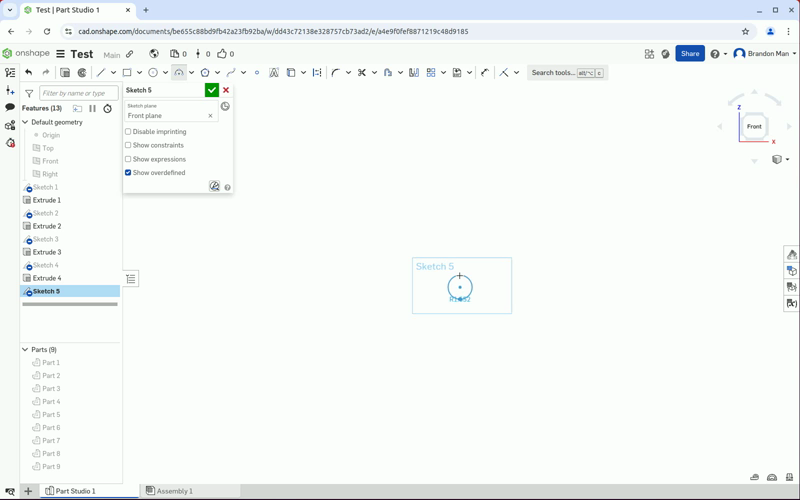
scroll(6)
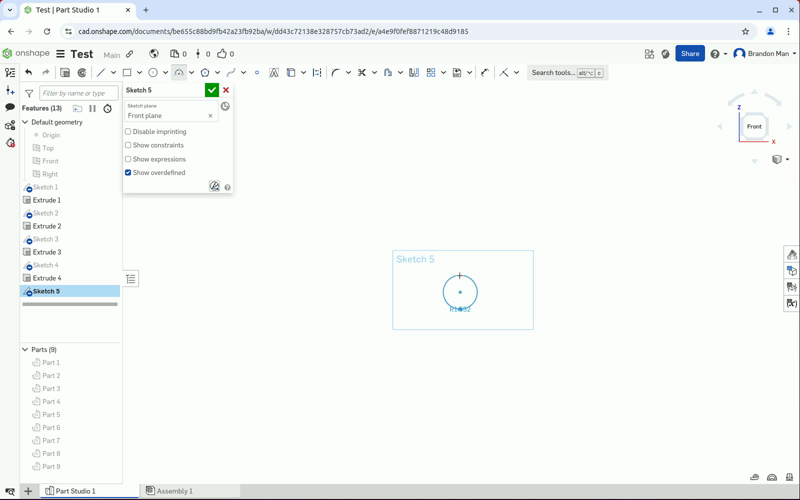
scroll(6)
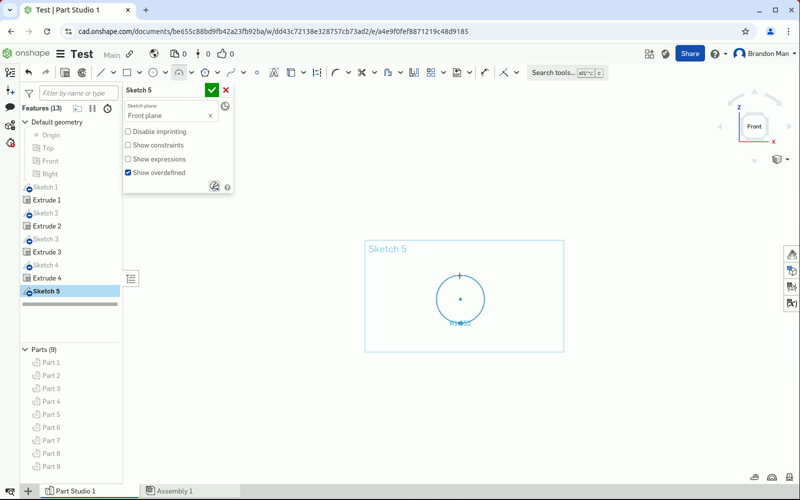
scroll(6)
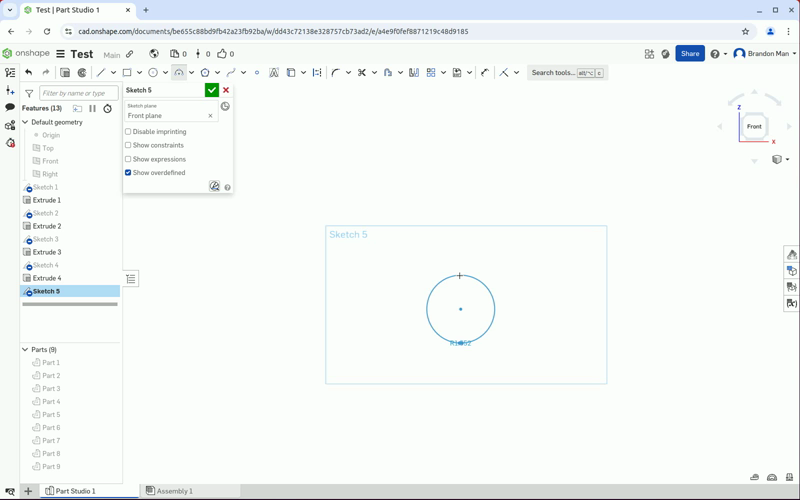
scroll(6)
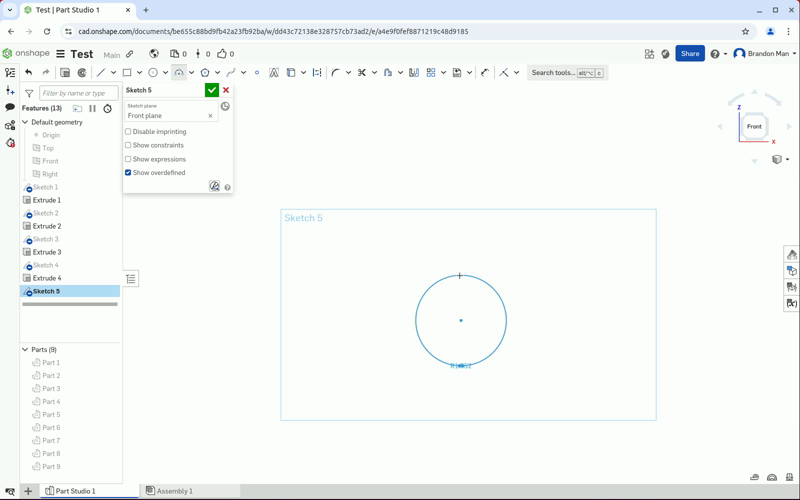
scroll(6)
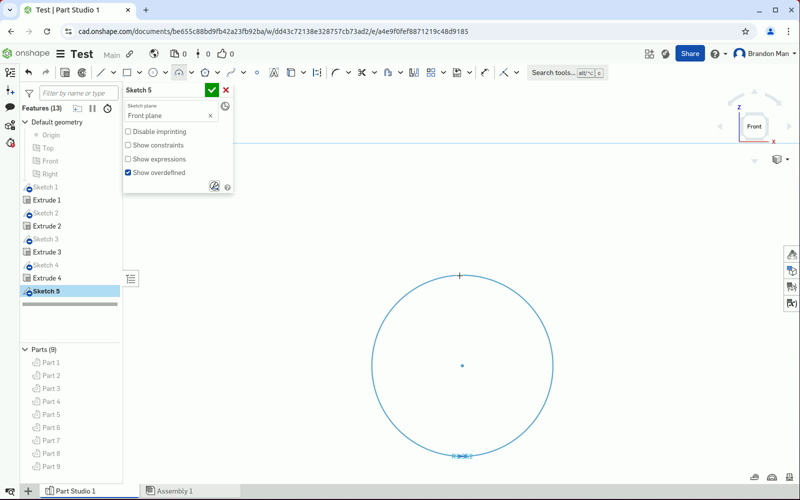
click(459, 275)
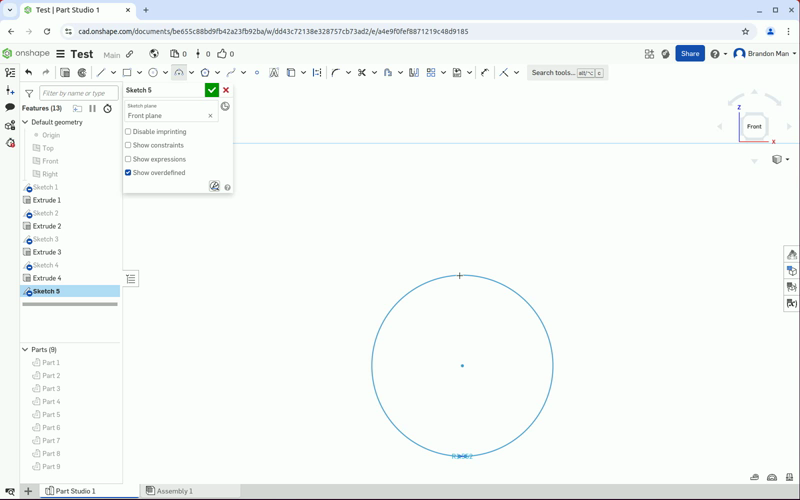
scroll(-6)
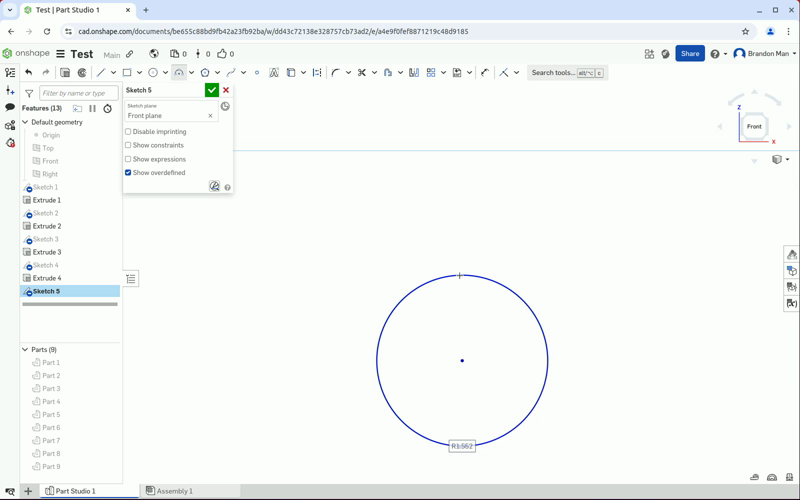
scroll(-6)
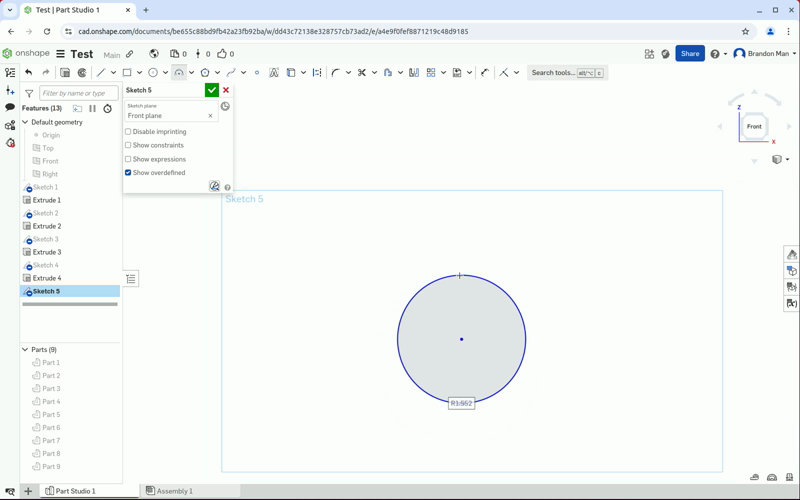
scroll(-6)
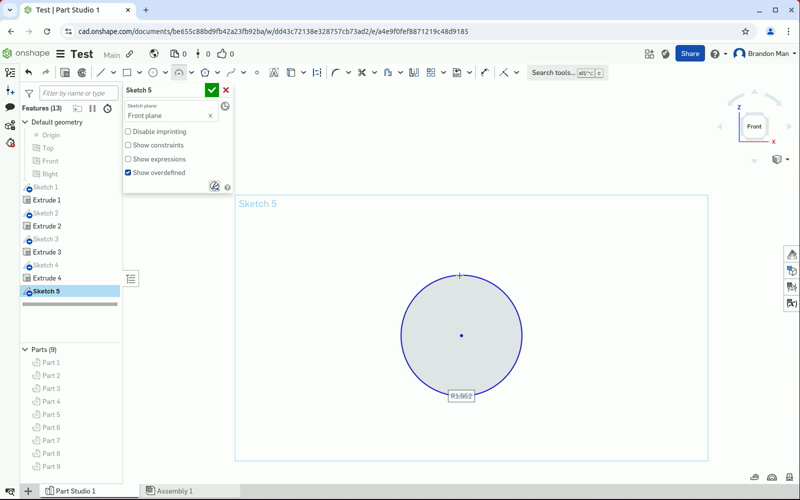
scroll(-6)
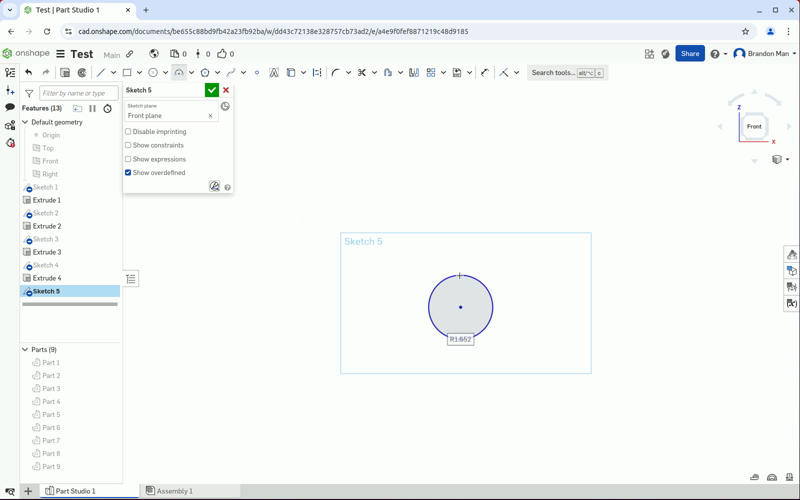
scroll(-6)
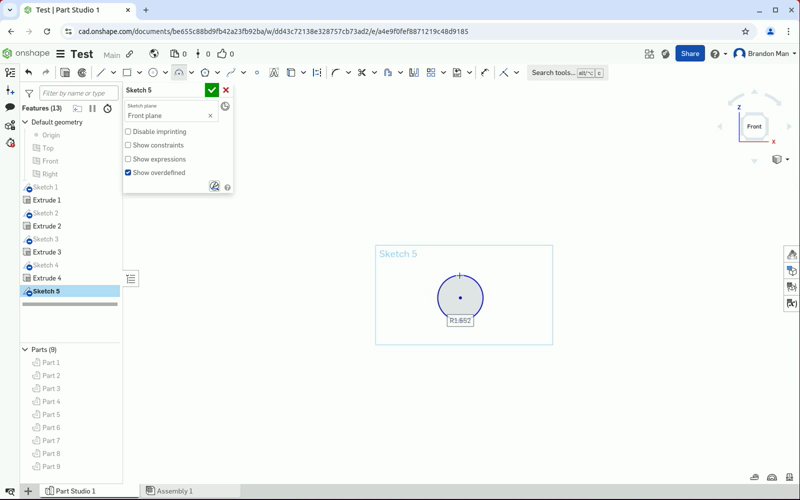
scroll(-6)
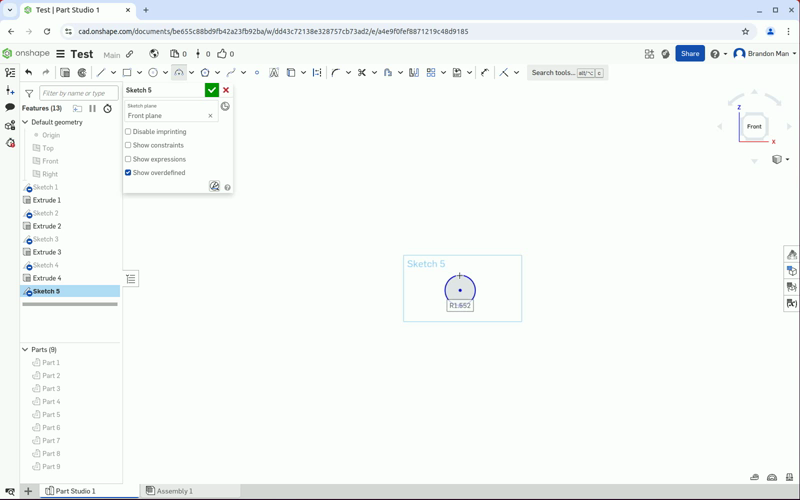
scroll(-6)
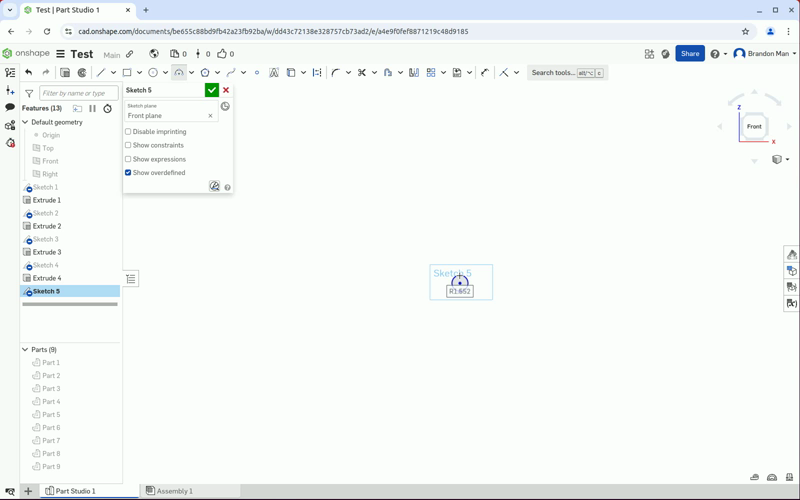
key_up(shift)
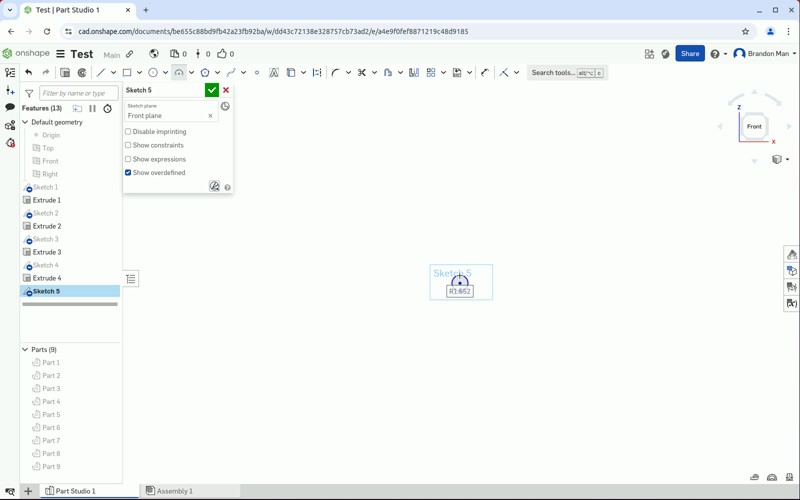
key(esc)
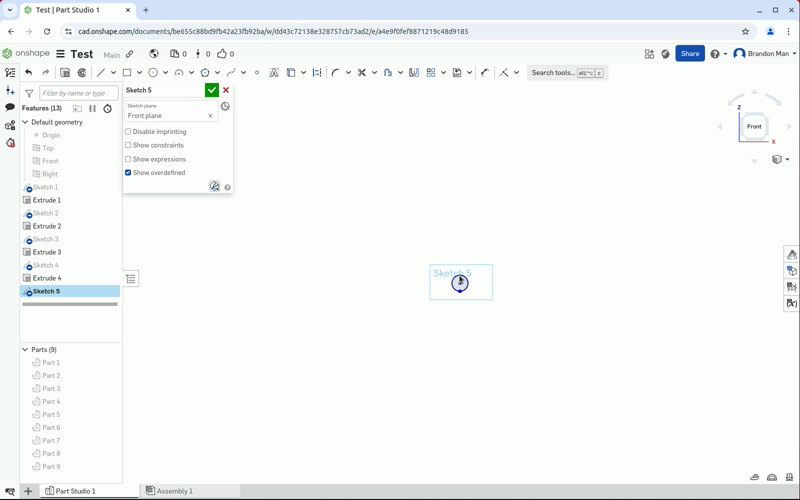
key(c)
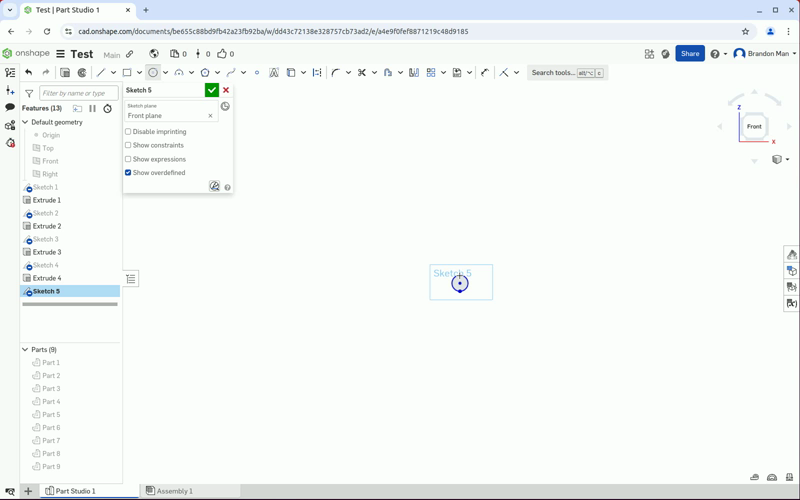
key_down(shift)
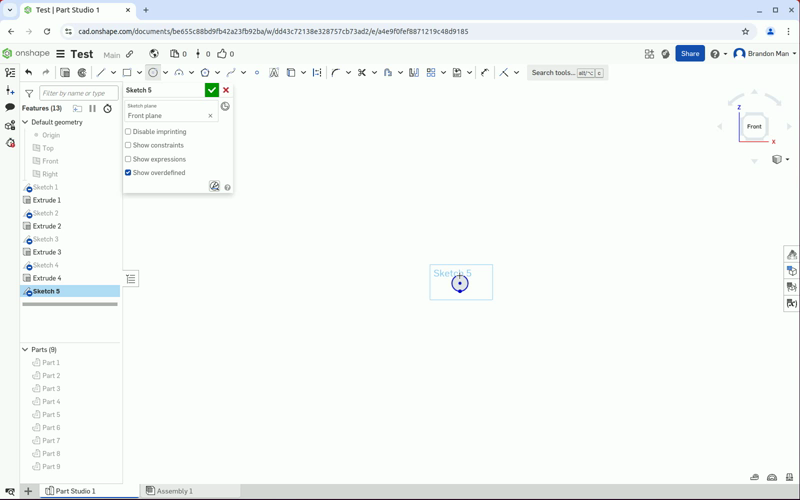
mouse_move(460, 282)
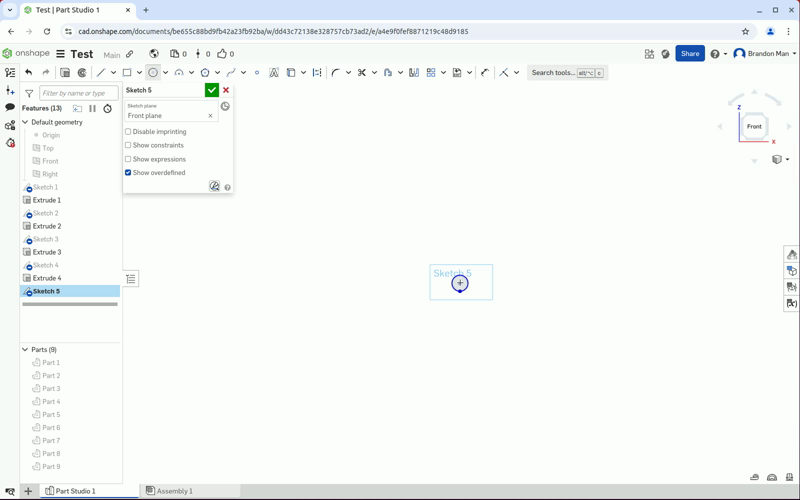
scroll(6)
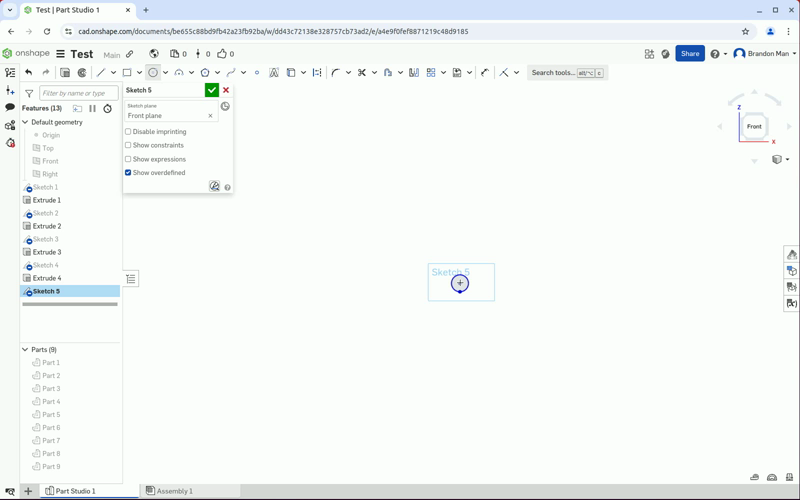
scroll(6)
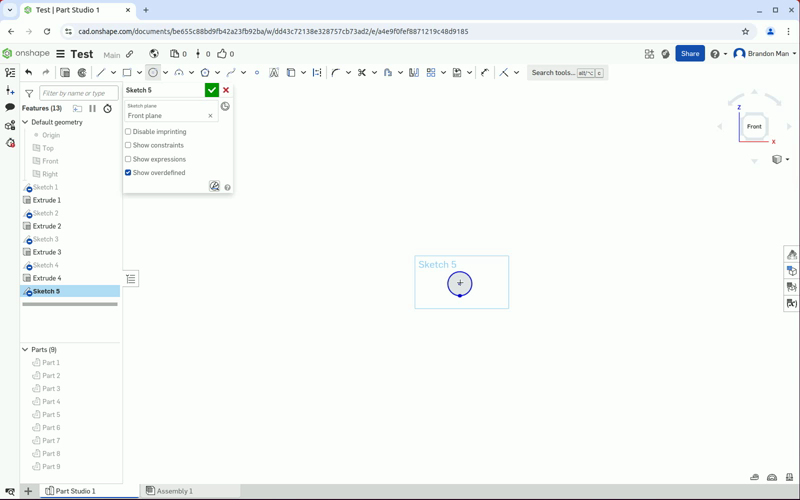
scroll(6)
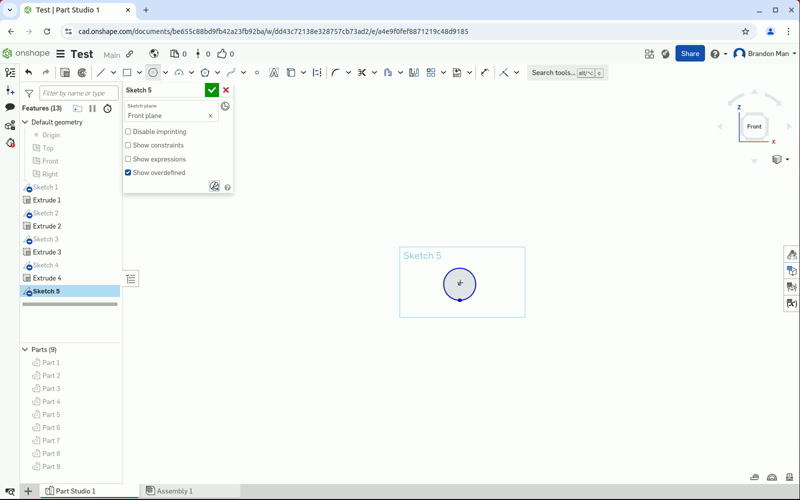
scroll(6)
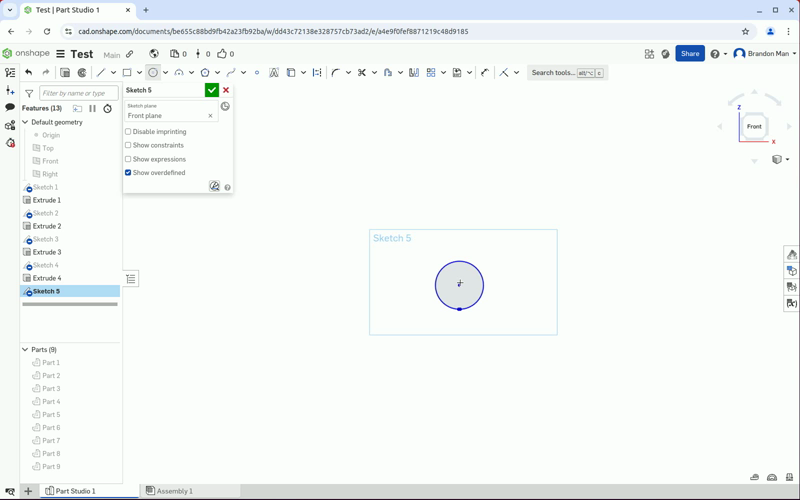
scroll(6)
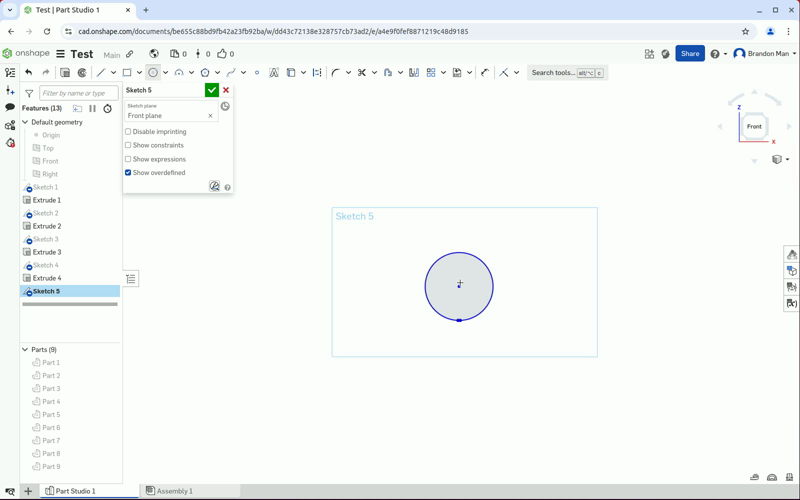
scroll(6)
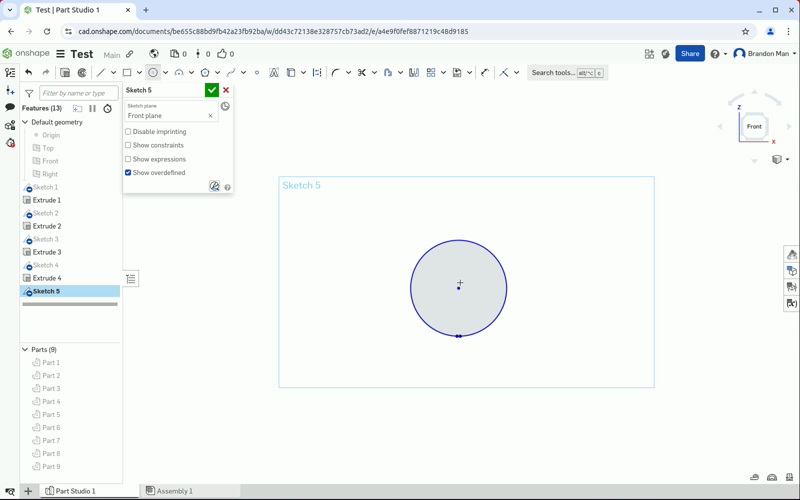
scroll(6)
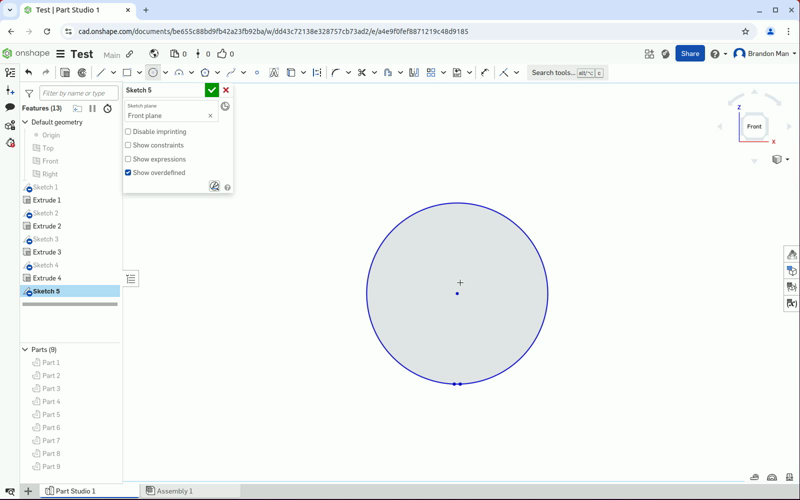
click(460, 282)
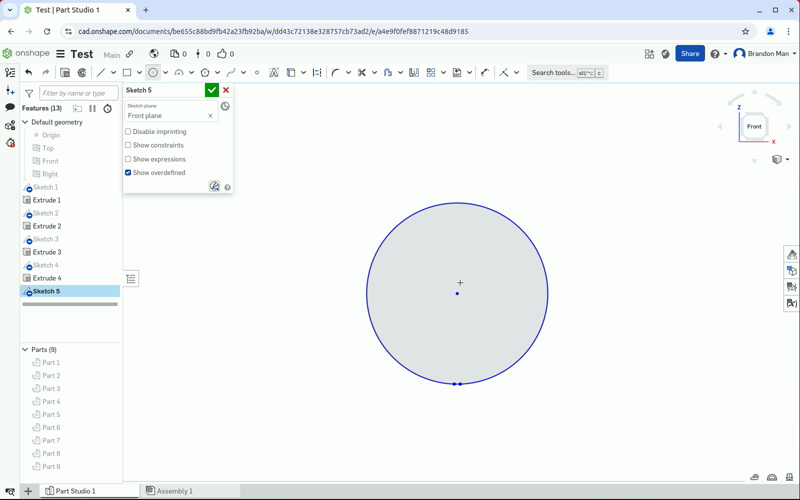
scroll(-6)
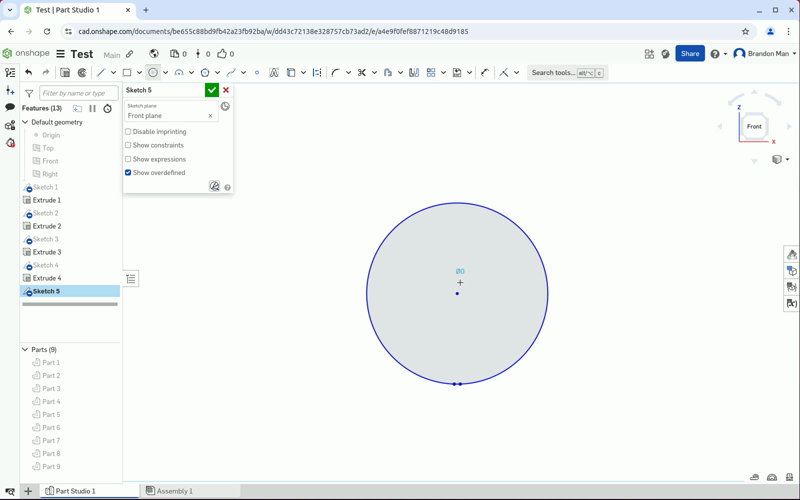
scroll(-6)
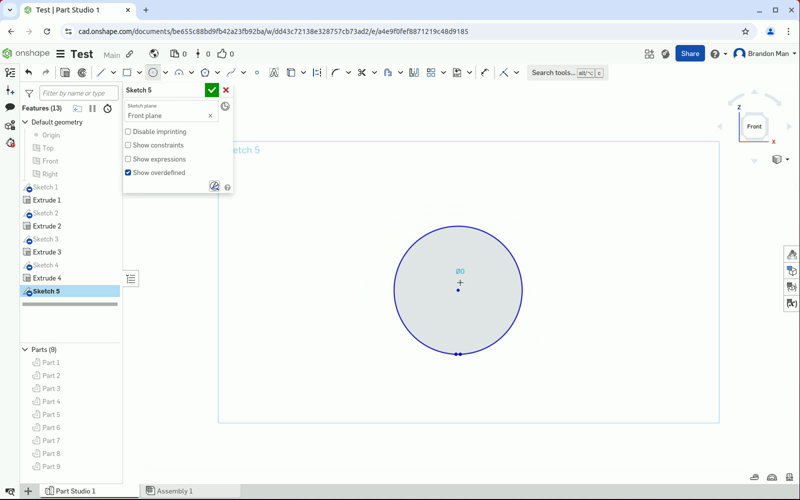
scroll(-6)
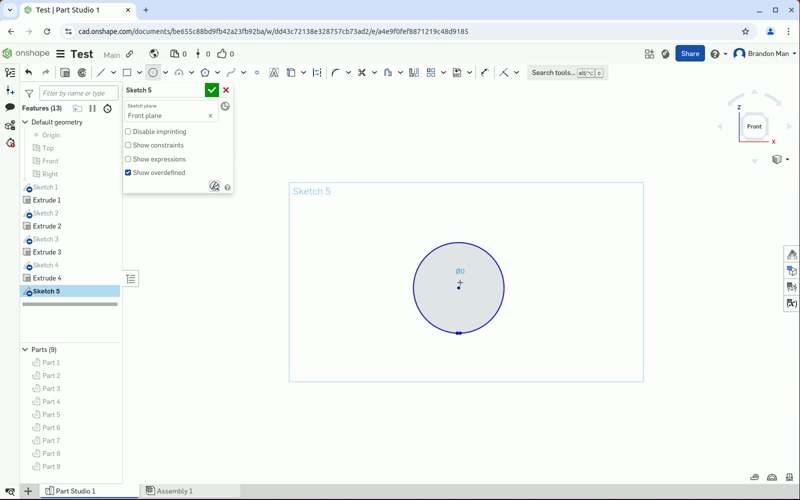
scroll(-6)
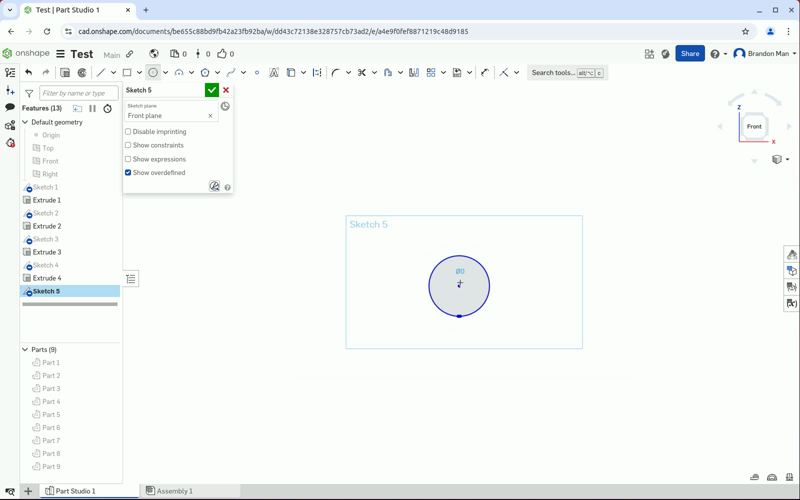
scroll(-6)
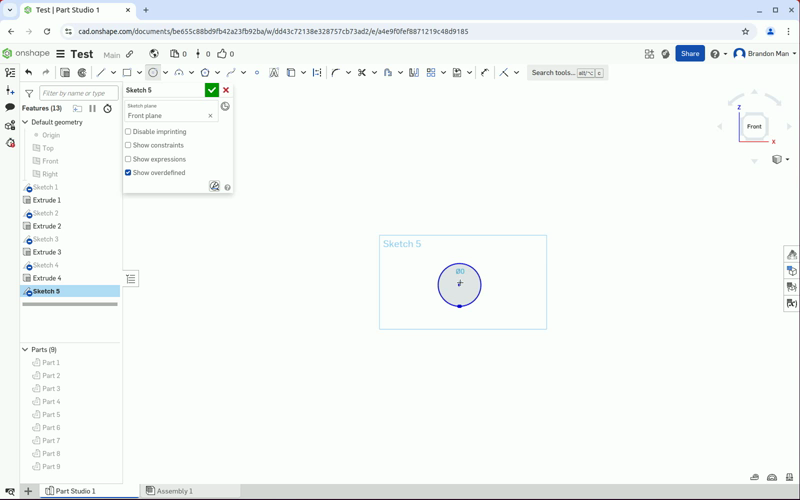
scroll(-6)
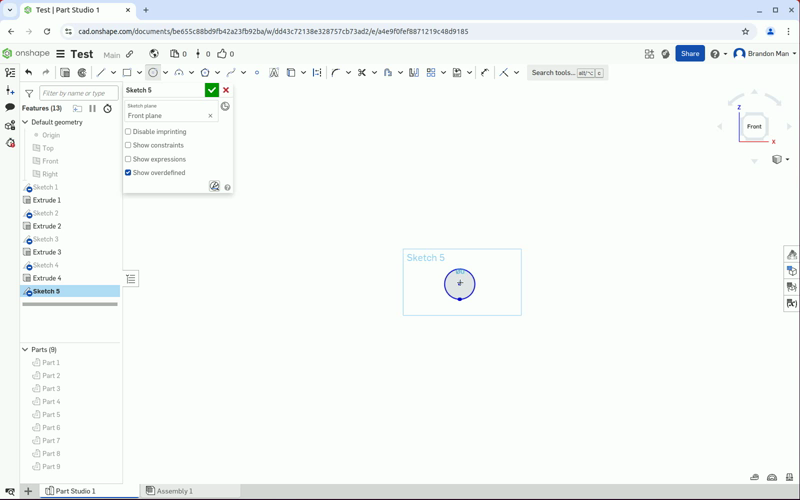
scroll(-6)
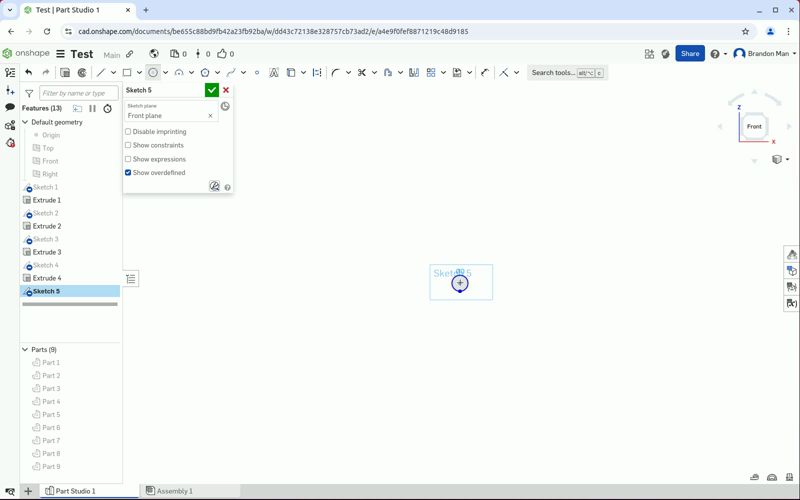
key_up(shift)
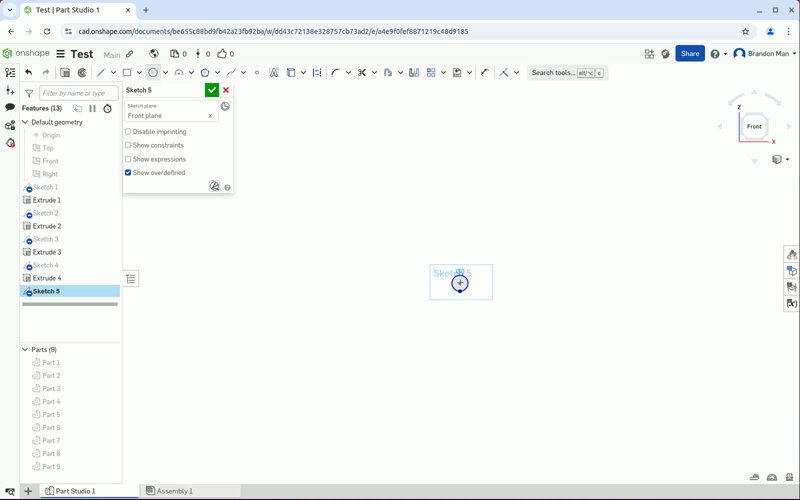
mouse_move(463, 282)
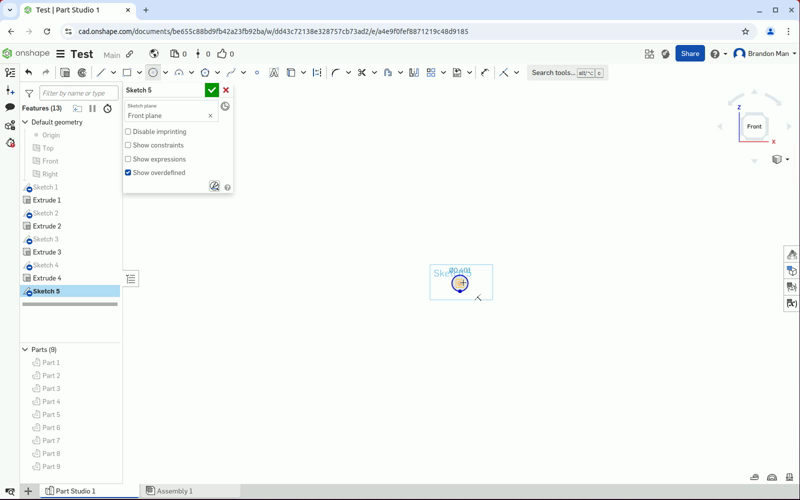
scroll(6)
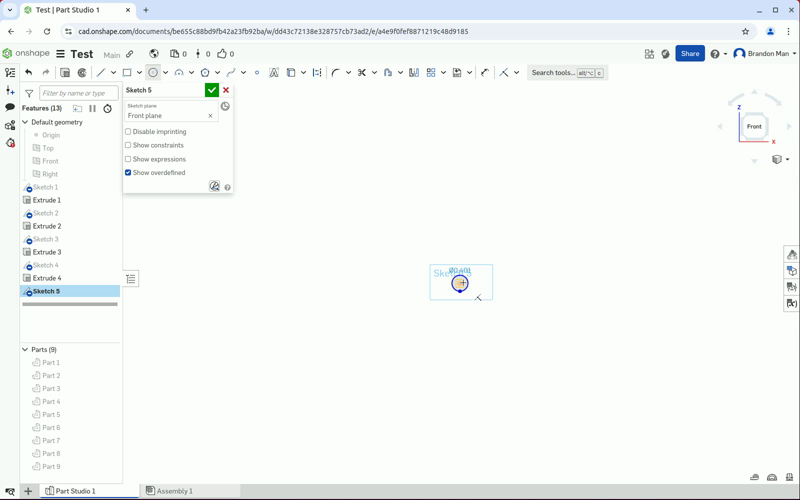
scroll(6)
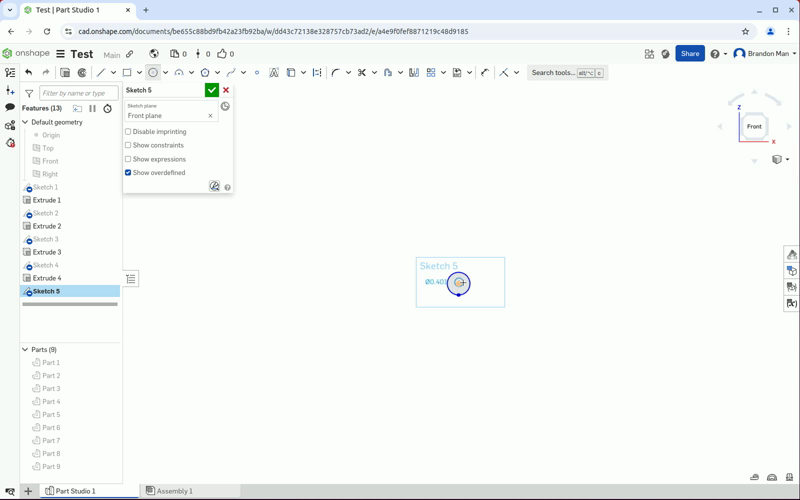
scroll(6)
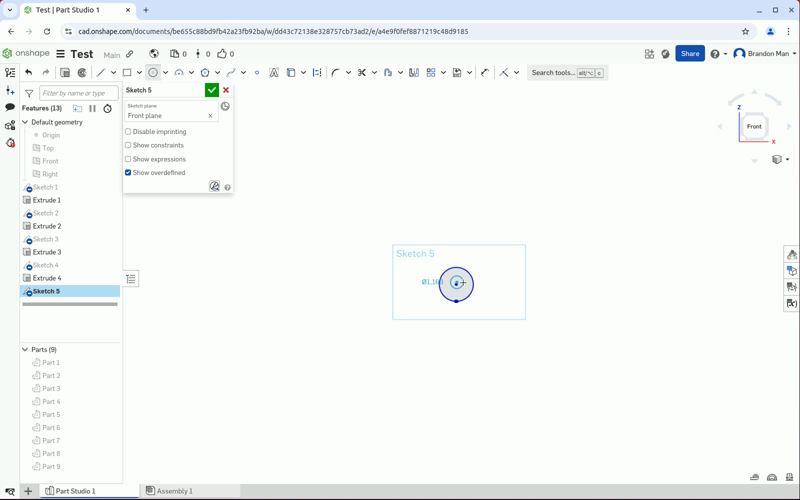
scroll(6)
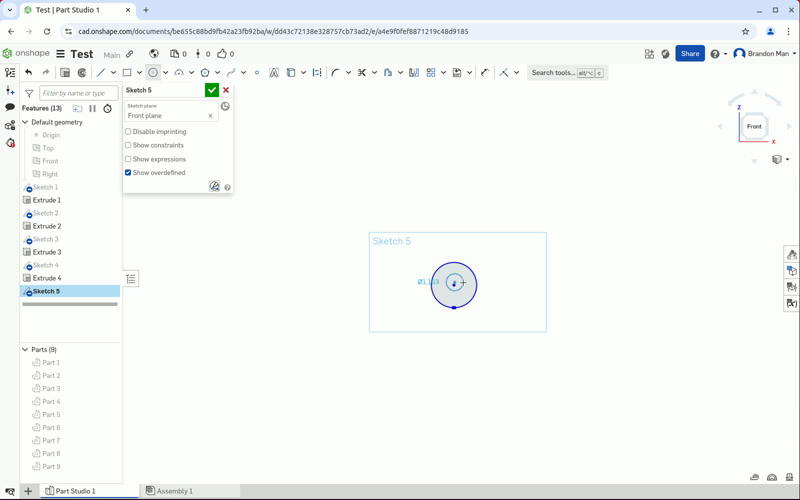
scroll(6)
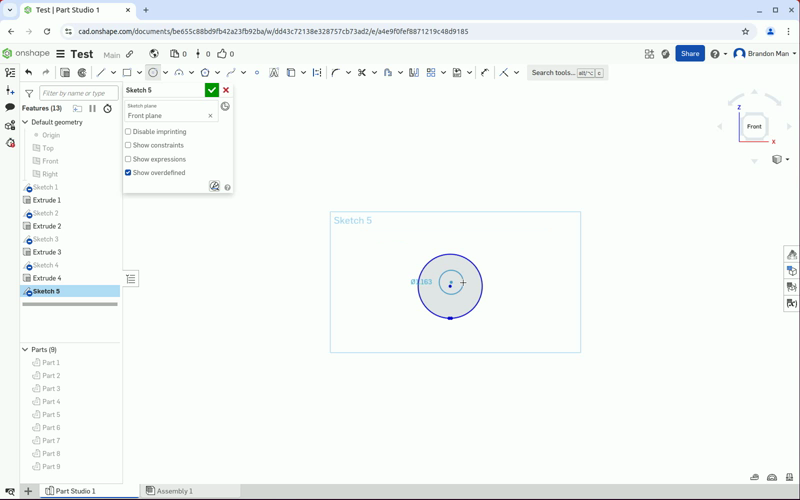
scroll(6)
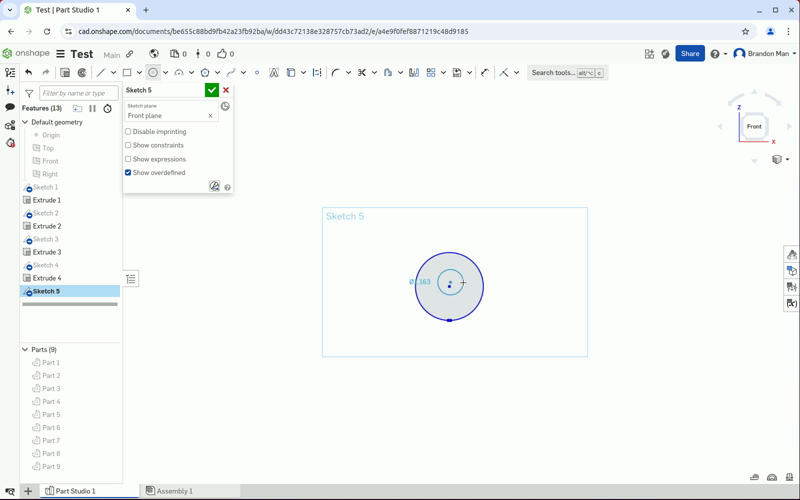
scroll(6)
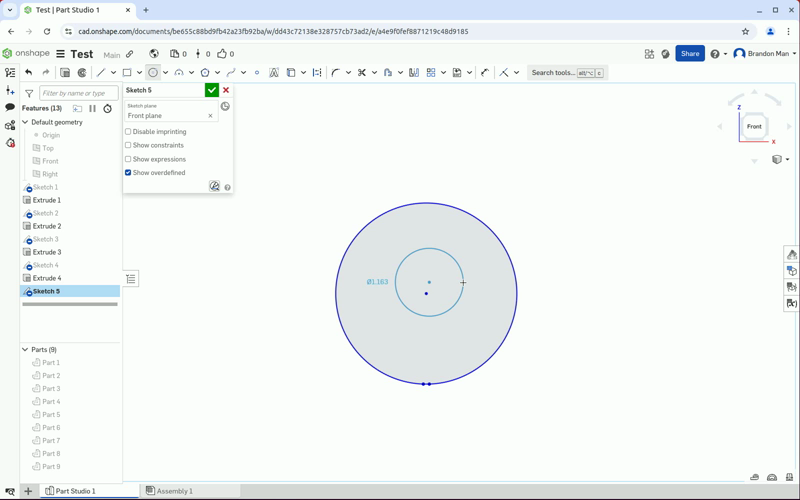
click(463, 282)
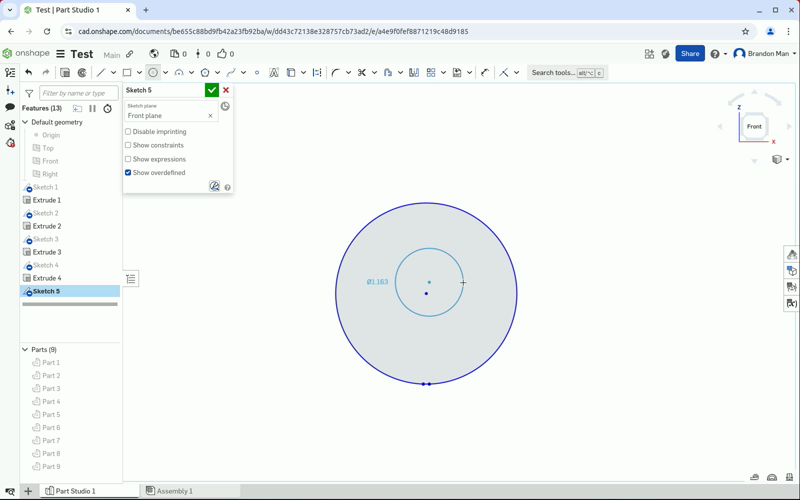
scroll(-6)
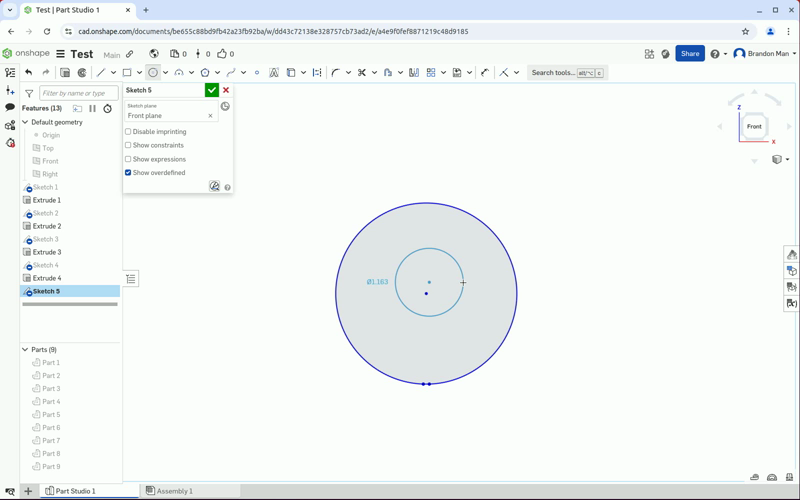
scroll(-6)
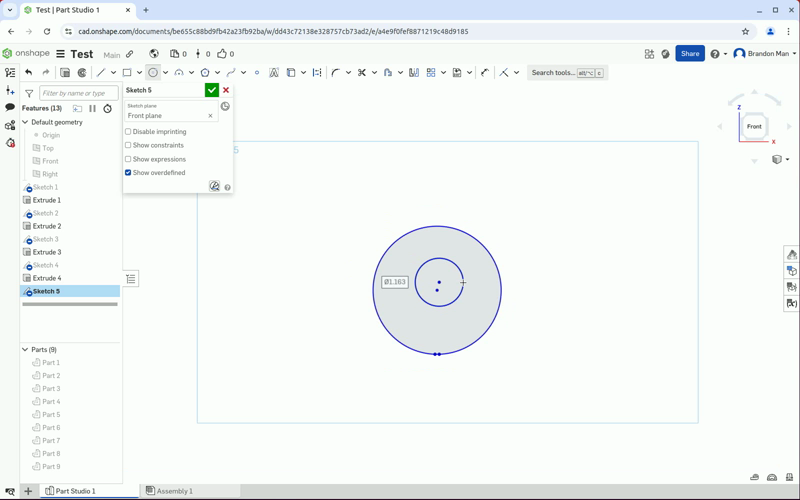
scroll(-6)
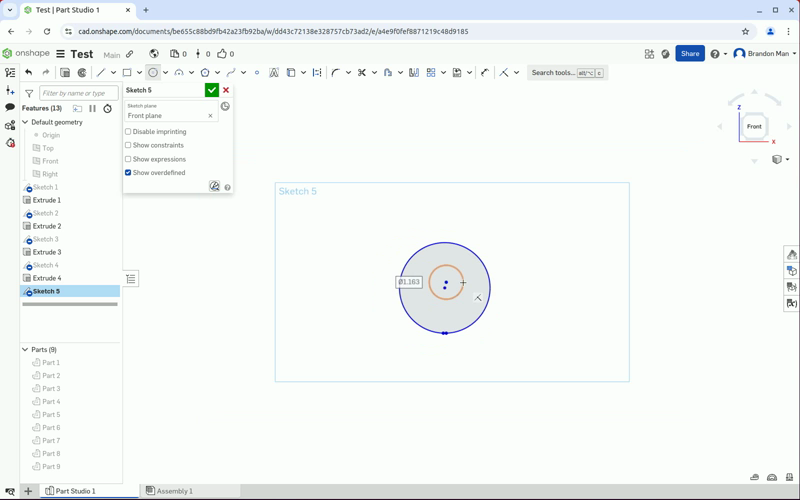
scroll(-6)
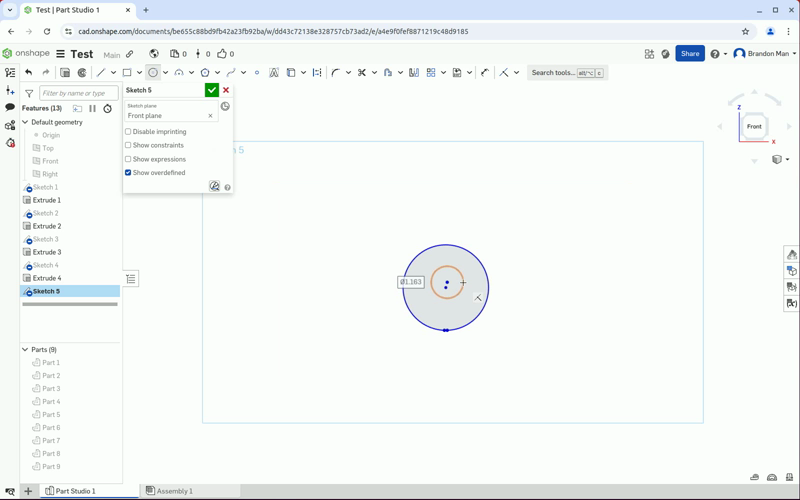
scroll(-6)
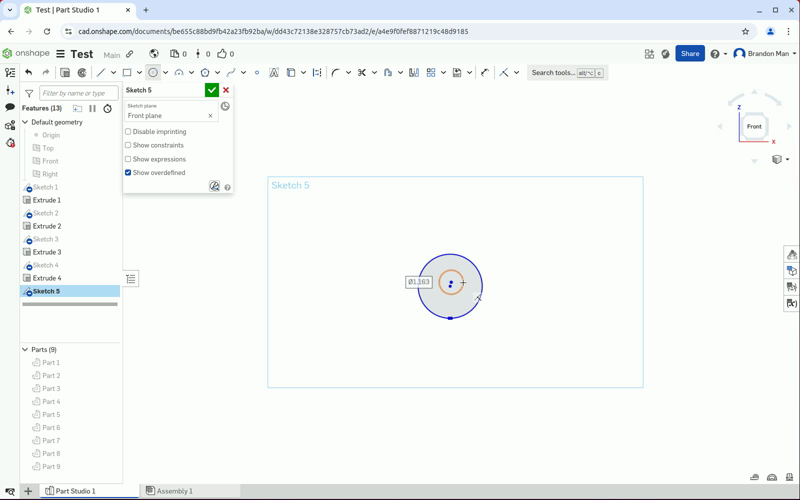
scroll(-6)
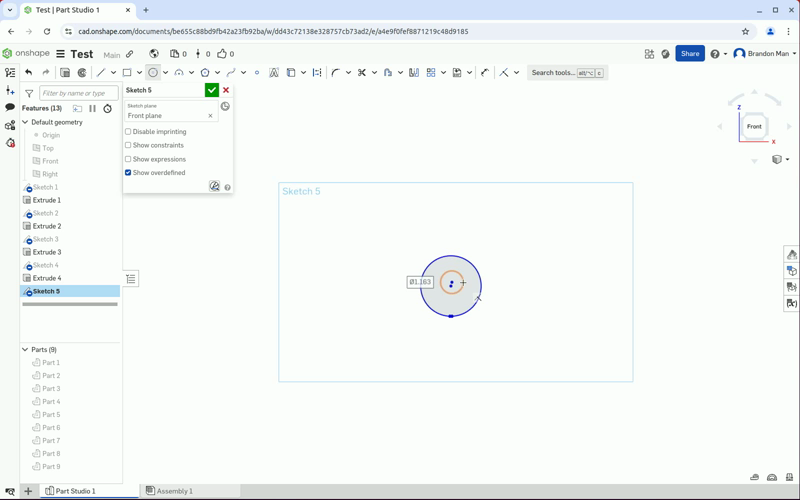
scroll(-6)
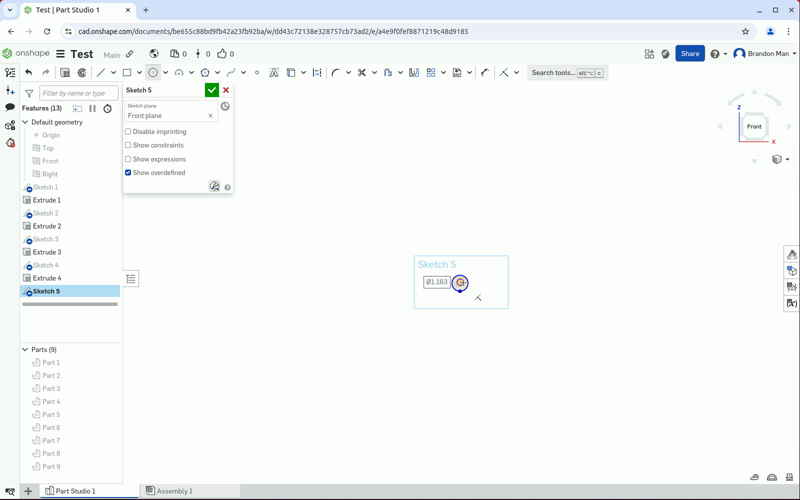
key(esc)
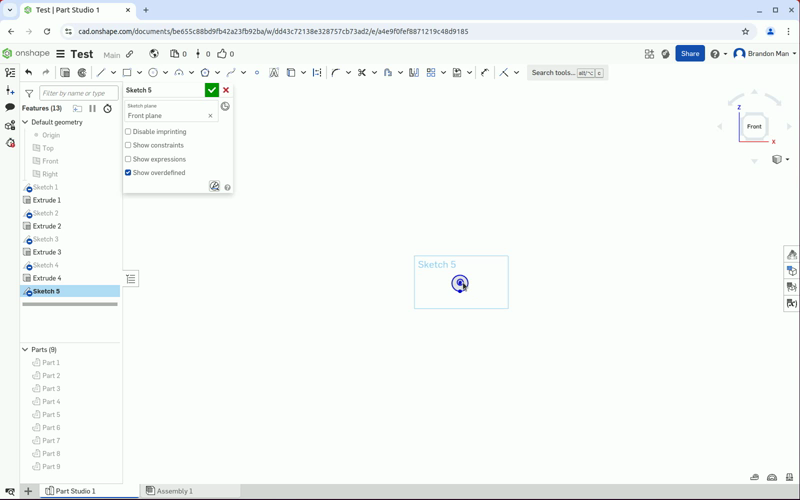
mouse_move(464, 279)
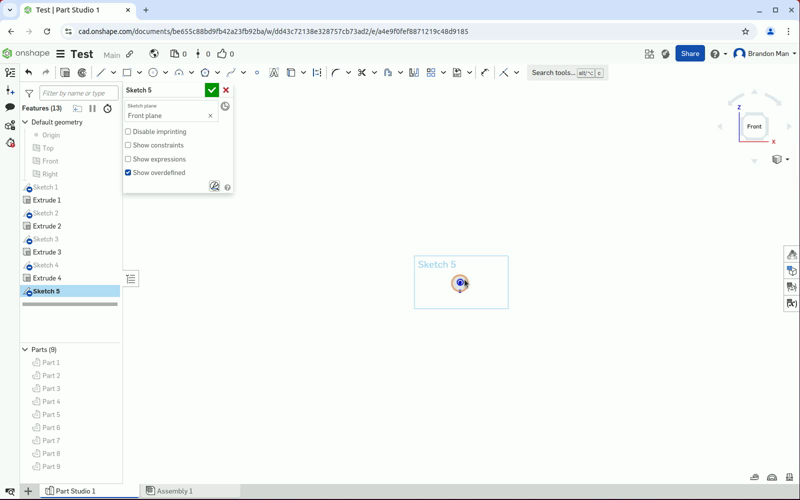
scroll(6)
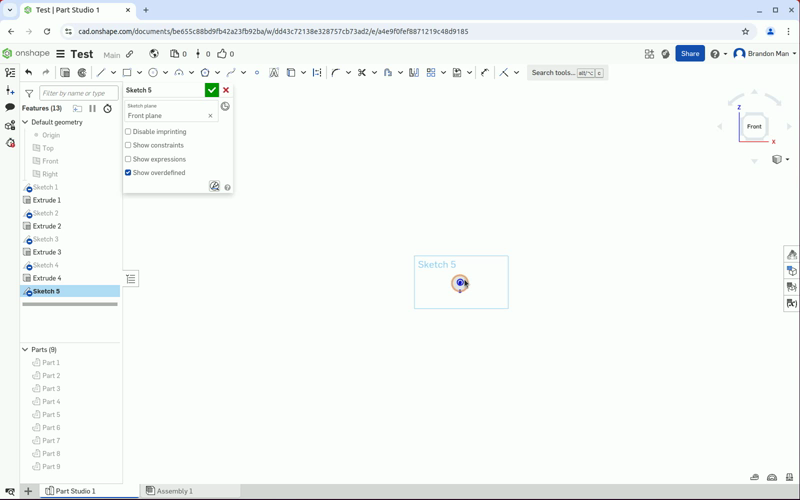
scroll(6)
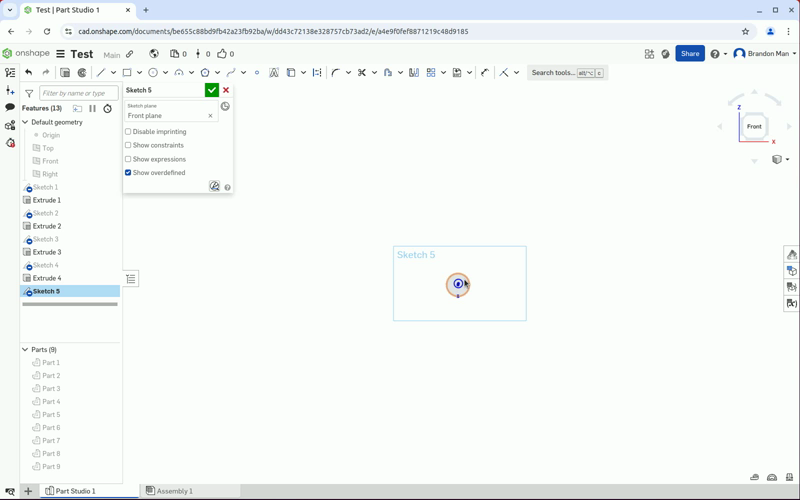
scroll(6)
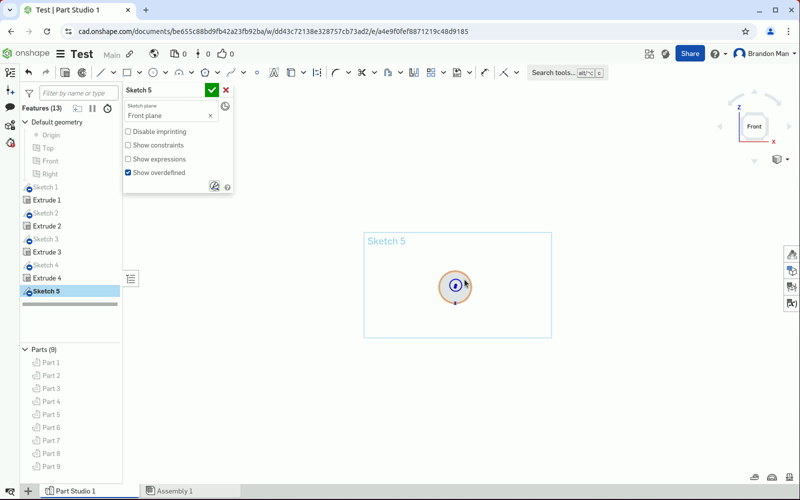
scroll(6)
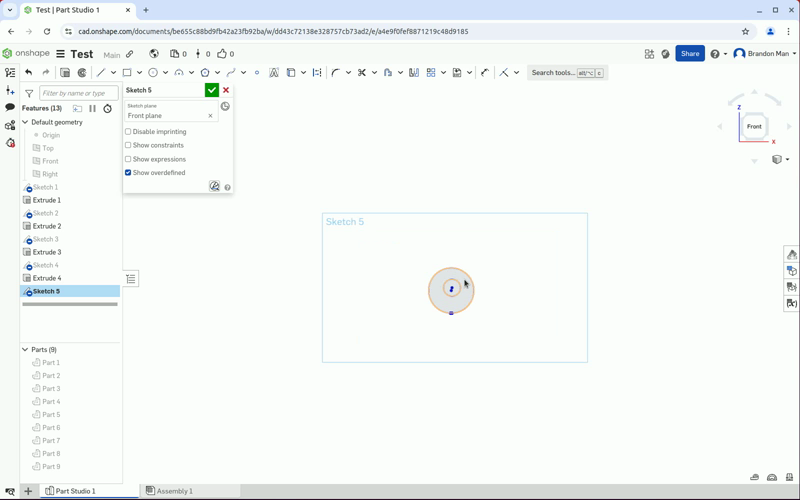
scroll(6)
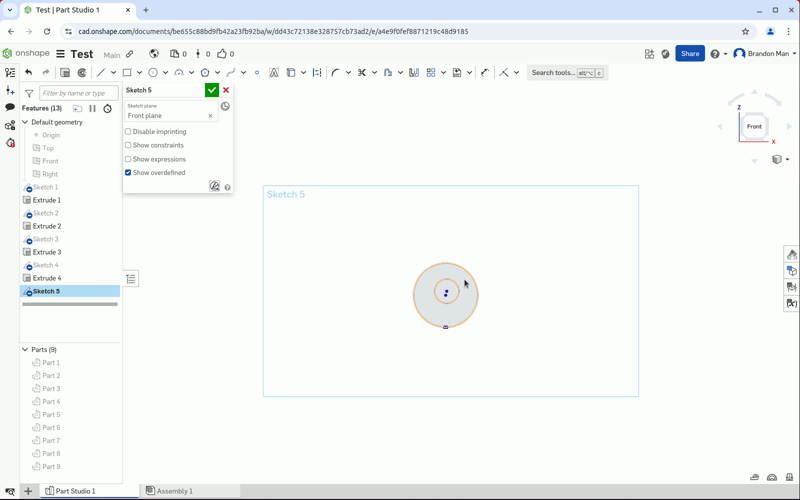
scroll(6)
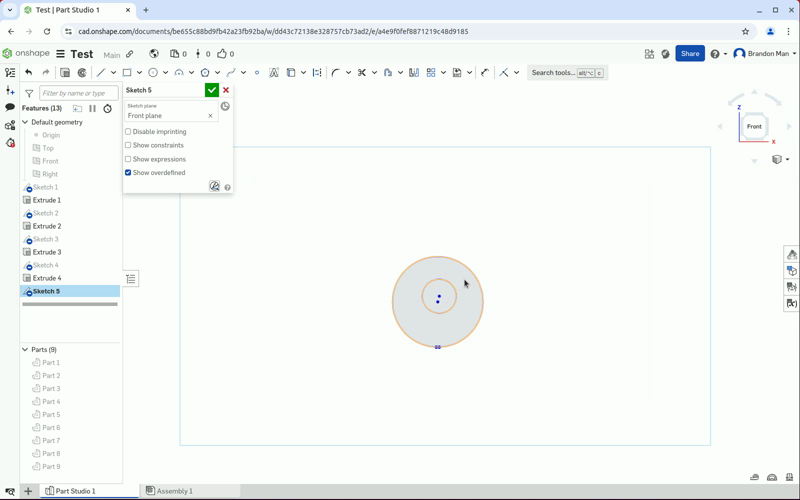
scroll(6)
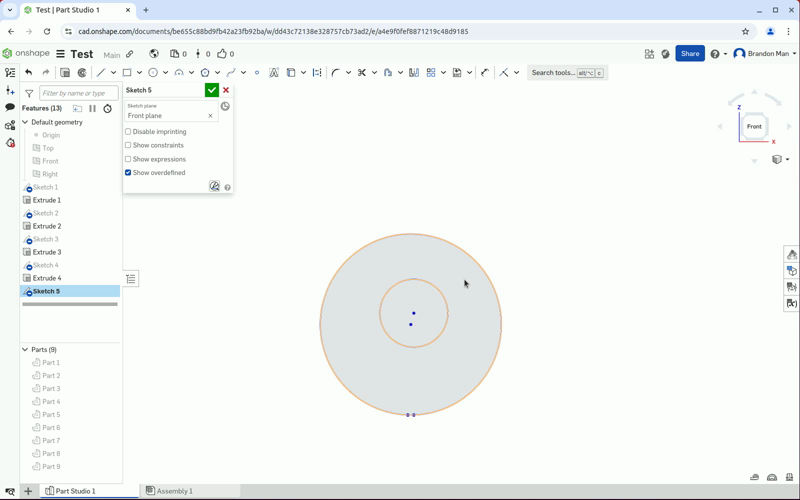
click(464, 279)
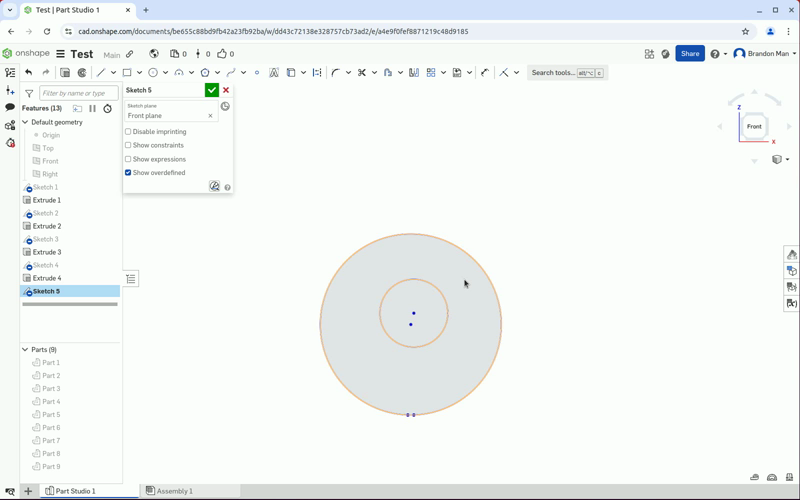
scroll(-6)
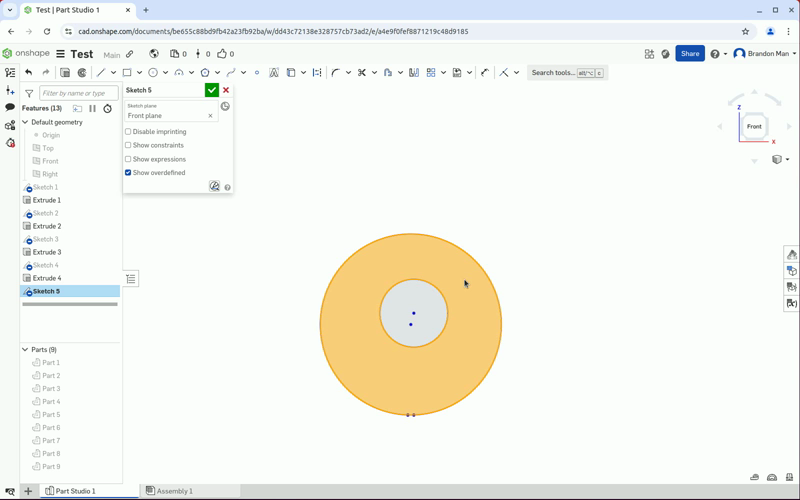
scroll(-6)
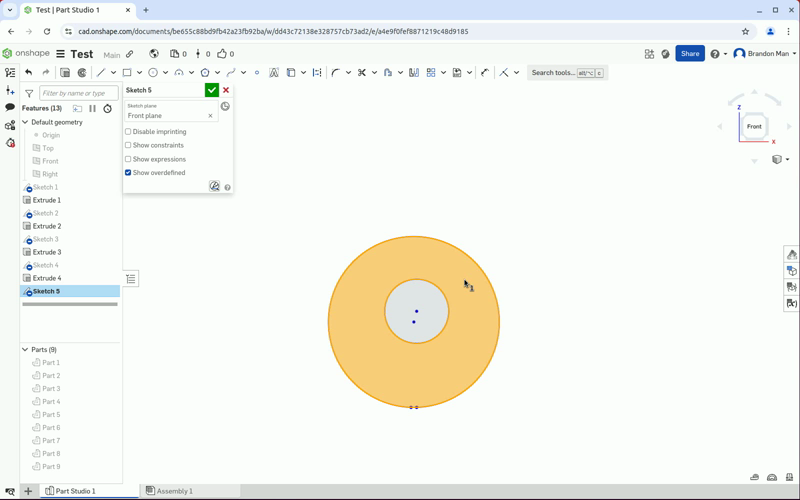
scroll(-6)
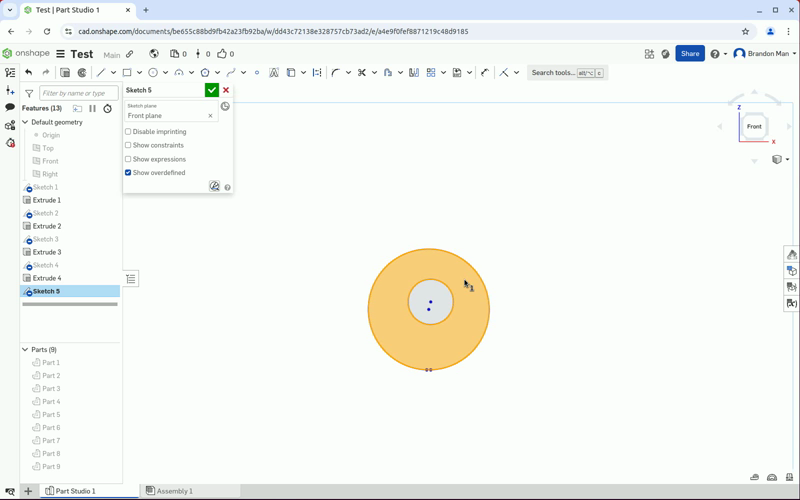
scroll(-6)
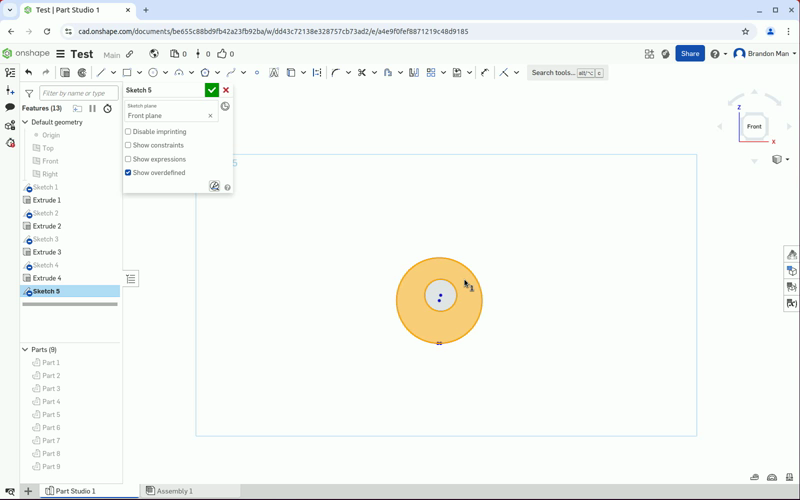
scroll(-6)
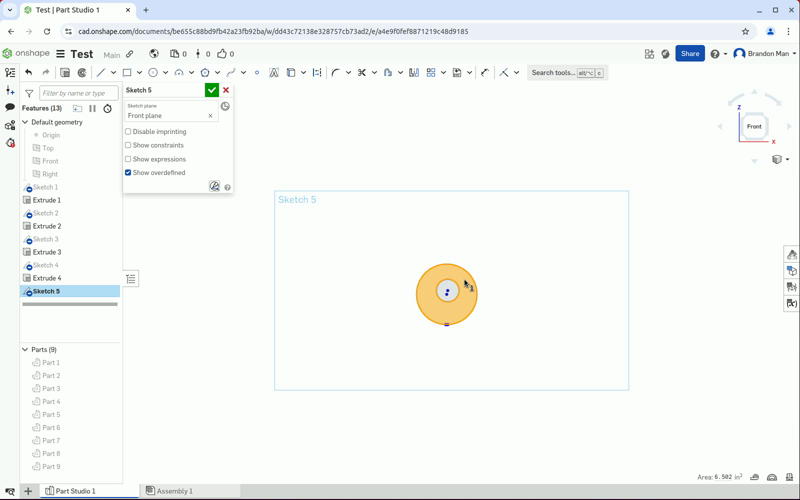
scroll(-6)
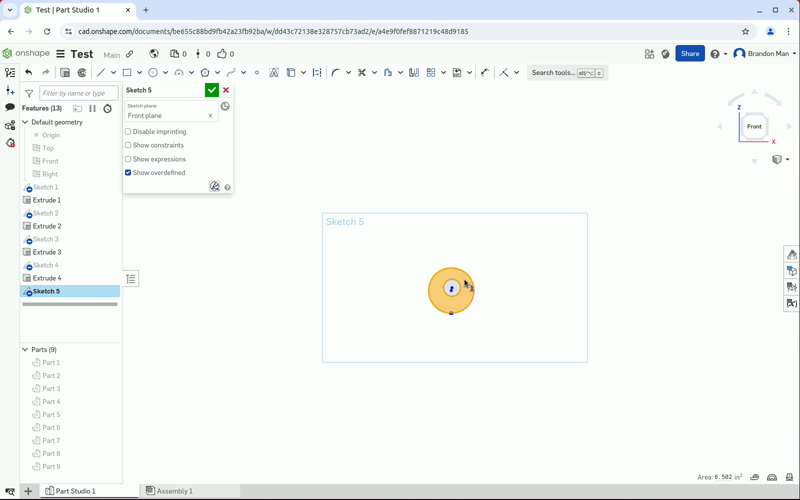
scroll(-6)
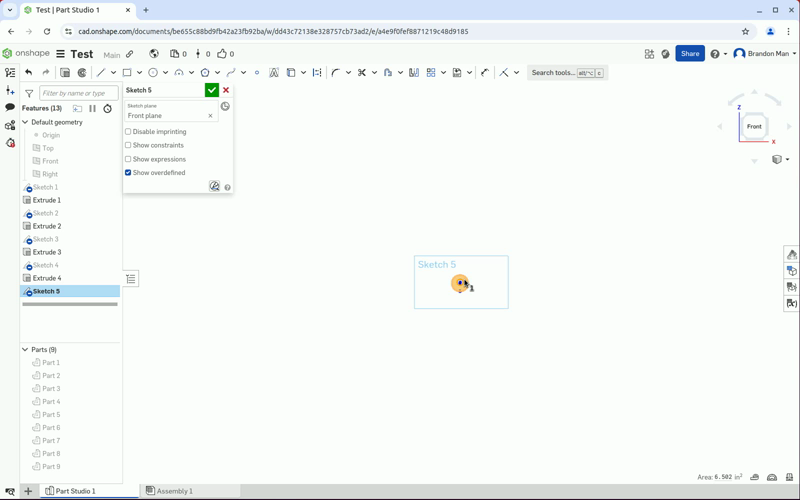
mouse_move(73, 352)
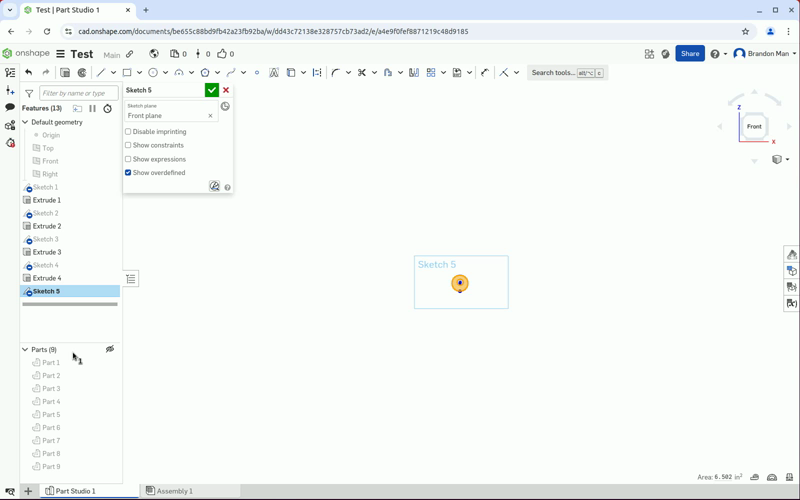
key(shift+y)
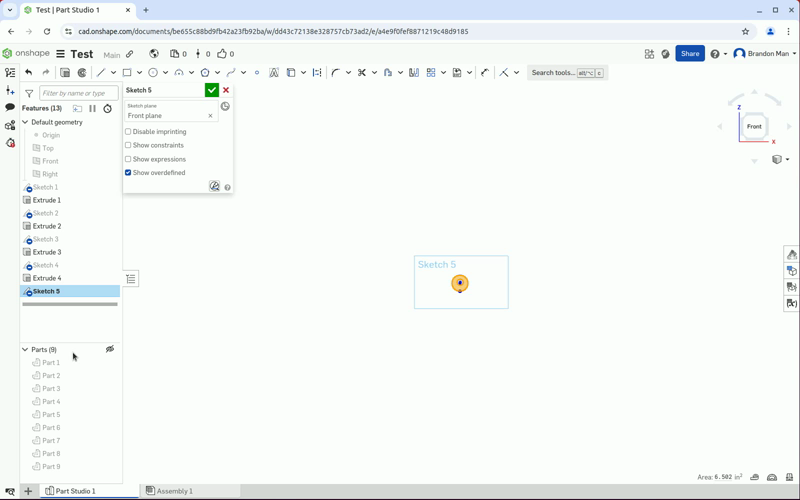
key(shift+e)
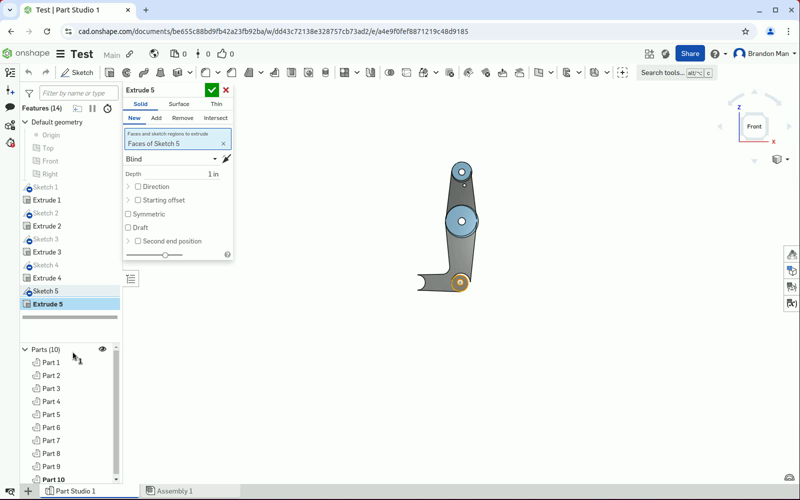
mouse_move(143, 106)
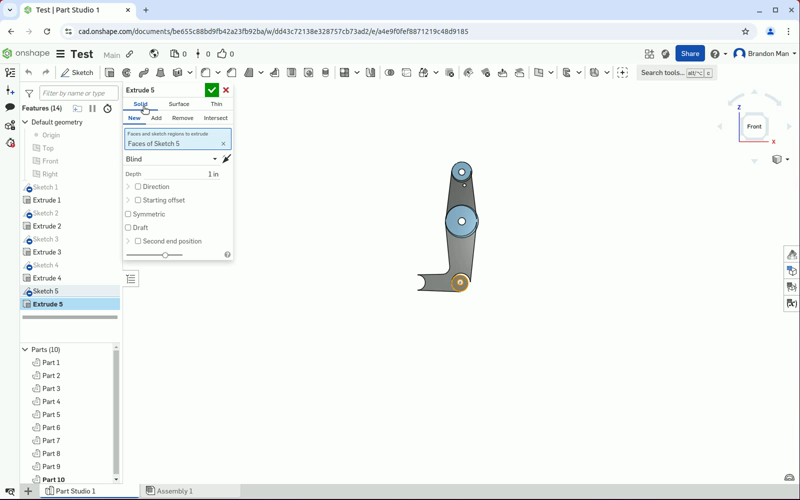
click(143, 106)
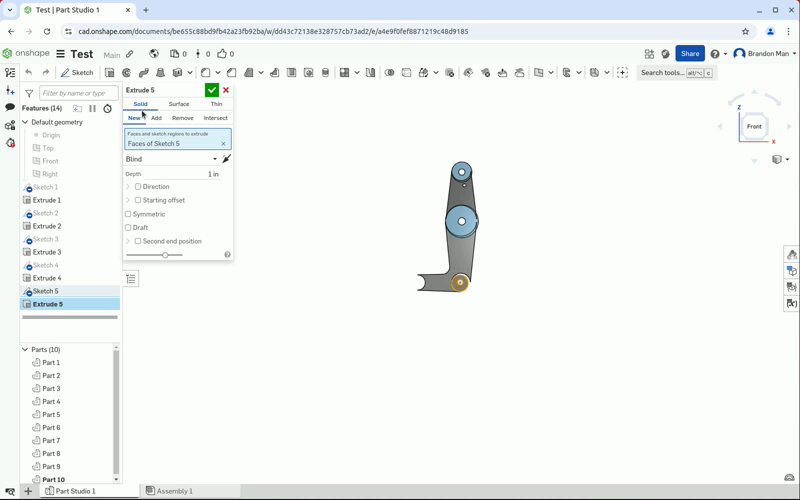
mouse_move(137, 120)
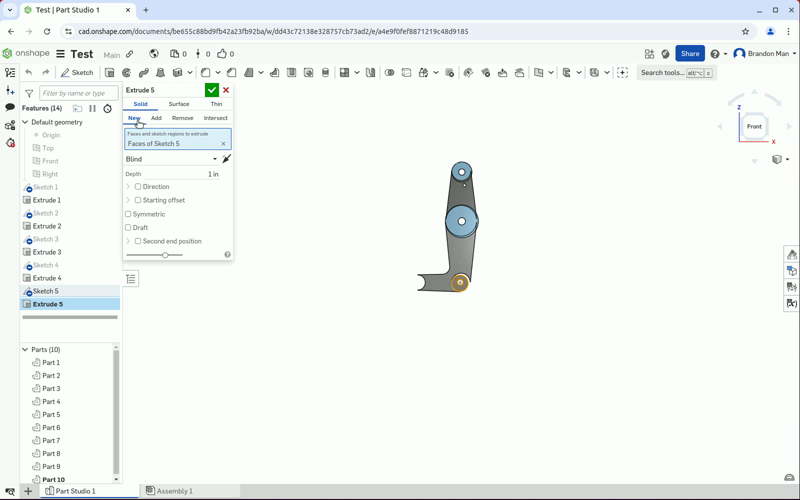
click(137, 120)
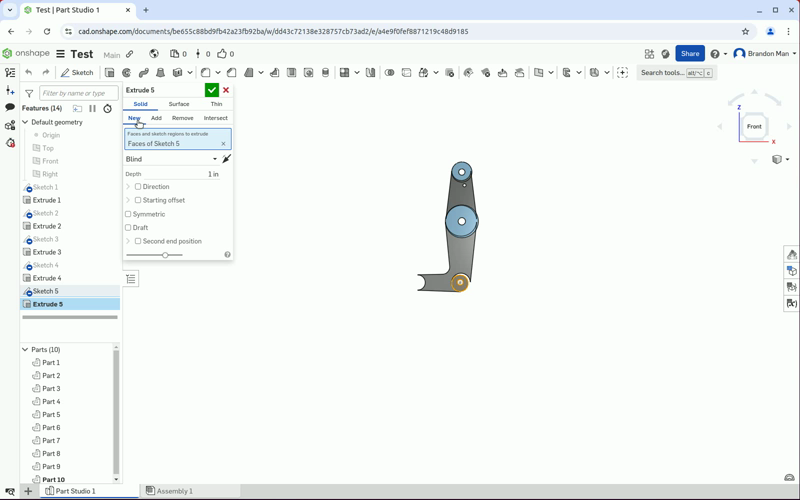
key(tab, 4)
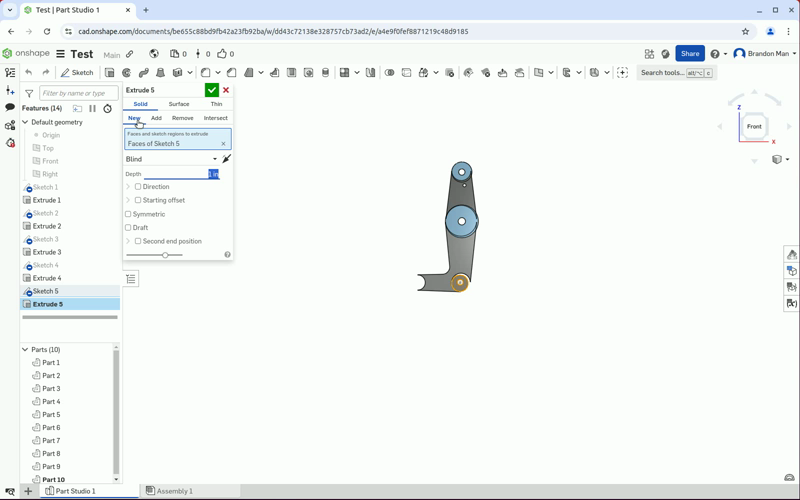
text(0.481)
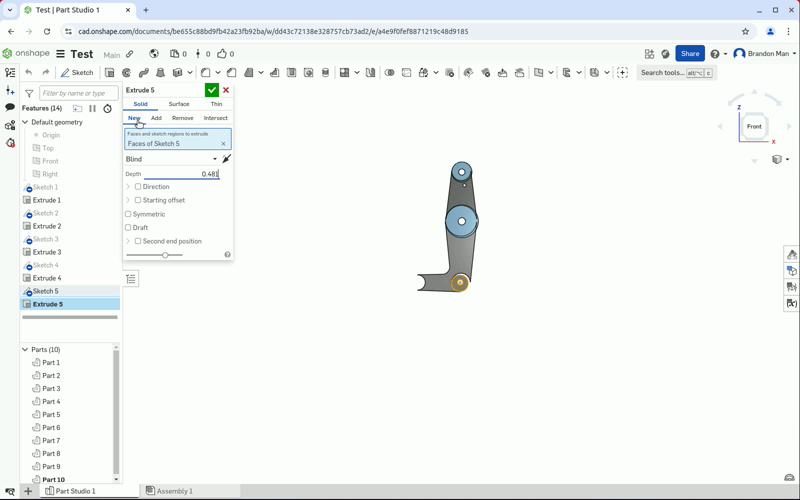
key(enter)
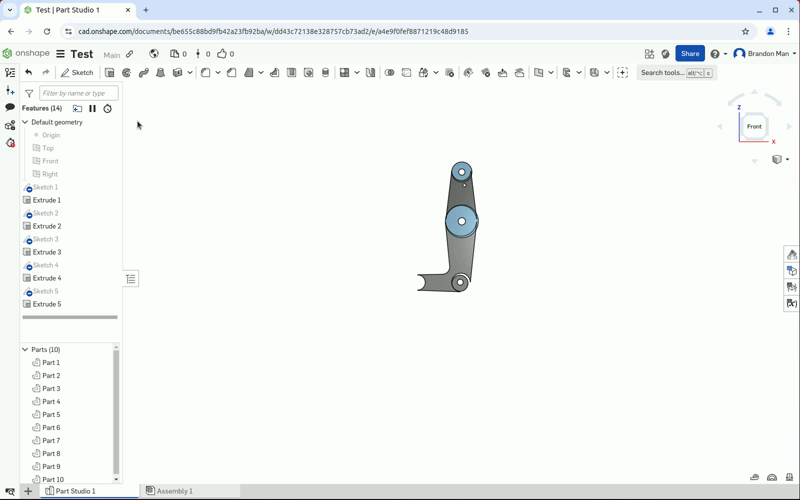
key(shift+h)
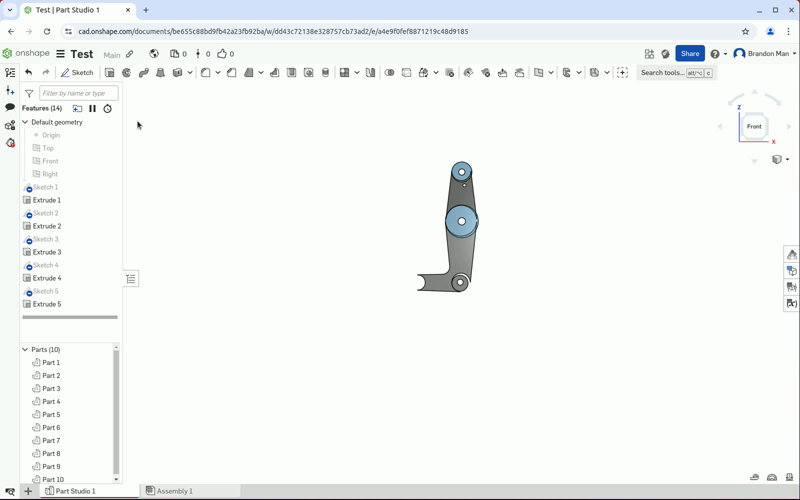
key(shift+h)
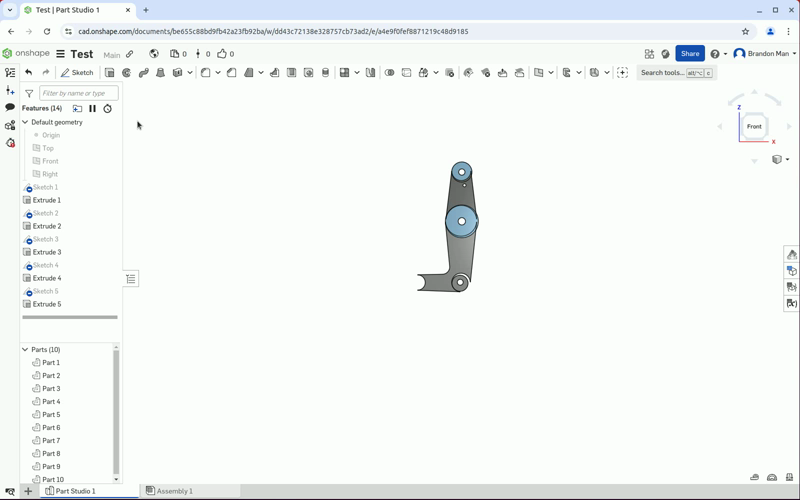
mouse_move(73, 189)
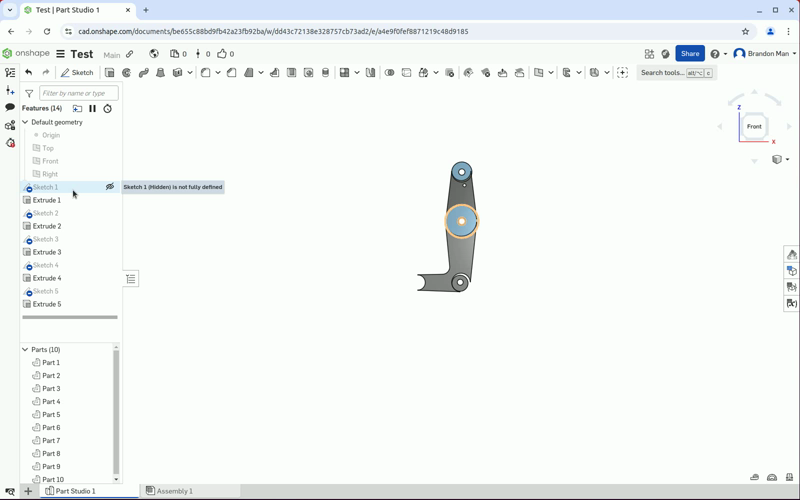
click(73, 189)
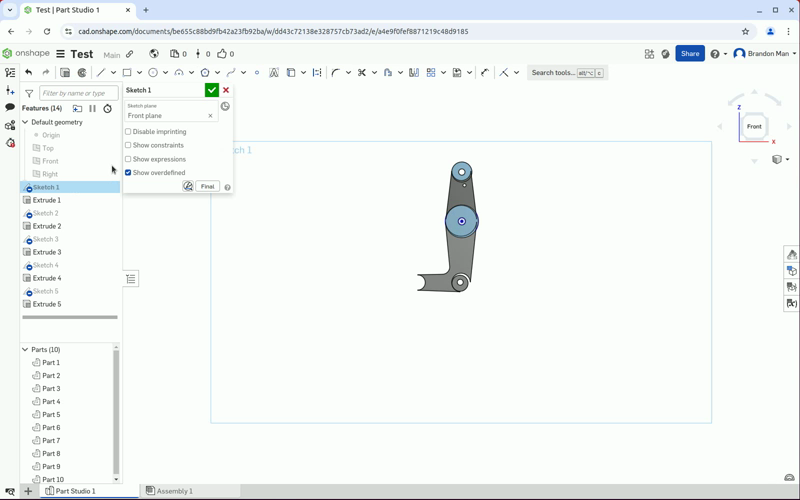
mouse_move(229, 92)
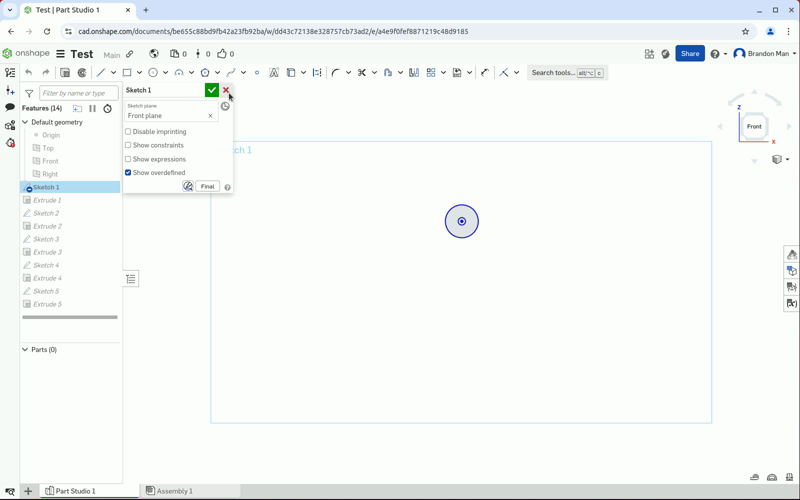
click(229, 92)
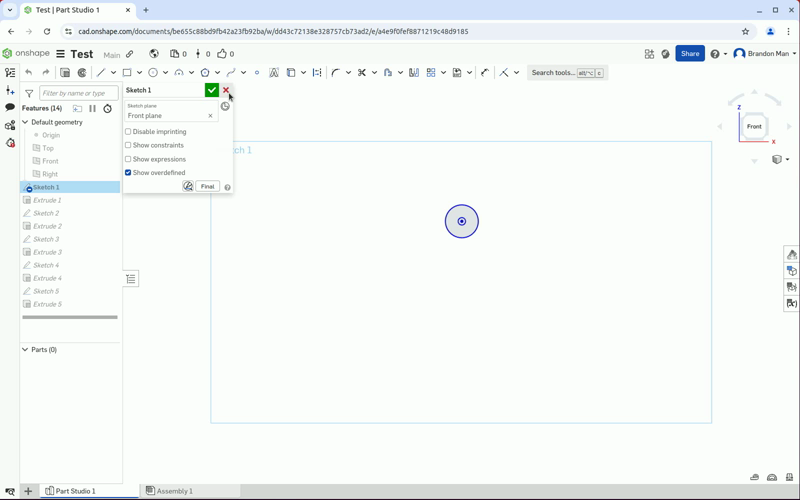
key(shift+s)
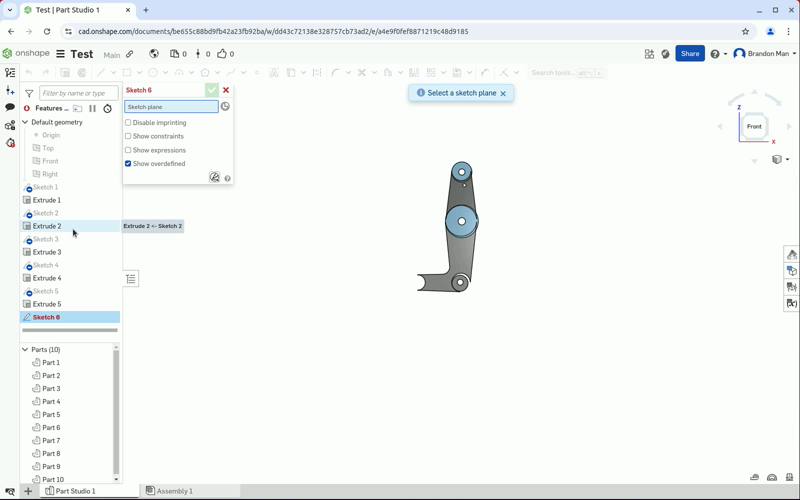
scroll(3)
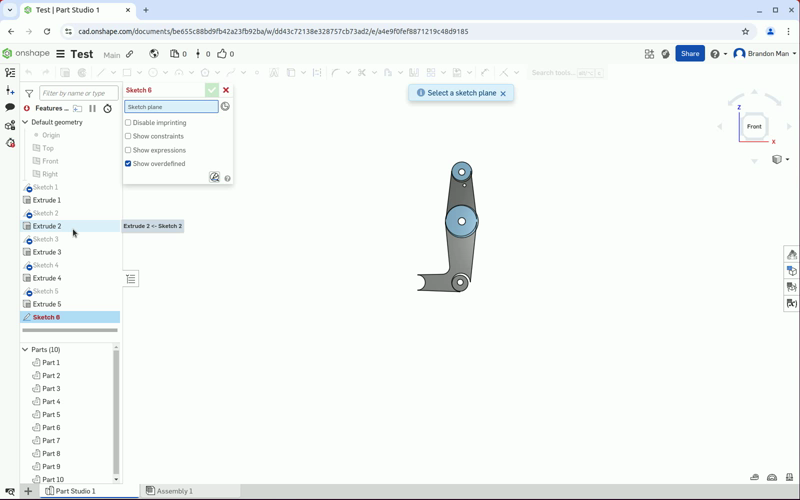
mouse_move(73, 163)
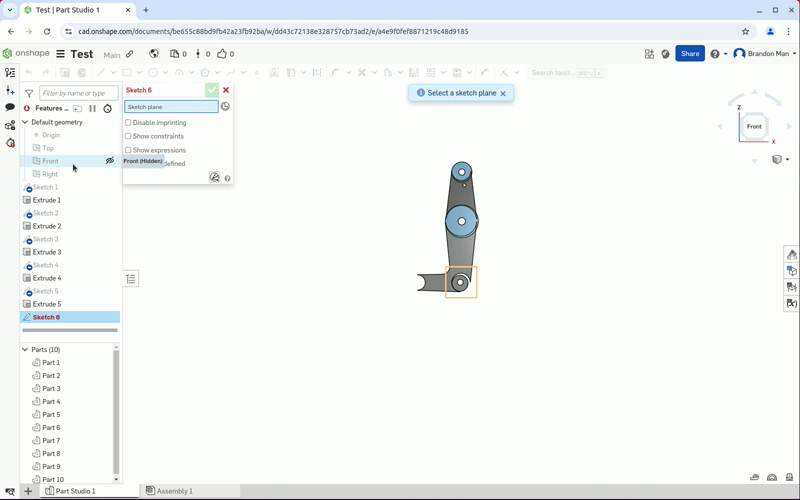
click(73, 163)
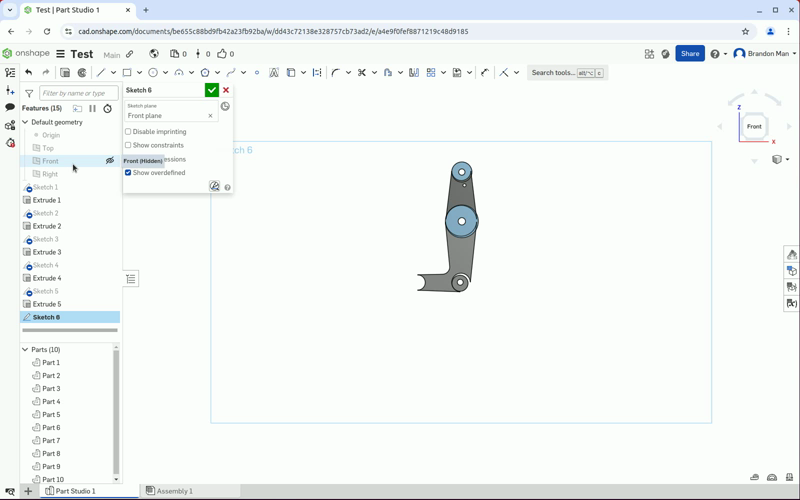
mouse_move(69, 352)
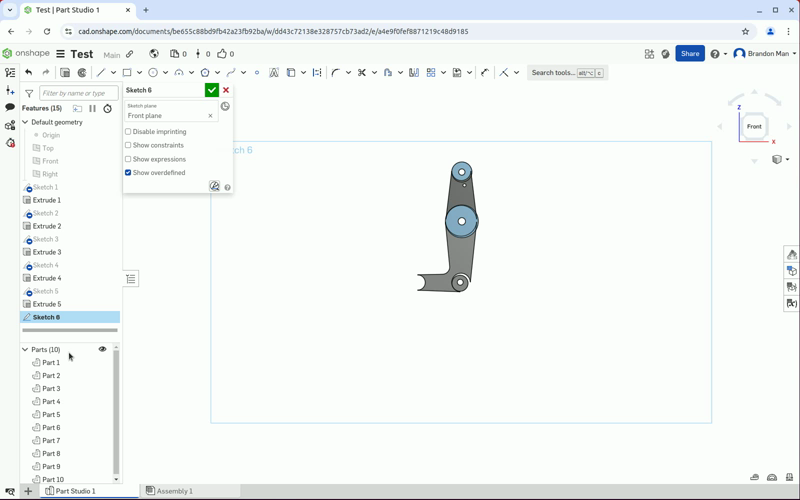
key(y)
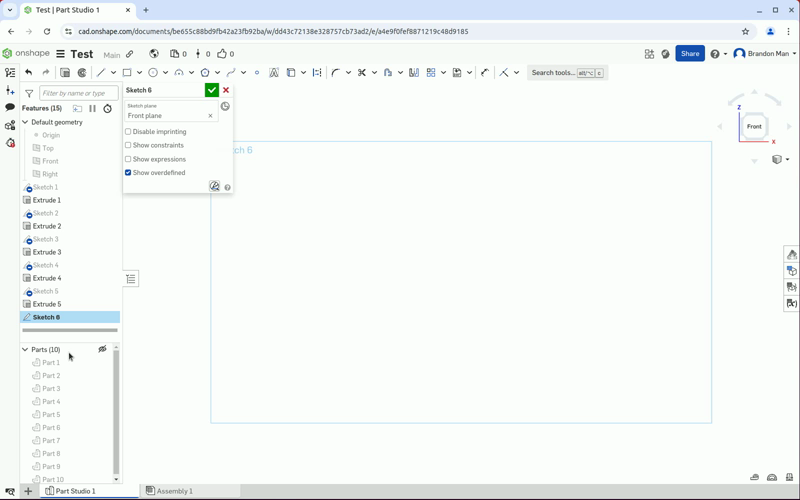
key(c)
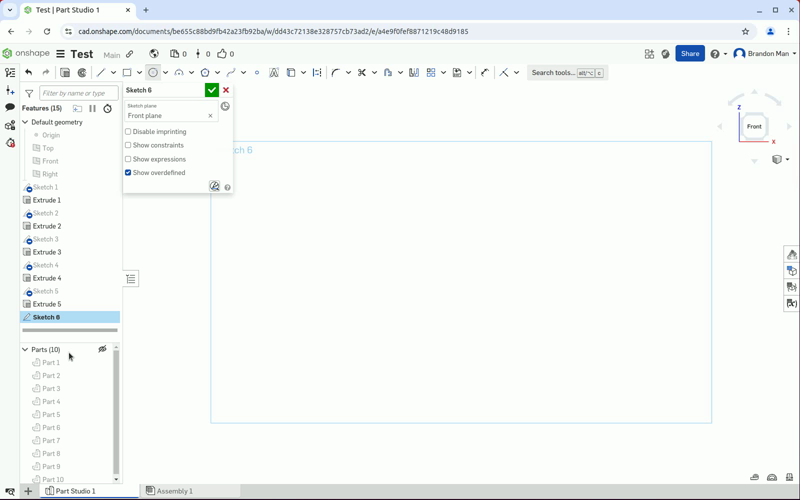
key_down(shift)
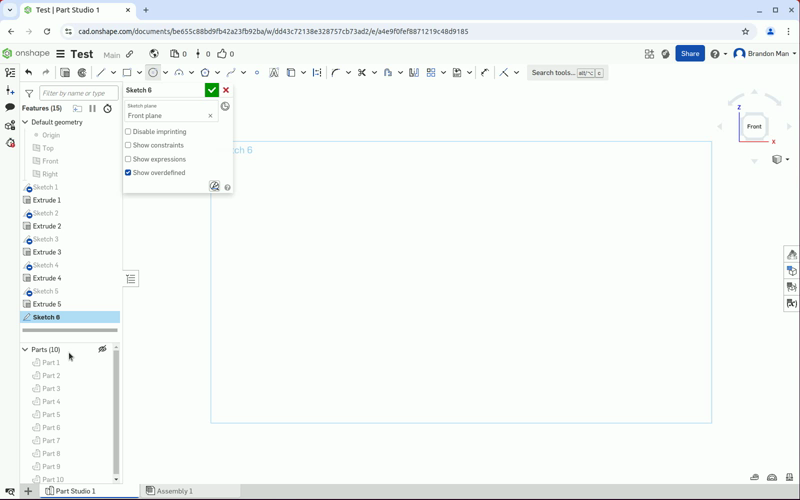
mouse_move(420, 282)
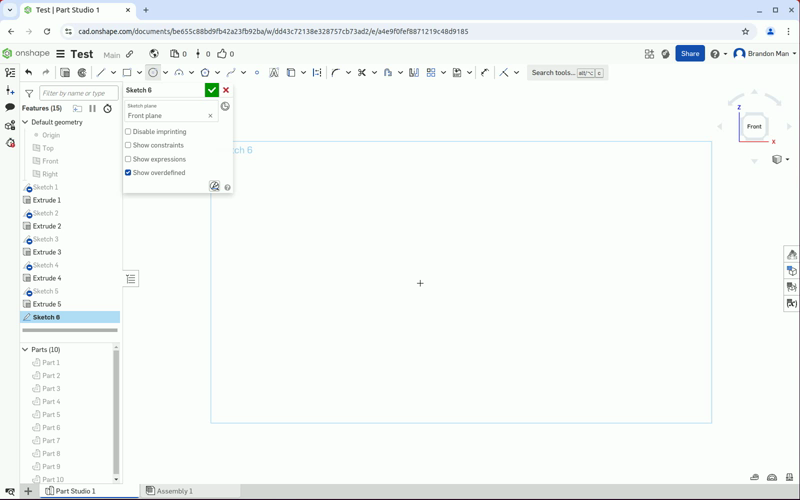
click(420, 282)
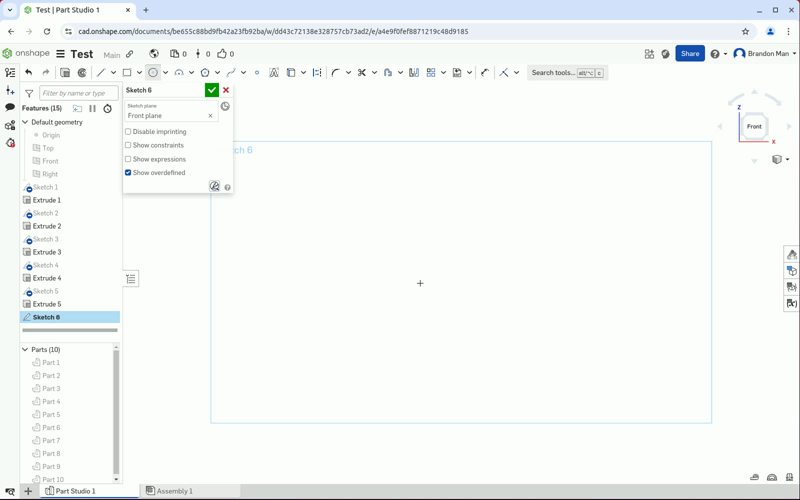
key_up(shift)
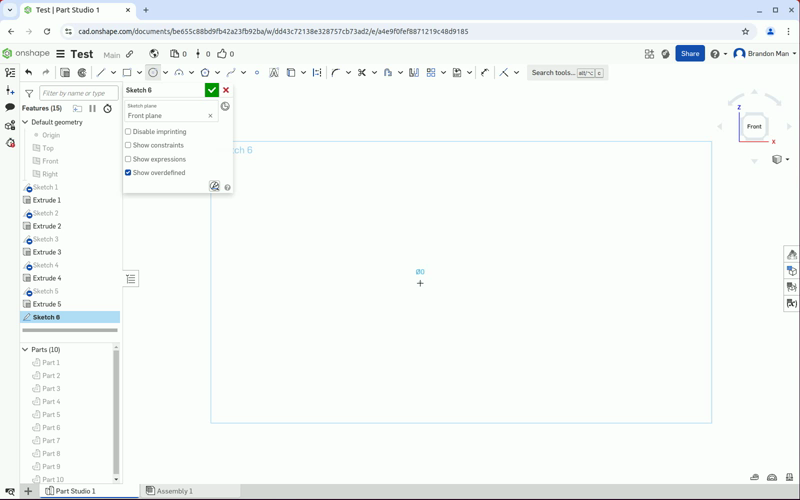
mouse_move(427, 282)
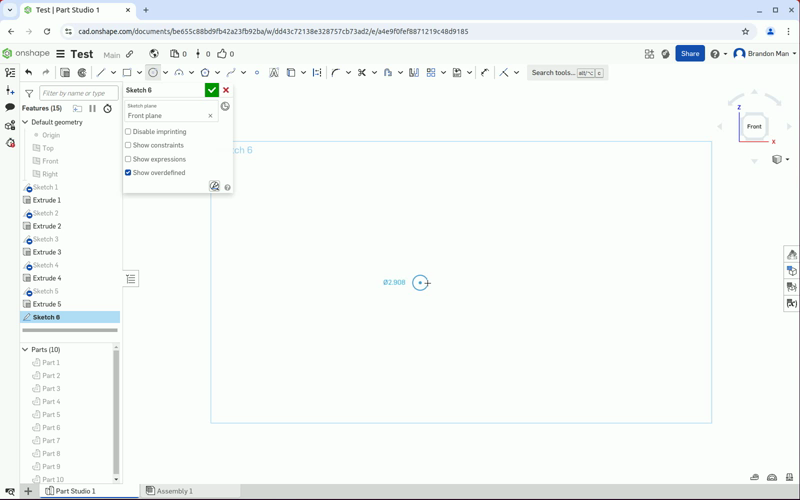
click(427, 282)
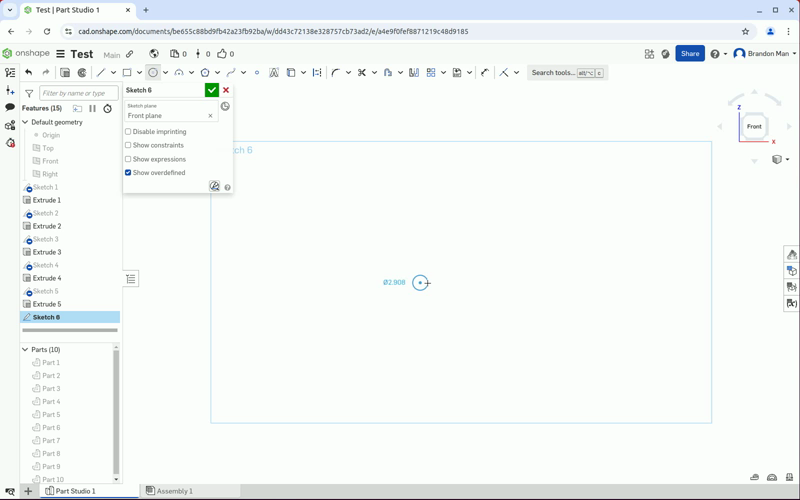
key(esc)
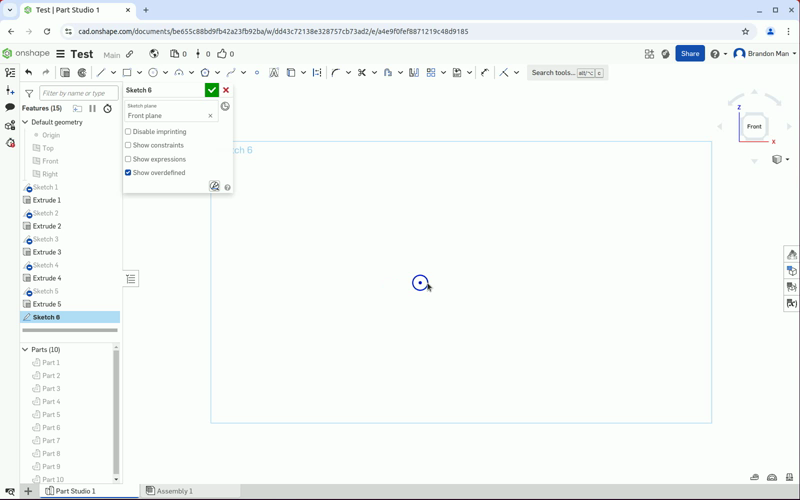
key(c)
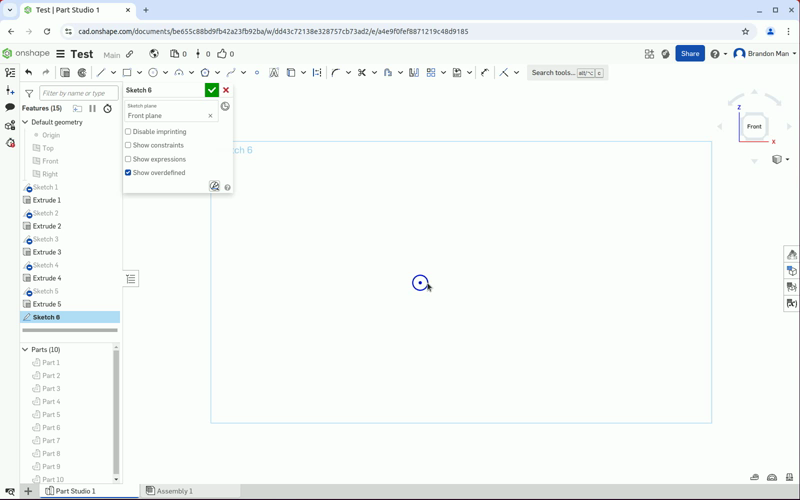
key_down(shift)
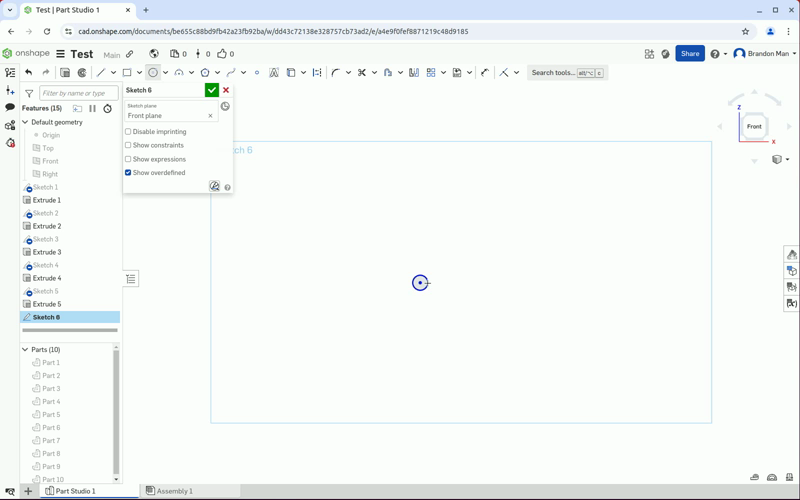
mouse_move(420, 282)
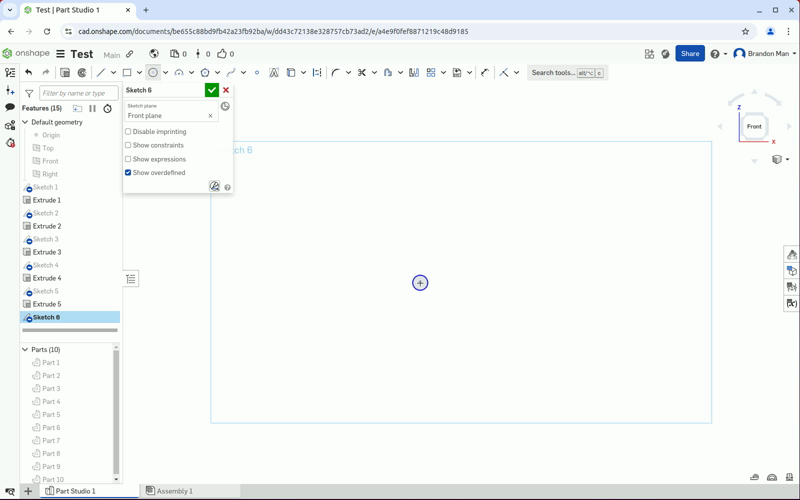
click(420, 282)
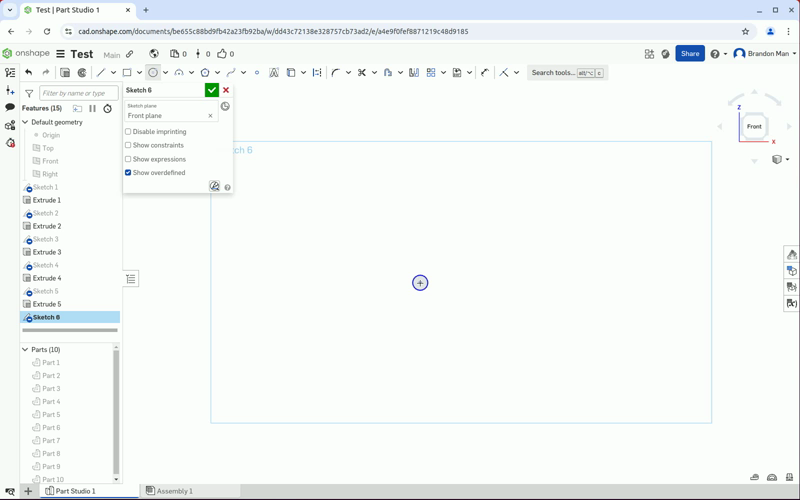
key_up(shift)
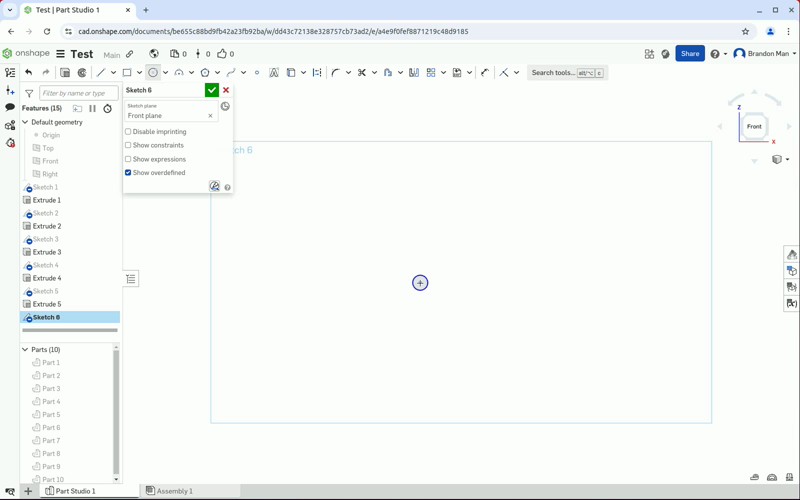
mouse_move(423, 282)
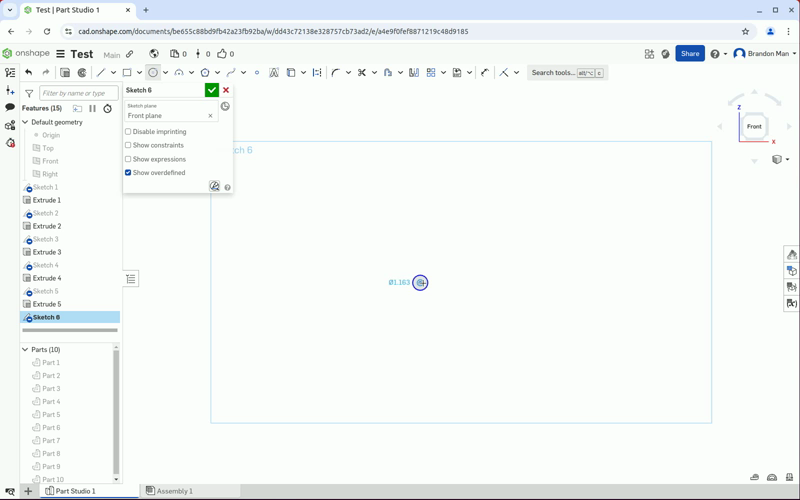
scroll(6)
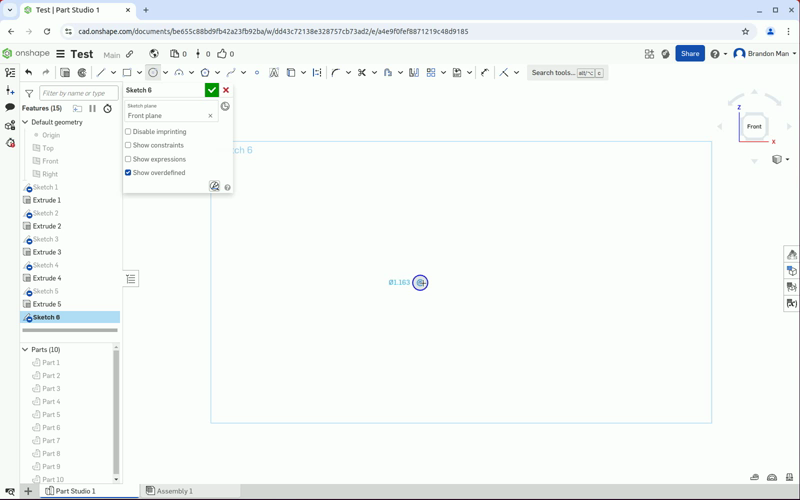
scroll(6)
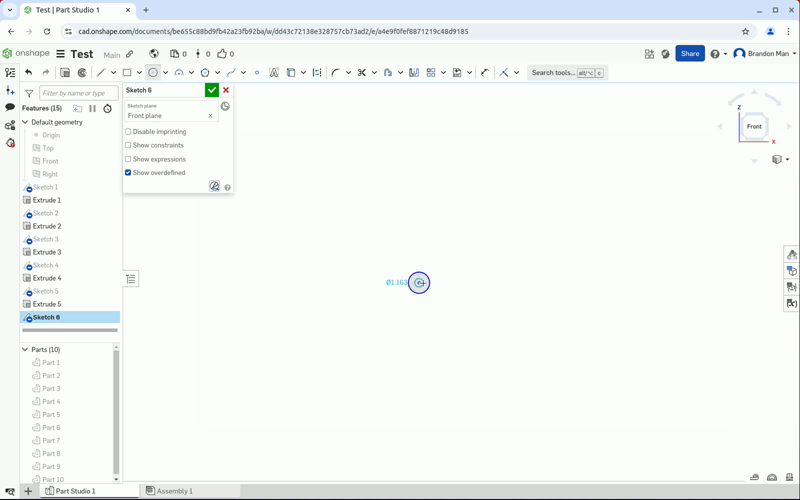
scroll(6)
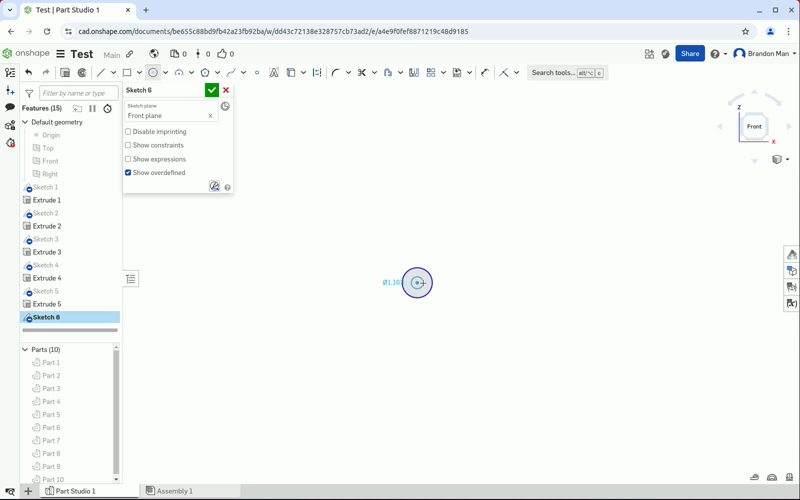
scroll(6)
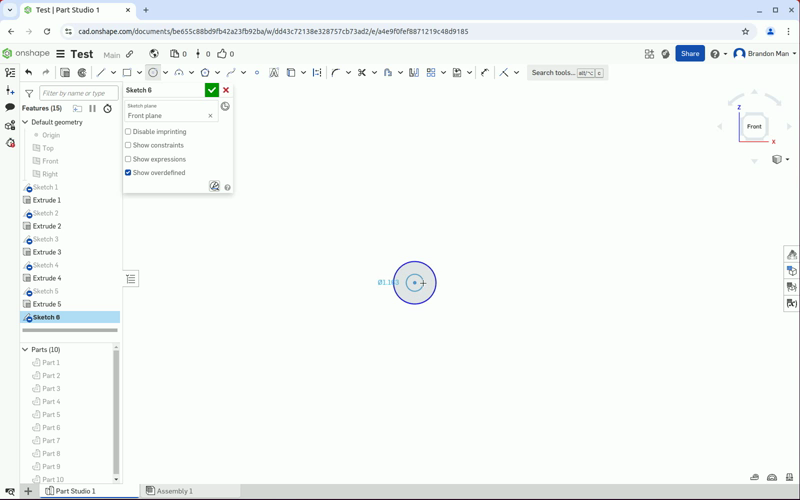
scroll(6)
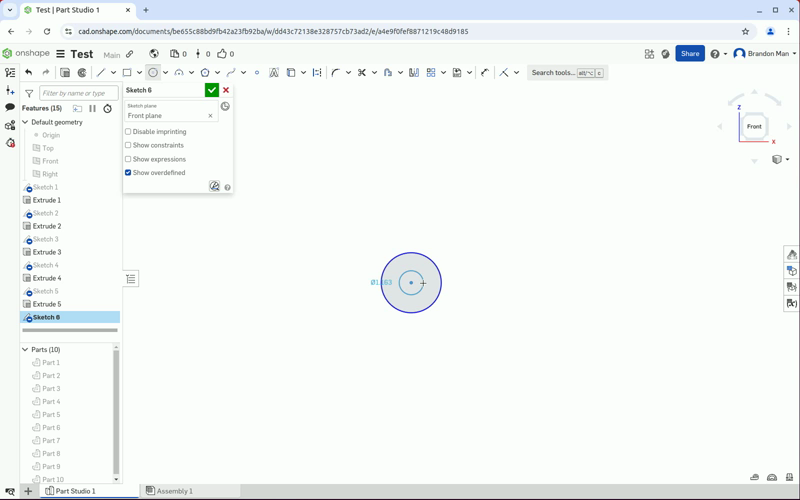
scroll(6)
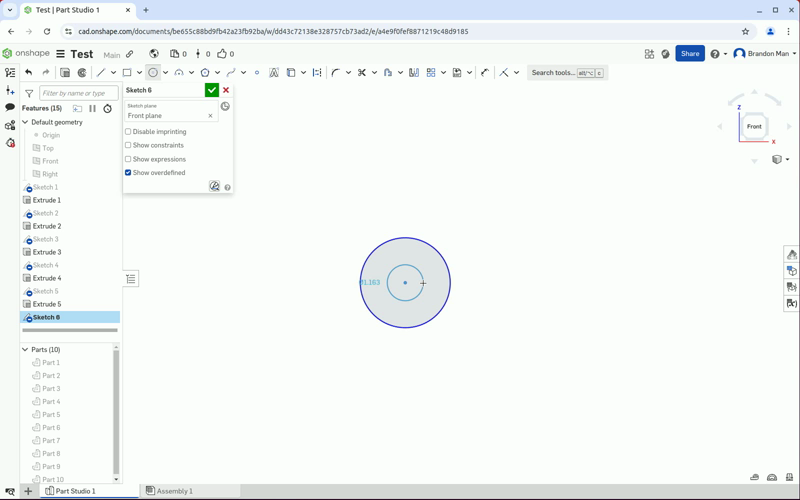
scroll(6)
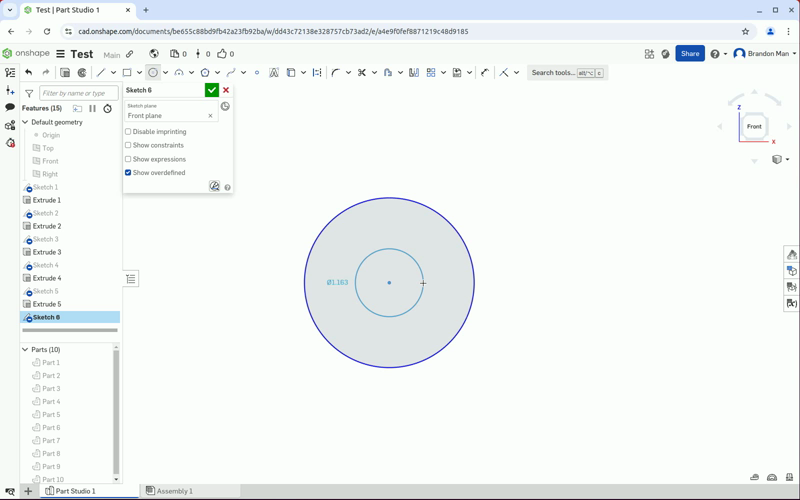
click(423, 282)
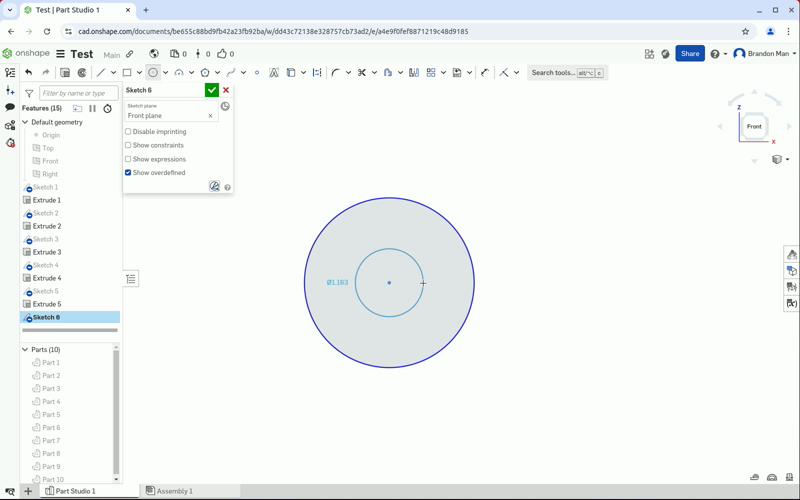
scroll(-6)
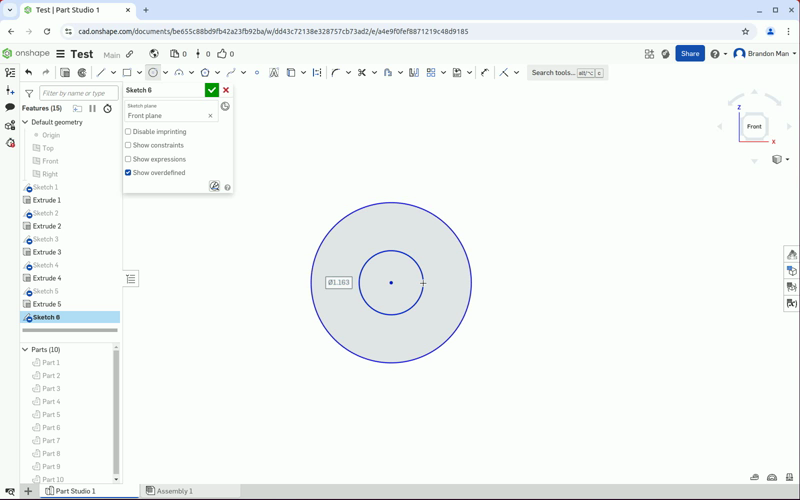
scroll(-6)
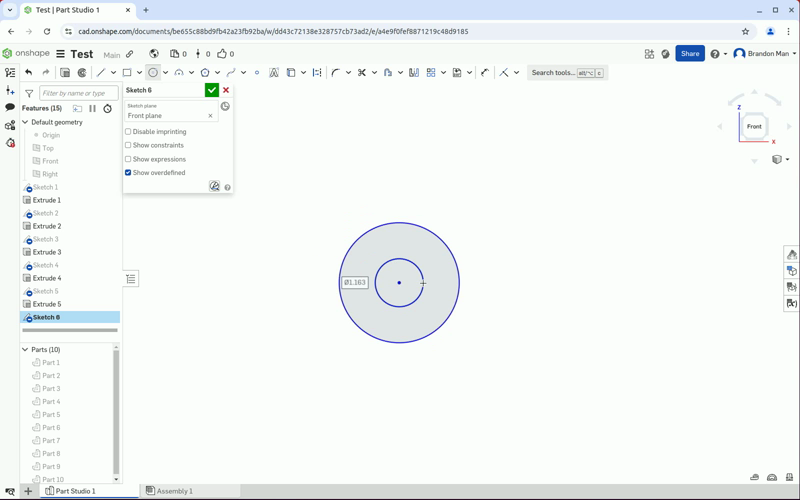
scroll(-6)
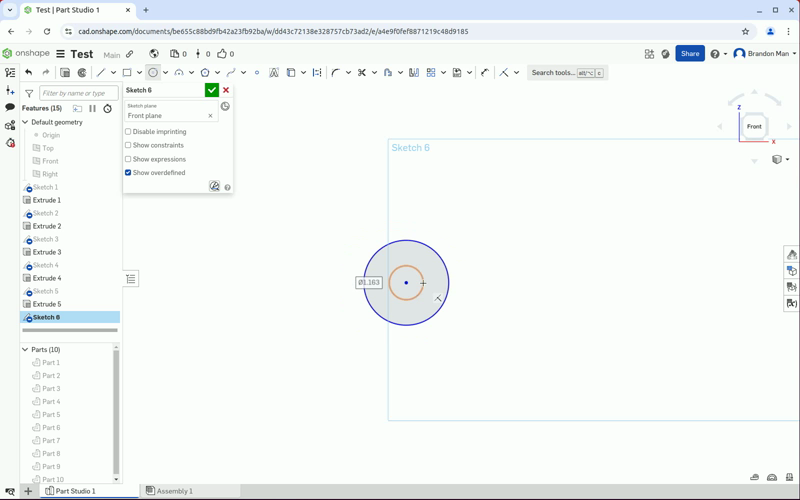
scroll(-6)
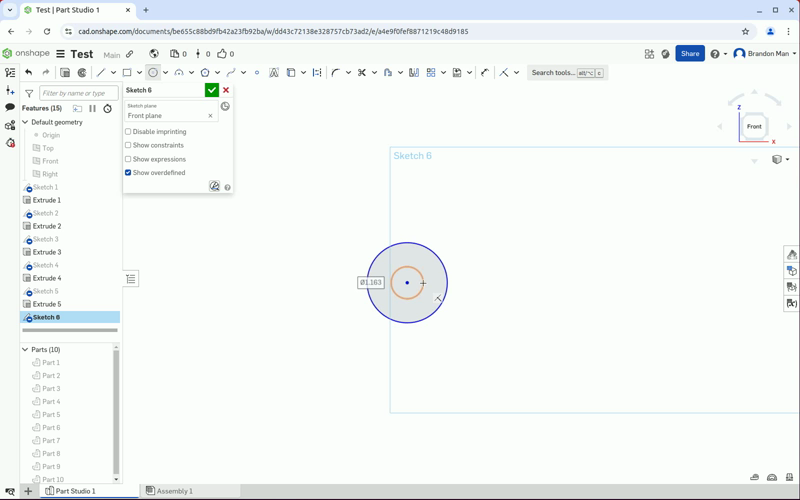
scroll(-6)
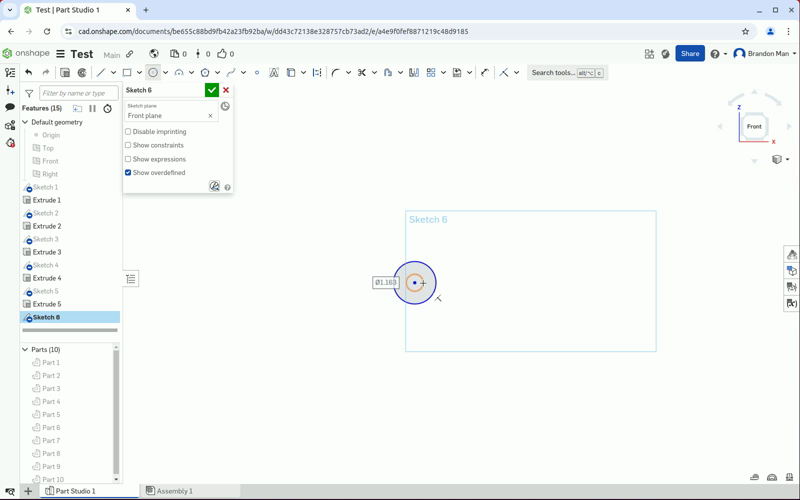
scroll(-6)
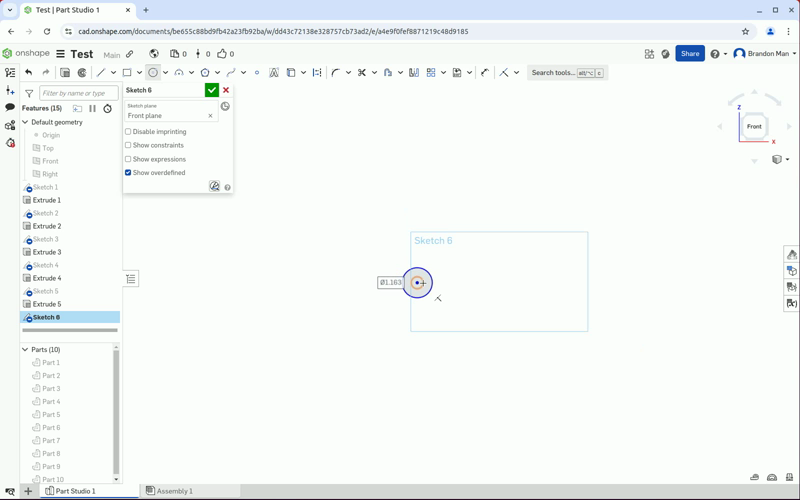
scroll(-6)
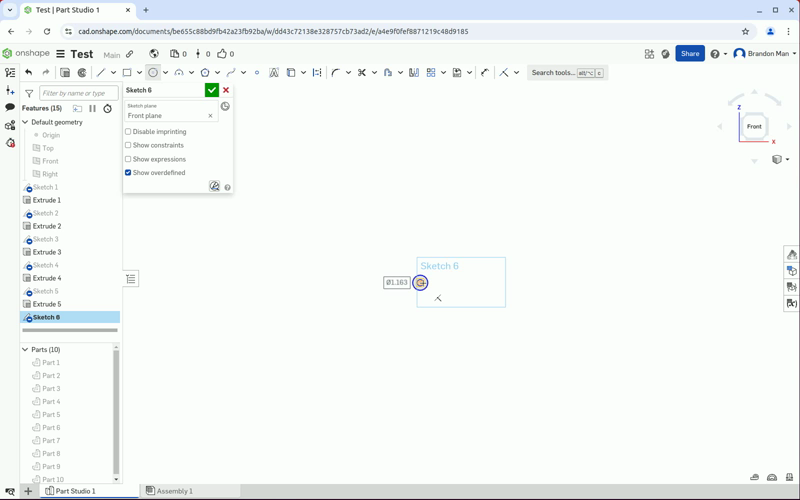
key(esc)
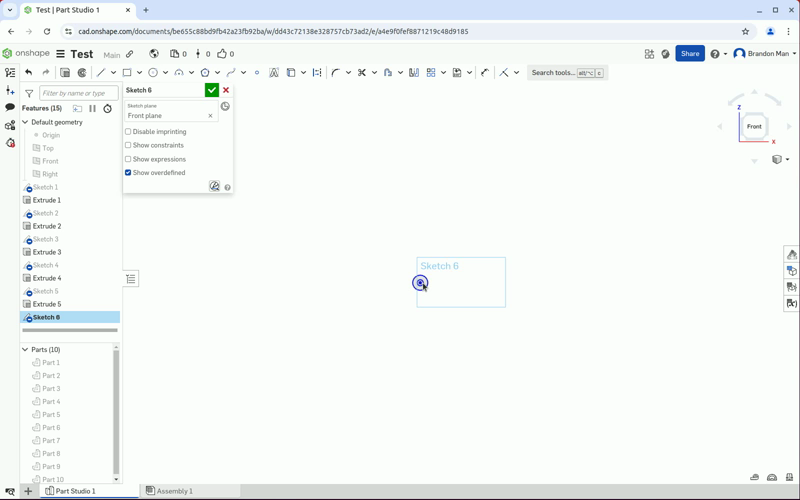
mouse_move(424, 279)
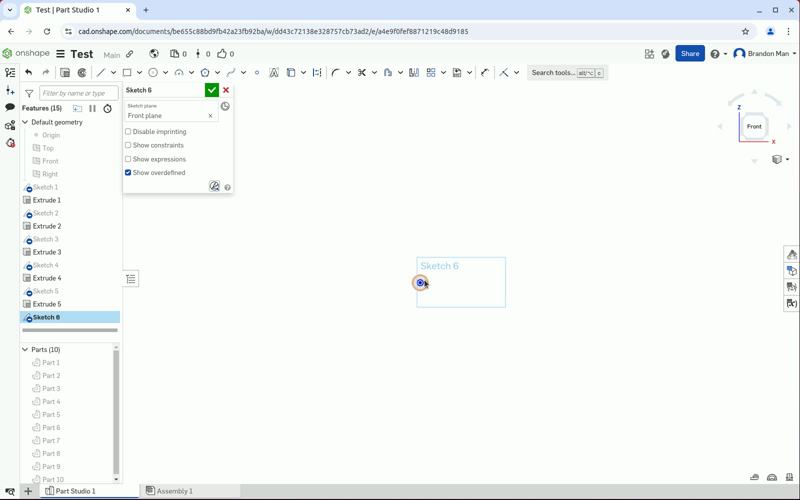
scroll(6)
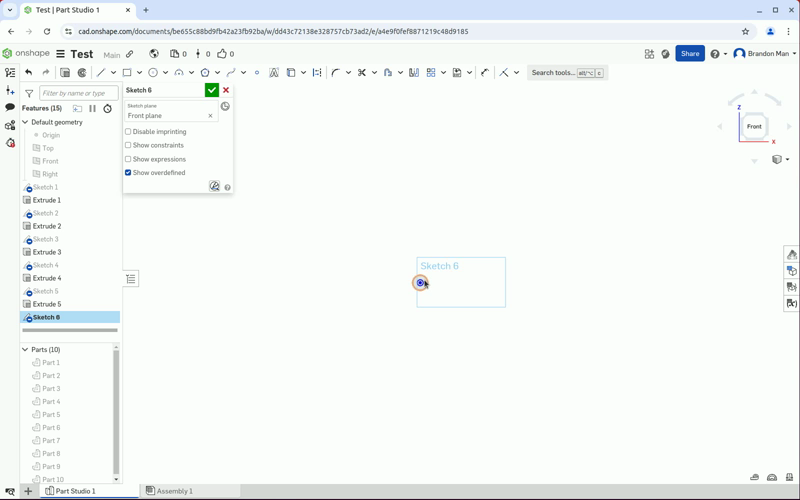
scroll(6)
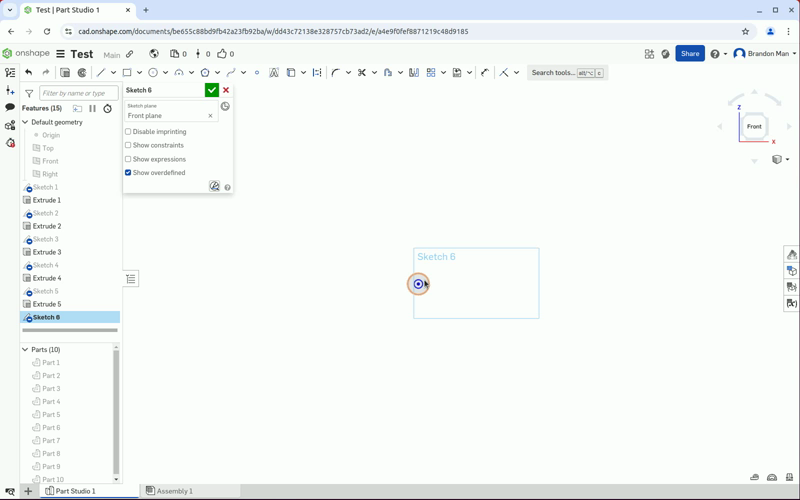
scroll(6)
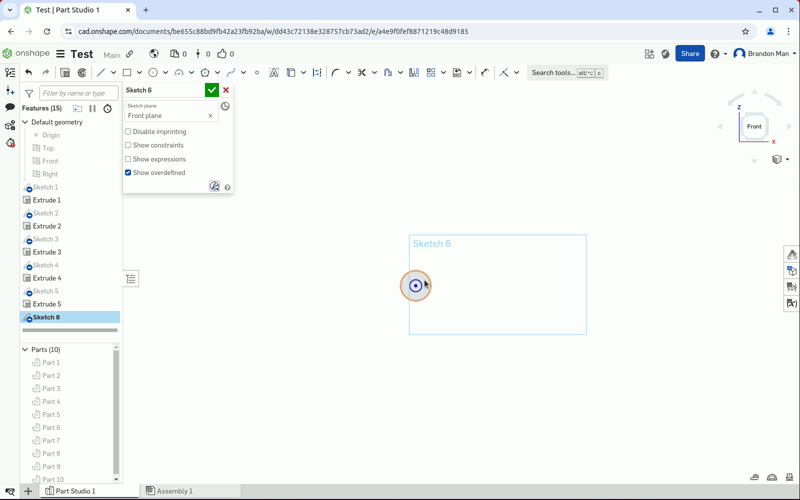
scroll(6)
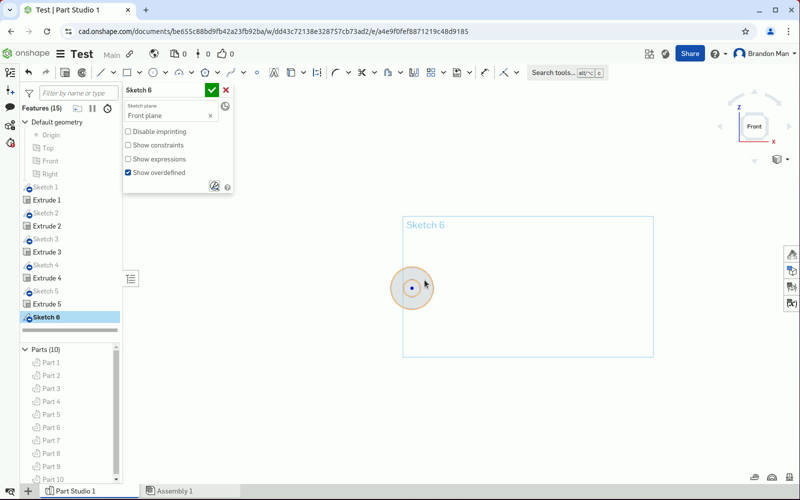
scroll(6)
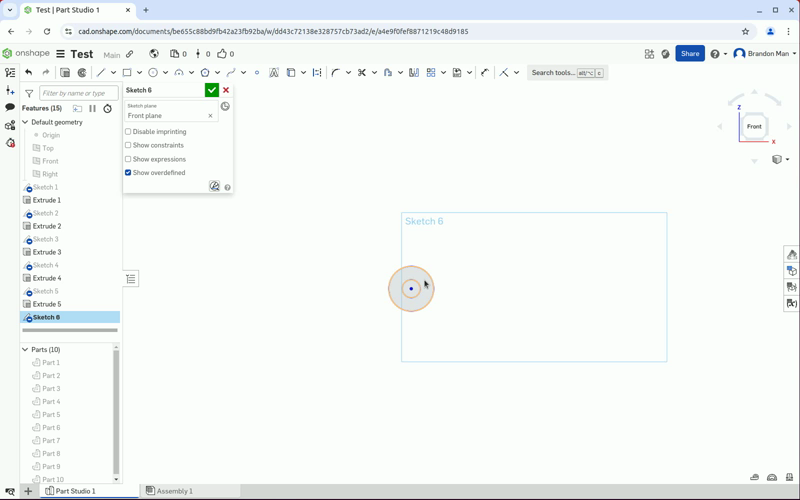
scroll(6)
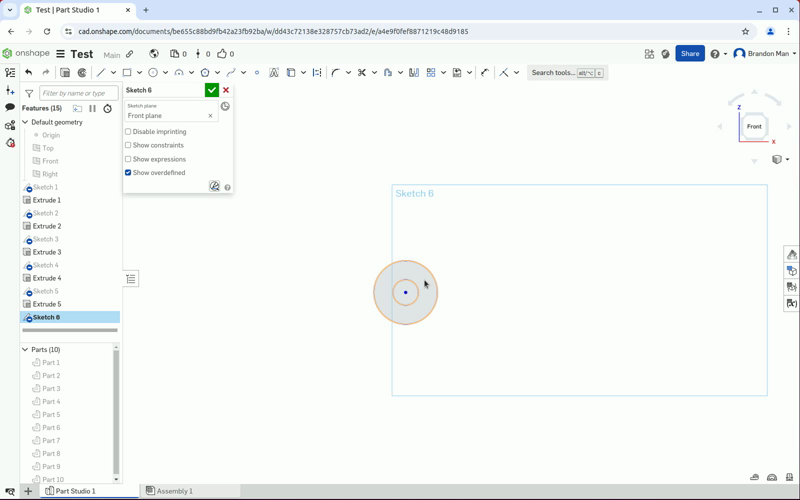
scroll(6)
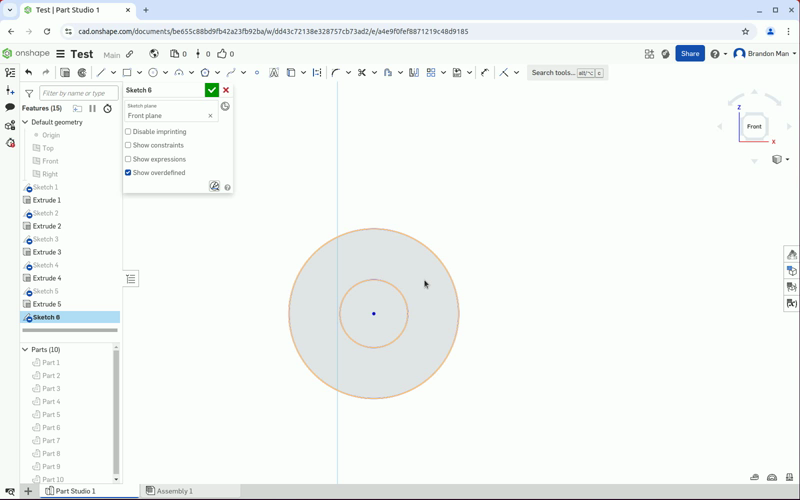
click(424, 279)
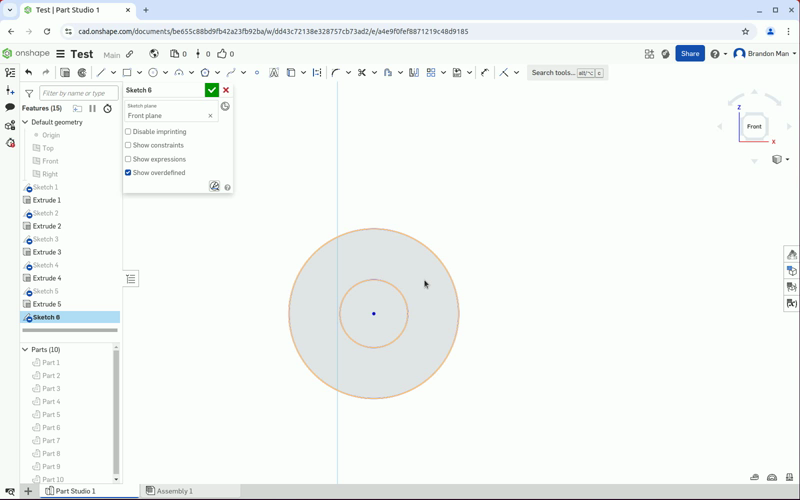
scroll(-6)
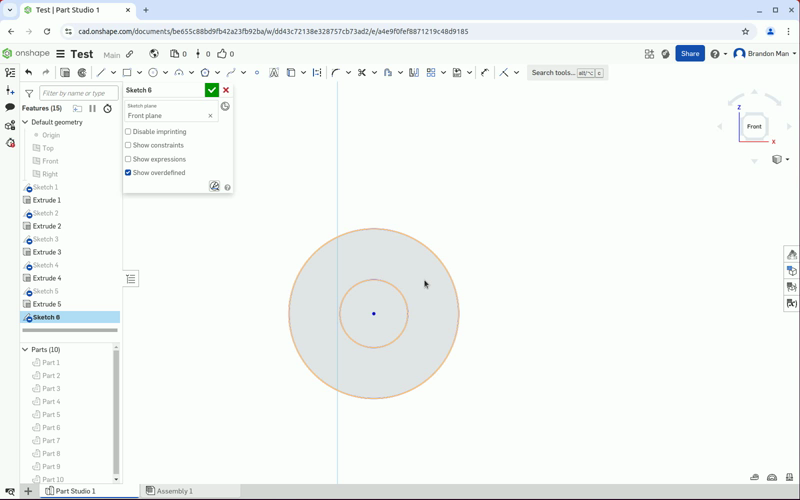
scroll(-6)
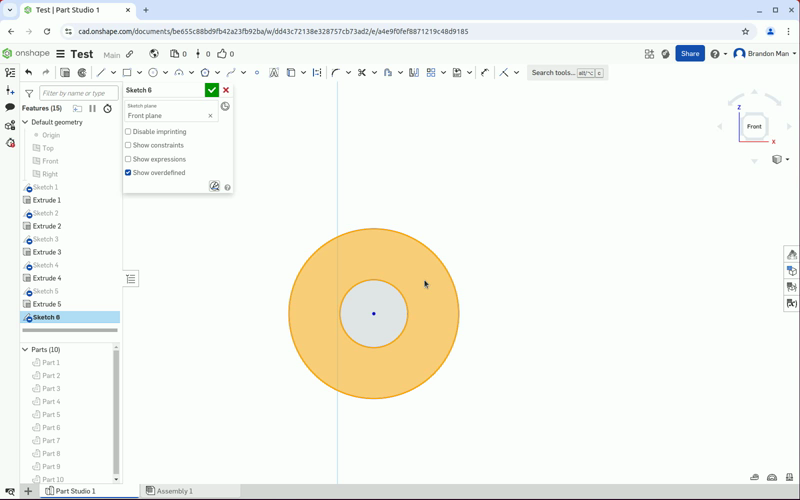
scroll(-6)
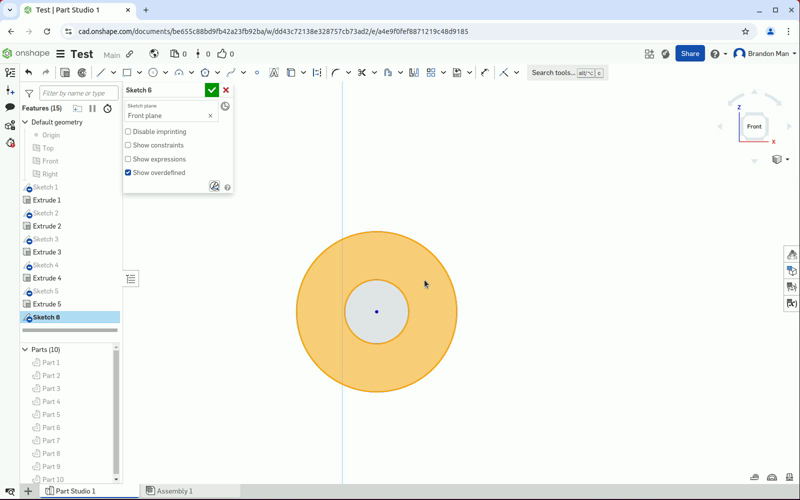
scroll(-6)
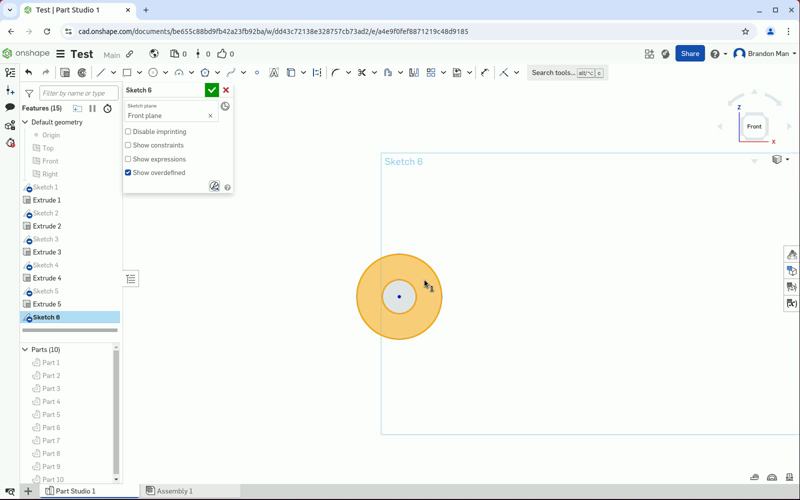
scroll(-6)
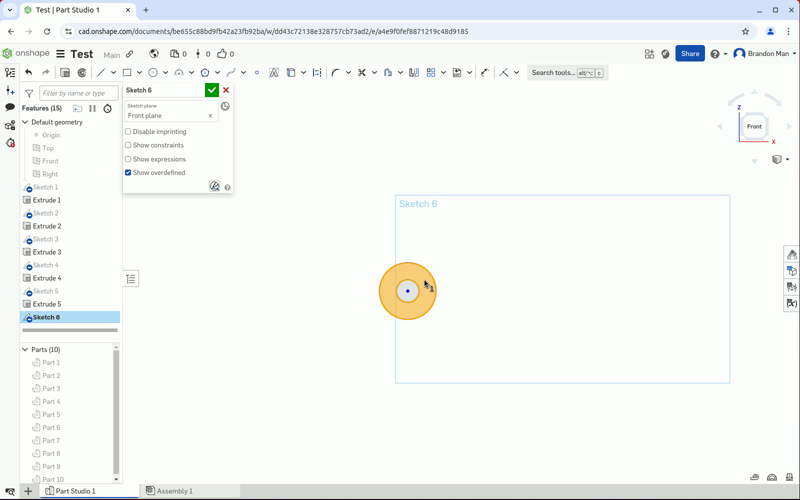
scroll(-6)
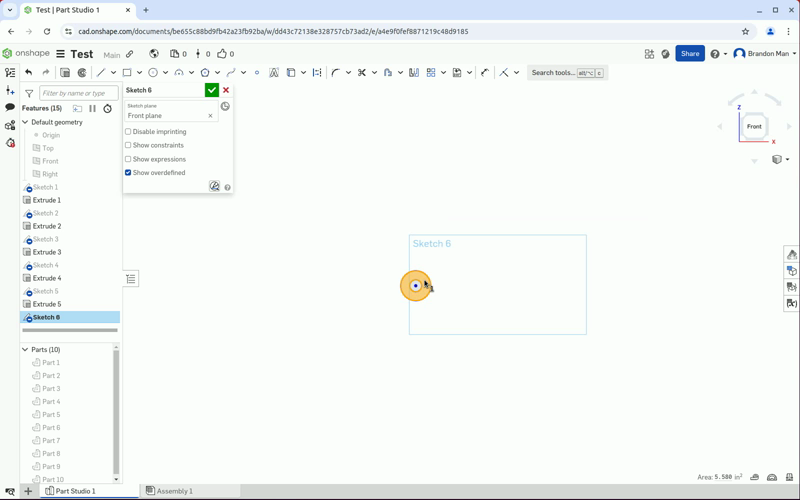
scroll(-6)
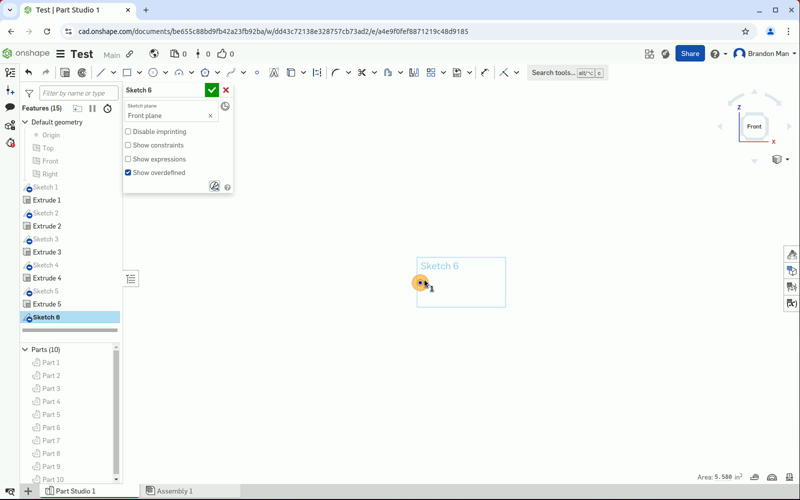
mouse_move(69, 352)
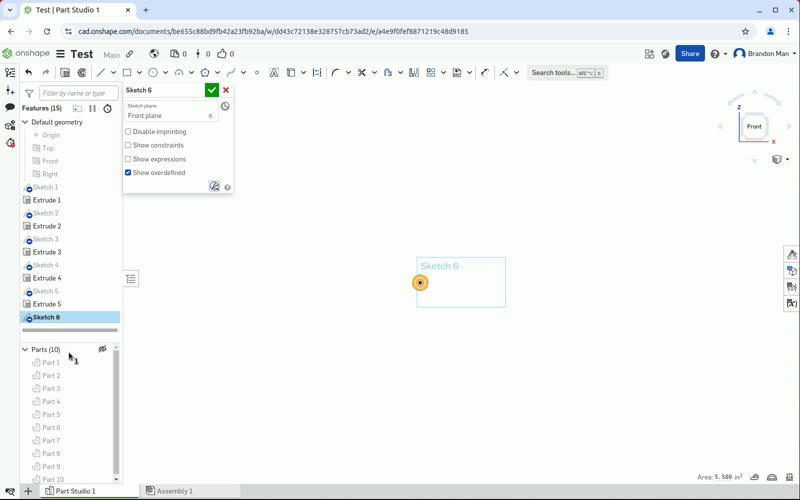
key(shift+y)
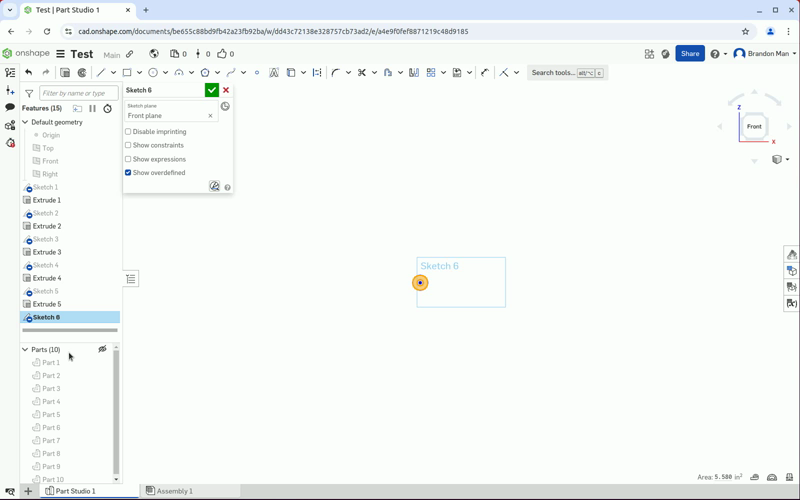
key(shift+e)
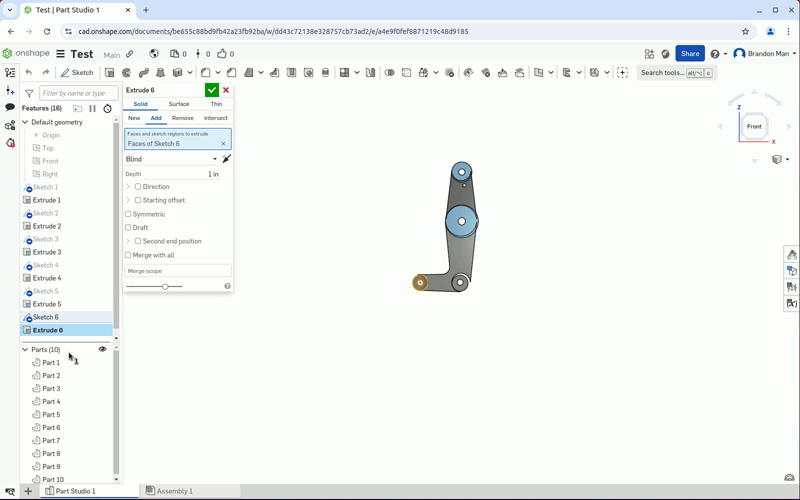
mouse_move(143, 106)
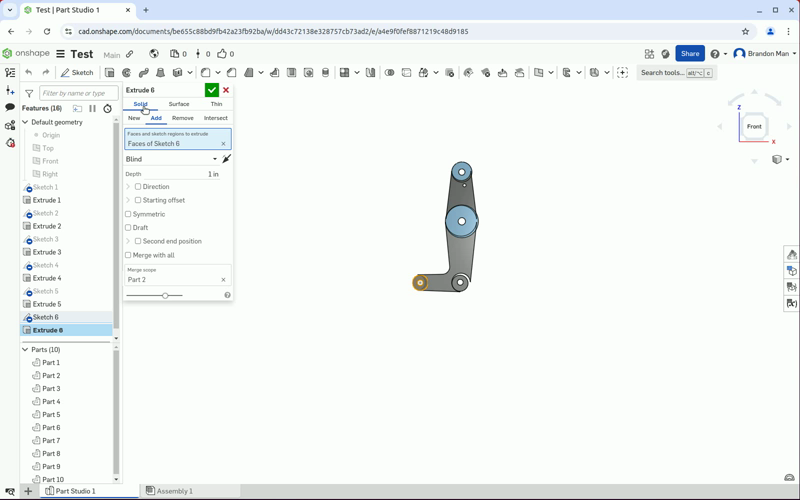
click(143, 106)
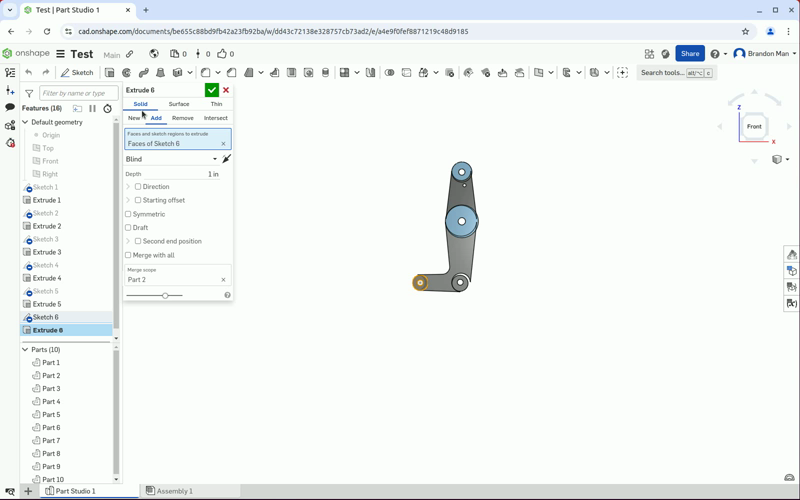
mouse_move(137, 120)
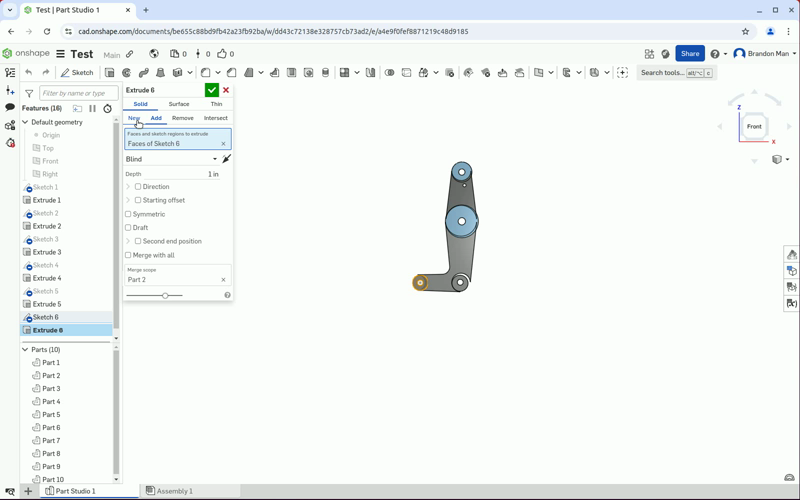
click(137, 120)
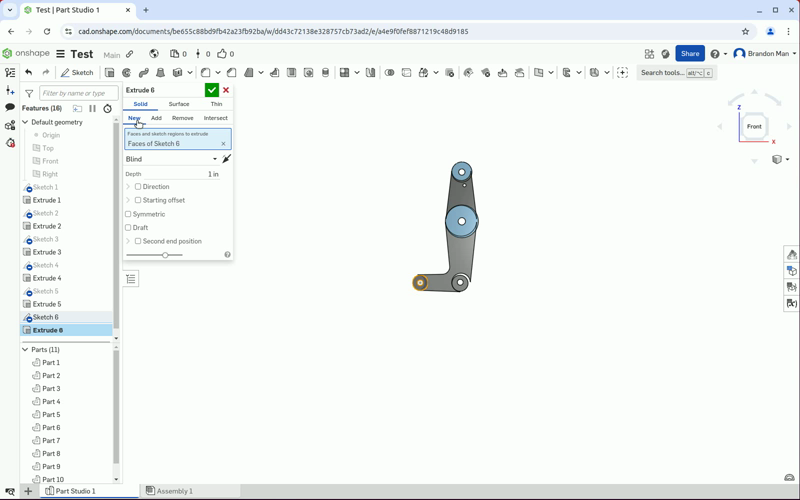
key(tab, 4)
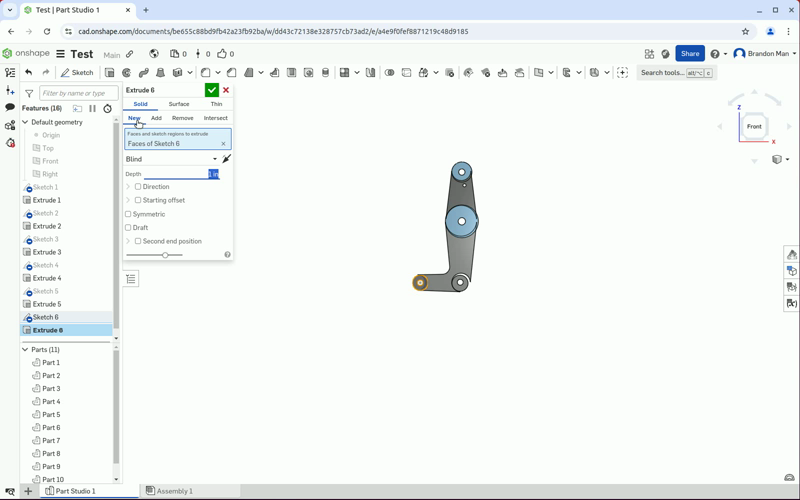
text(0.481)
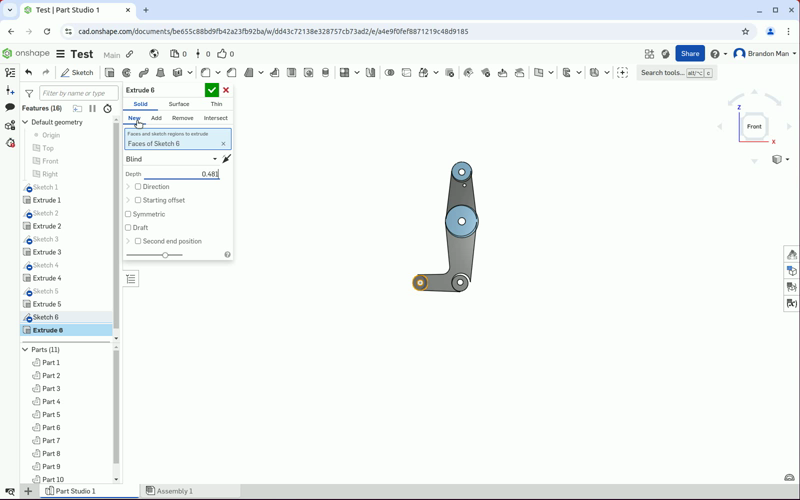
key(enter)
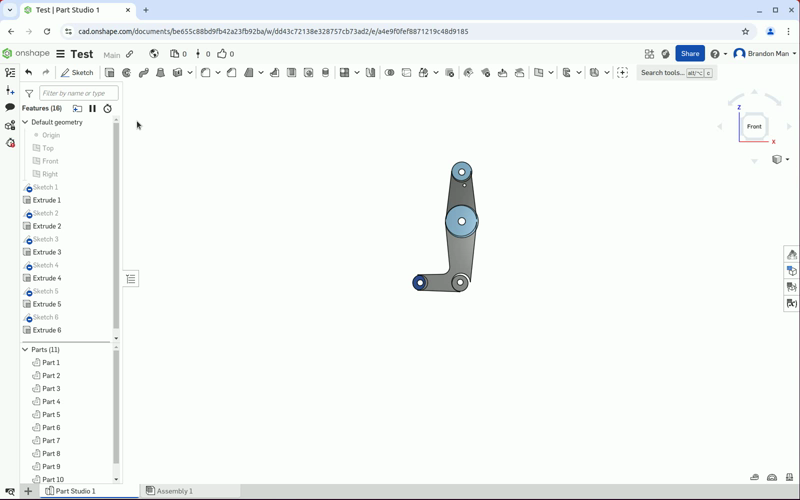
key(shift+h)
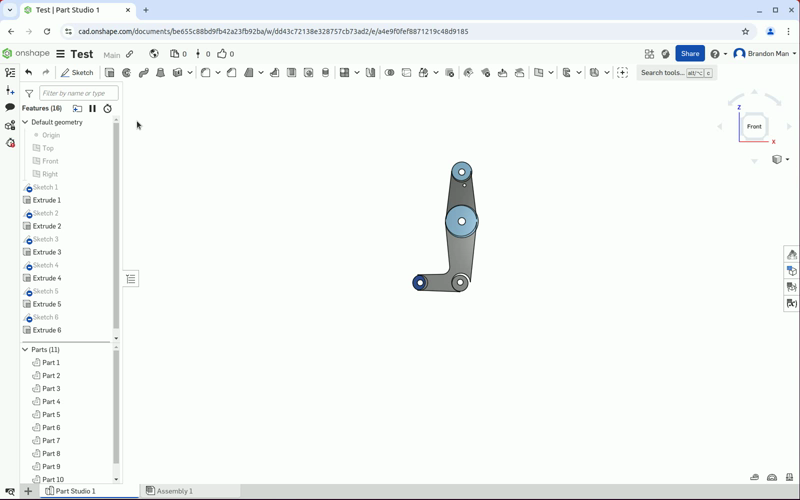
key(shift+h)
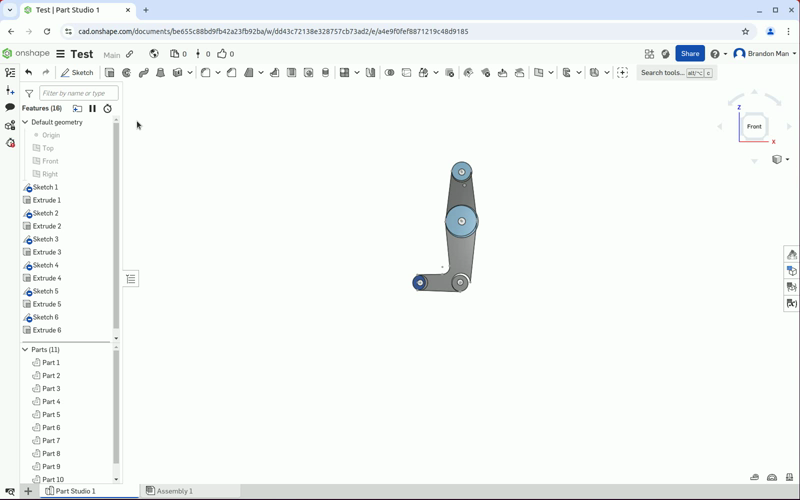
key(shift+7)
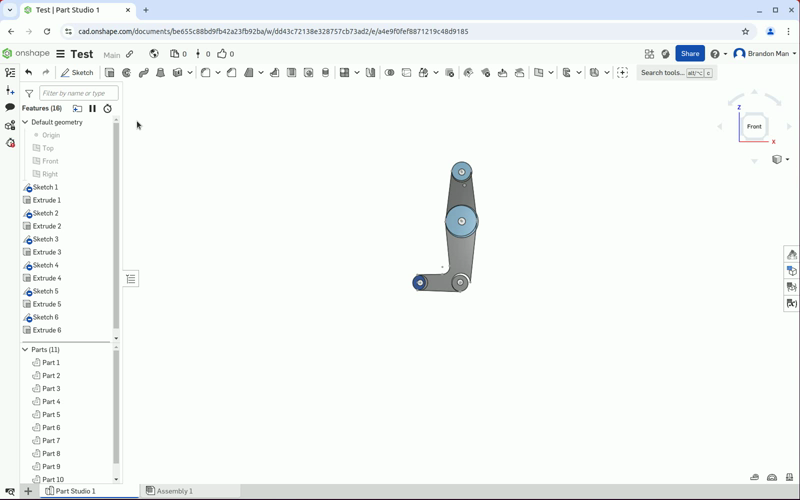
key(left, 2)
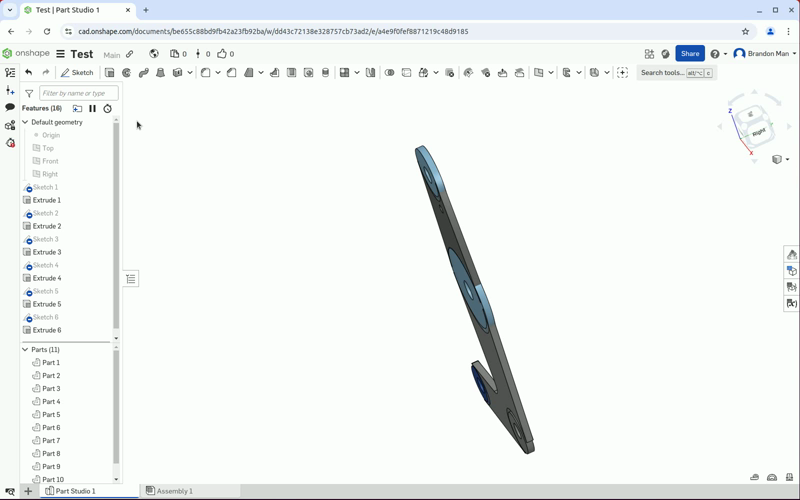
key(down, 2)
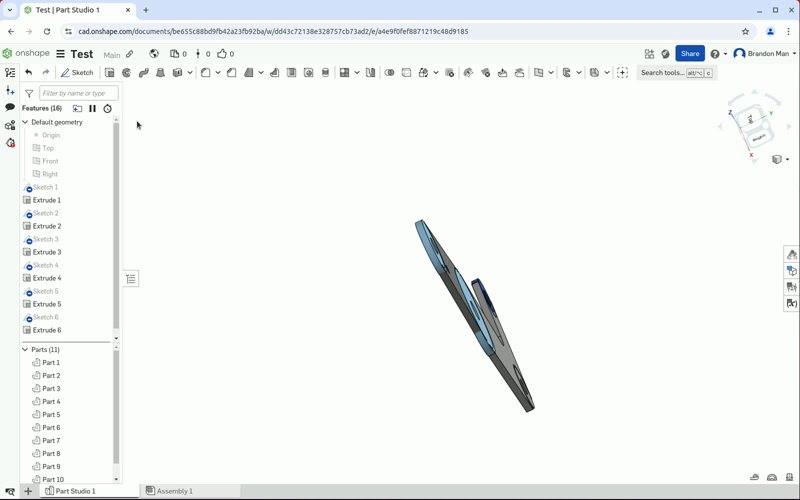
key(up, 2)
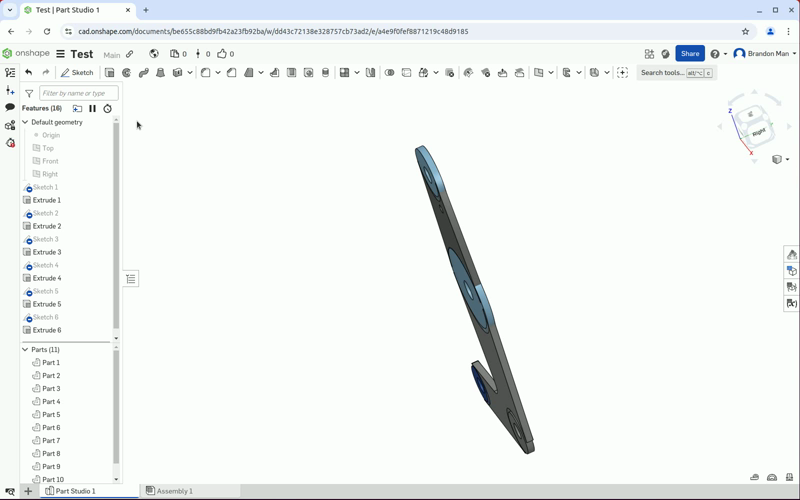
key(right, 2)
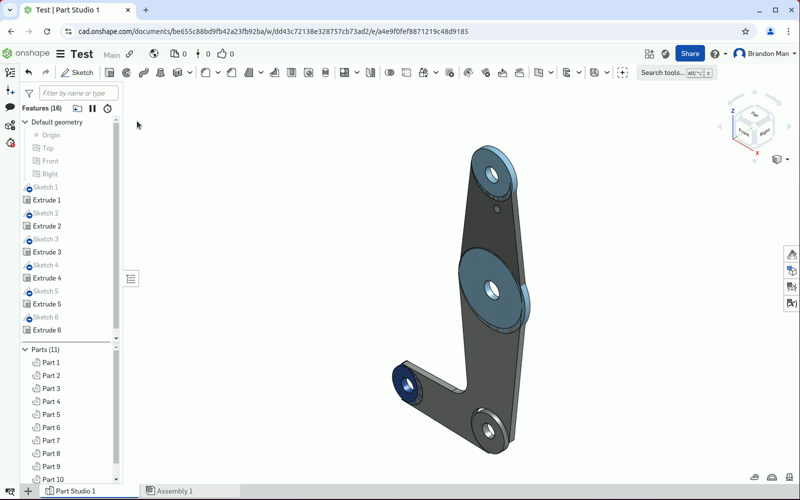
mouse_move(69, 189)
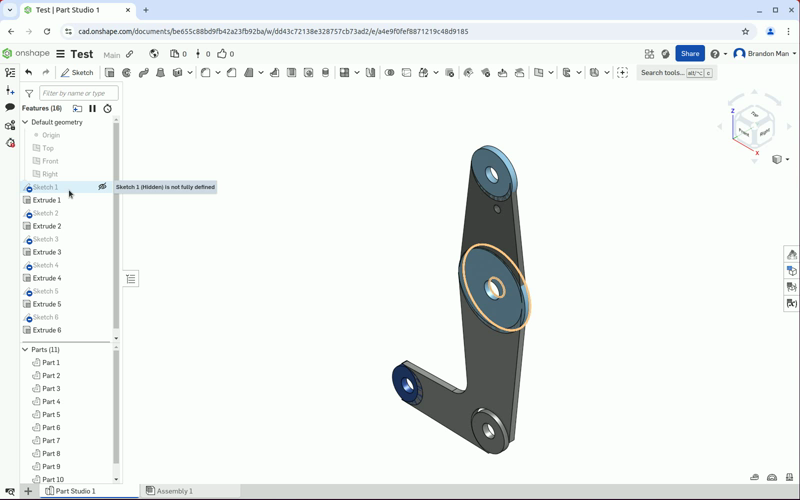
click(69, 189)